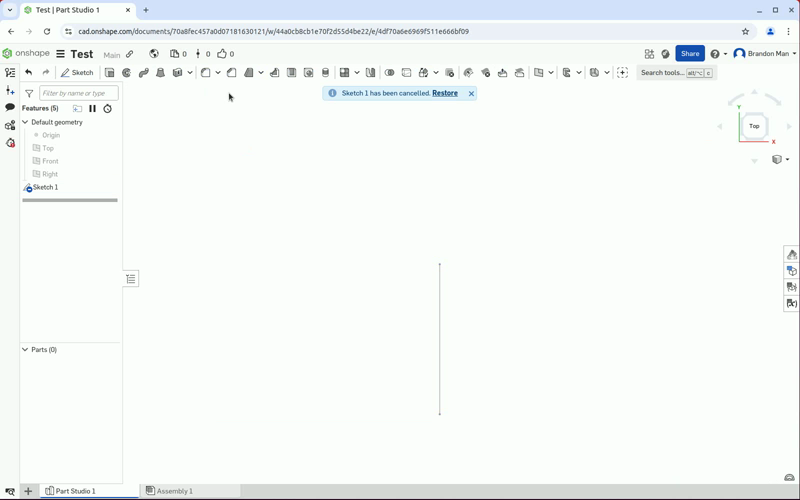
key(shift+h)
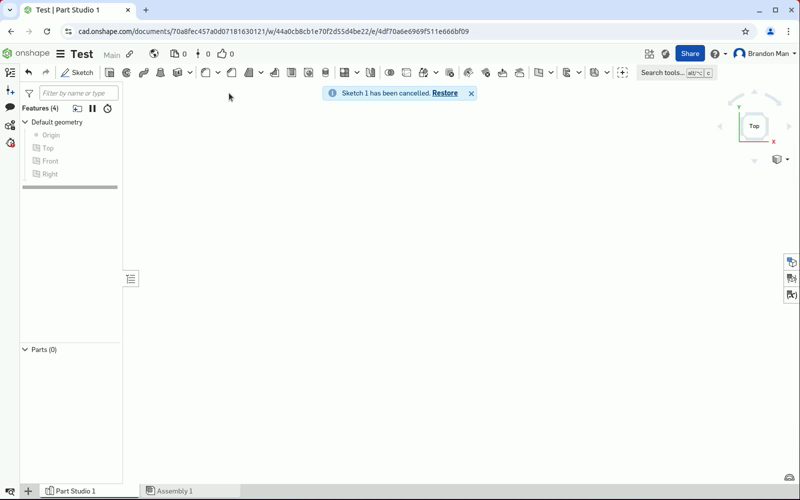
mouse_move(73, 352)
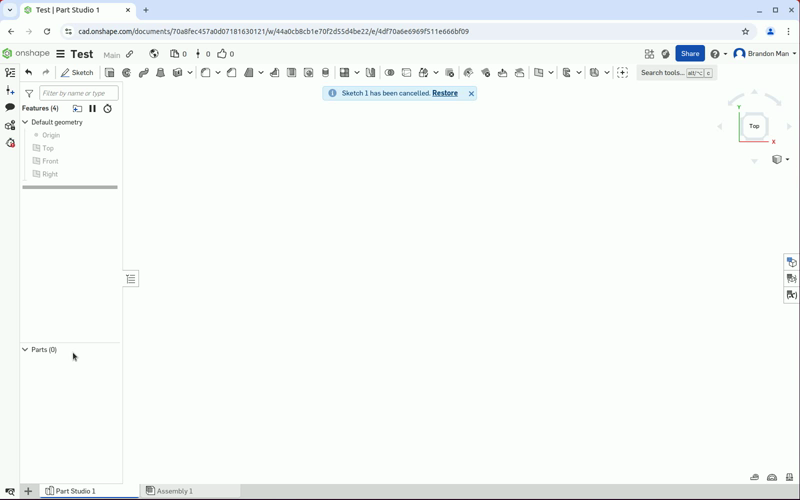
key(y)
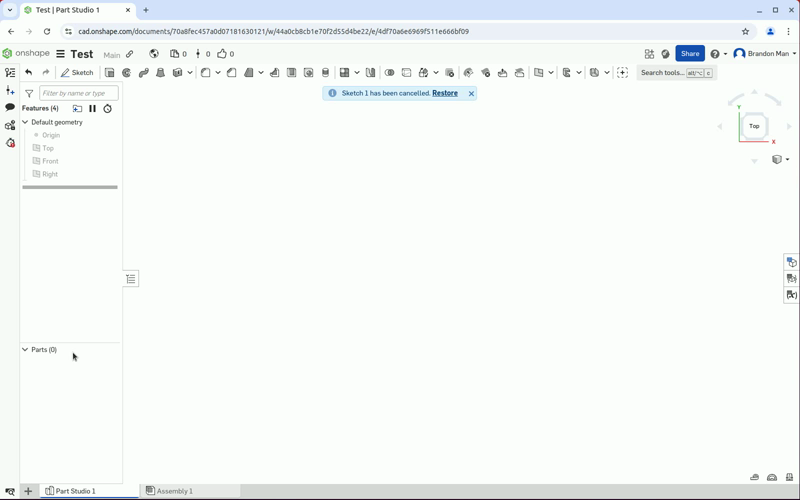
key(shift+p)
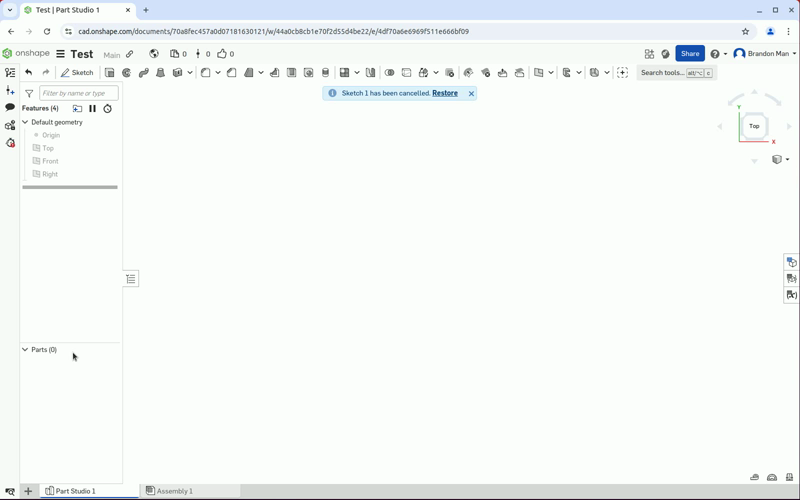
key(space)
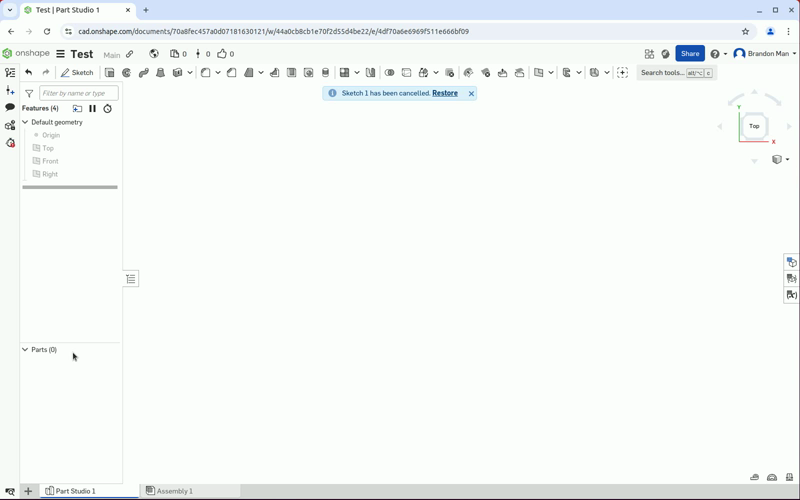
key_down(shift)
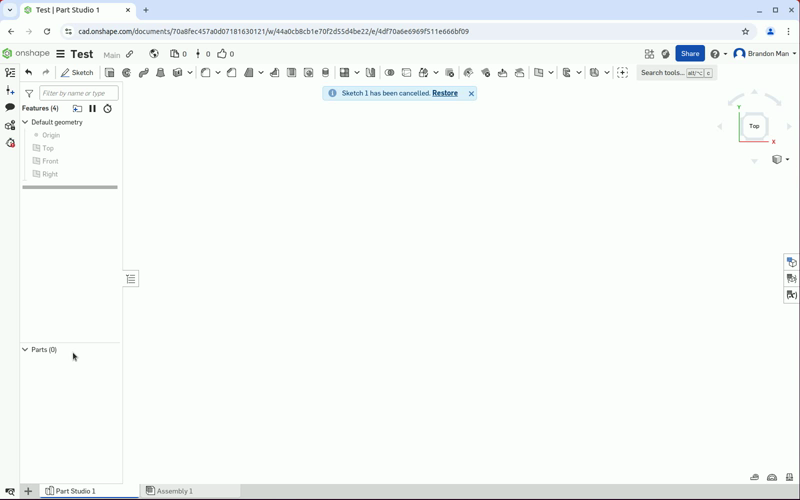
key(up)
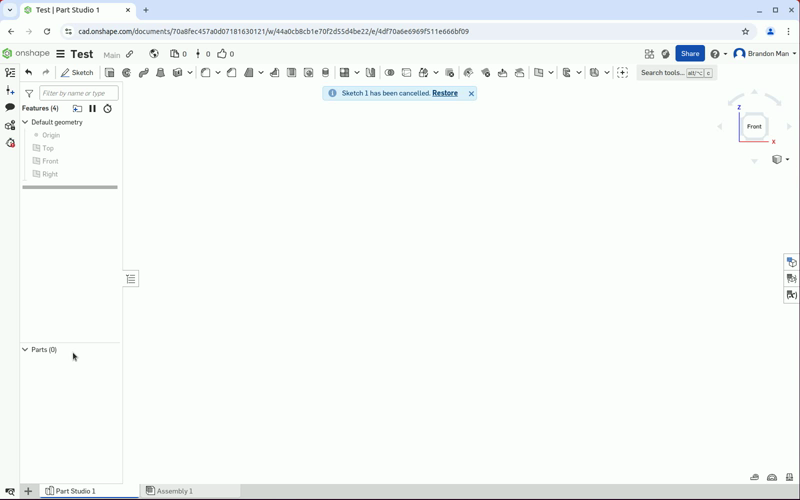
key_up(shift)
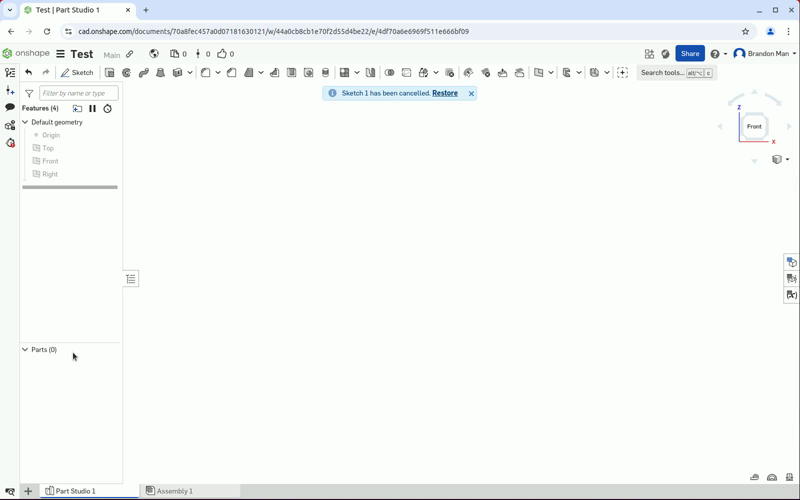
mouse_move(73, 352)
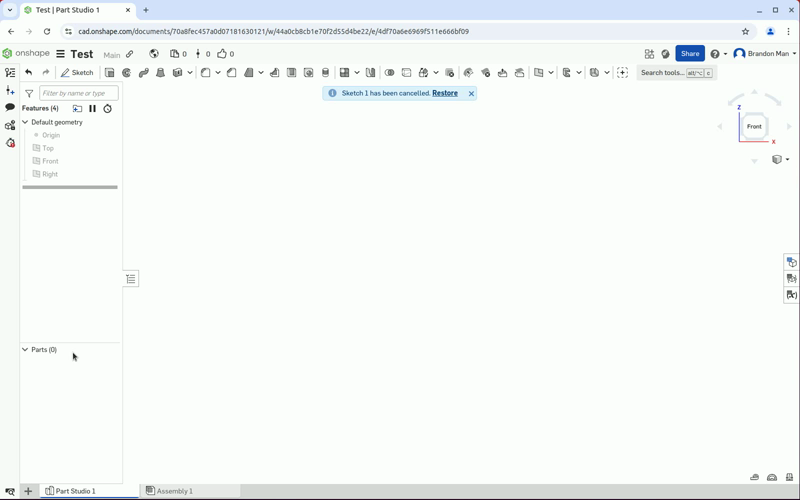
key(shift+y)
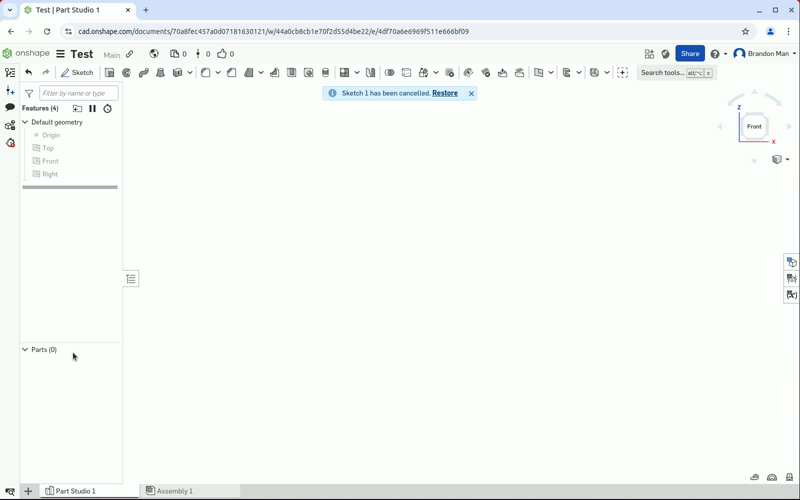
key(shift+s)
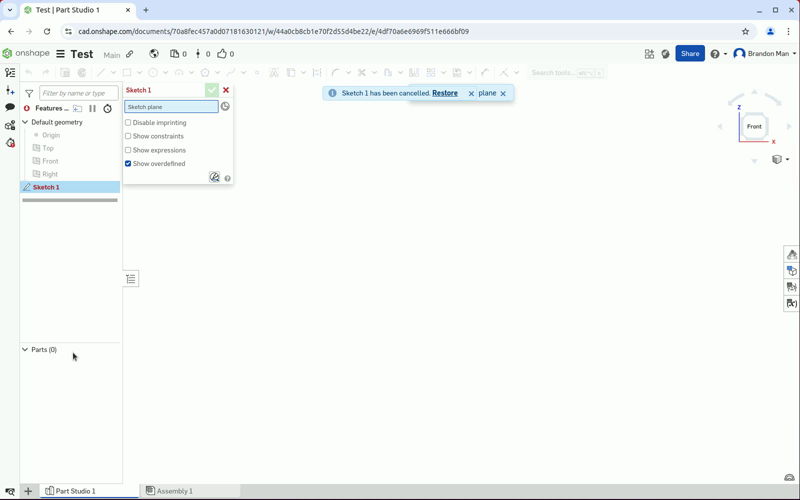
mouse_move(73, 163)
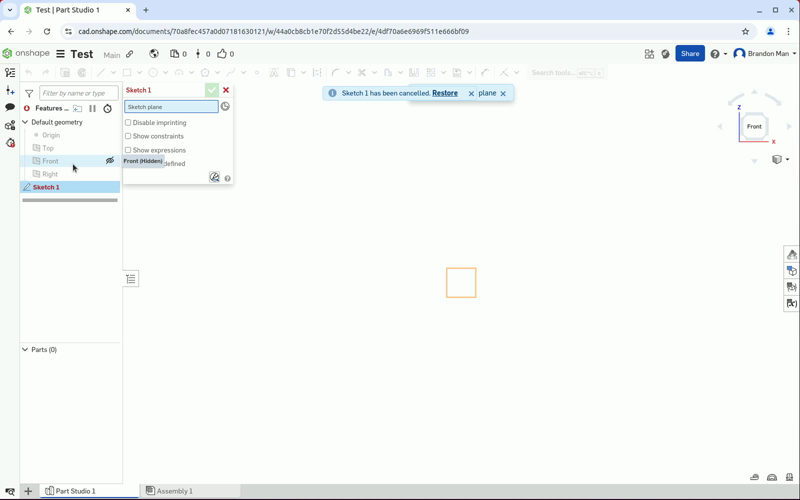
click(73, 163)
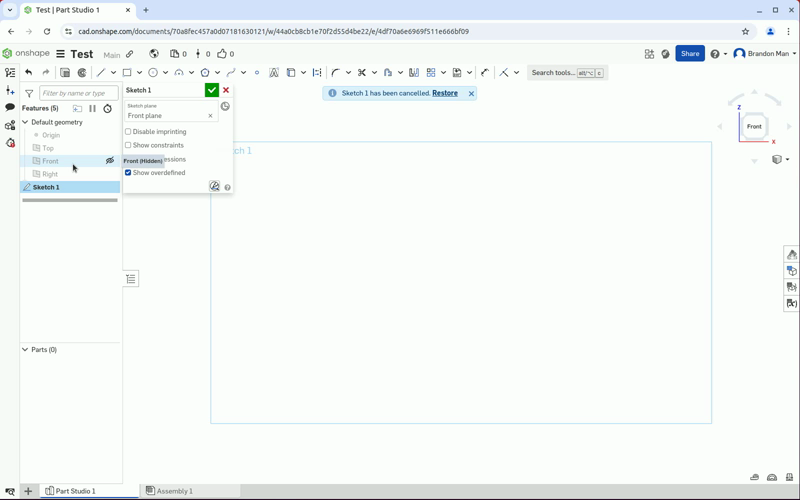
mouse_move(73, 352)
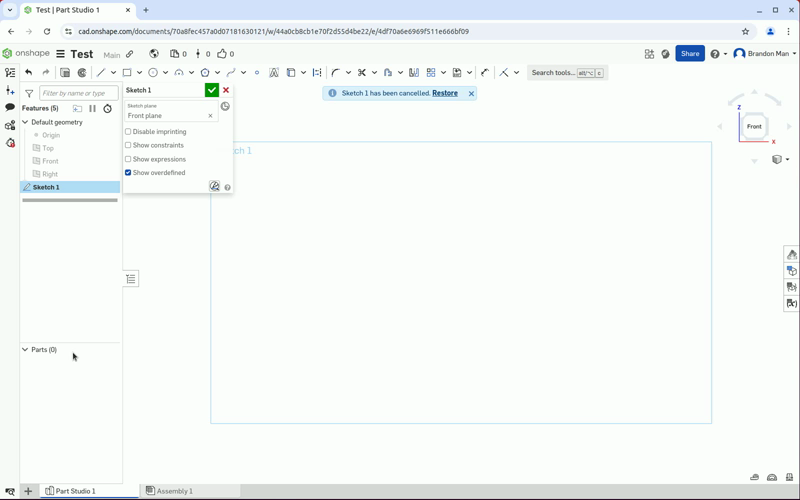
key(y)
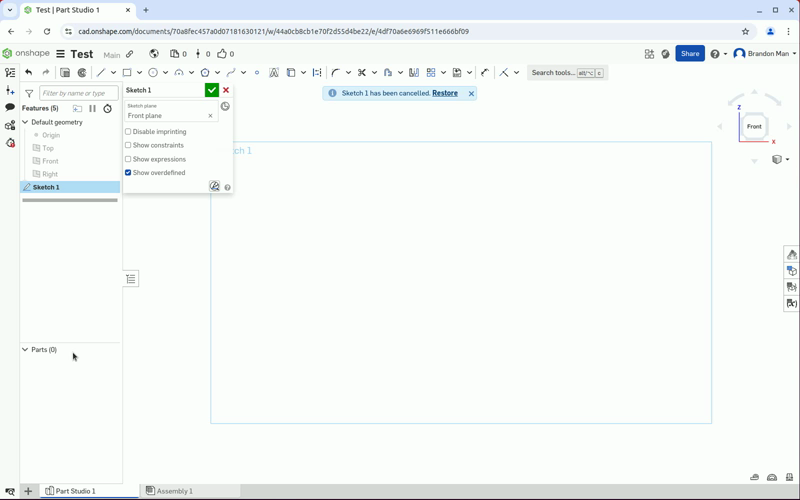
key(l)
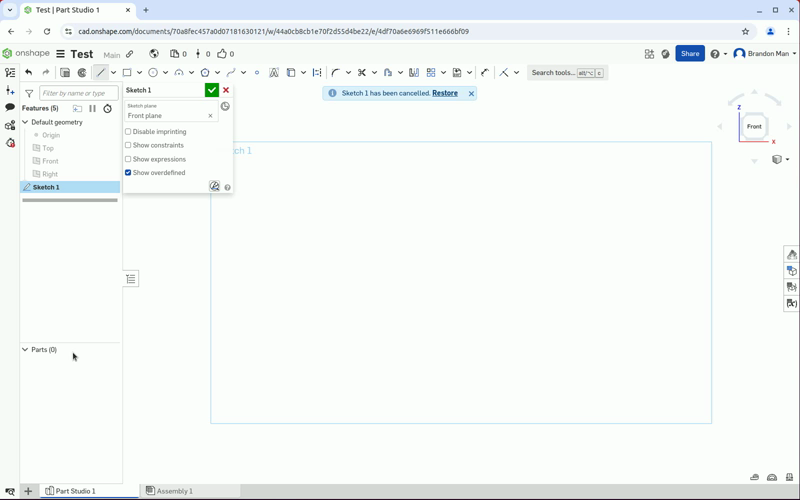
key_down(shift)
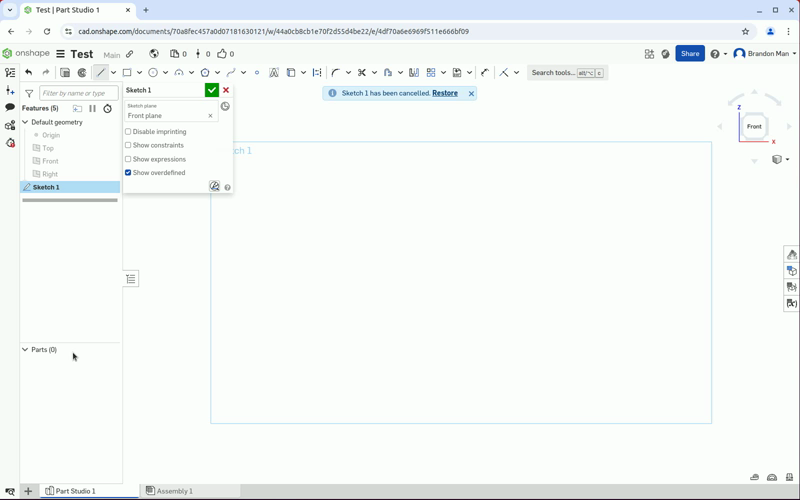
mouse_move(460, 282)
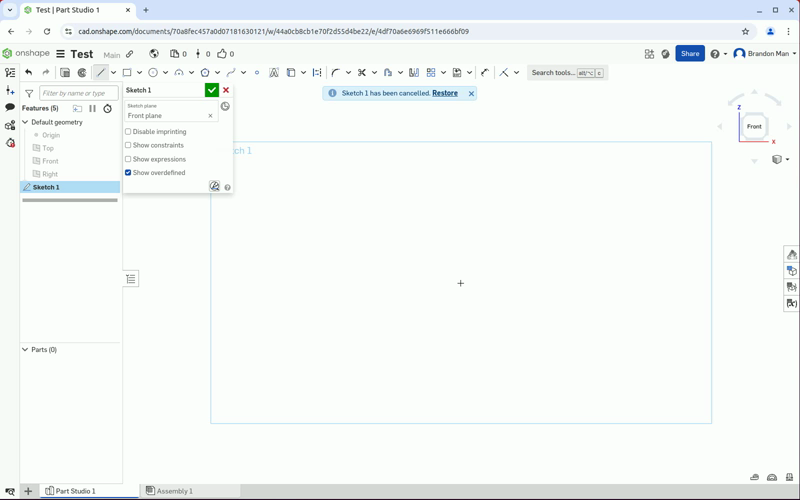
click(460, 282)
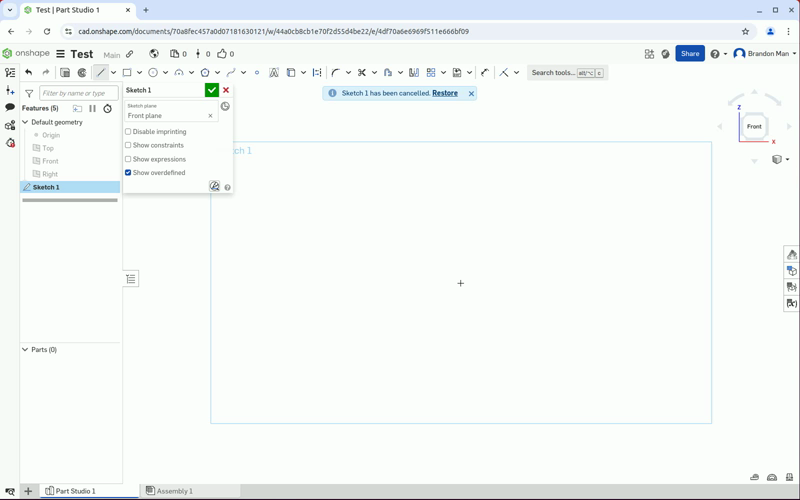
key_up(shift)
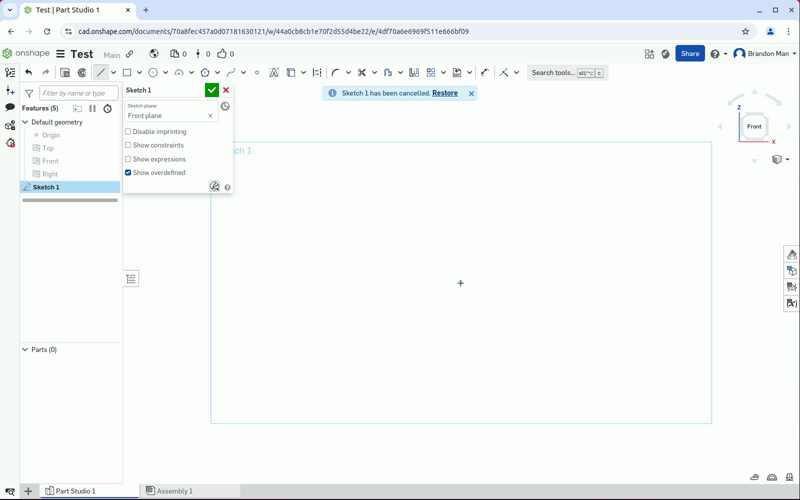
key_down(shift)
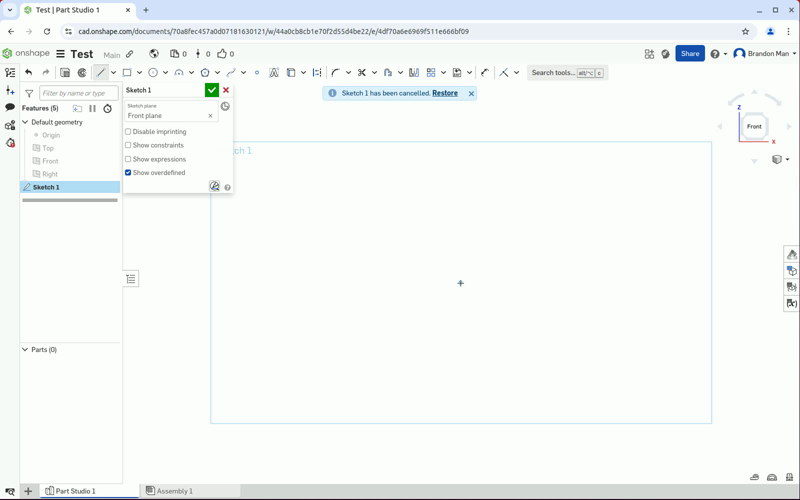
mouse_move(573, 282)
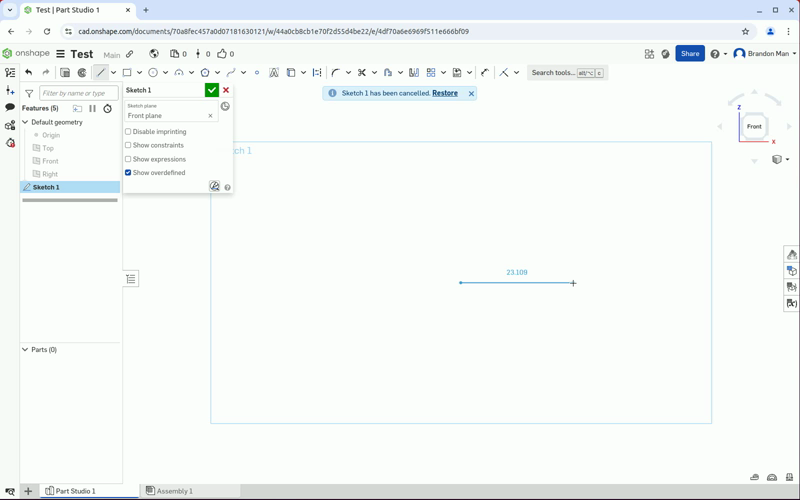
click(573, 282)
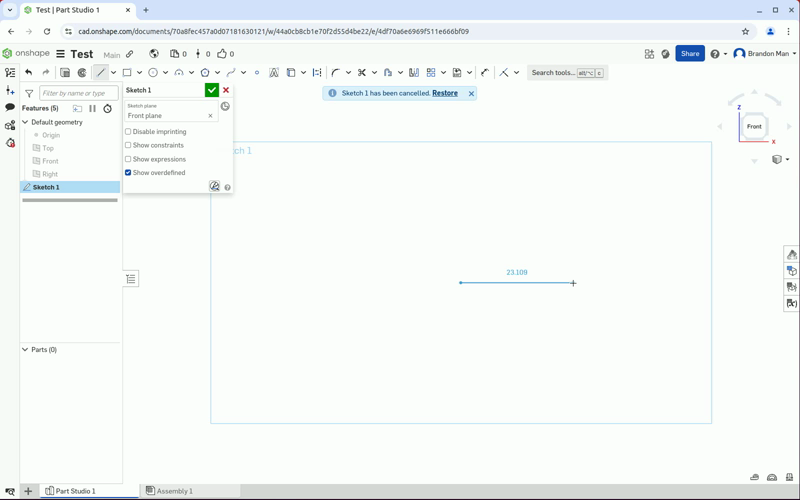
key_up(shift)
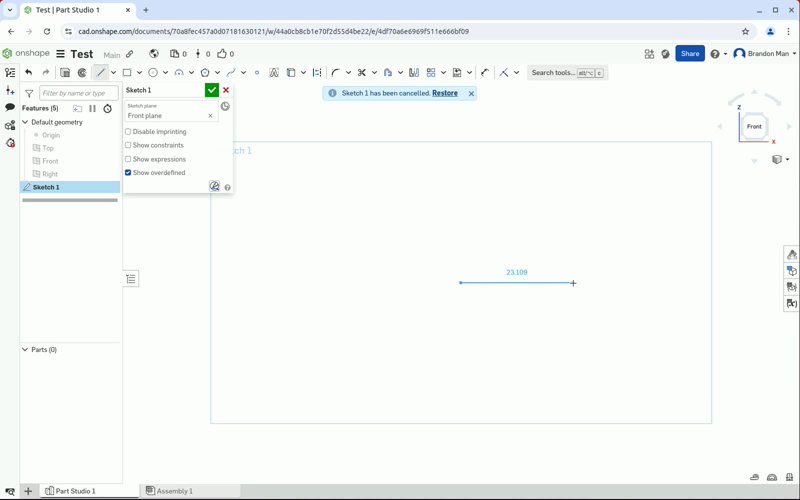
key_down(shift)
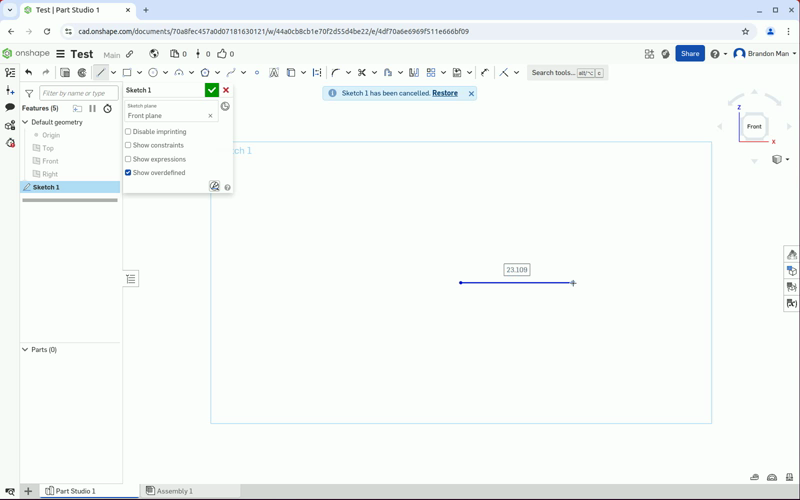
mouse_move(573, 214)
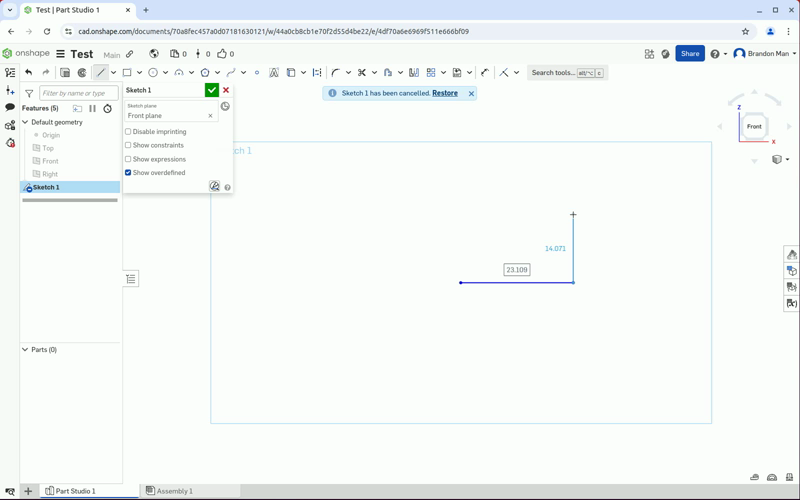
click(573, 214)
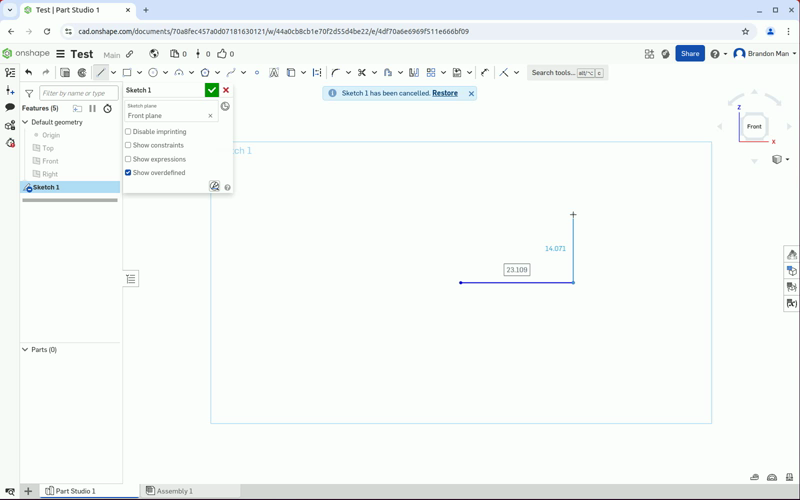
key_up(shift)
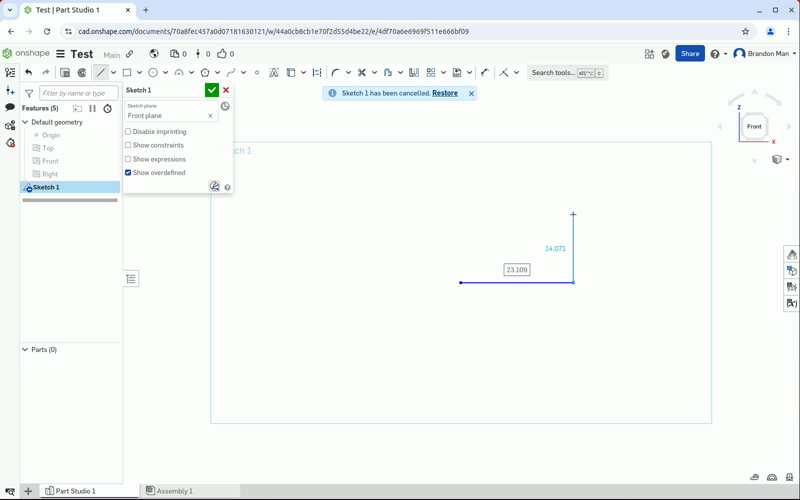
key_down(shift)
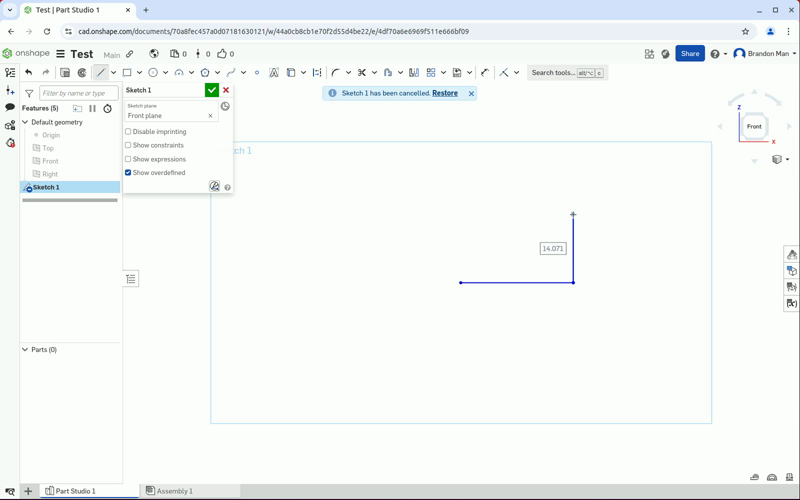
mouse_move(460, 214)
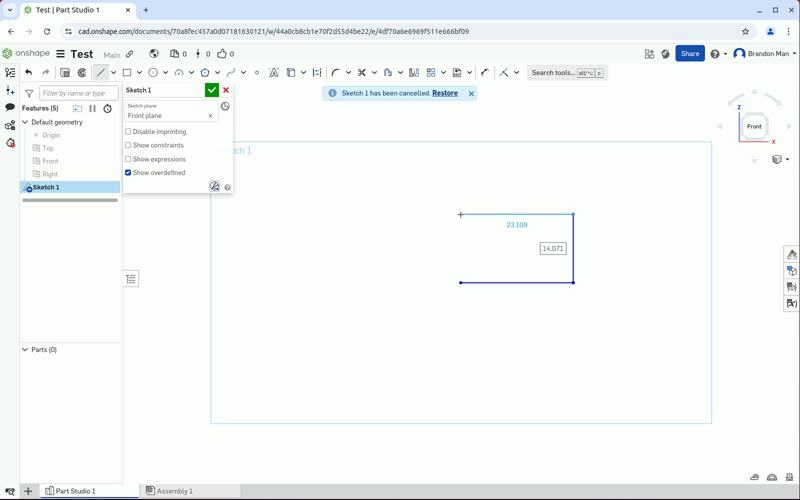
click(460, 214)
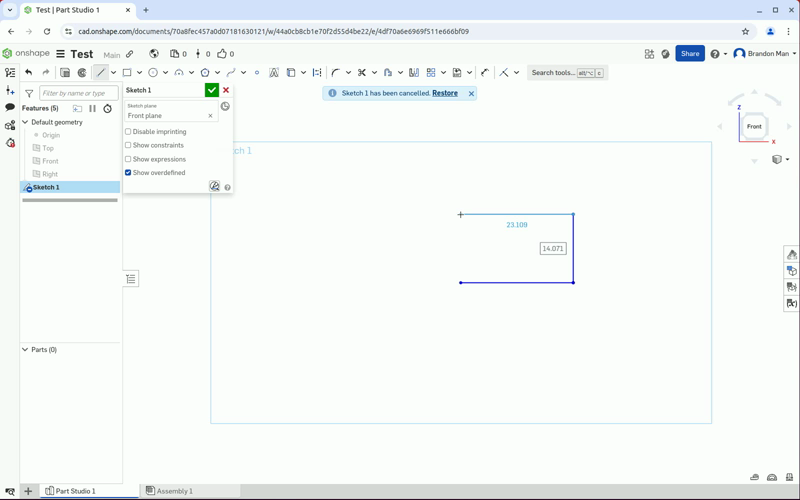
key_up(shift)
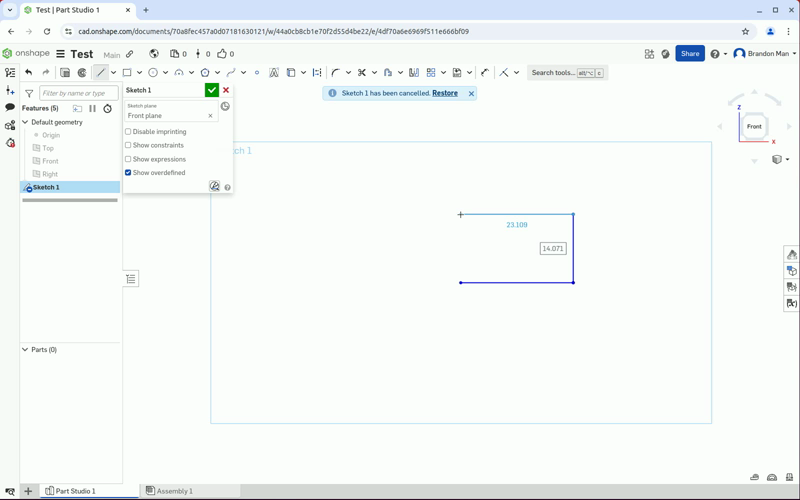
key_down(shift)
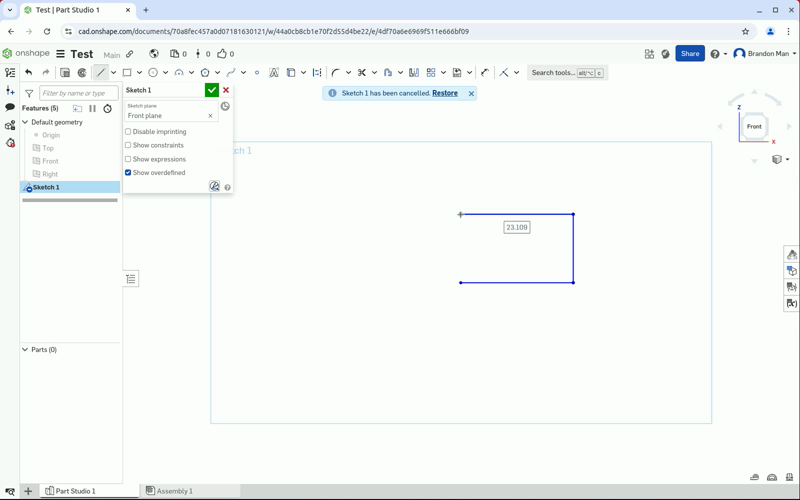
mouse_move(460, 282)
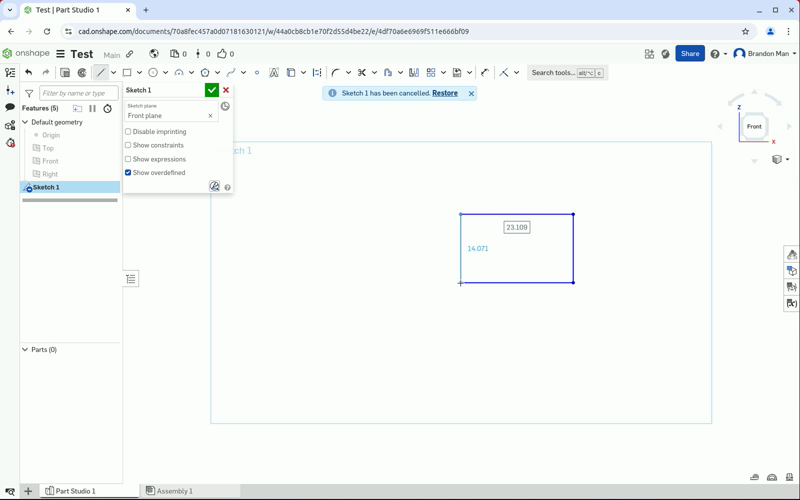
key_up(shift)
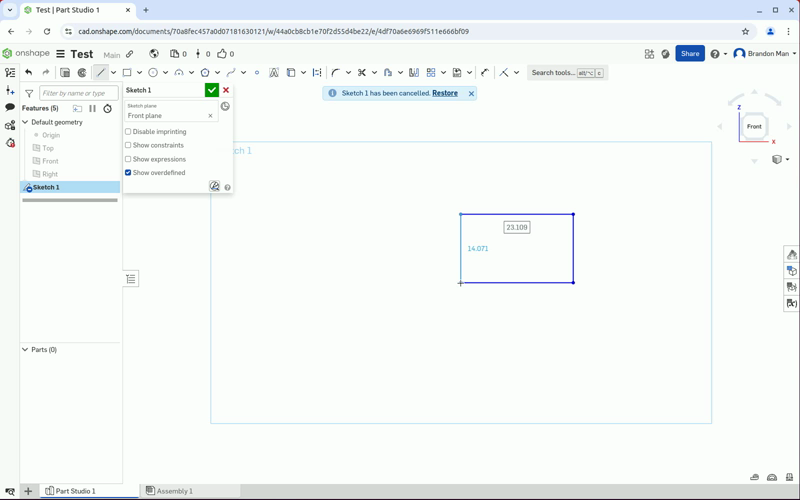
click(460, 282)
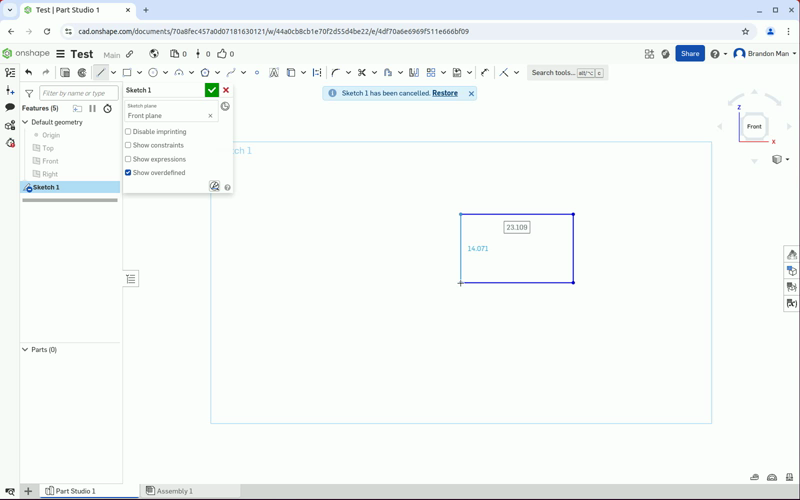
key(esc)
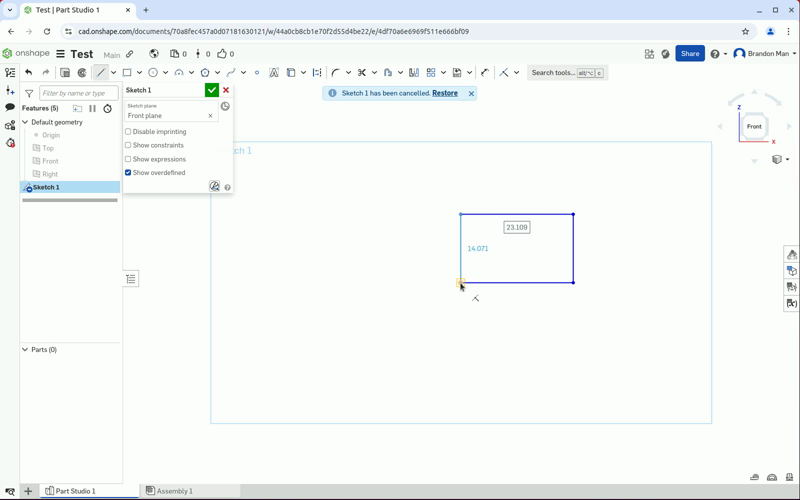
key(c)
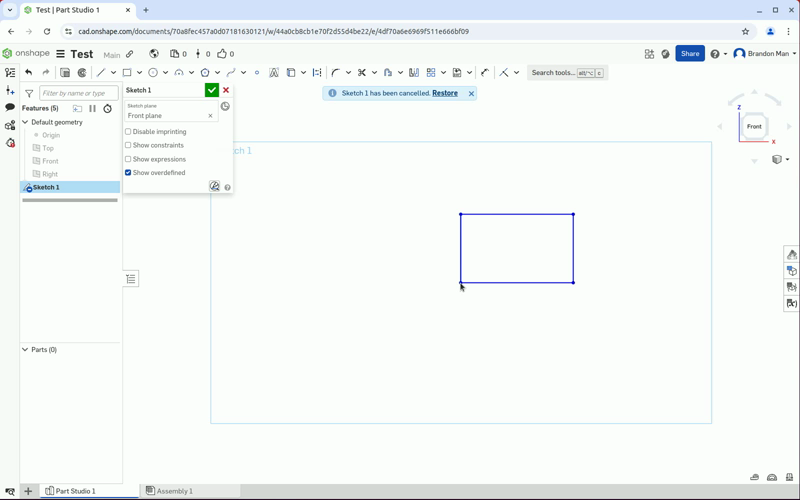
key_down(shift)
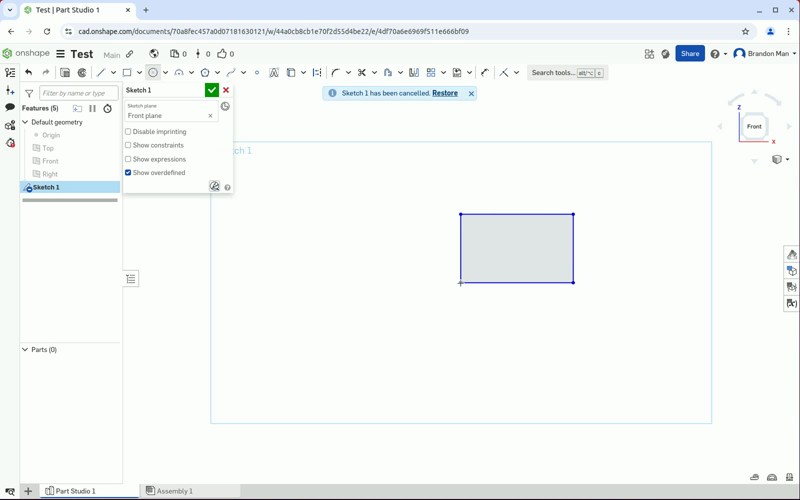
mouse_move(489, 248)
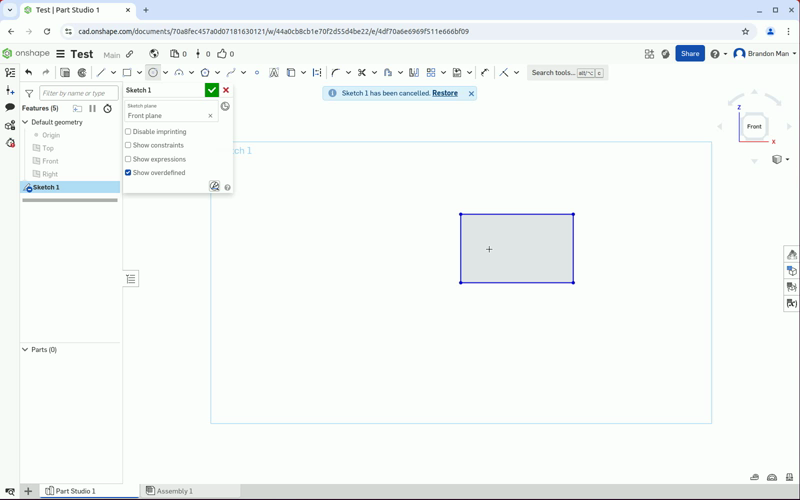
click(489, 248)
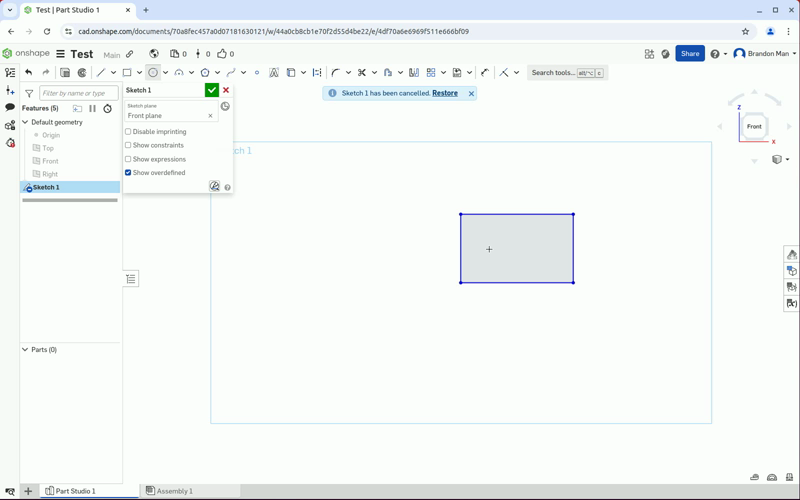
key_up(shift)
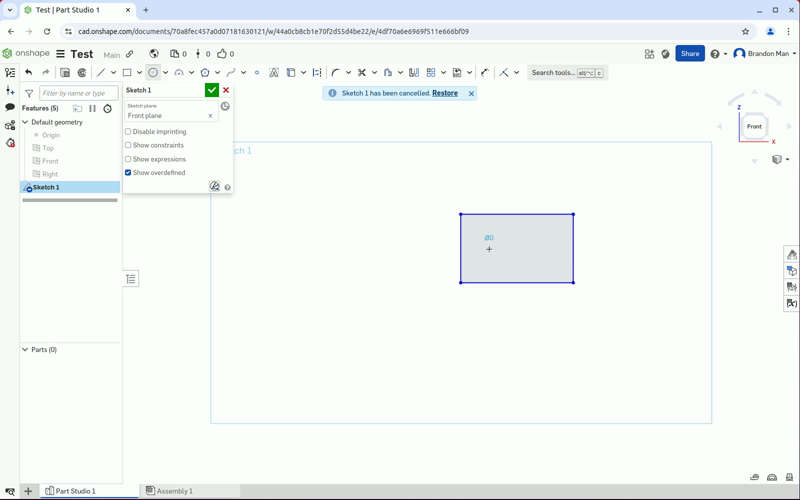
mouse_move(497, 248)
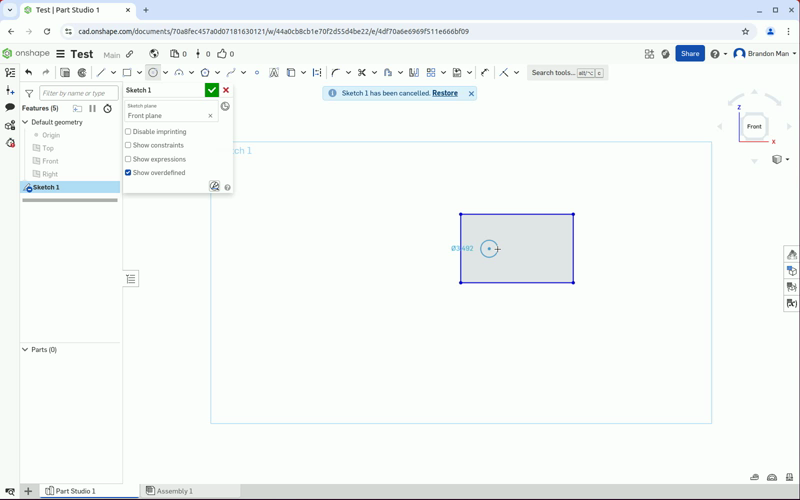
click(497, 248)
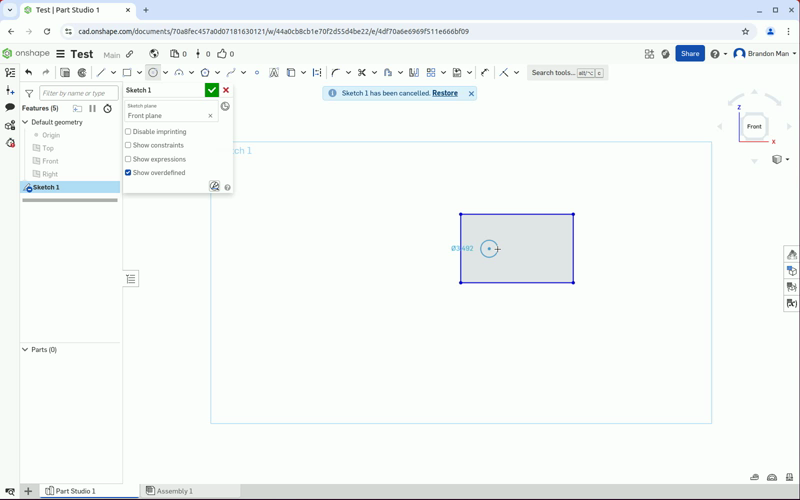
key(esc)
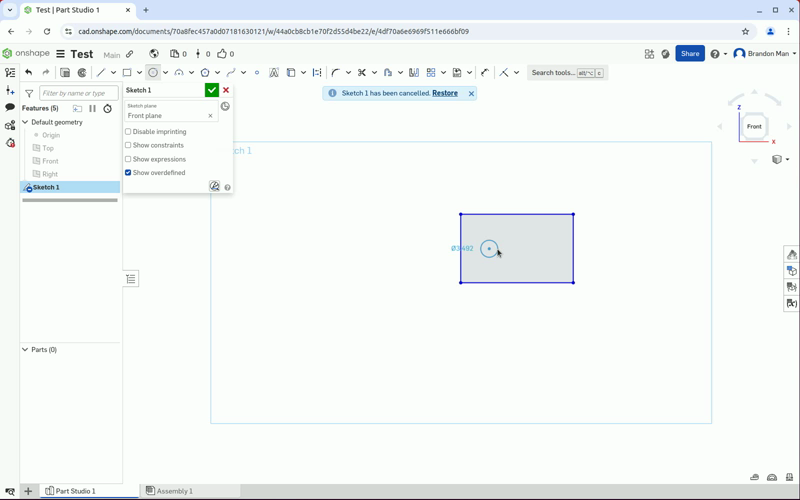
key(c)
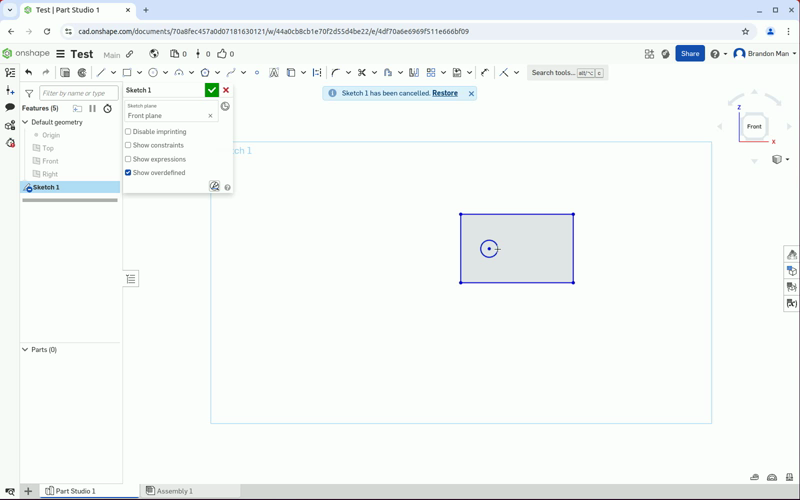
key_down(shift)
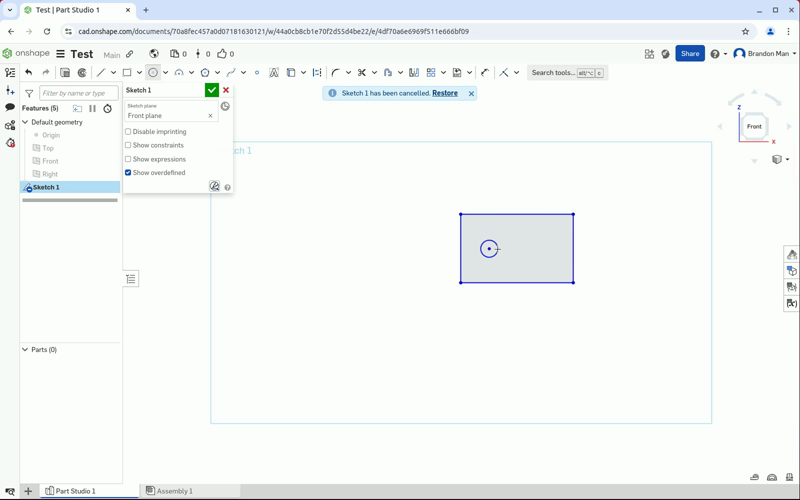
mouse_move(544, 248)
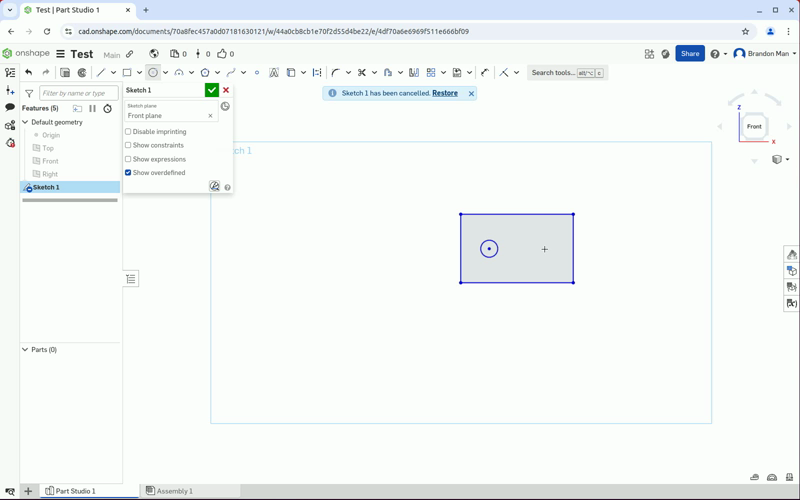
click(544, 248)
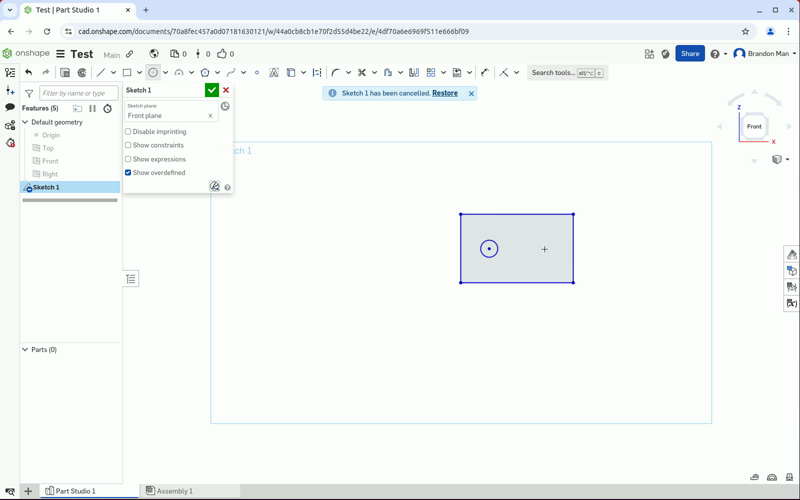
key_up(shift)
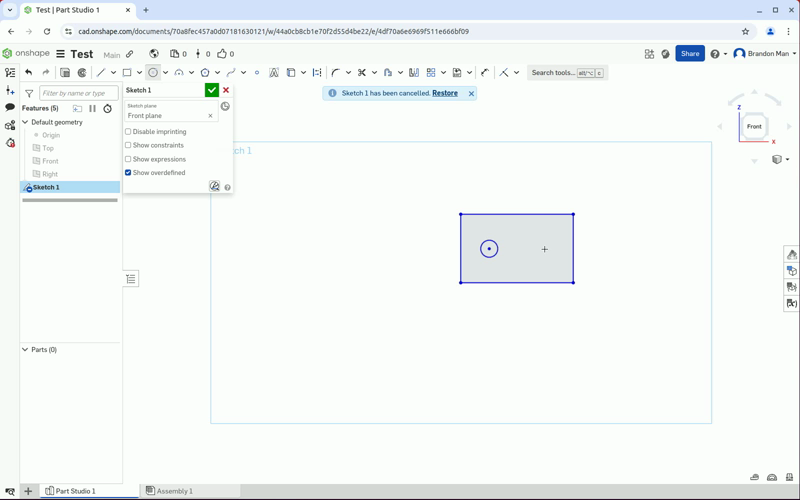
mouse_move(553, 248)
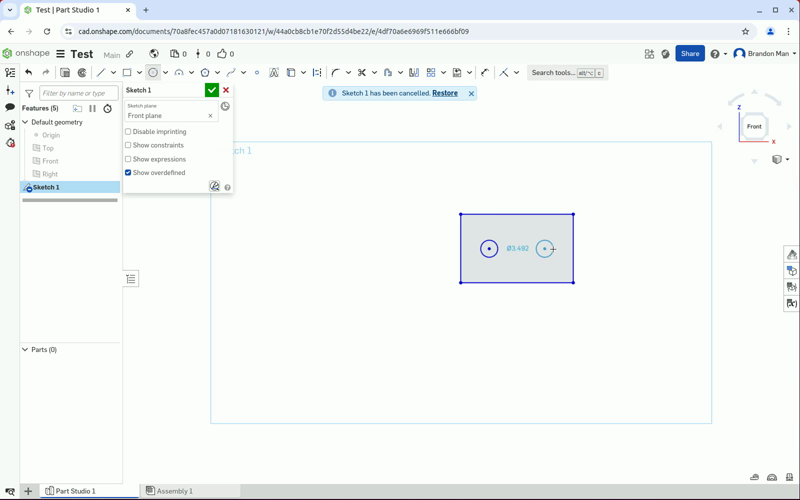
click(553, 248)
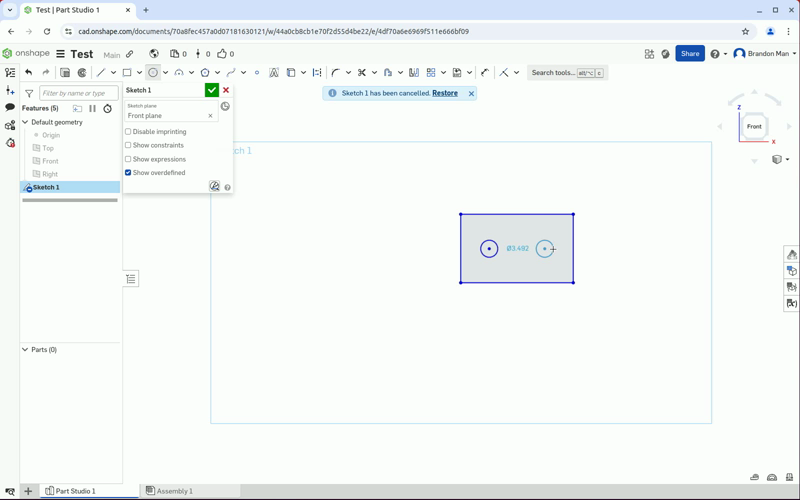
key(esc)
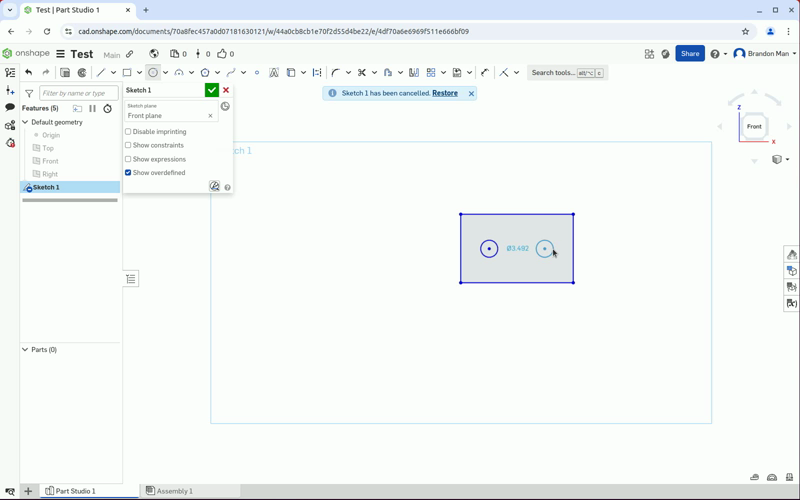
mouse_move(533, 275)
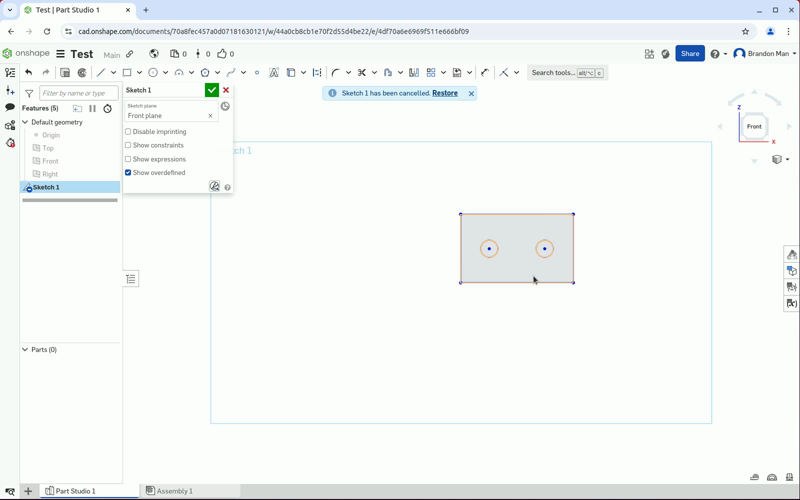
click(533, 275)
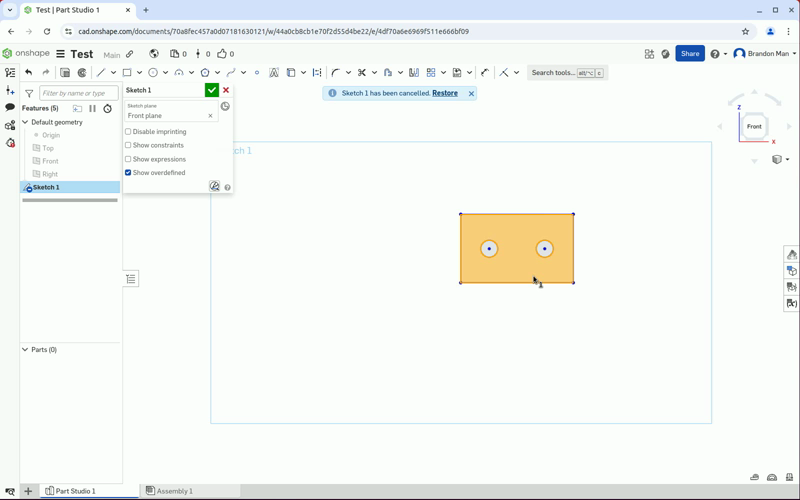
mouse_move(73, 352)
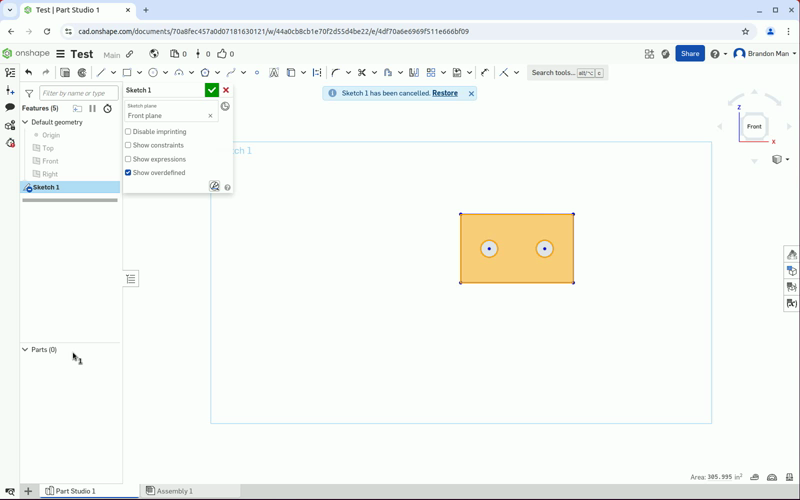
key(shift+y)
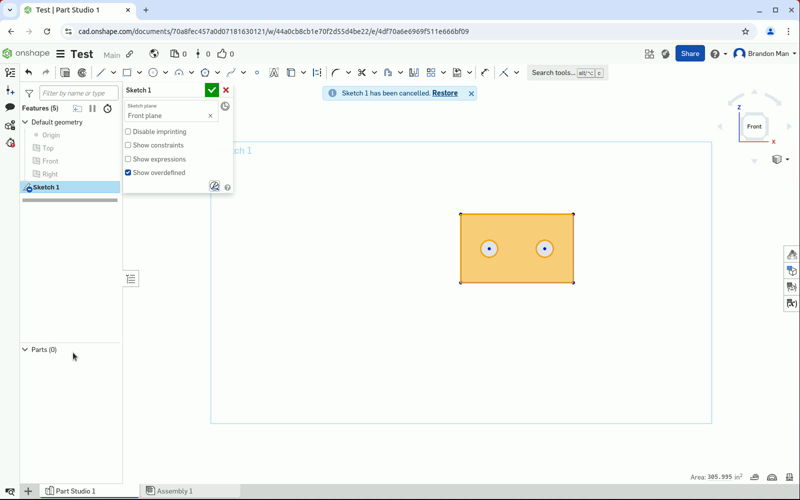
key(shift+e)
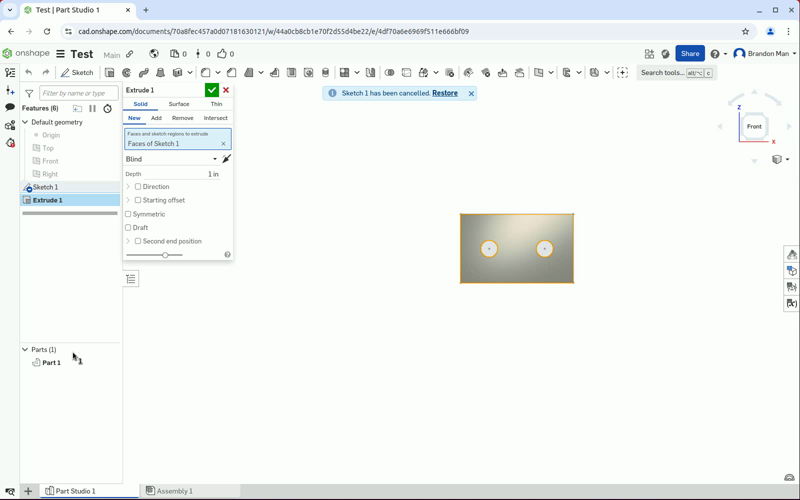
mouse_move(143, 106)
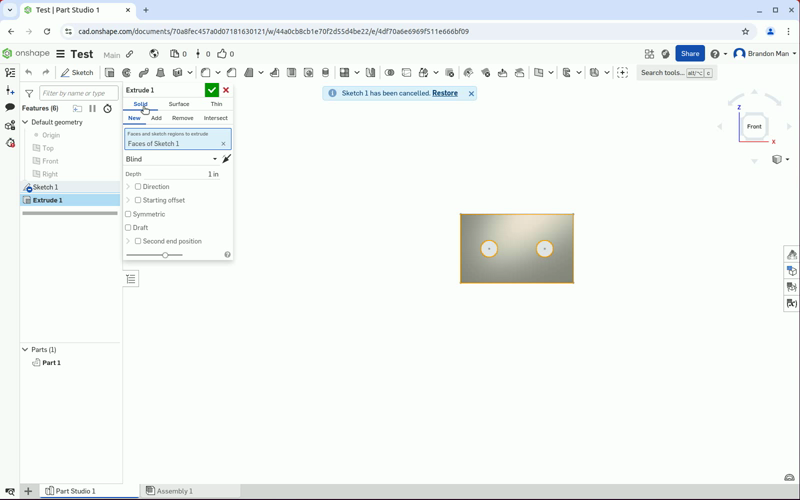
click(143, 106)
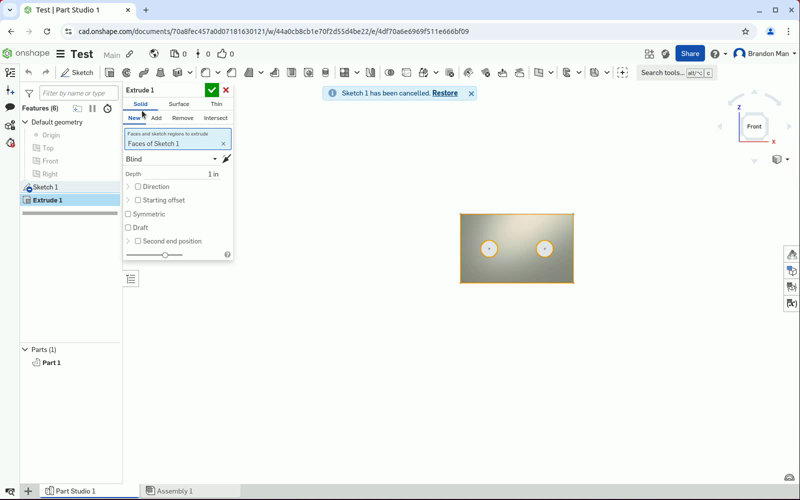
mouse_move(137, 120)
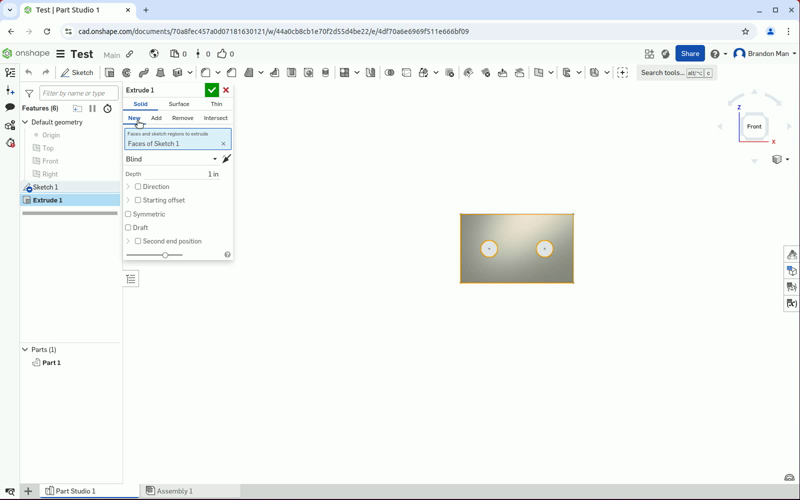
click(137, 120)
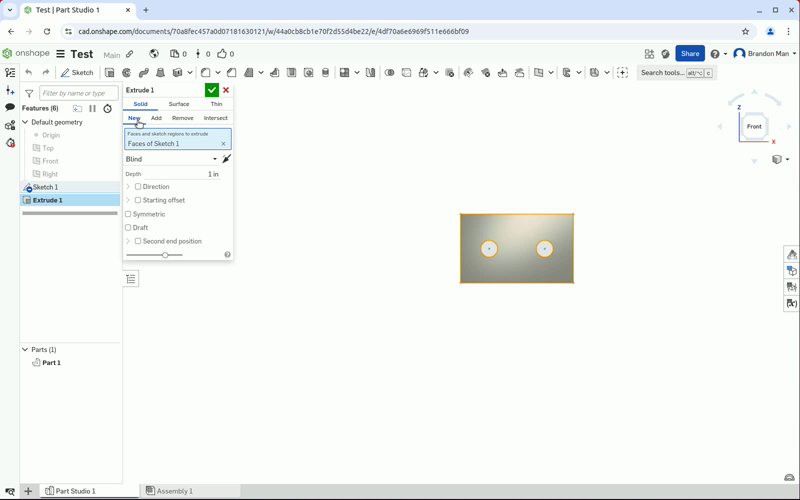
key(tab, 4)
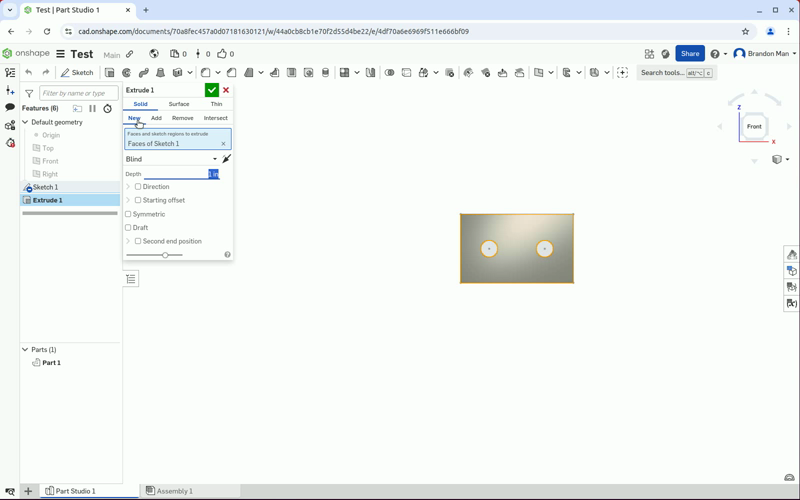
text(8.666)
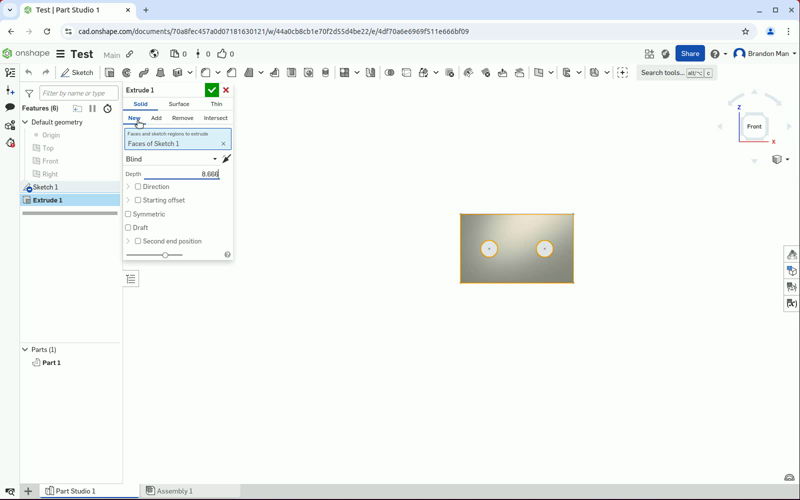
key(enter)
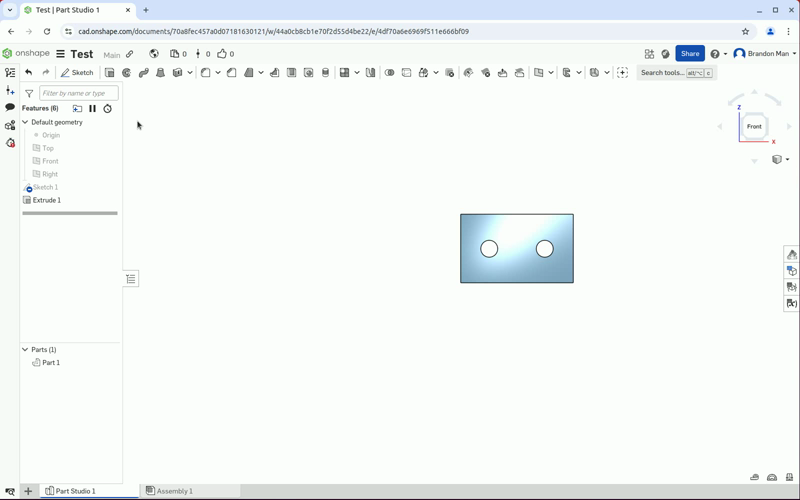
key(shift+h)
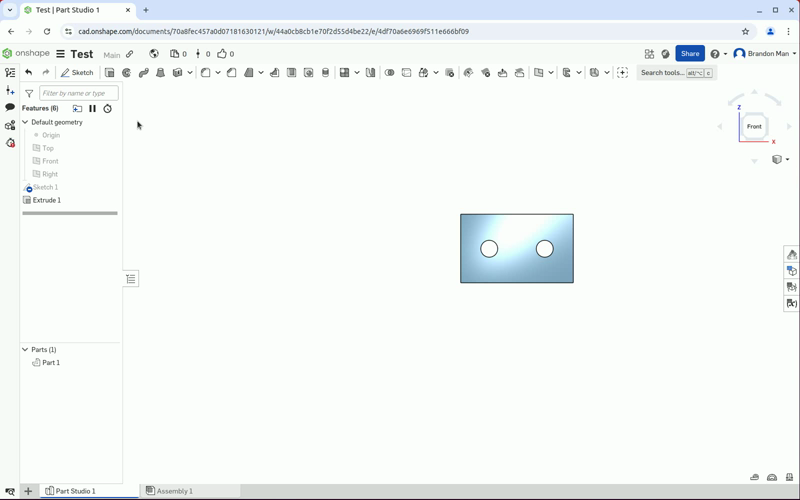
key(shift+h)
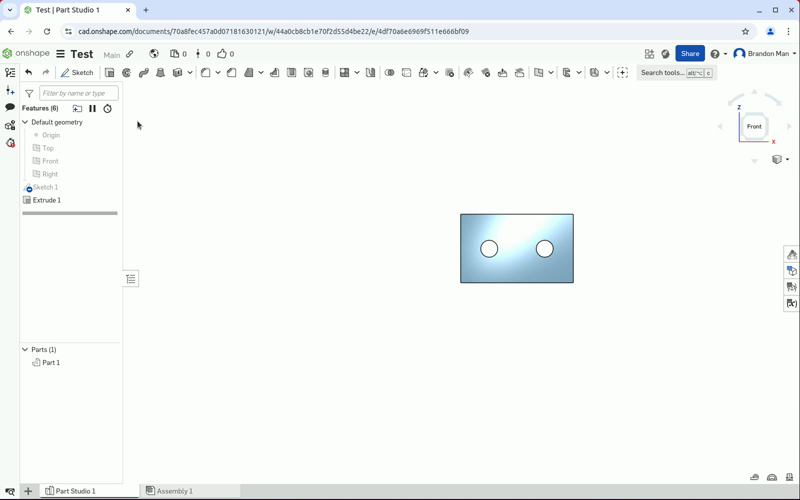
mouse_move(73, 189)
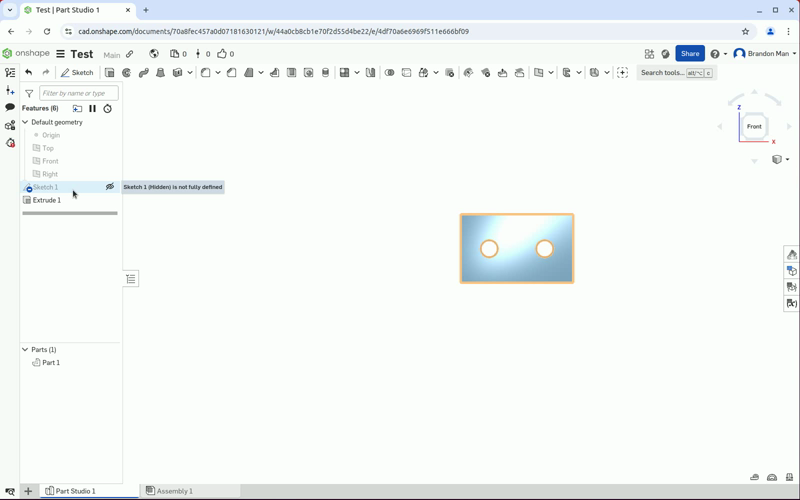
click(73, 189)
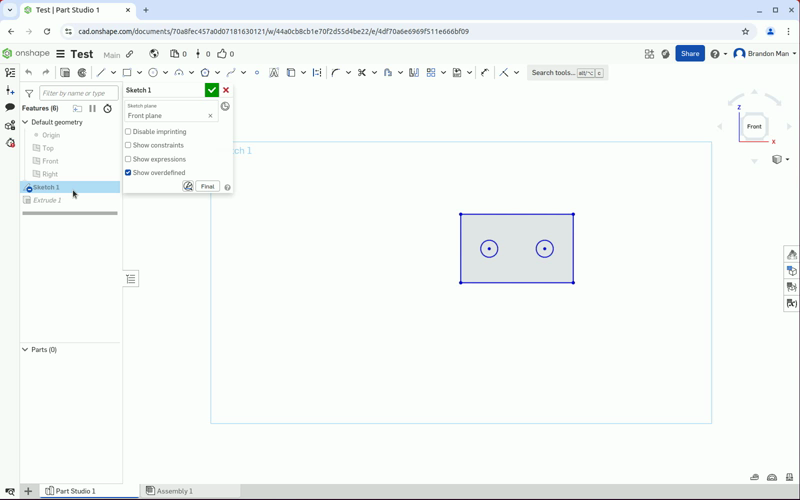
mouse_move(229, 92)
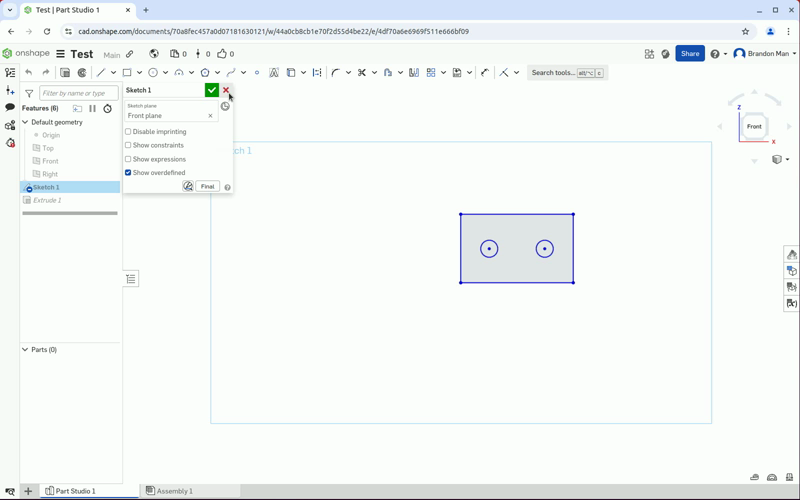
click(229, 92)
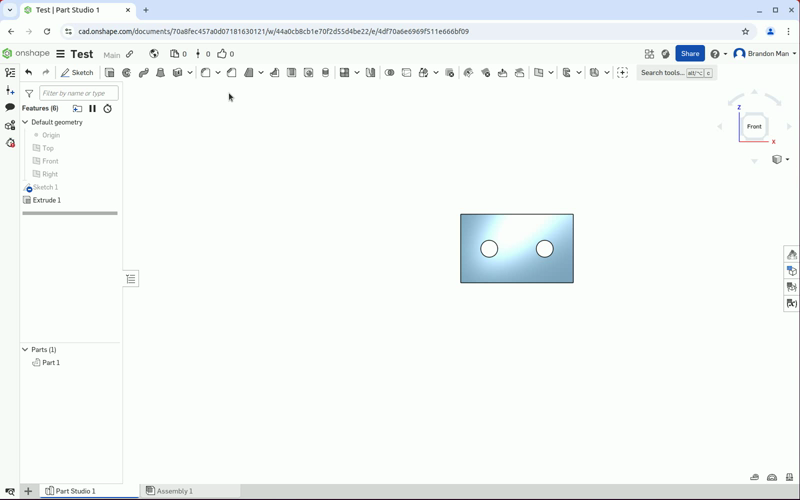
mouse_move(541, 75)
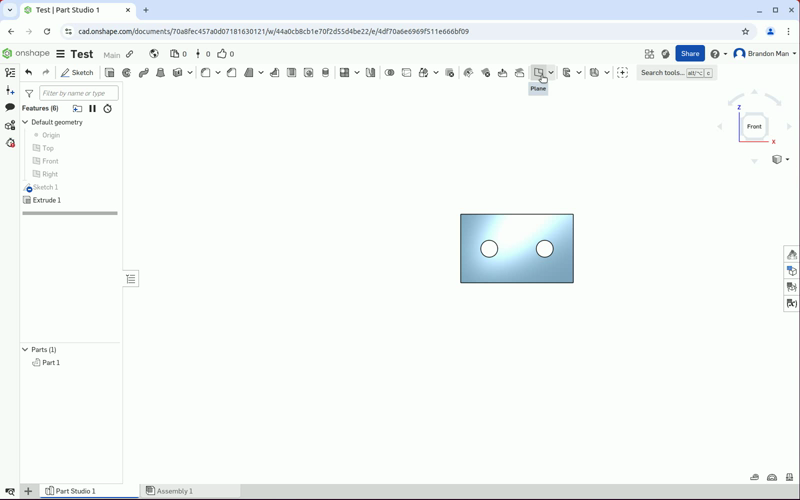
click(541, 75)
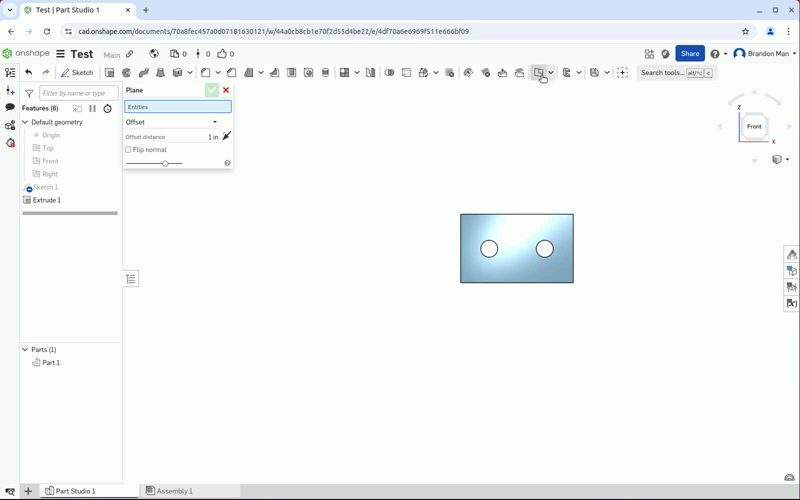
mouse_move(73, 163)
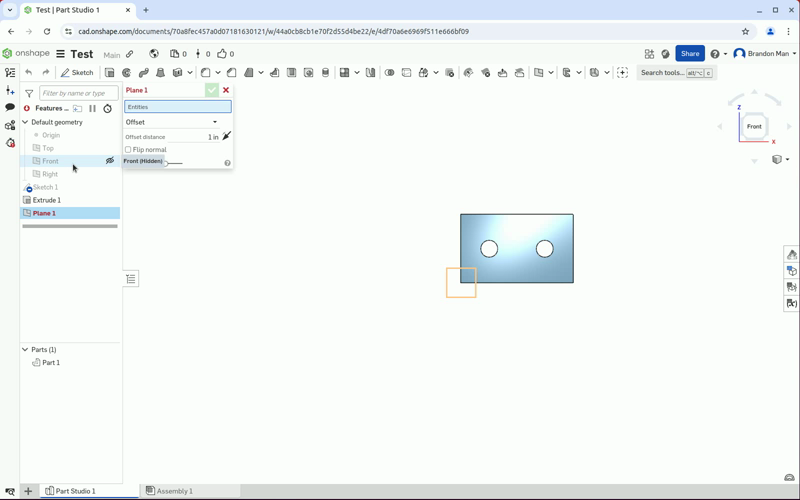
click(73, 163)
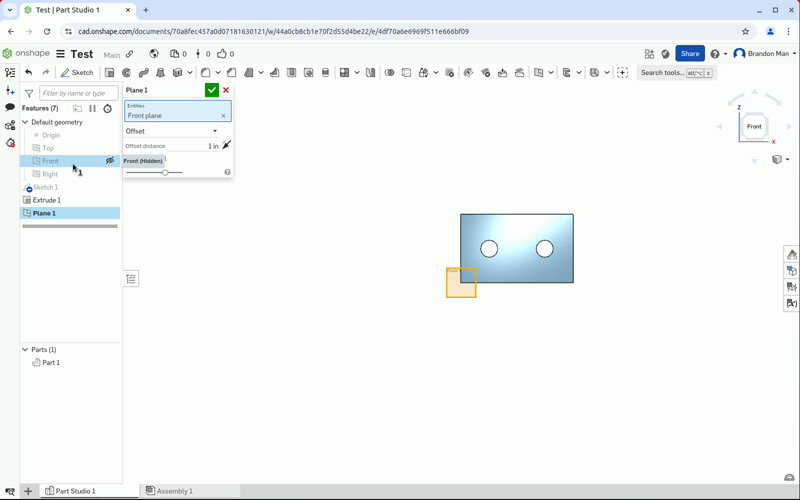
key(tab, 2)
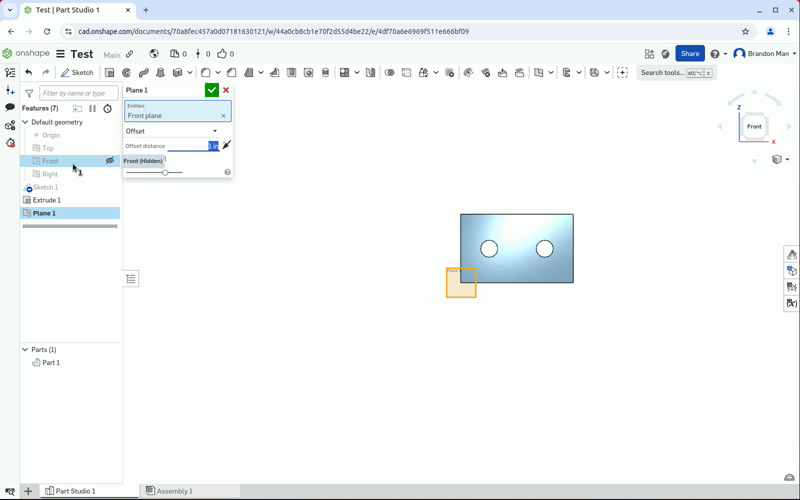
text(8.658)
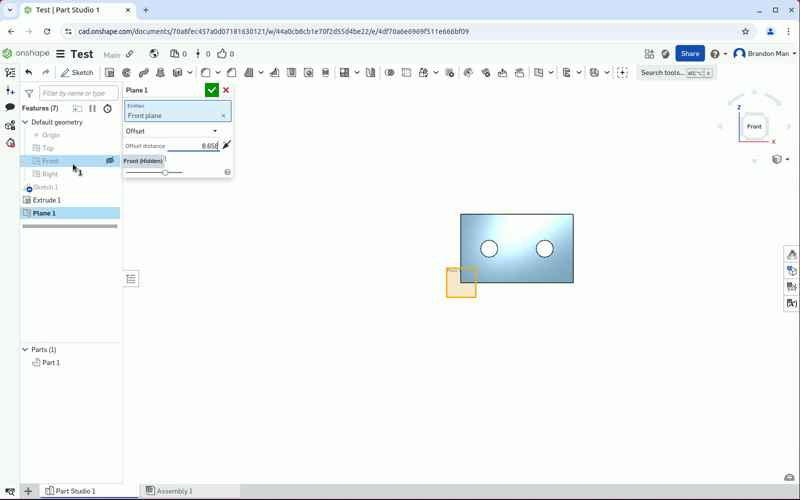
key(enter, 2)
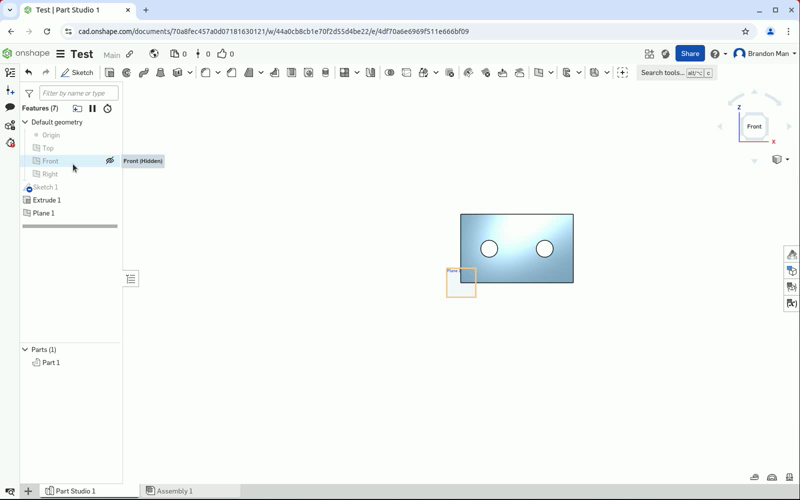
key(shift+s)
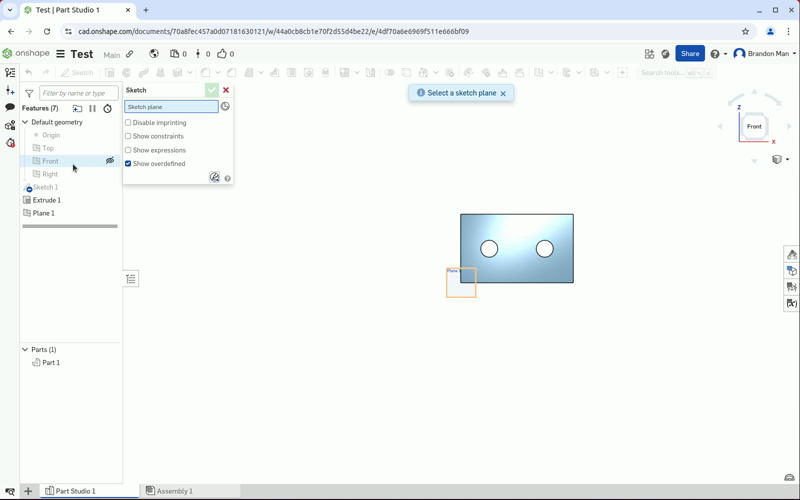
mouse_move(73, 215)
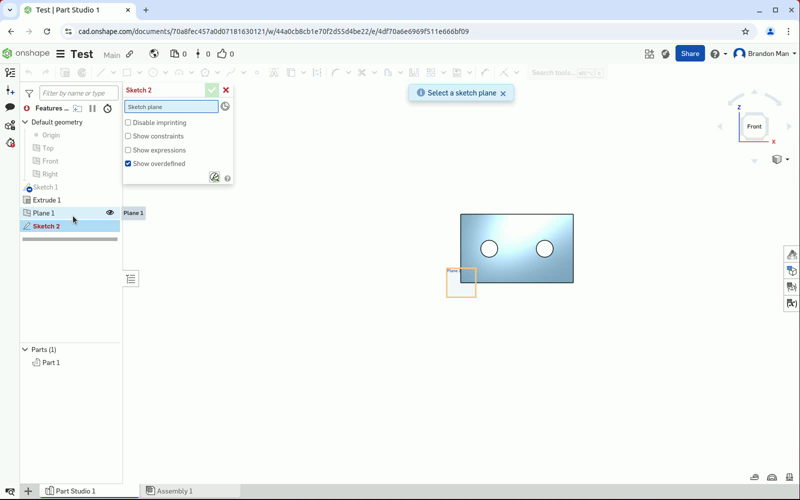
click(73, 215)
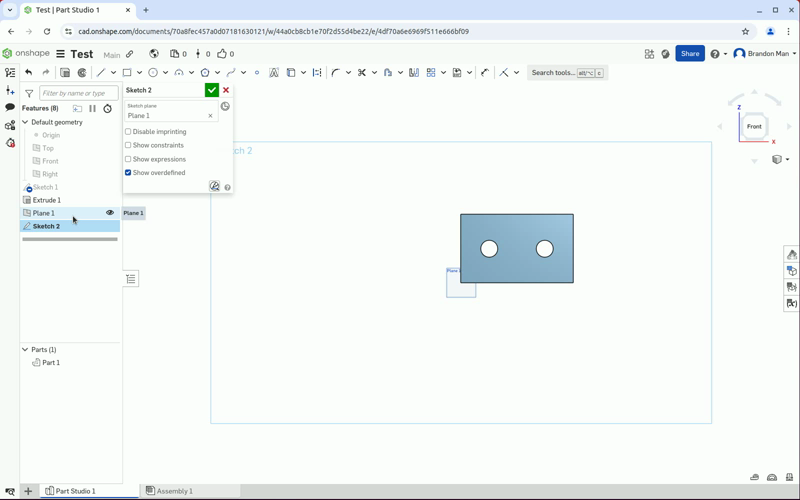
mouse_move(73, 352)
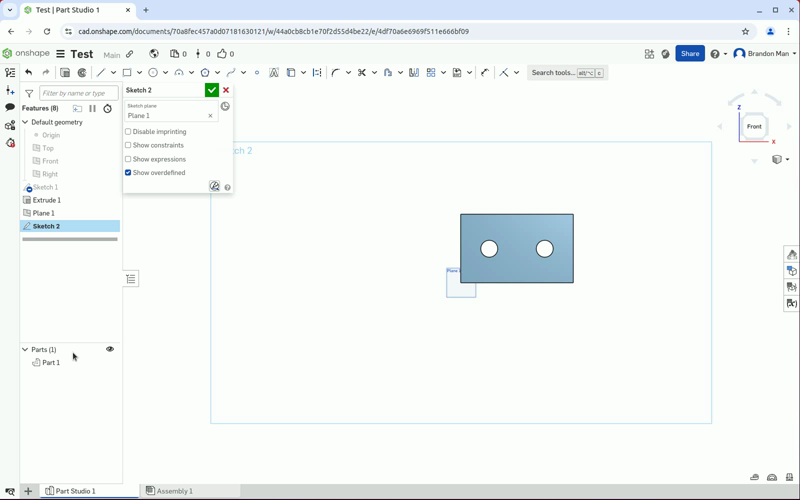
key(y)
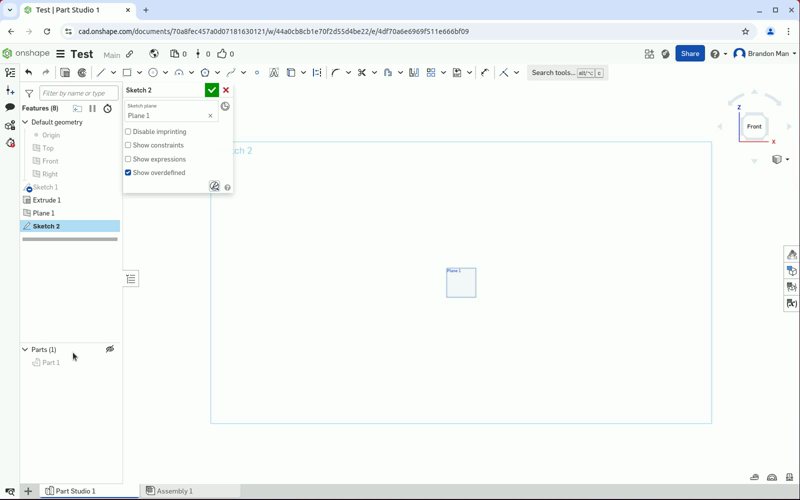
key(l)
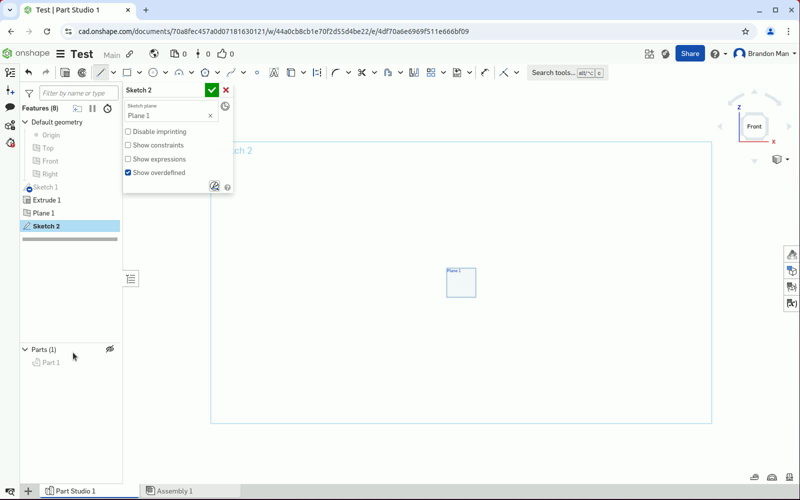
key_down(shift)
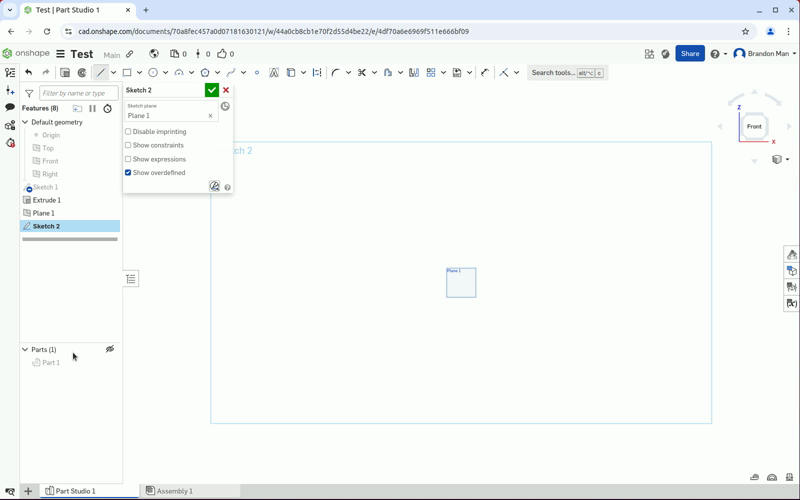
mouse_move(460, 272)
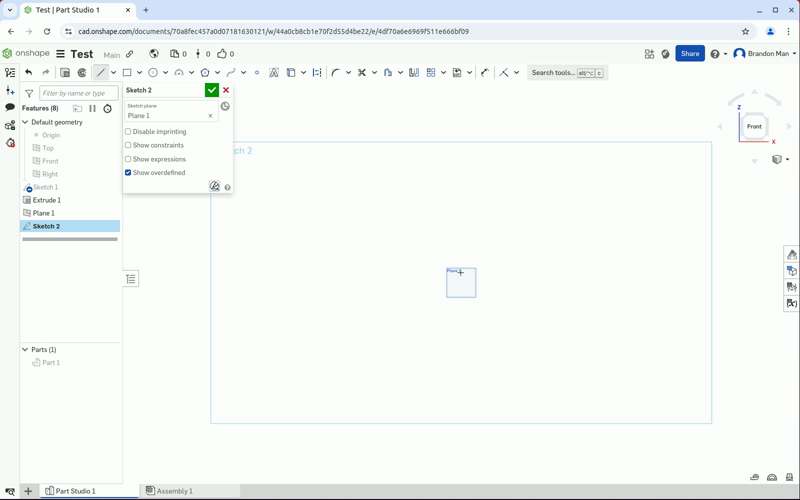
click(460, 272)
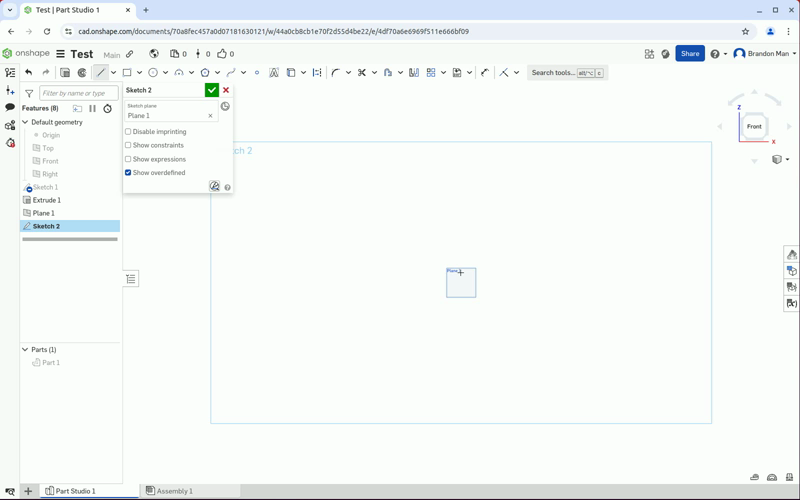
key_up(shift)
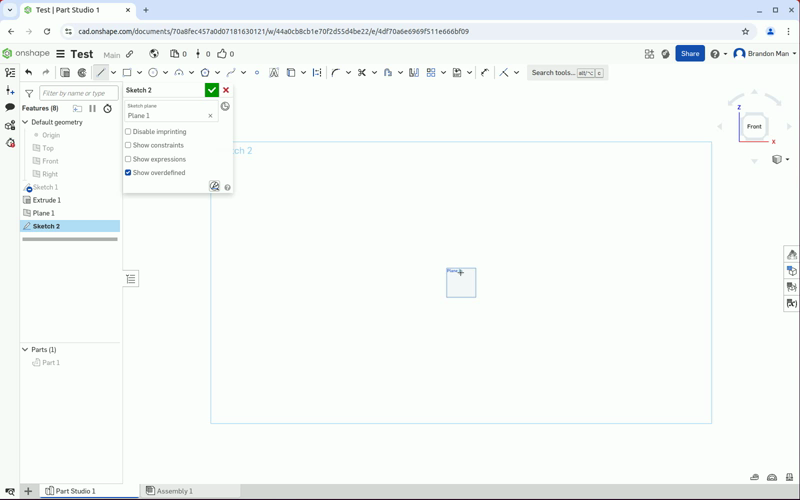
key_down(shift)
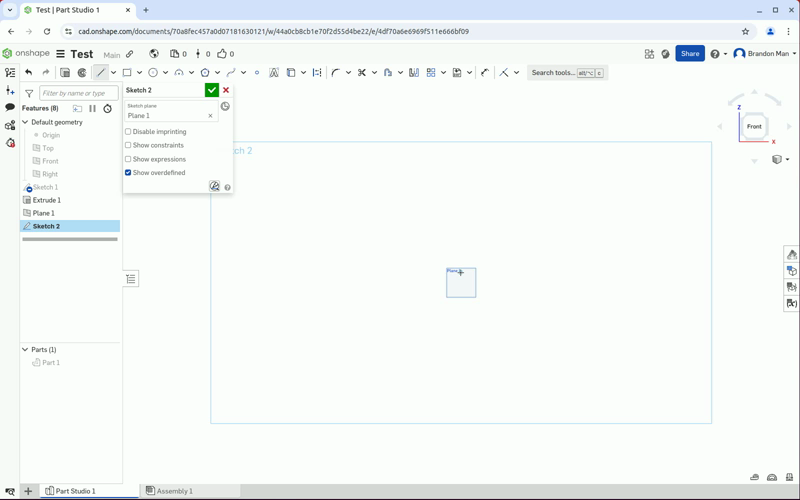
mouse_move(573, 272)
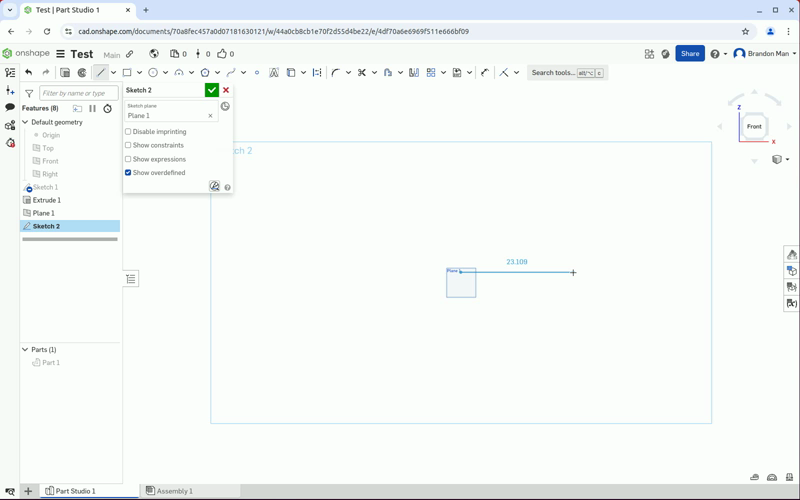
click(573, 272)
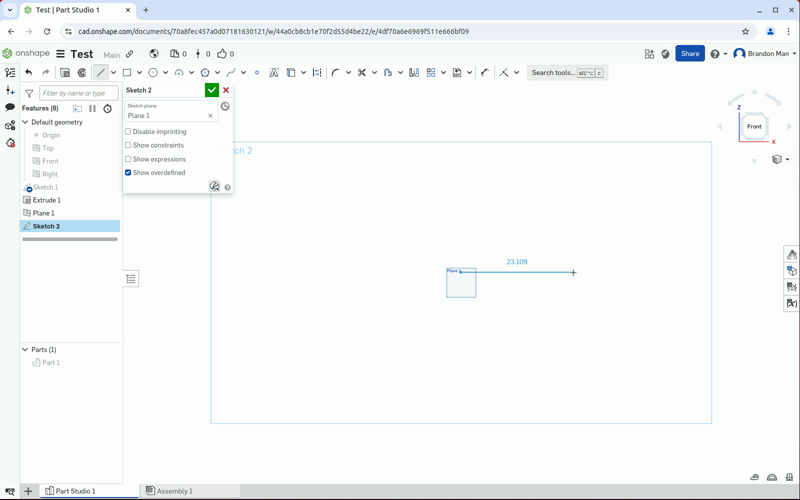
key_up(shift)
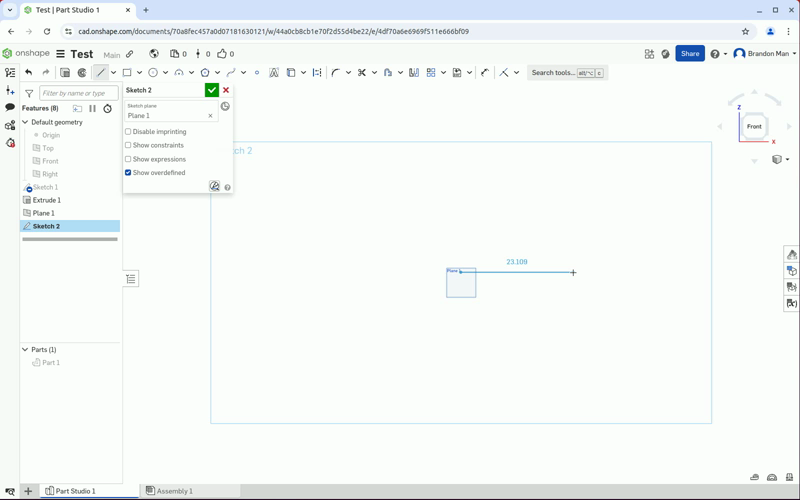
key_down(shift)
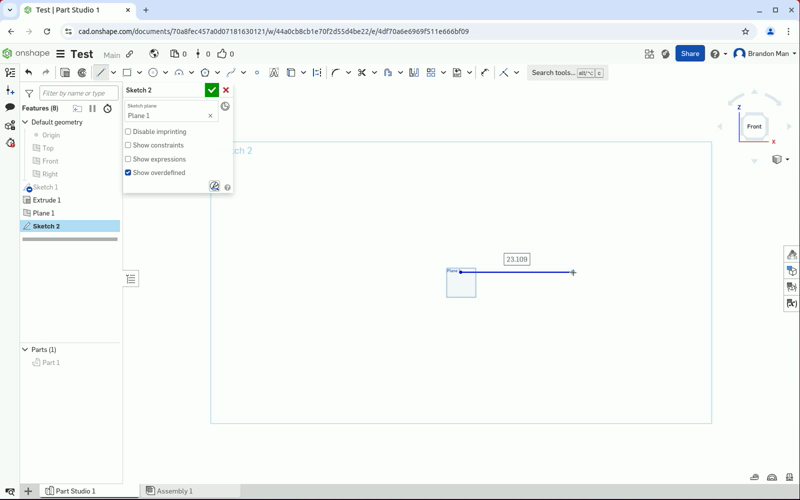
mouse_move(589, 272)
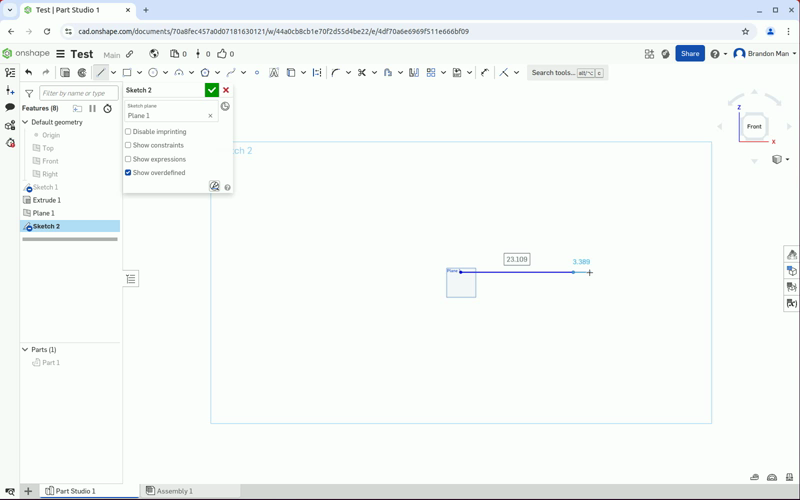
mouse_move(573, 226)
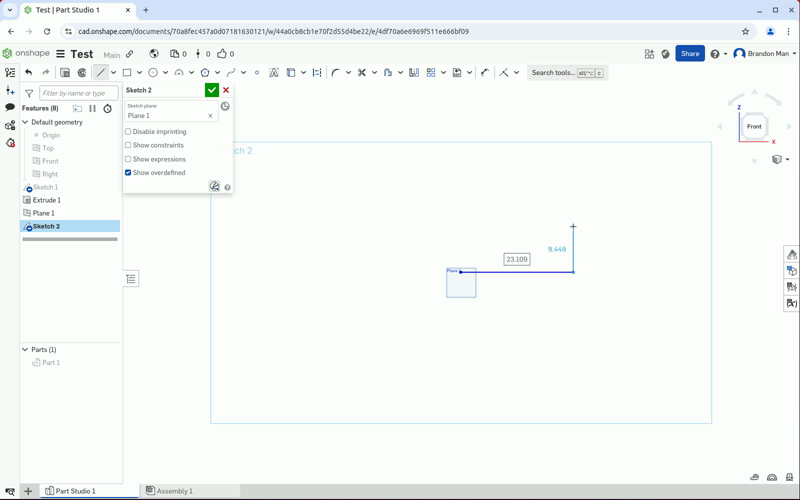
click(573, 226)
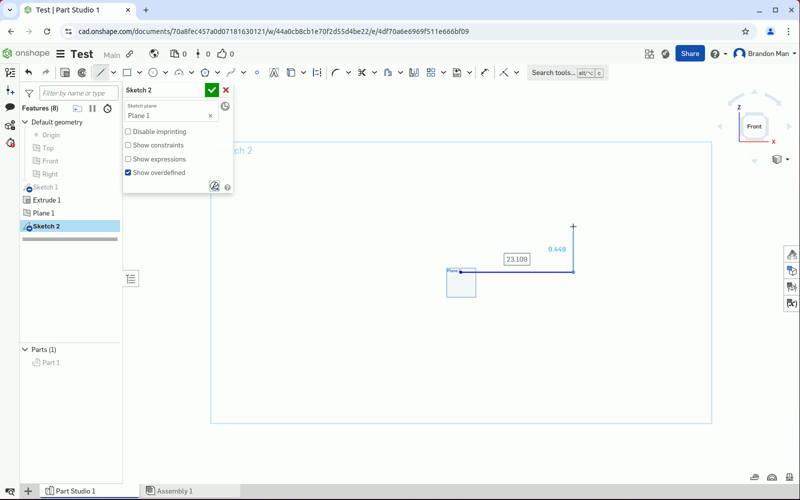
key_up(shift)
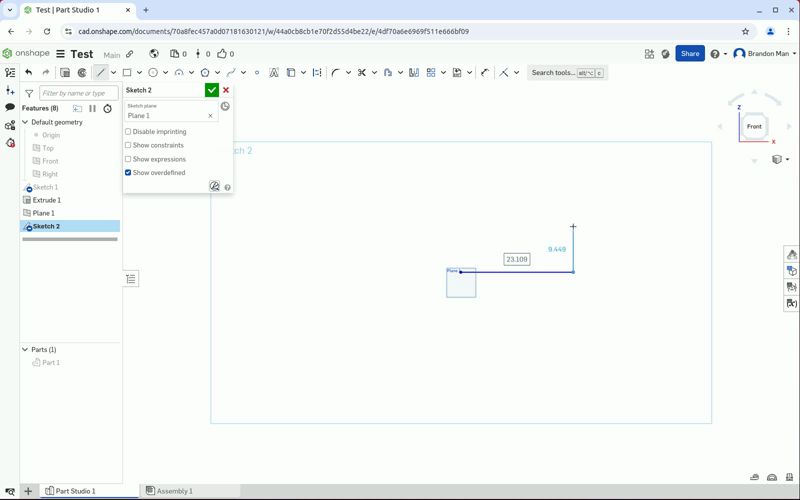
key_down(shift)
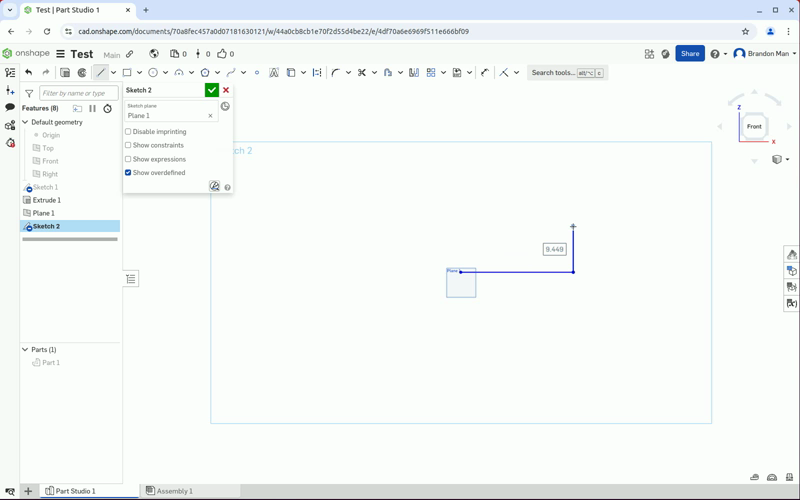
mouse_move(589, 226)
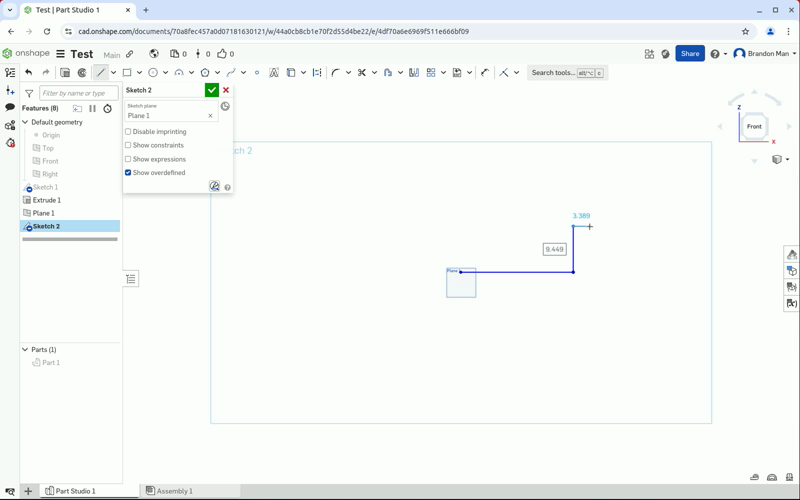
mouse_move(517, 226)
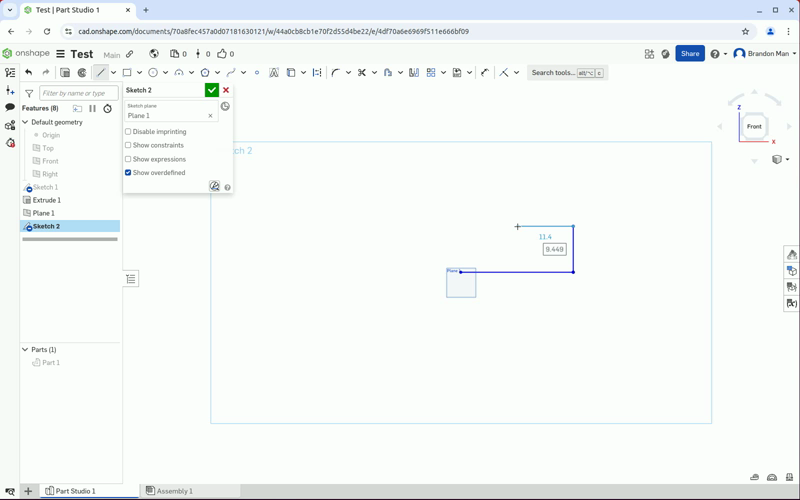
click(517, 226)
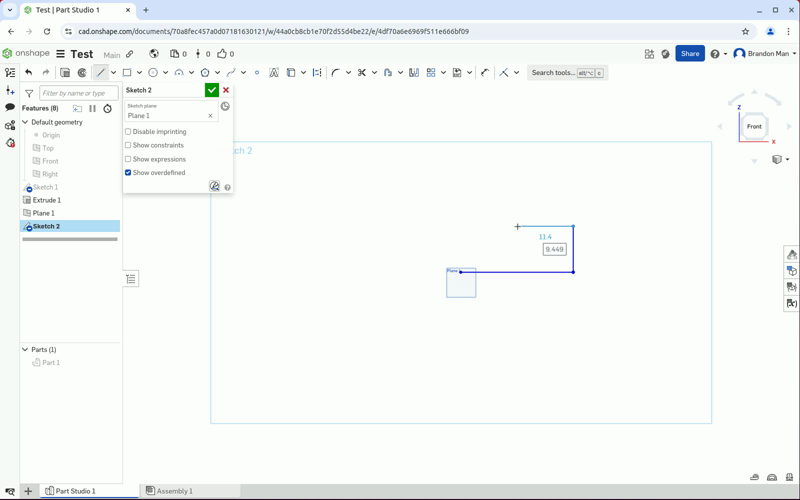
key_up(shift)
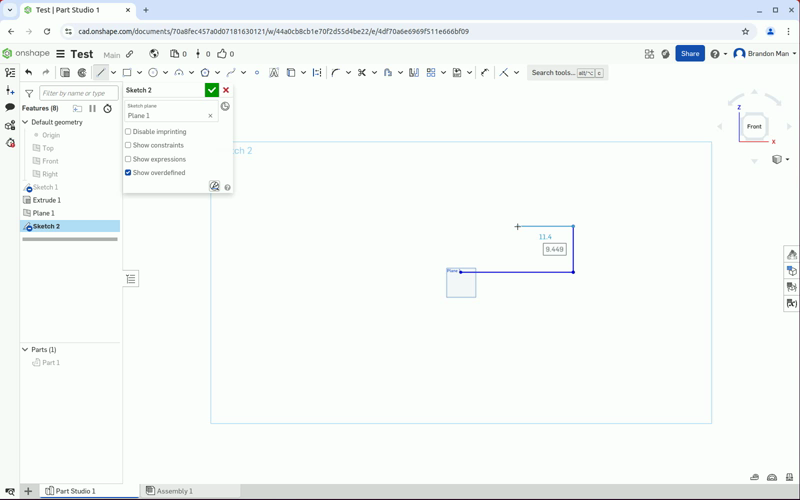
key_down(shift)
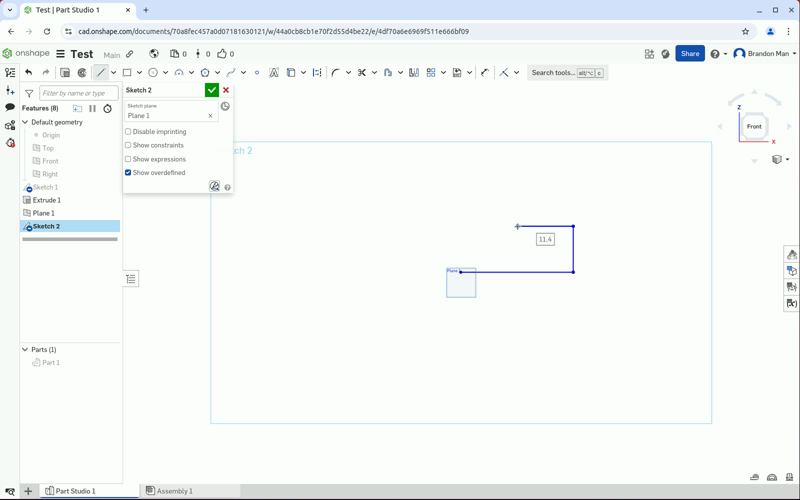
mouse_move(547, 226)
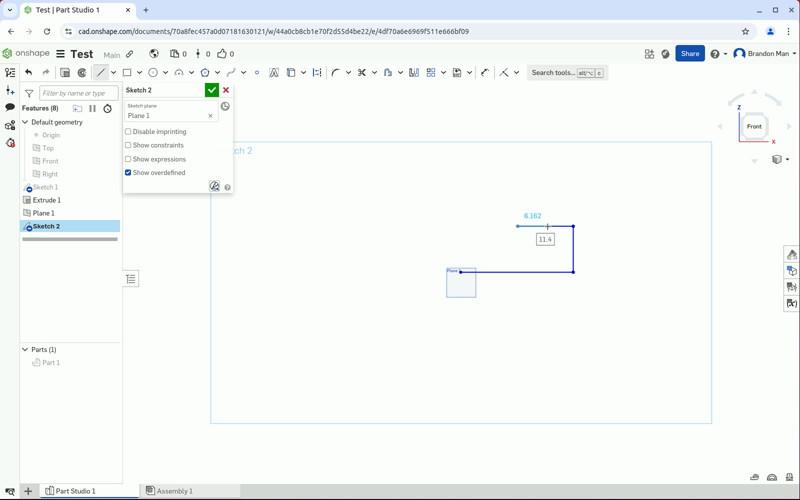
mouse_move(460, 226)
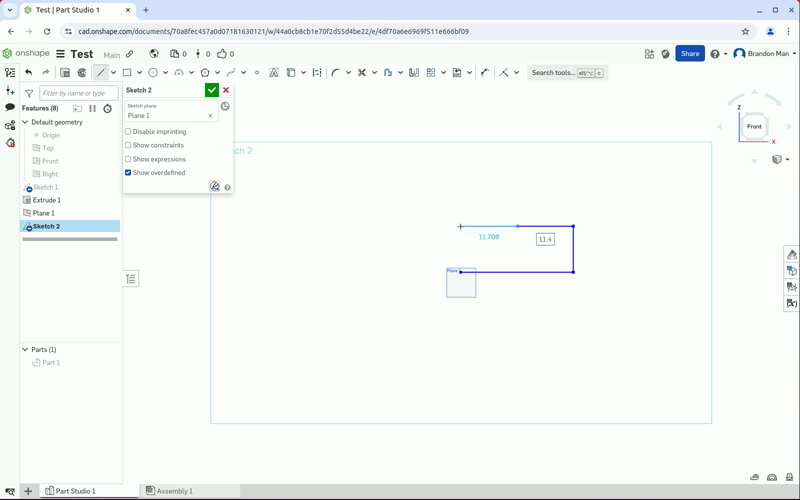
click(460, 226)
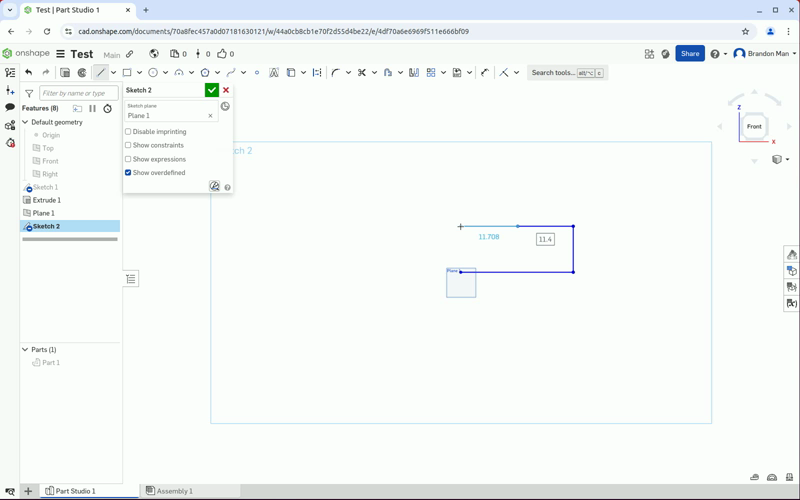
key_up(shift)
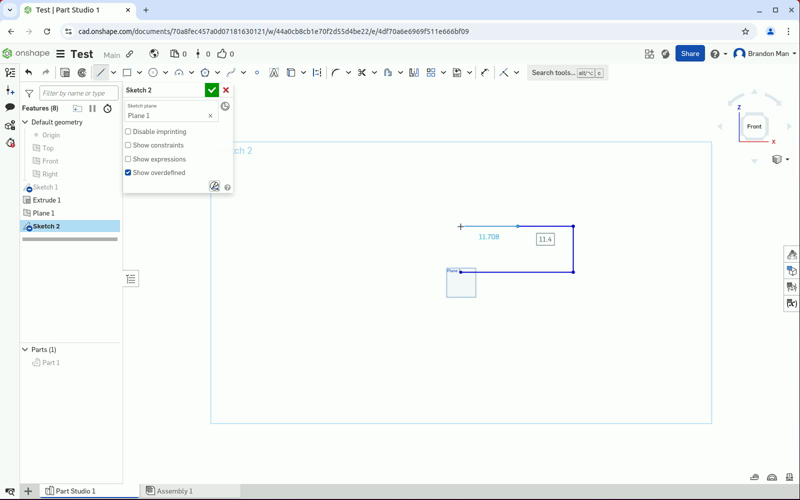
mouse_move(490, 226)
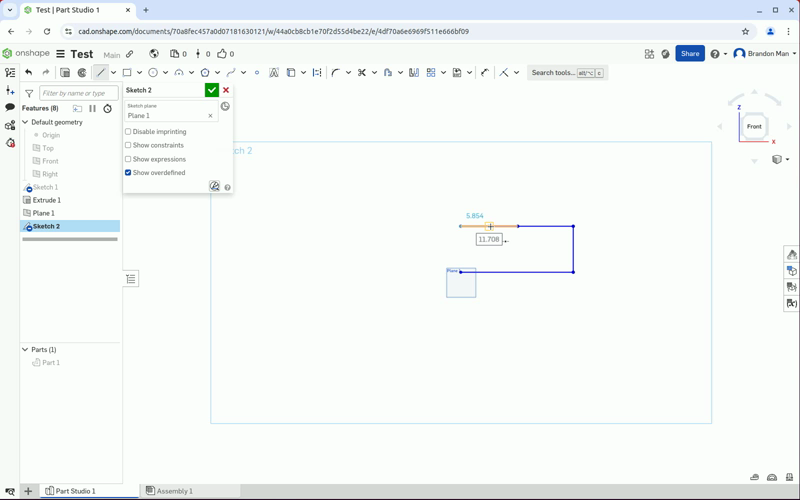
key_down(shift)
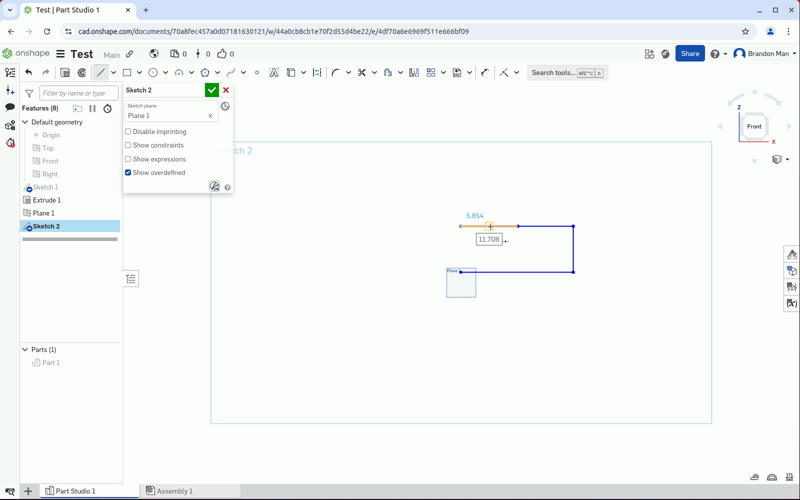
mouse_move(460, 272)
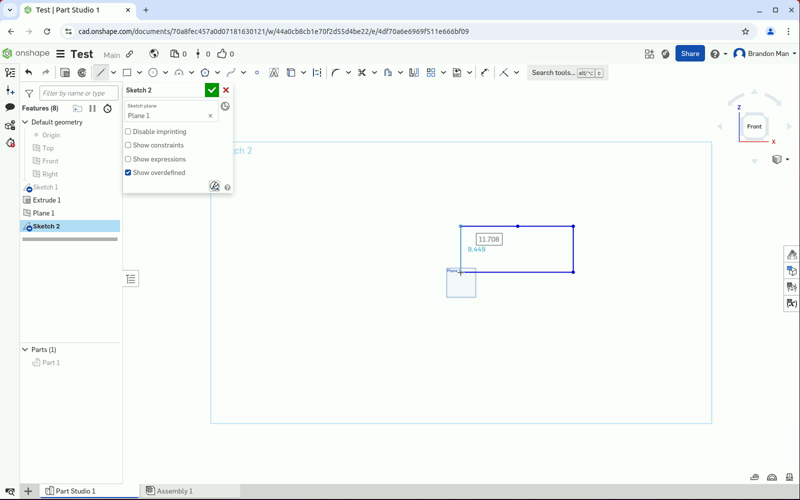
key_up(shift)
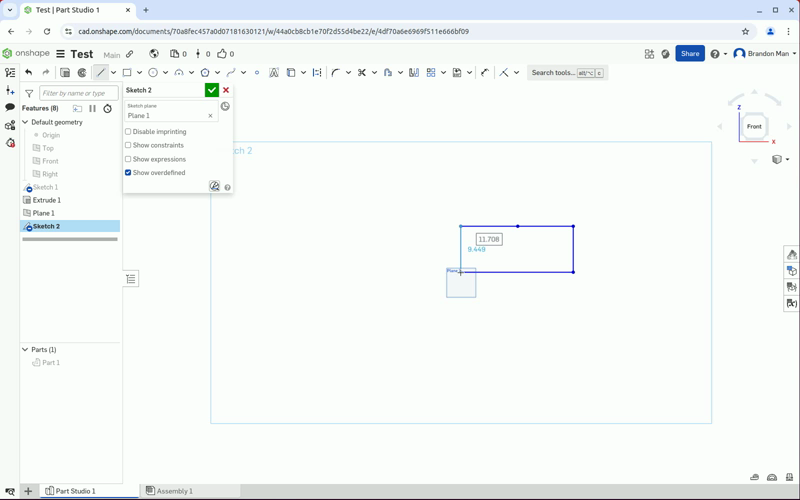
click(460, 272)
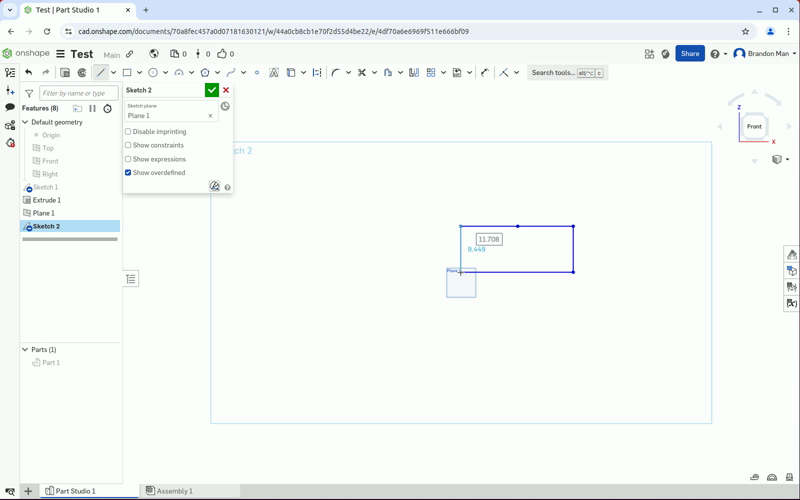
key(esc)
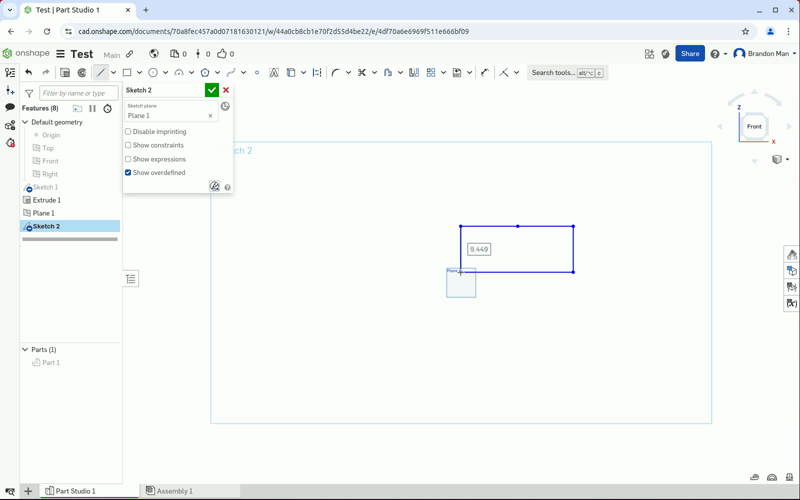
key(c)
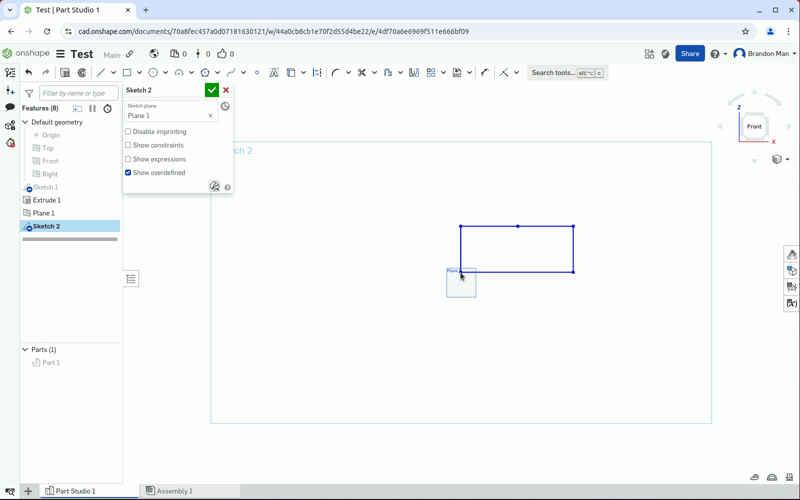
key_down(shift)
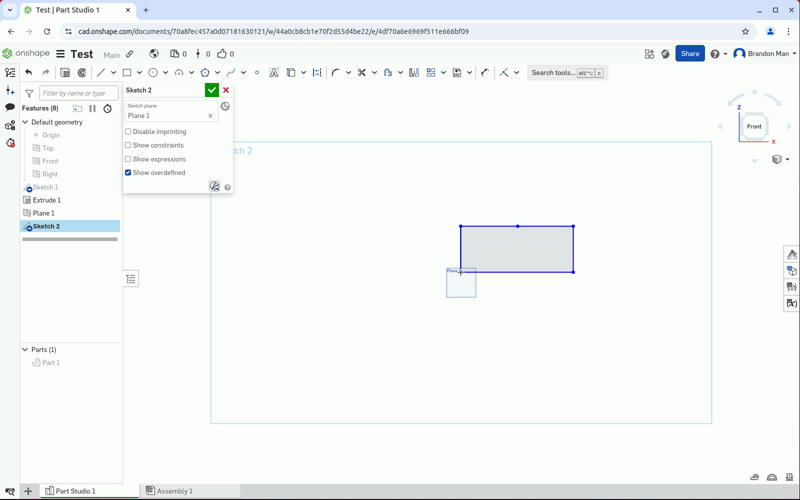
mouse_move(489, 249)
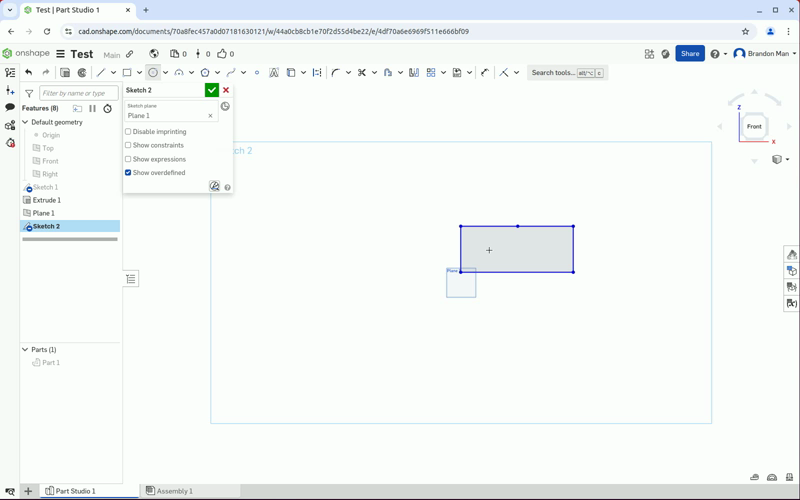
click(489, 249)
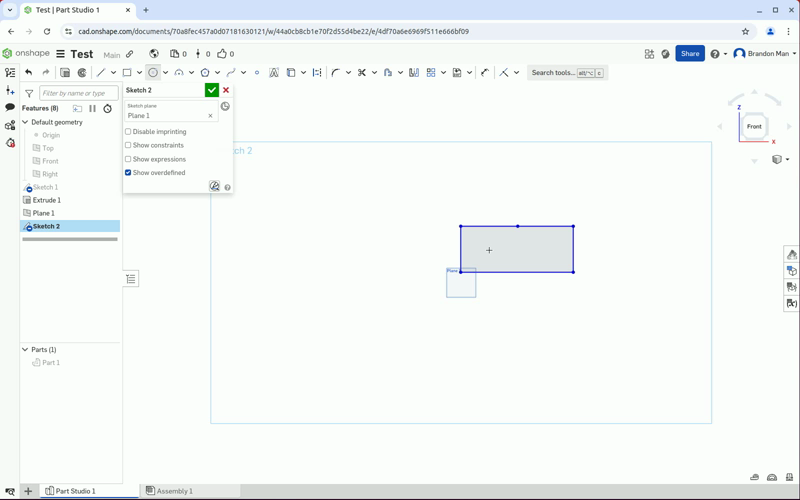
key_up(shift)
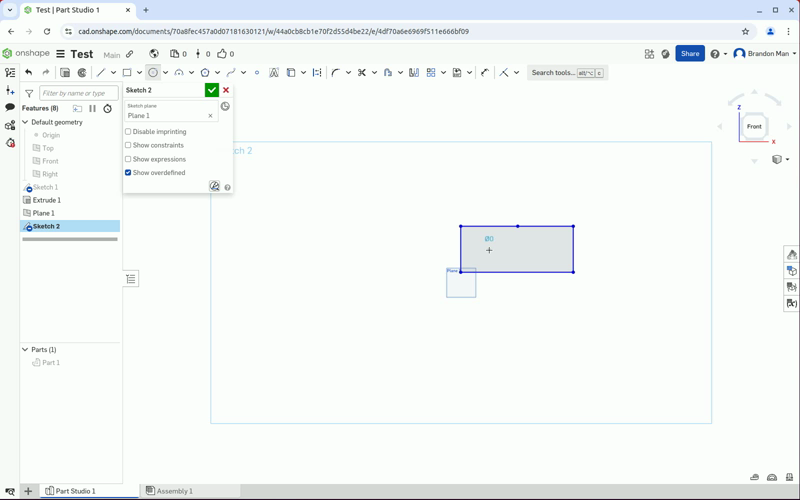
mouse_move(497, 249)
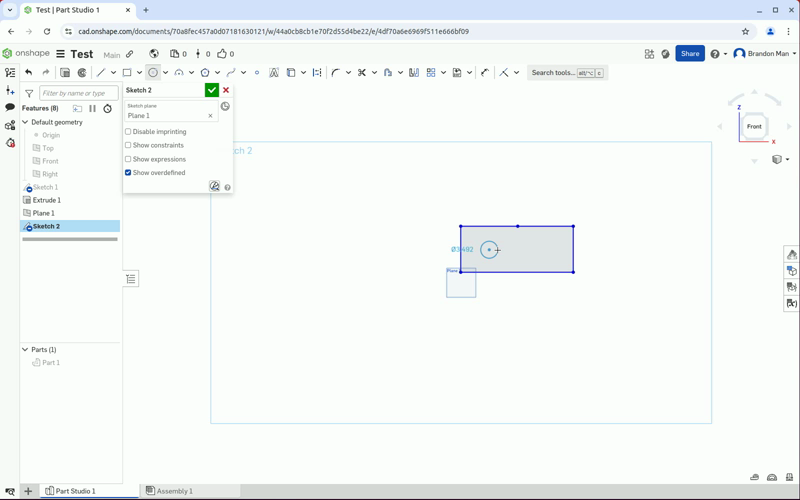
click(497, 249)
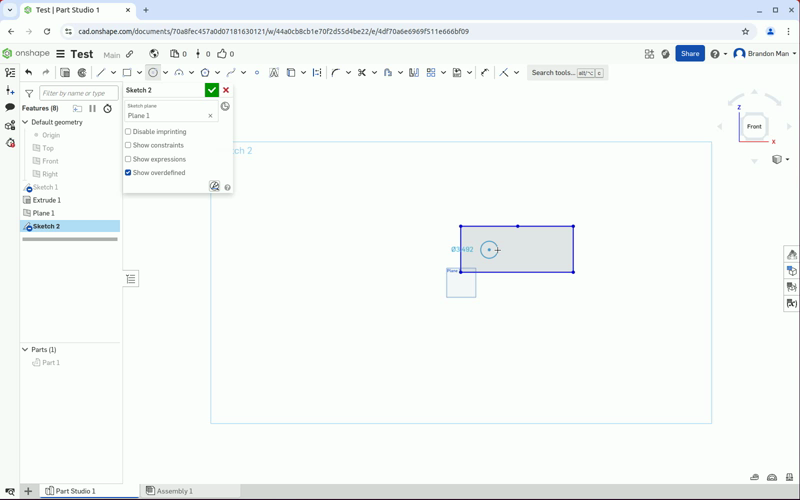
key(esc)
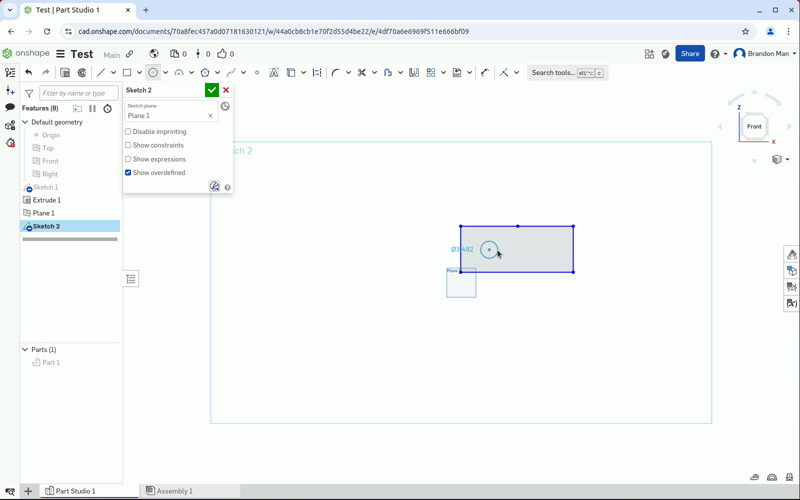
key(c)
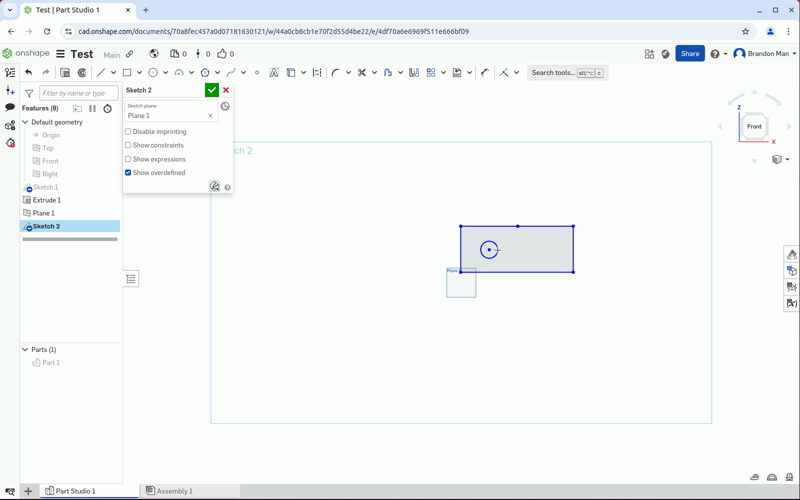
key_down(shift)
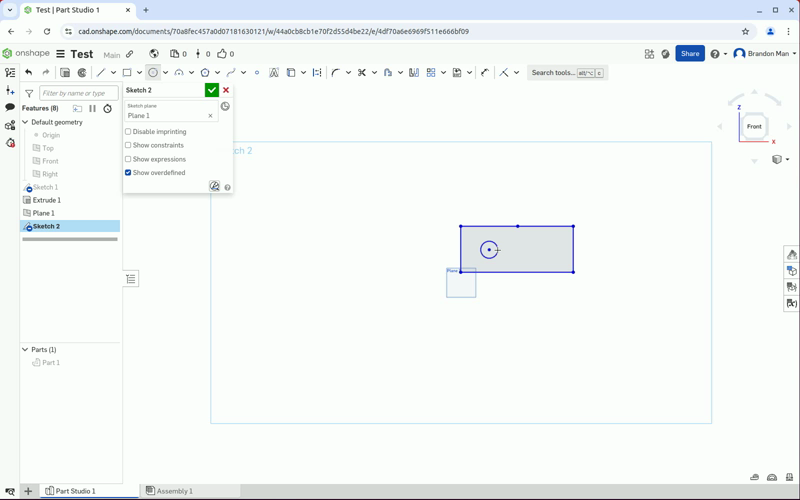
mouse_move(544, 249)
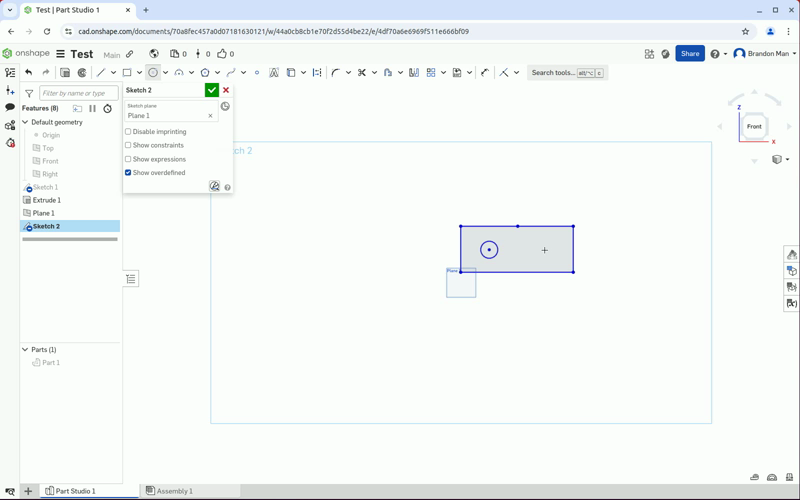
click(544, 249)
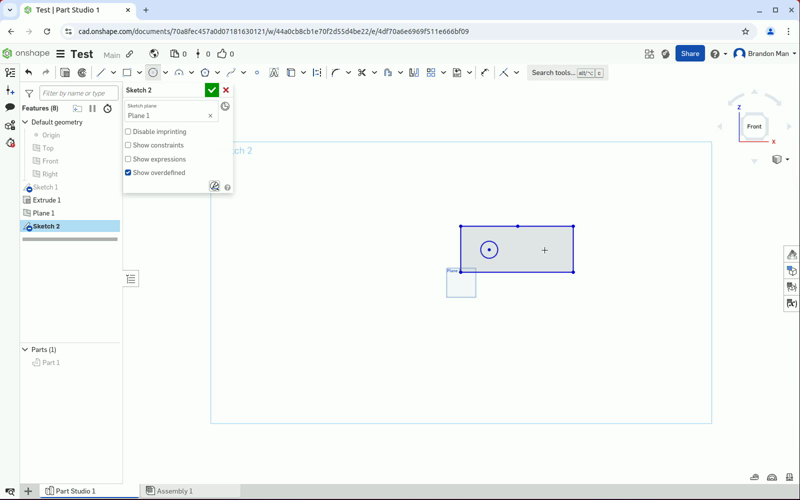
key_up(shift)
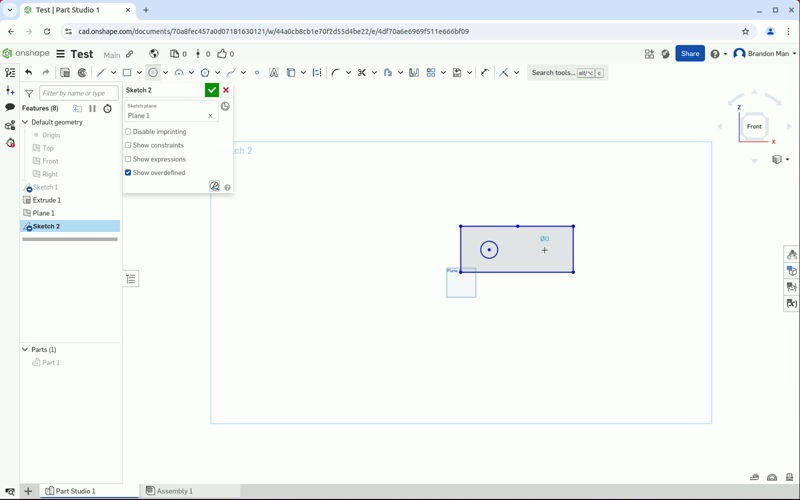
mouse_move(553, 249)
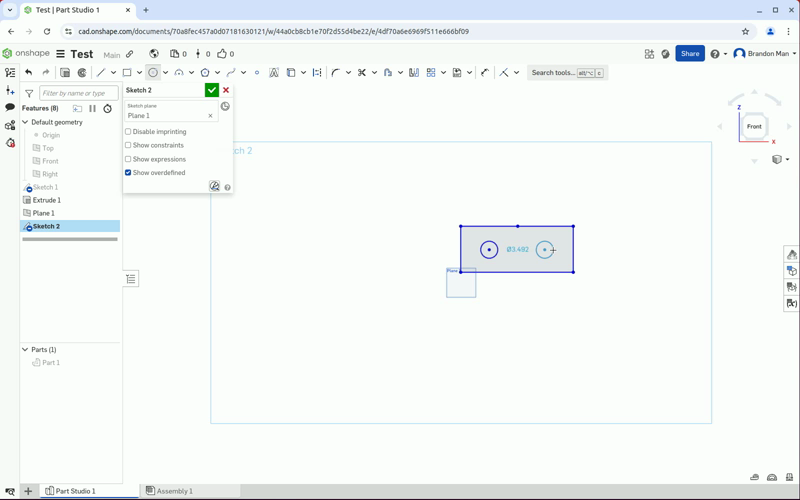
click(553, 249)
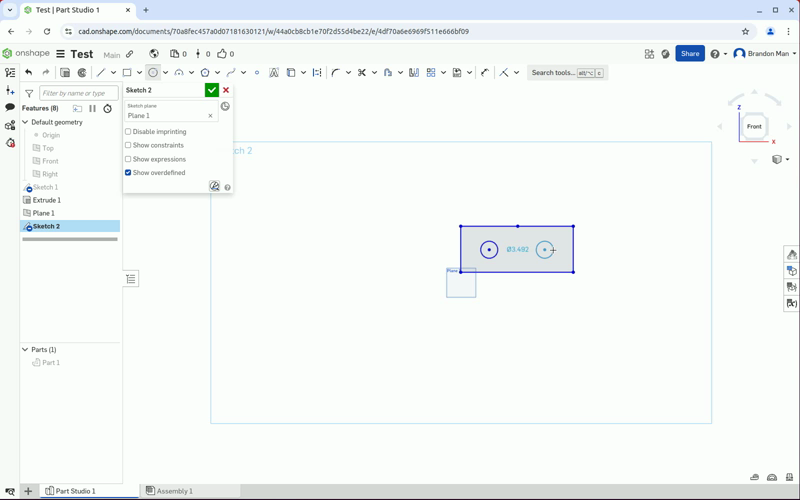
key(esc)
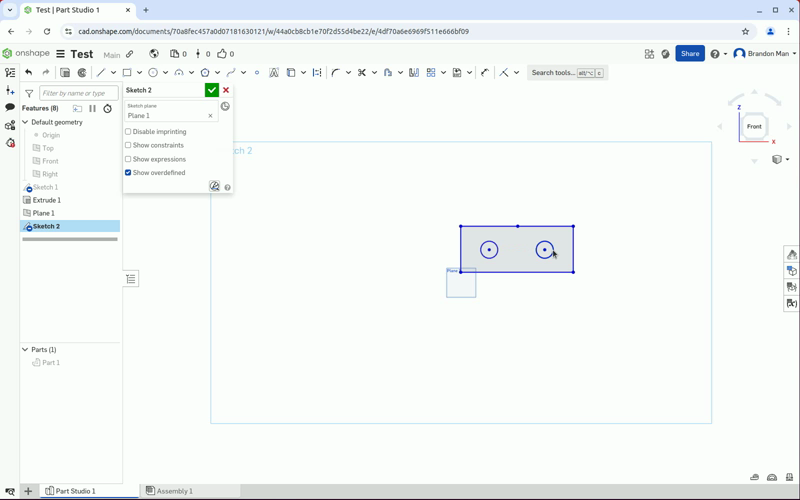
mouse_move(538, 239)
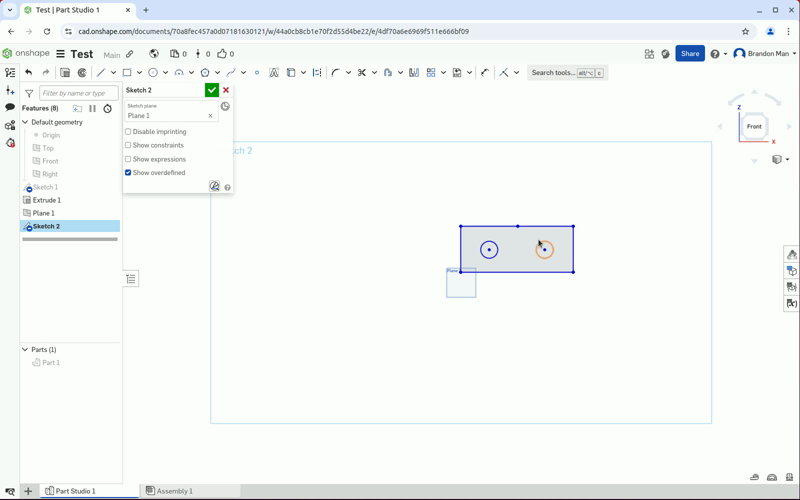
click(538, 239)
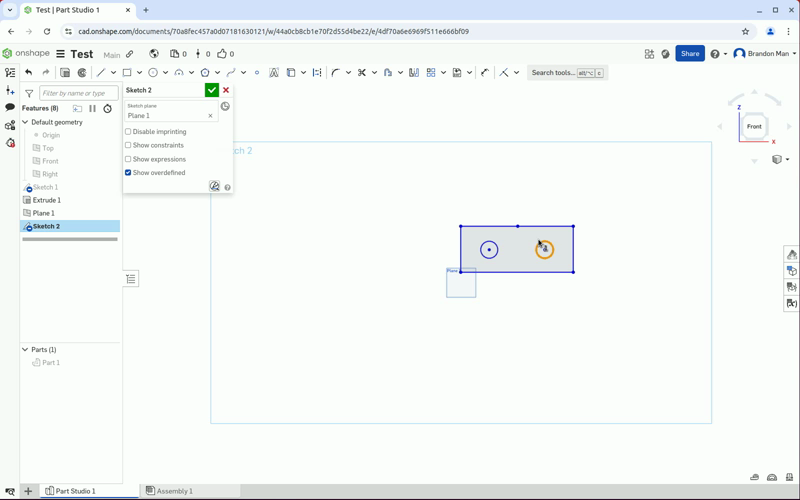
mouse_move(73, 352)
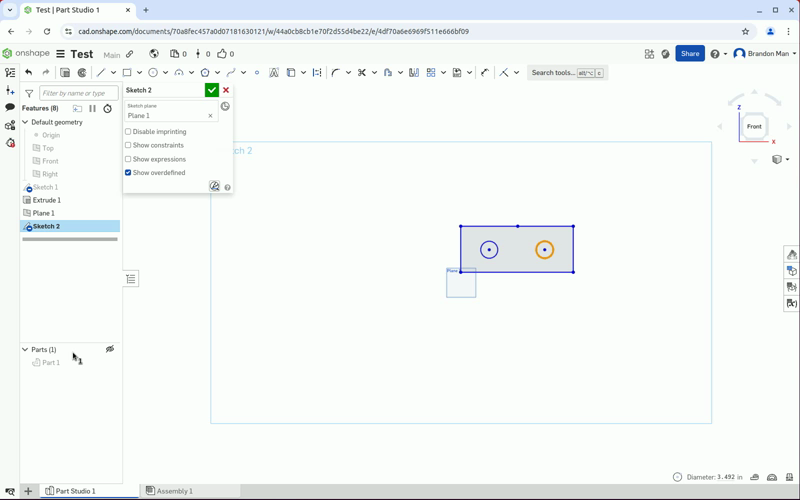
key(shift+y)
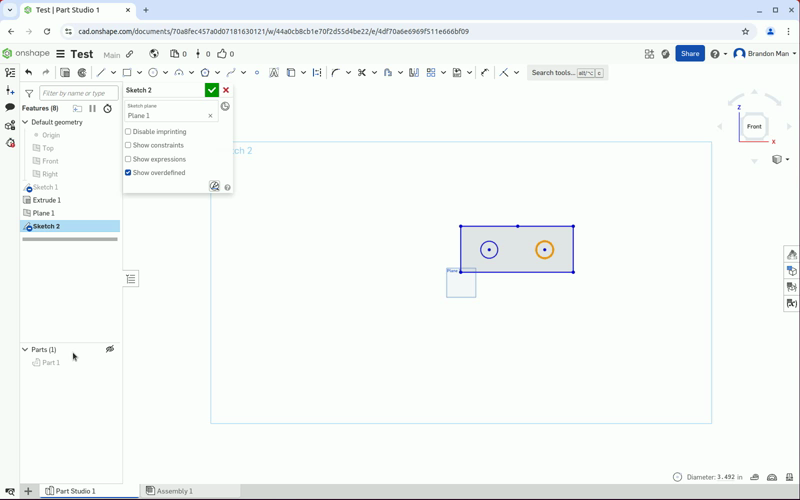
key(shift+e)
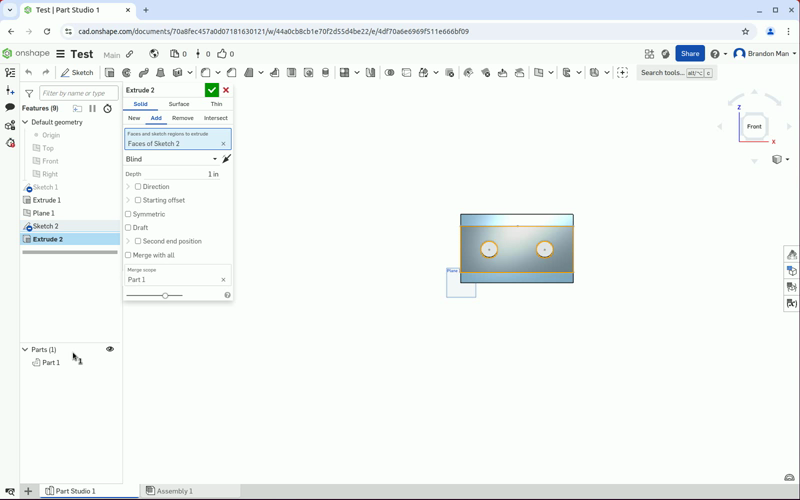
mouse_move(143, 106)
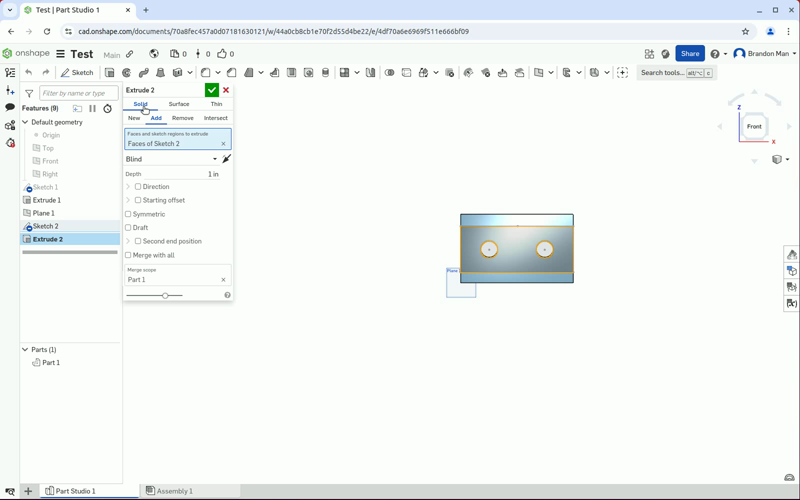
click(143, 106)
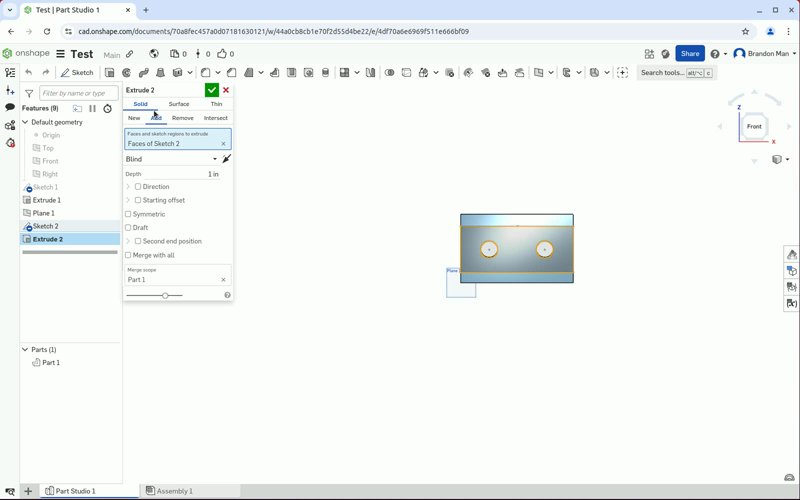
mouse_move(186, 120)
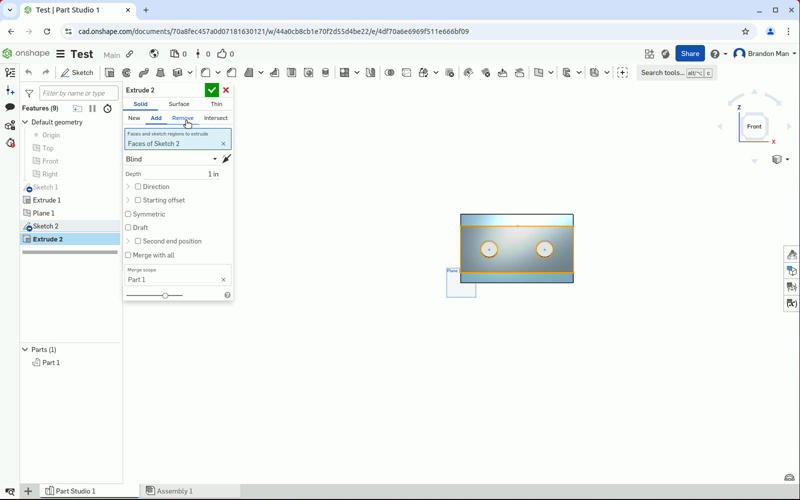
click(186, 120)
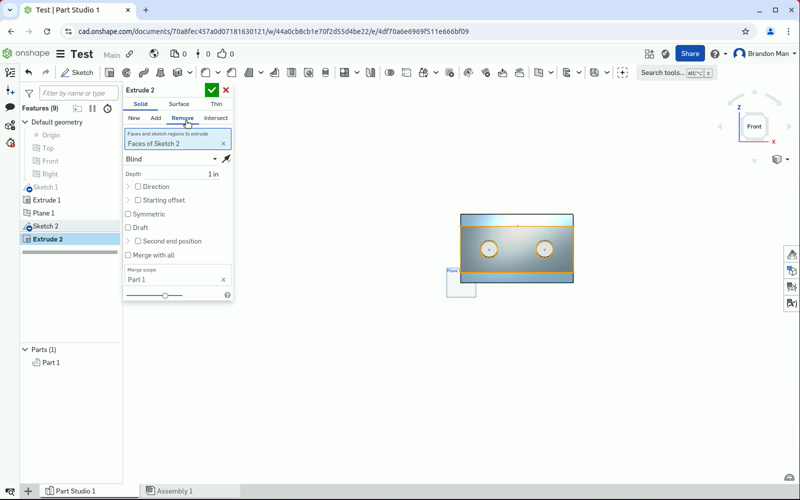
key(tab, 4)
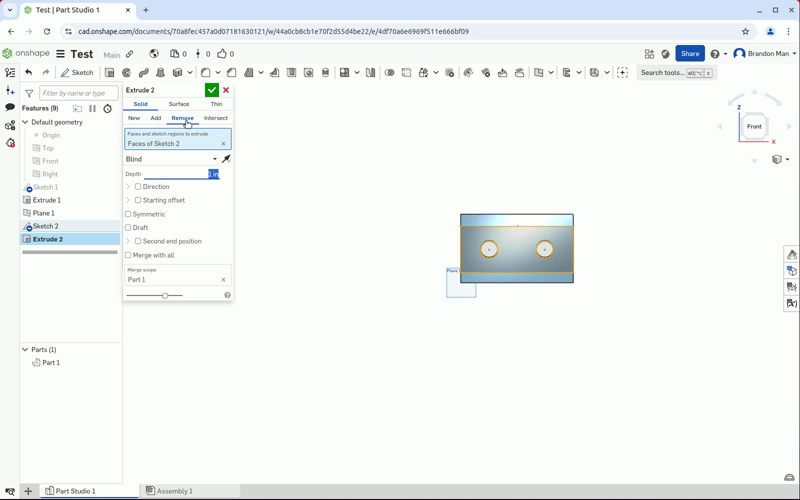
text(2.648)
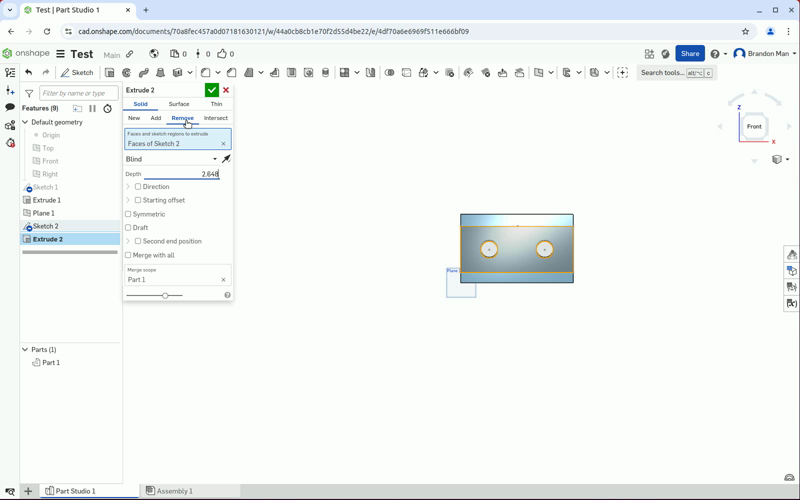
key(tab, 6)
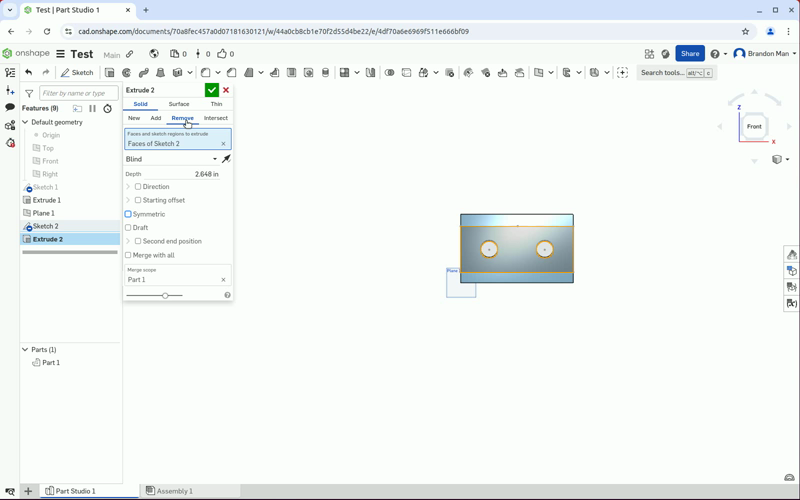
key(space)
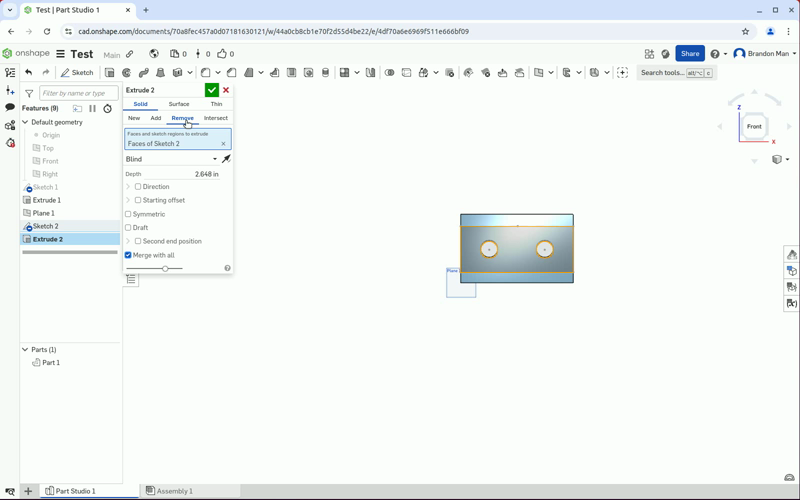
key(enter)
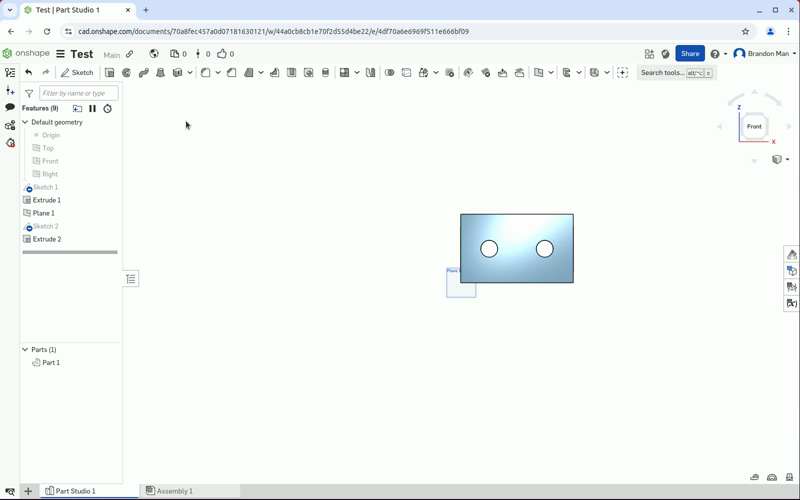
key(shift+h)
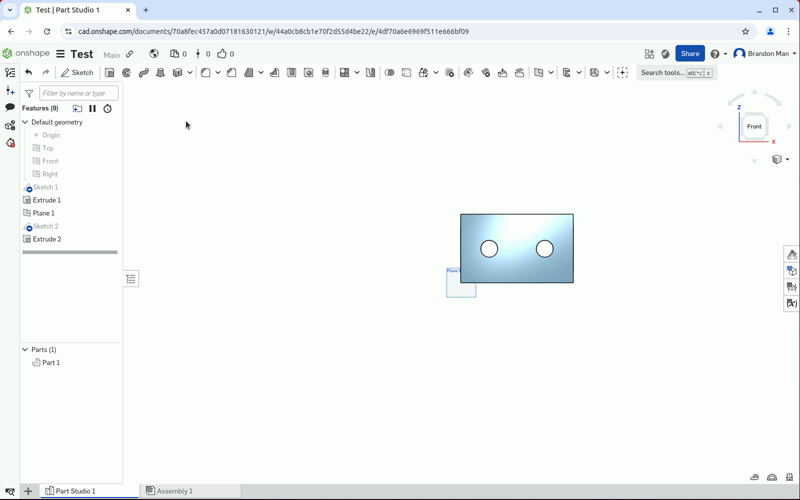
key(shift+h)
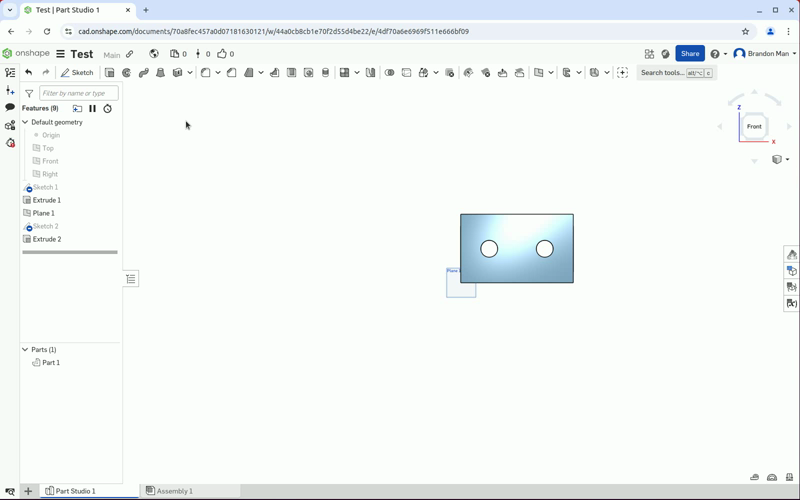
mouse_move(73, 189)
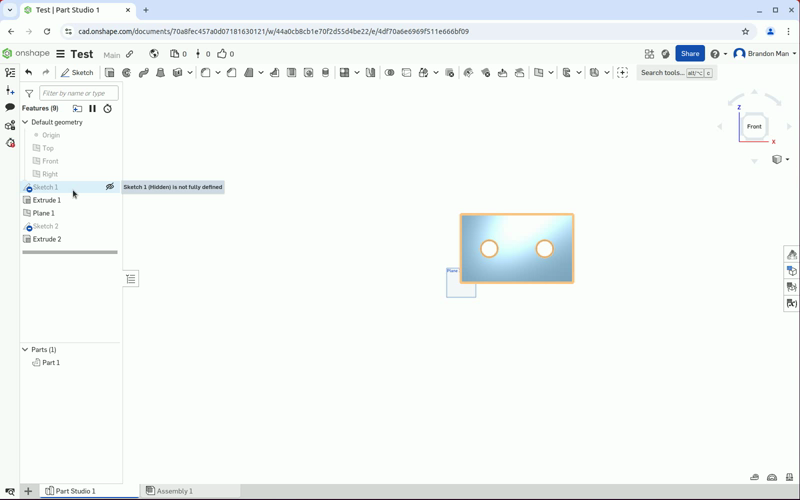
click(73, 189)
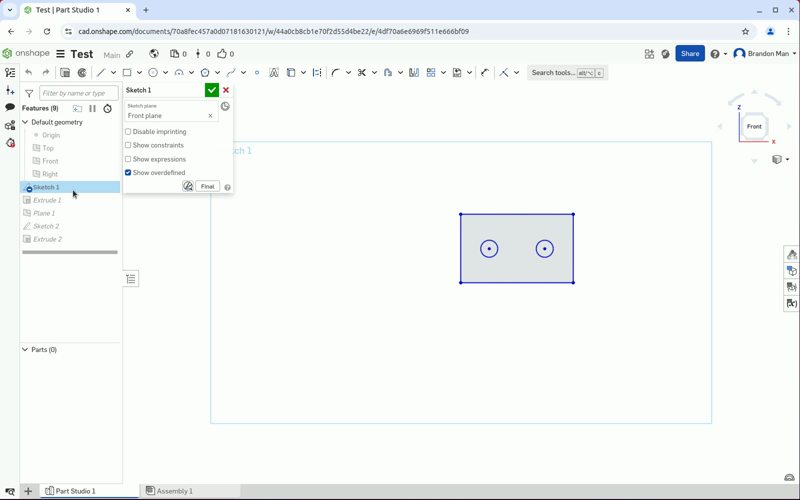
mouse_move(229, 92)
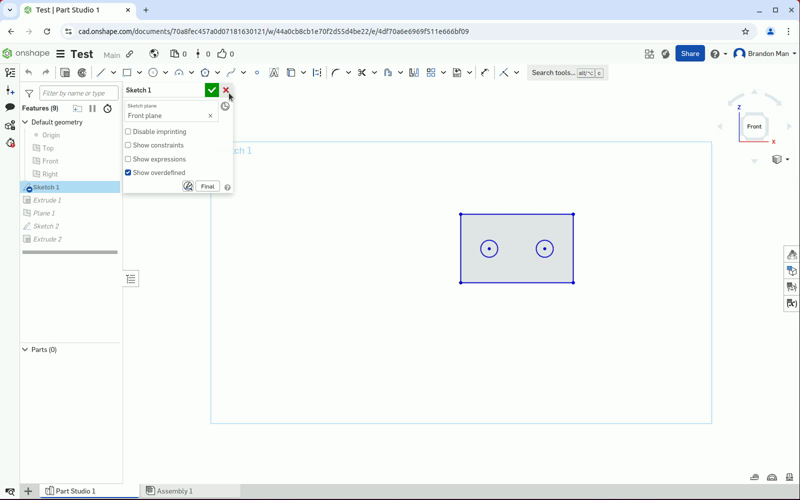
click(229, 92)
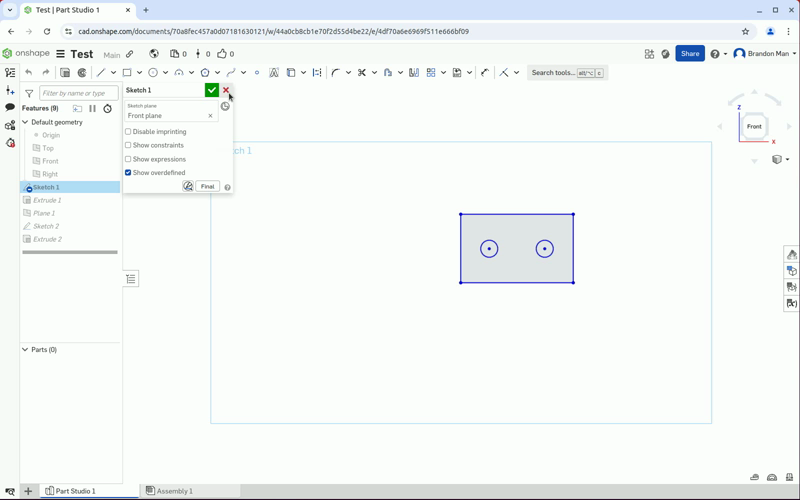
key(shift+s)
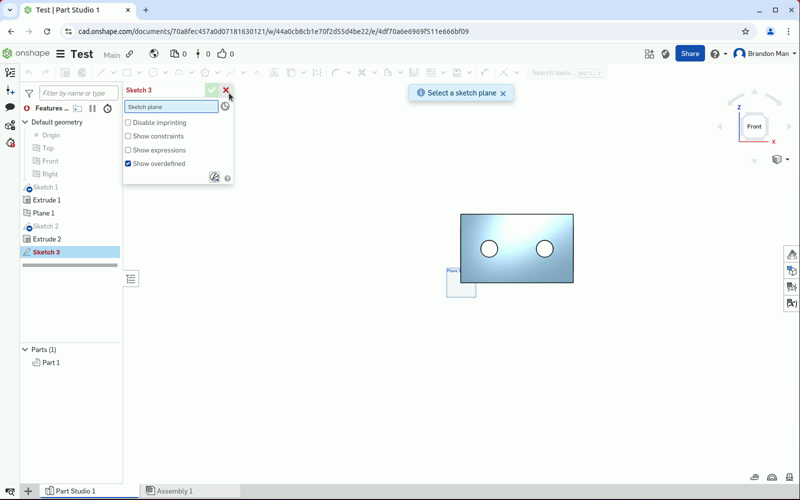
mouse_move(73, 215)
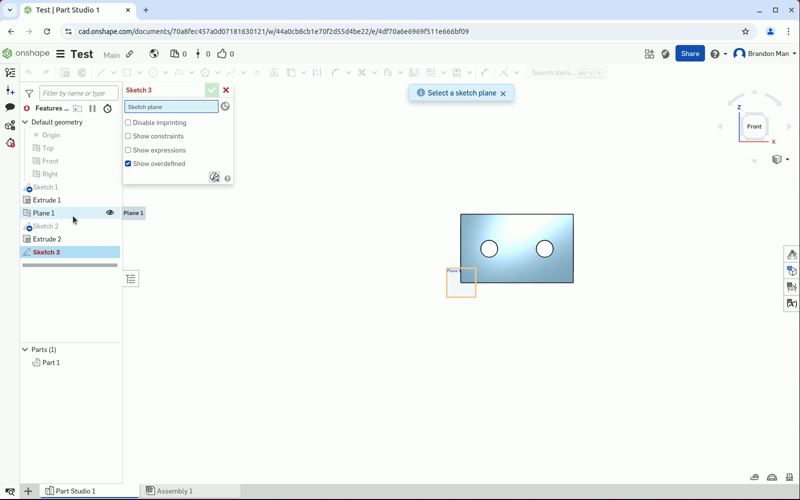
click(73, 215)
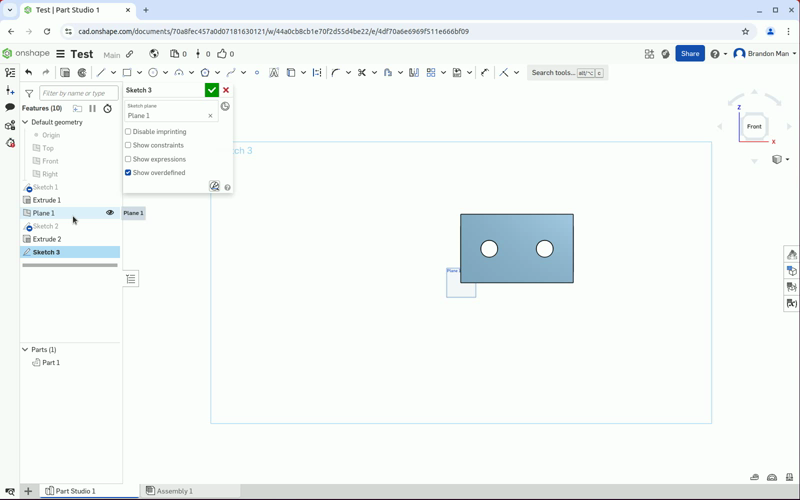
mouse_move(73, 352)
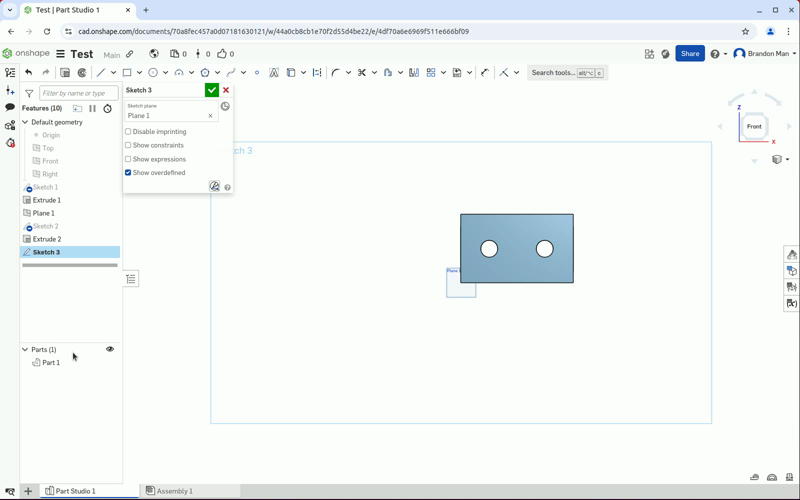
key(y)
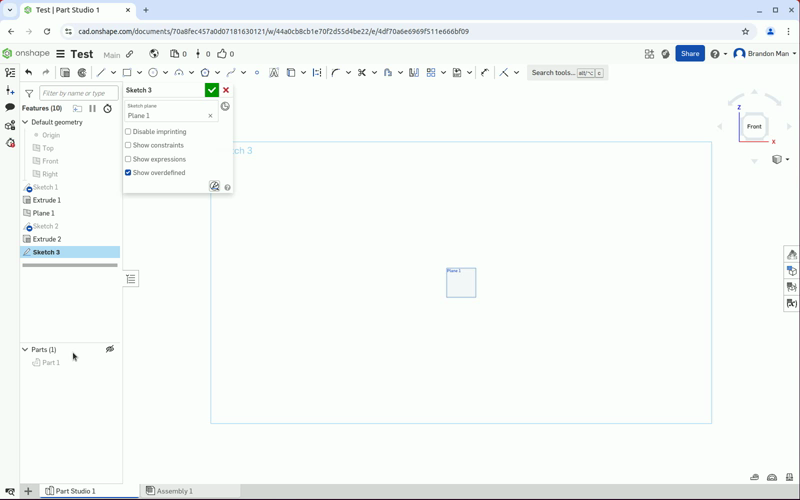
key(l)
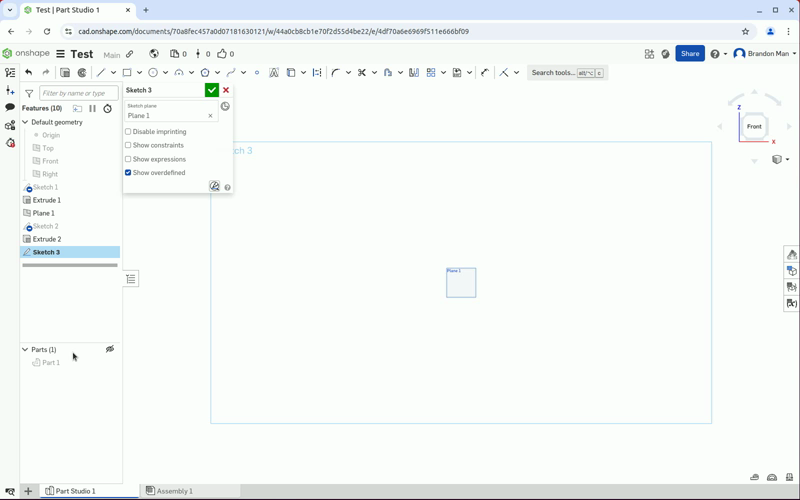
key_down(shift)
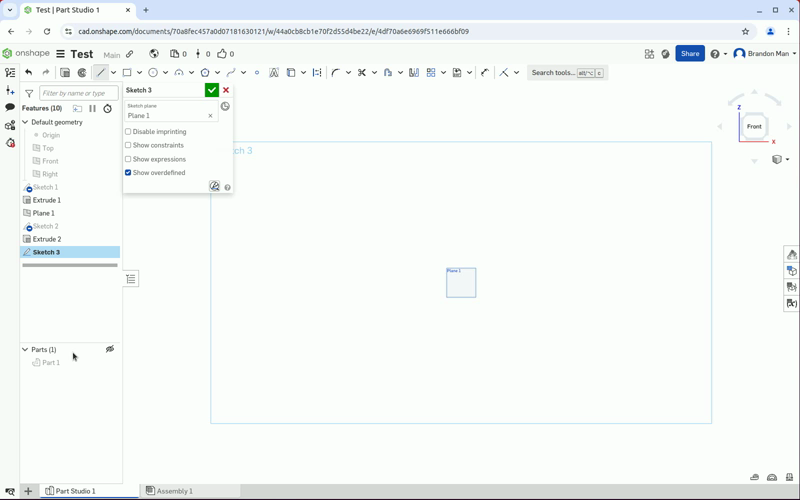
mouse_move(438, 272)
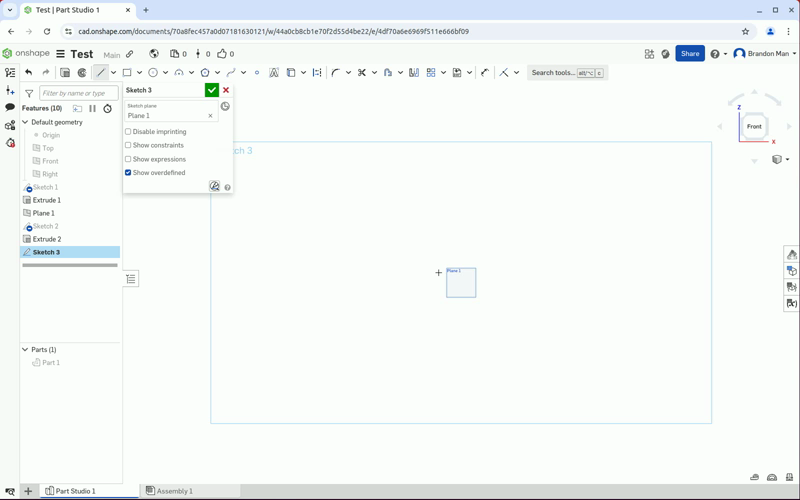
click(438, 272)
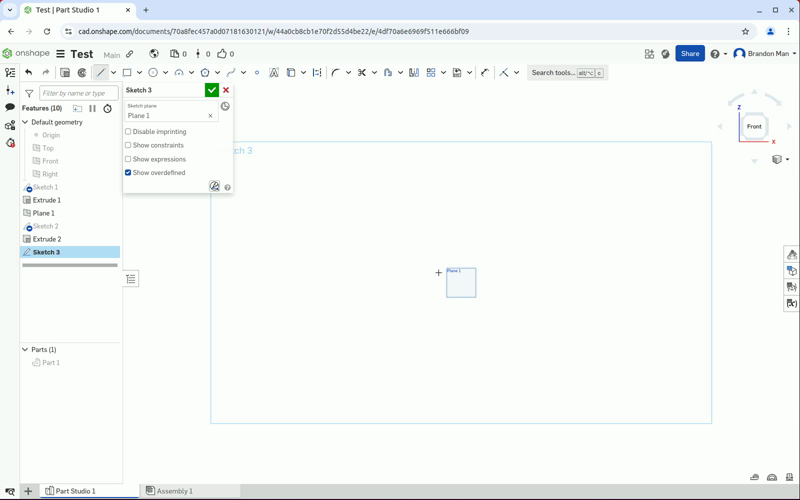
key_up(shift)
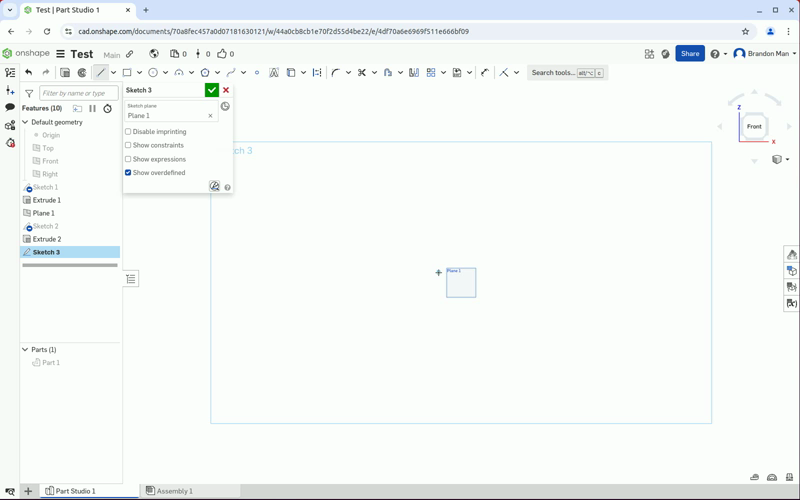
key_down(shift)
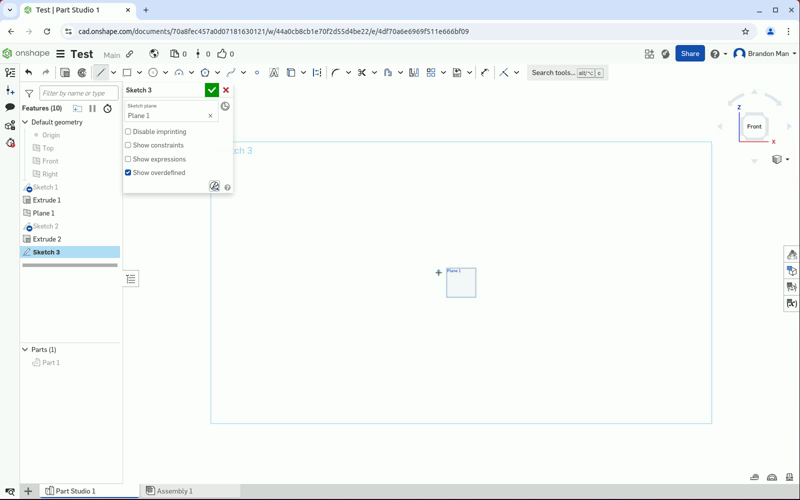
mouse_move(468, 272)
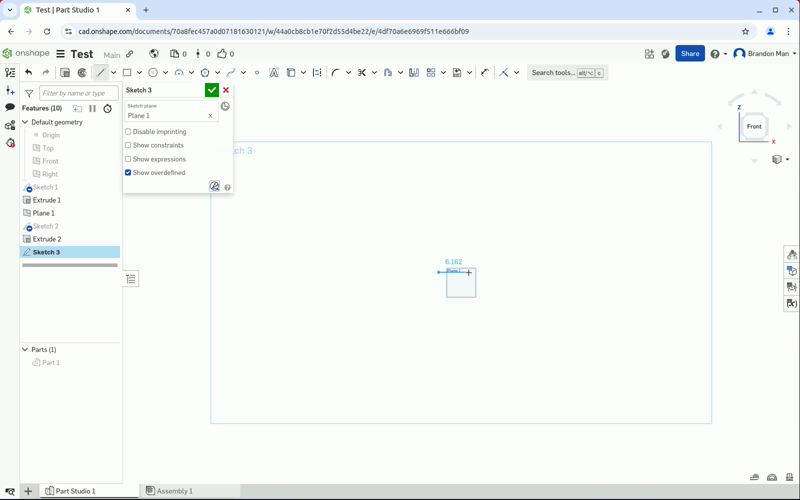
mouse_move(461, 272)
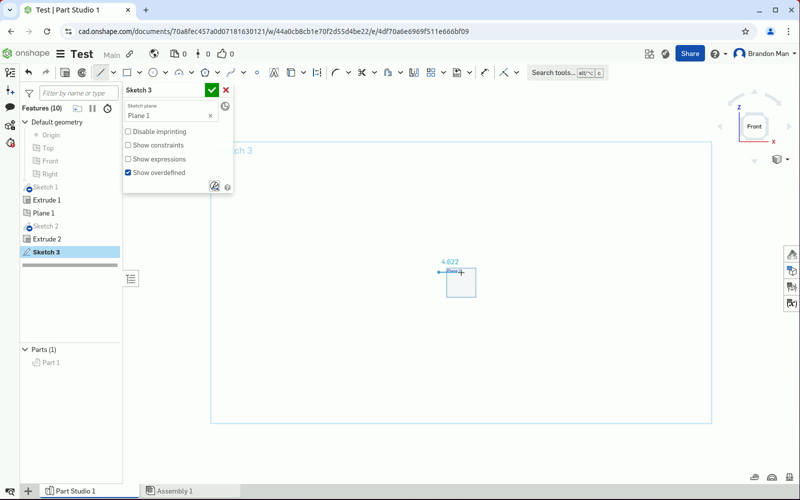
click(461, 272)
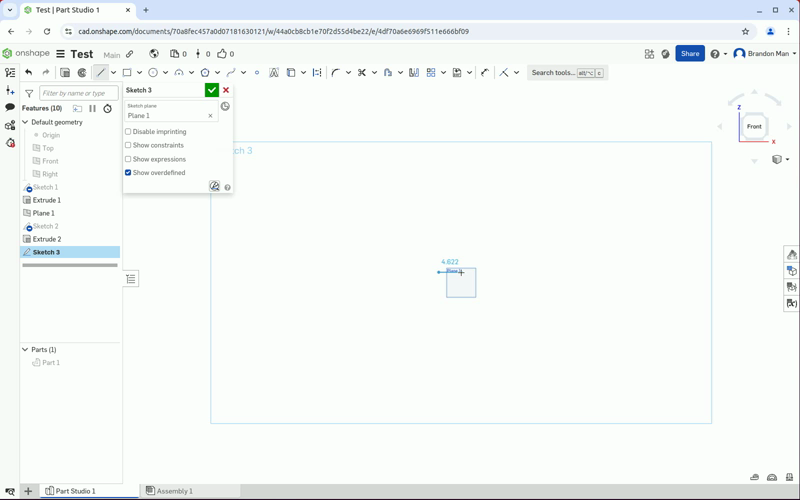
key_up(shift)
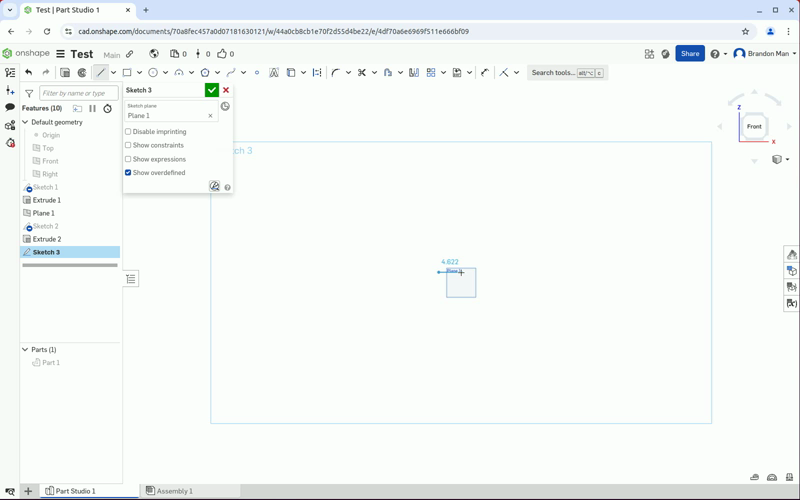
key_down(shift)
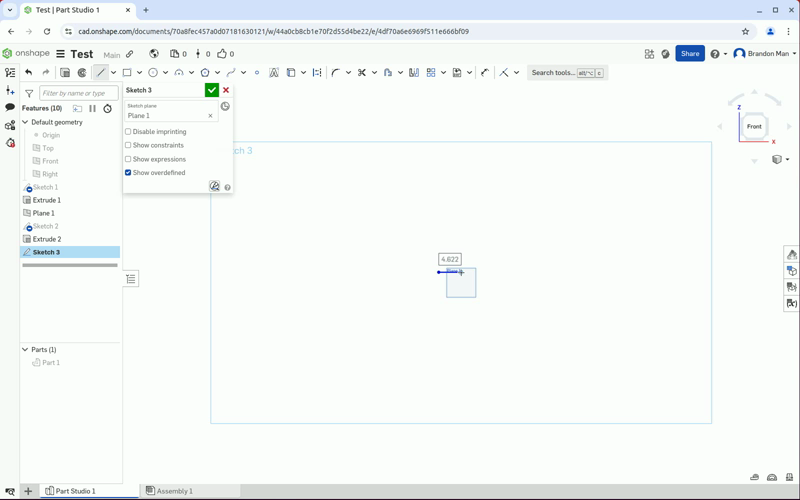
mouse_move(491, 272)
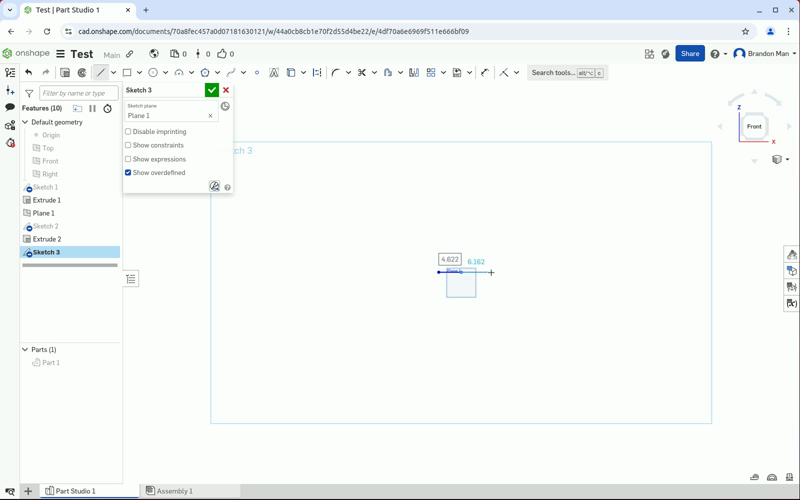
mouse_move(461, 225)
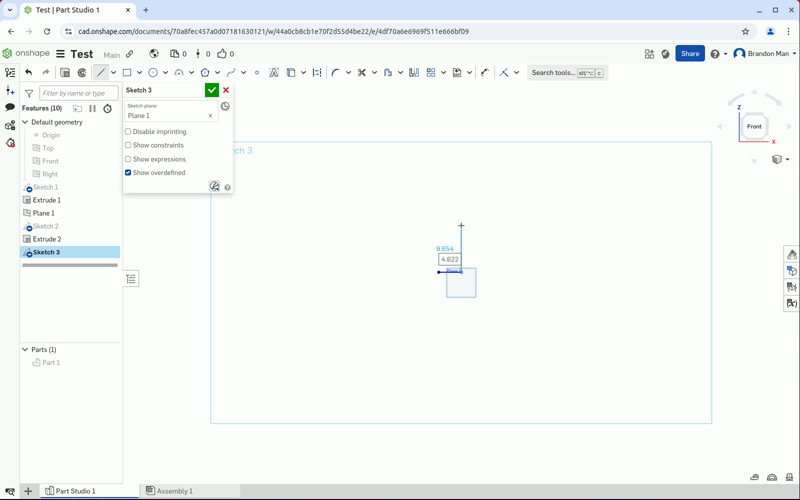
click(461, 225)
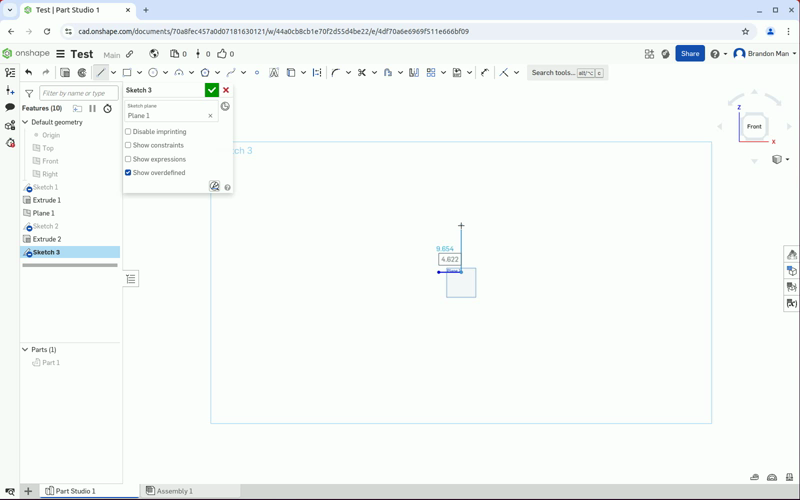
key_up(shift)
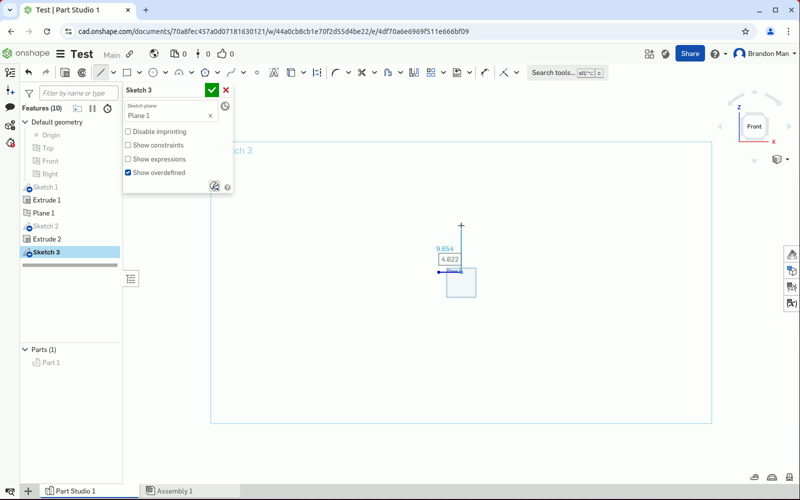
key_down(shift)
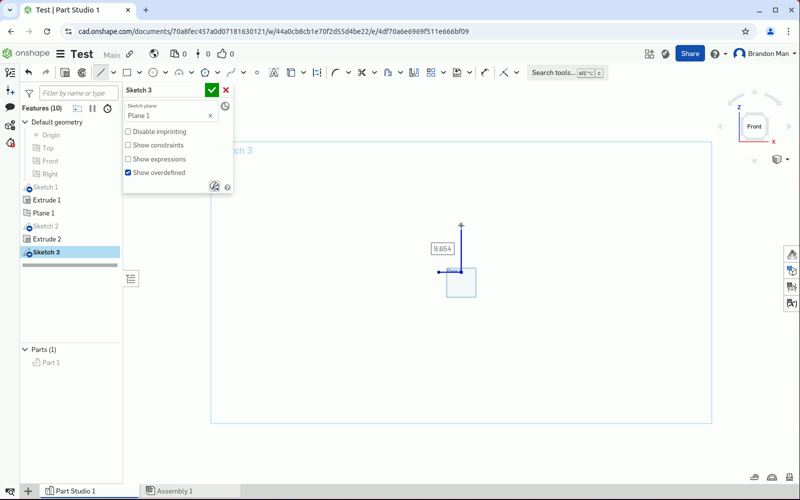
mouse_move(491, 225)
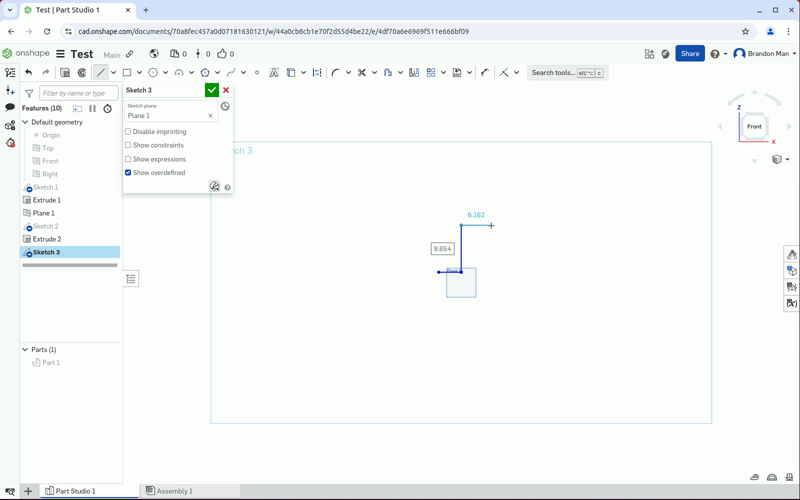
mouse_move(438, 225)
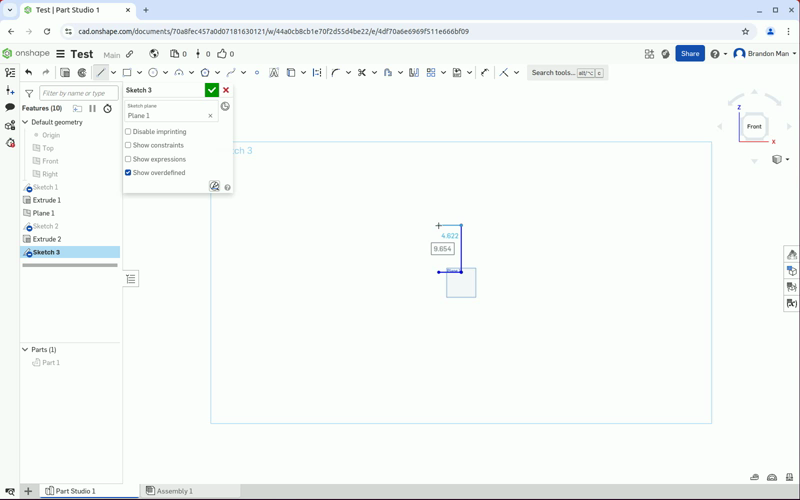
click(438, 225)
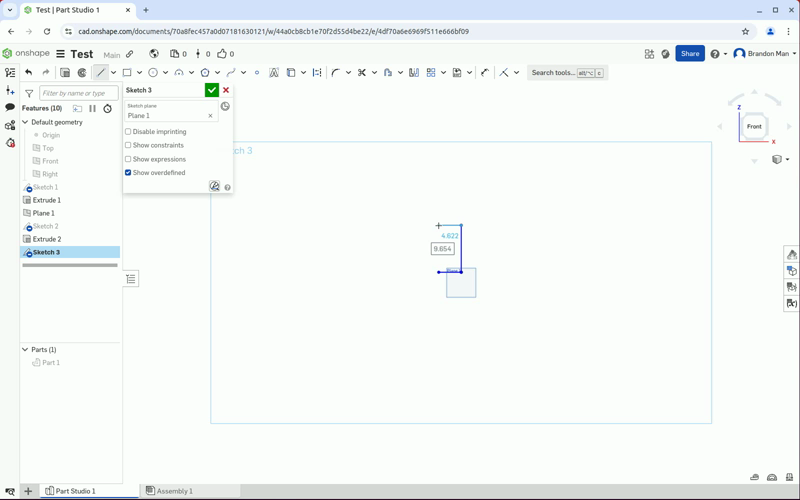
key_up(shift)
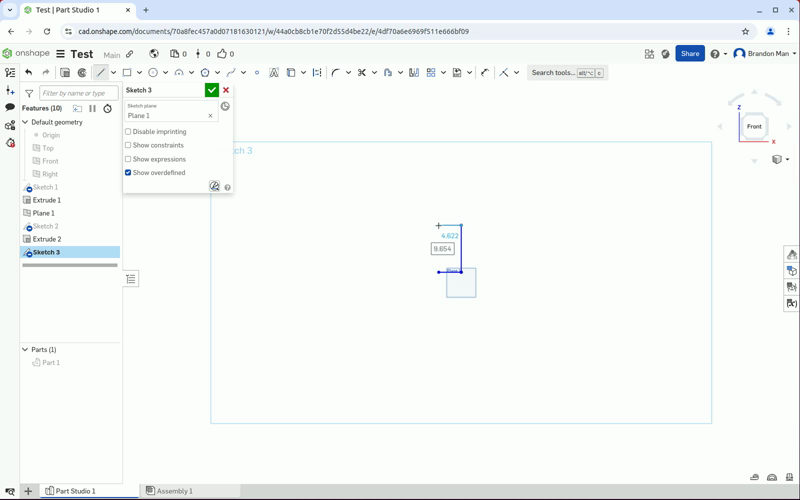
mouse_move(468, 225)
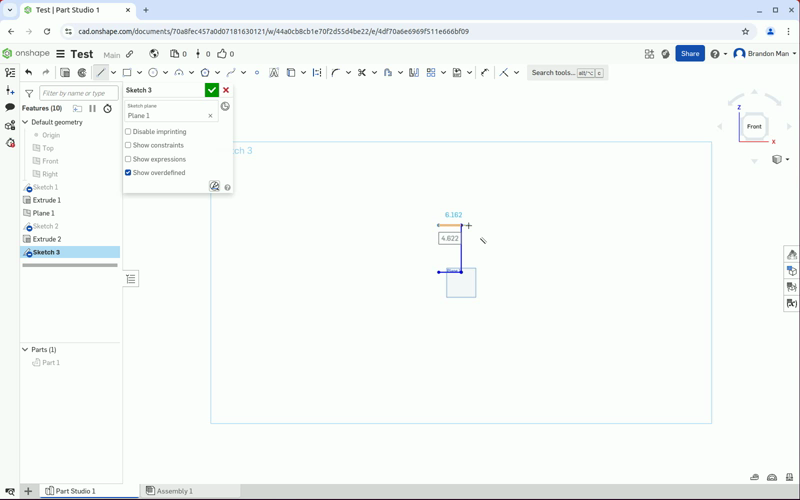
key_down(shift)
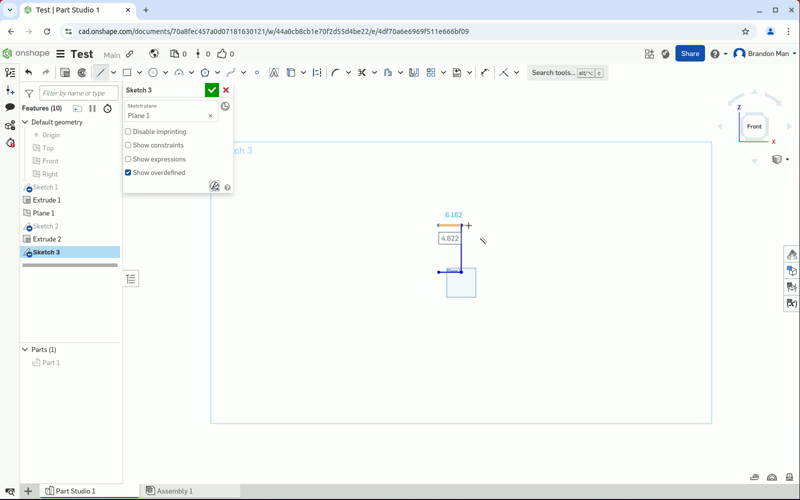
mouse_move(438, 272)
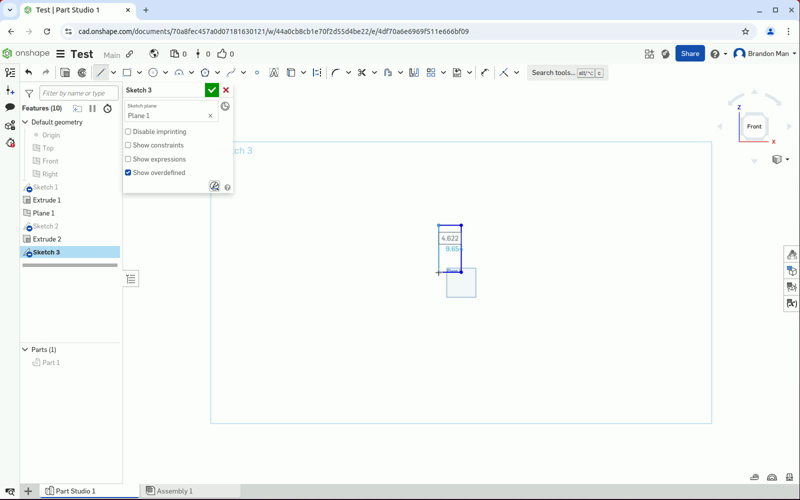
key_up(shift)
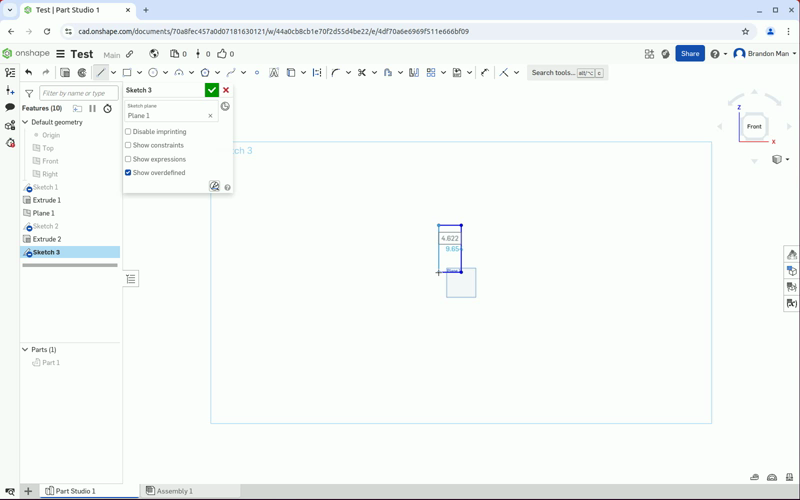
click(438, 272)
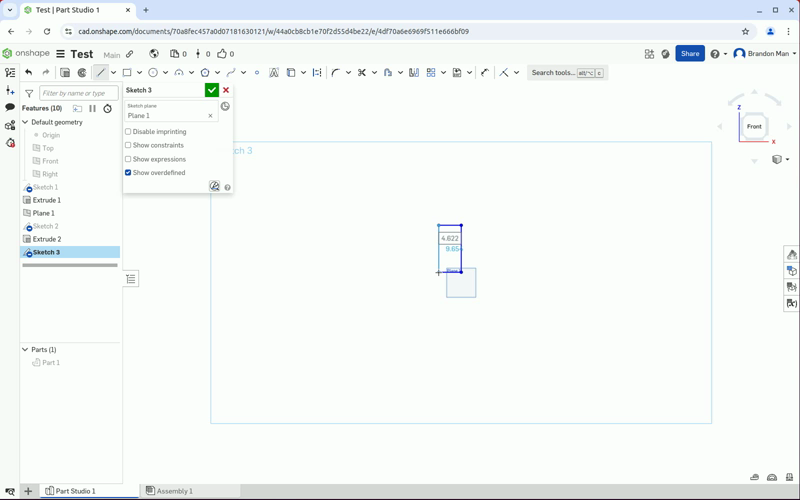
key(esc)
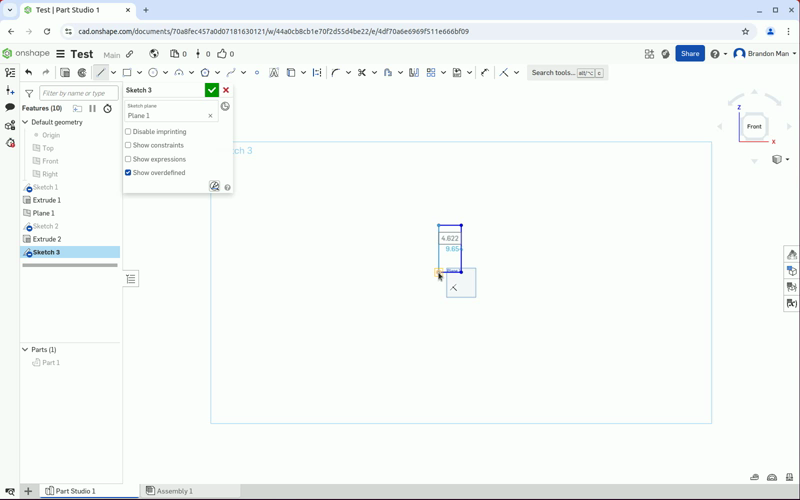
mouse_move(454, 232)
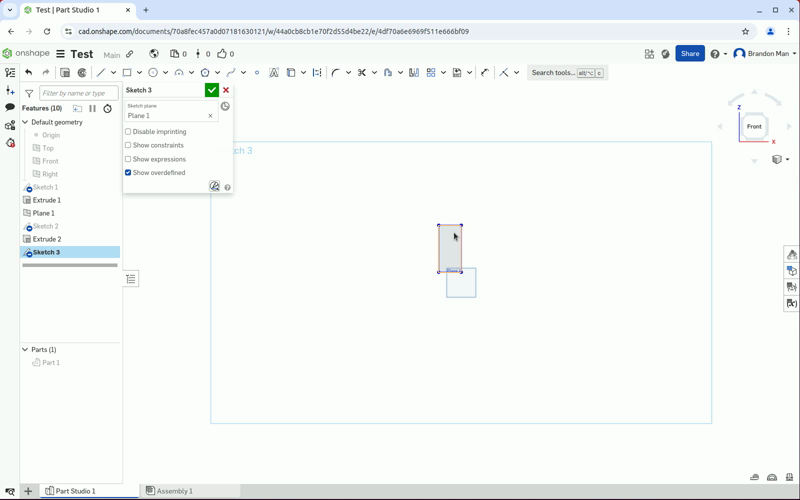
scroll(6)
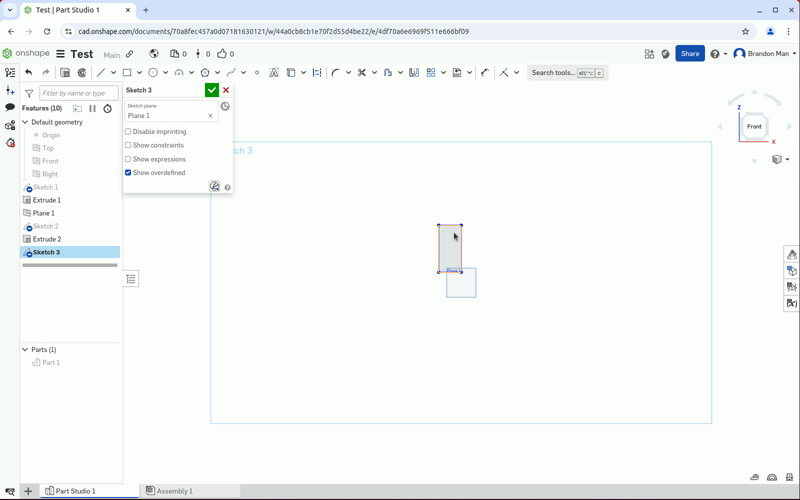
scroll(6)
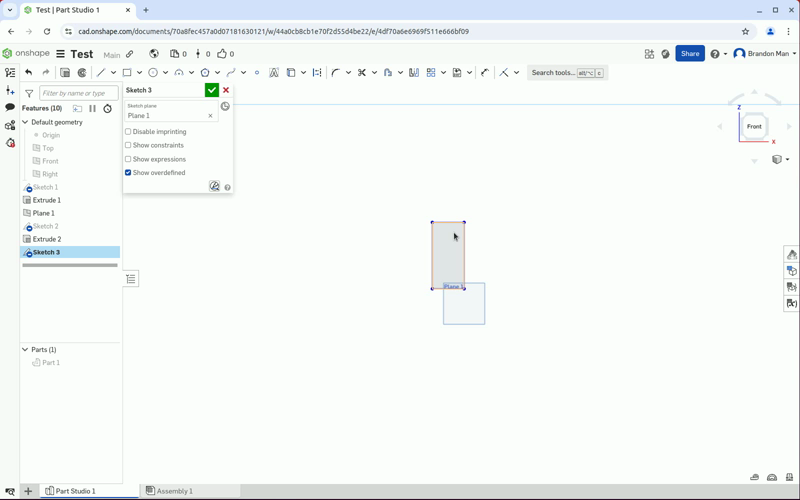
scroll(6)
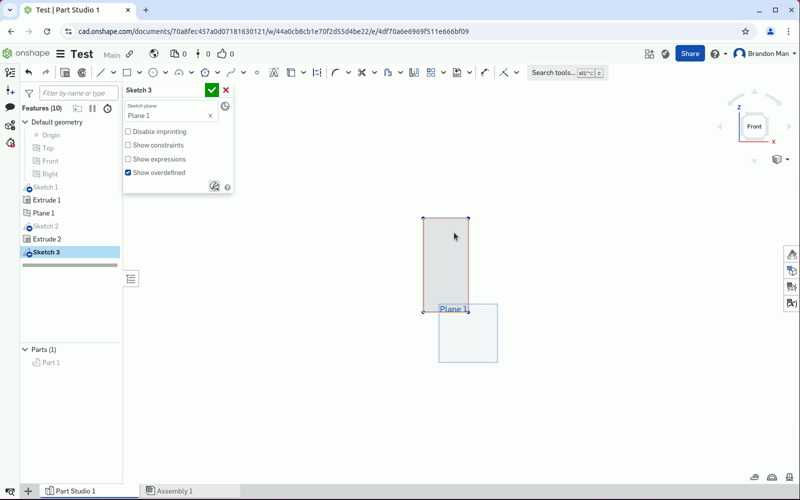
scroll(6)
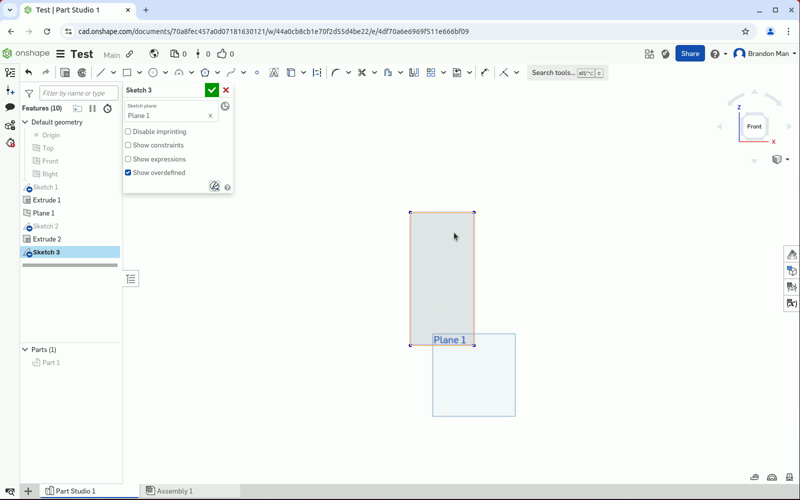
scroll(6)
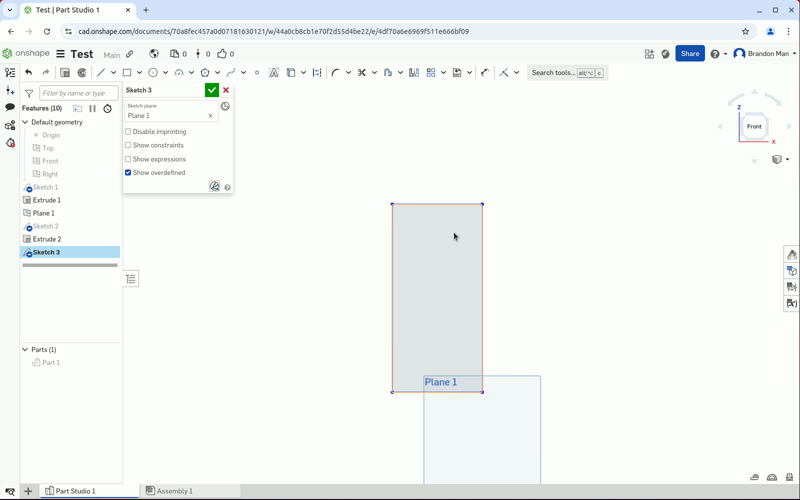
scroll(6)
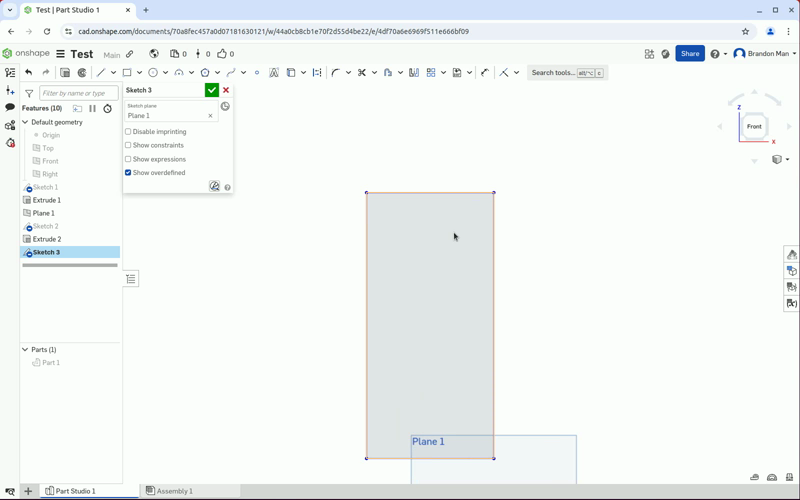
scroll(6)
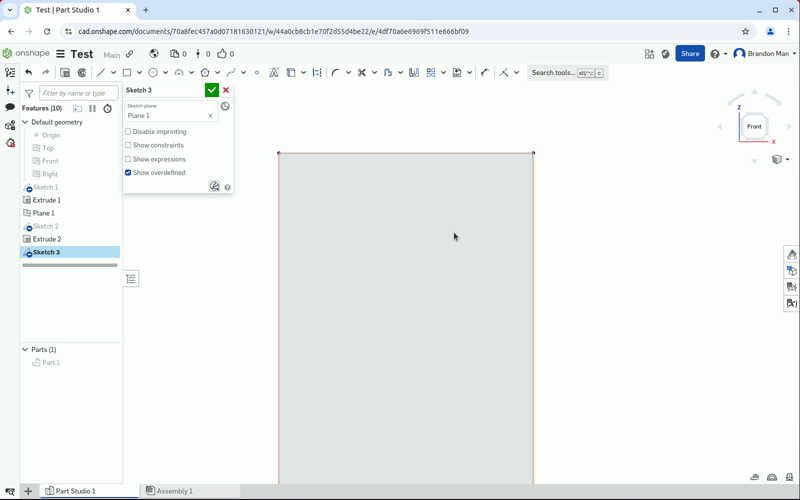
click(454, 232)
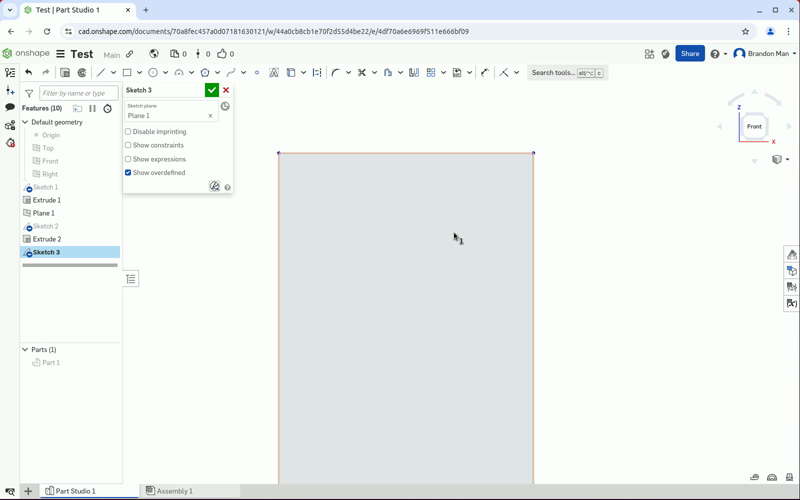
scroll(-6)
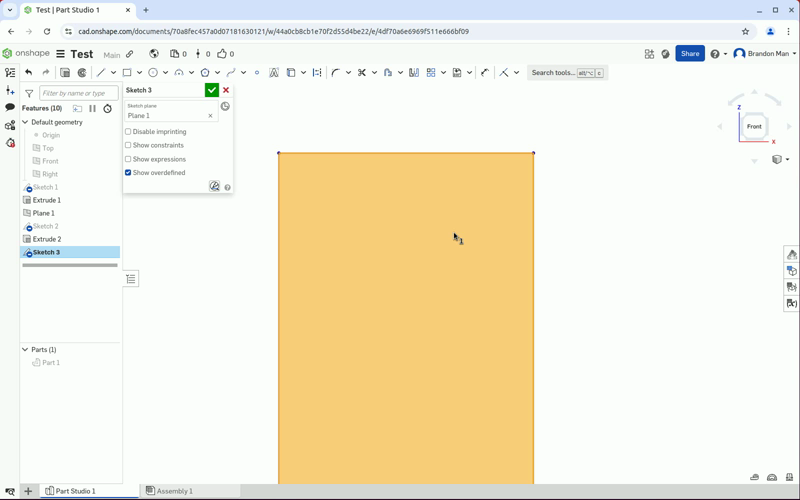
scroll(-6)
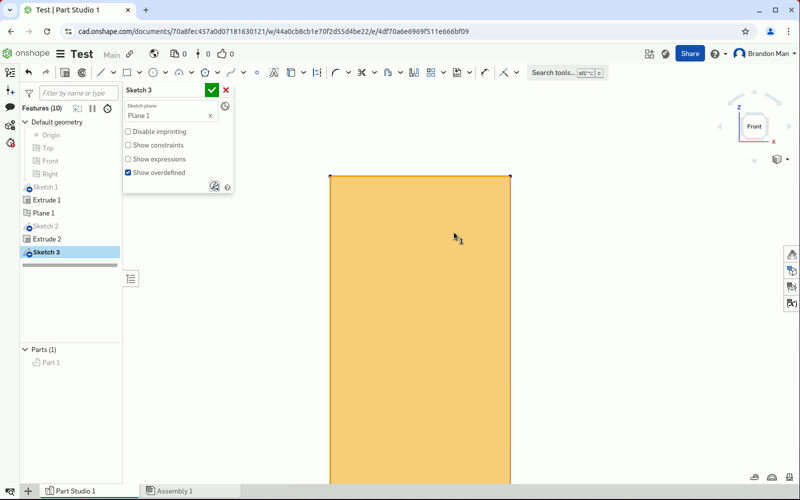
scroll(-6)
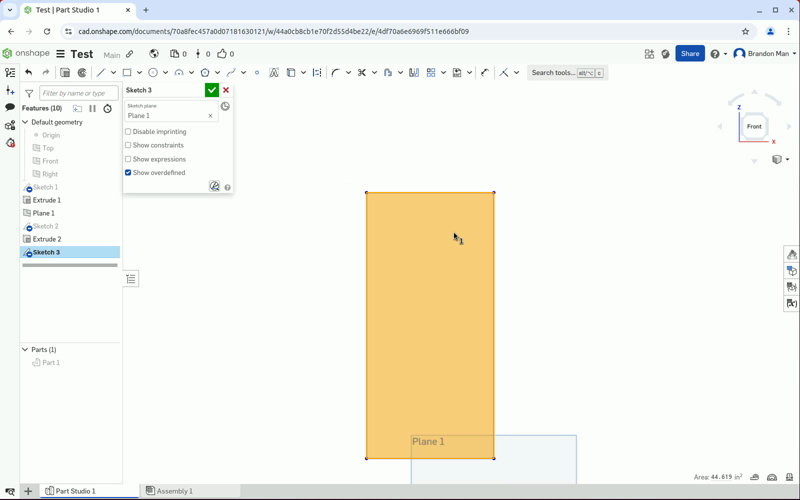
scroll(-6)
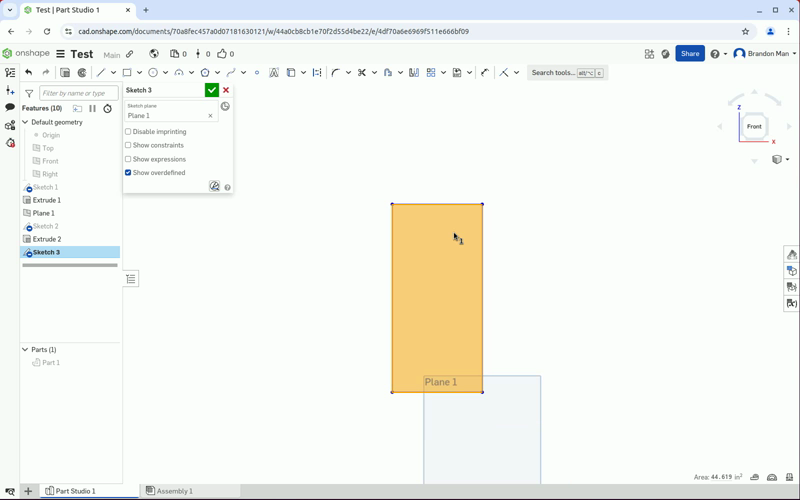
scroll(-6)
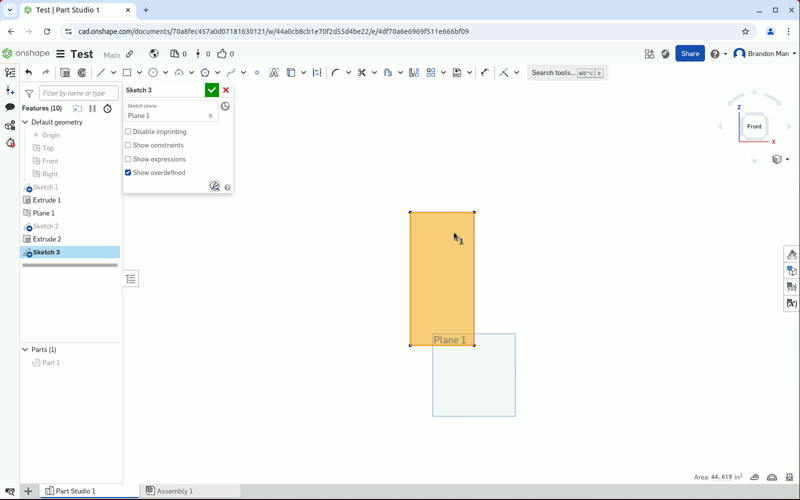
scroll(-6)
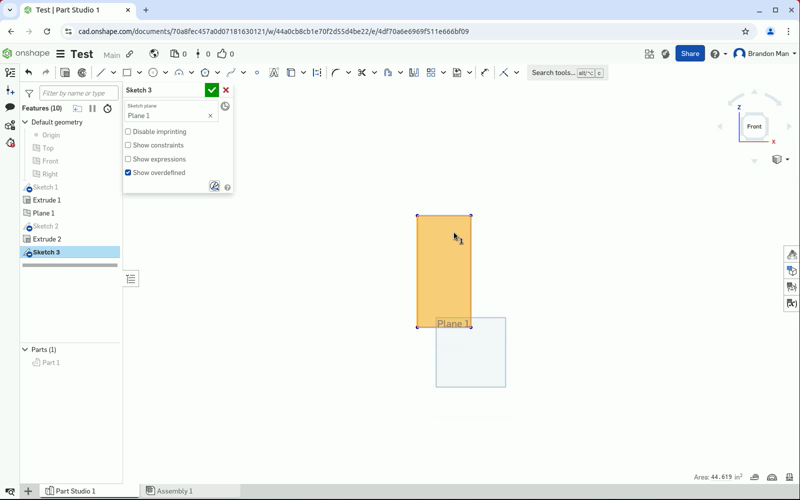
scroll(-6)
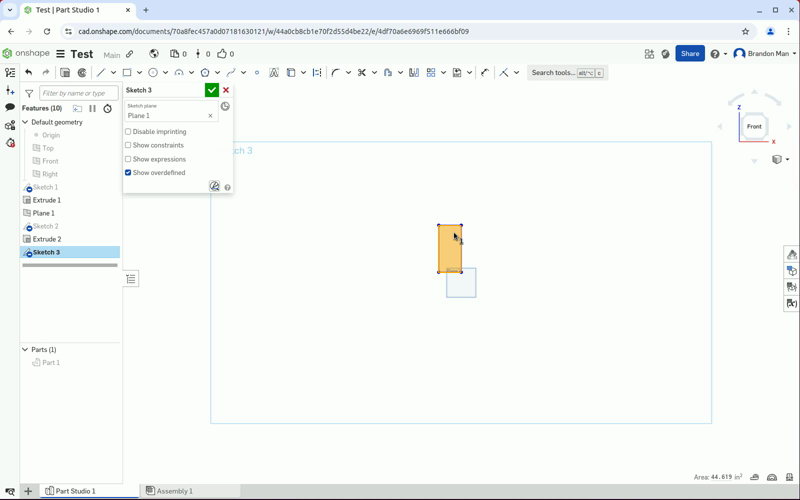
mouse_move(73, 352)
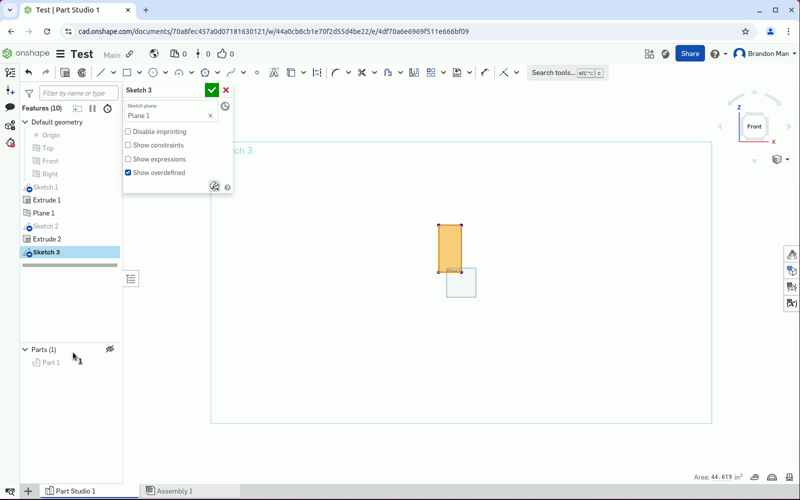
key(shift+y)
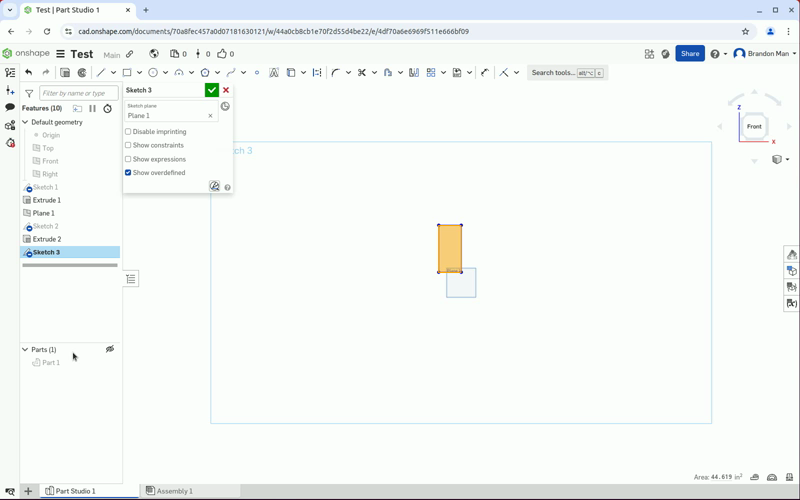
key(shift+e)
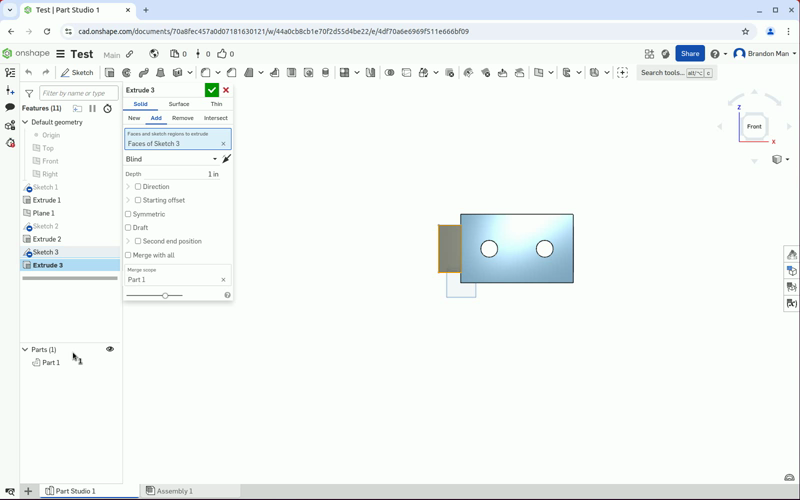
mouse_move(143, 106)
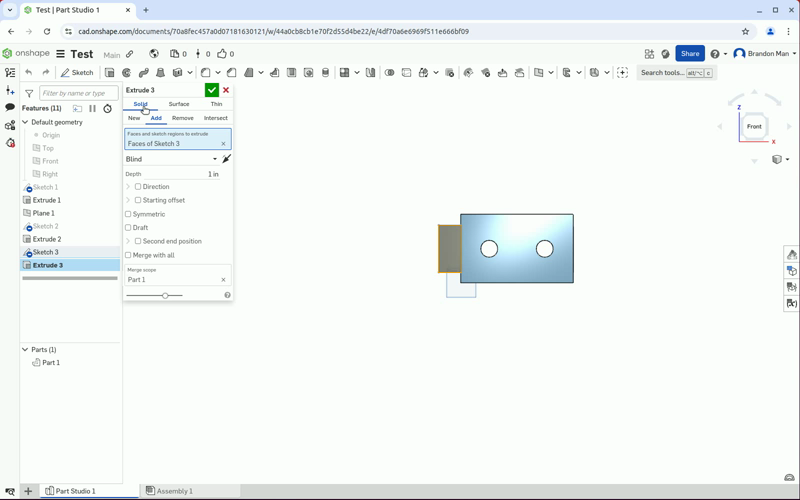
click(143, 106)
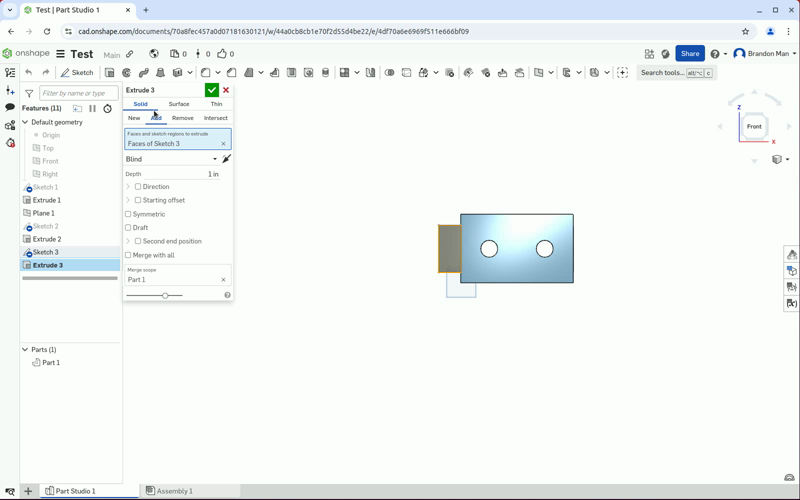
mouse_move(186, 120)
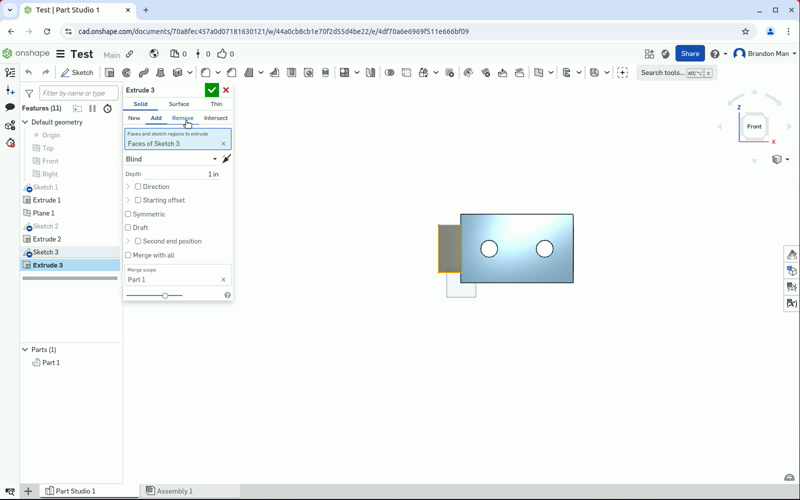
click(186, 120)
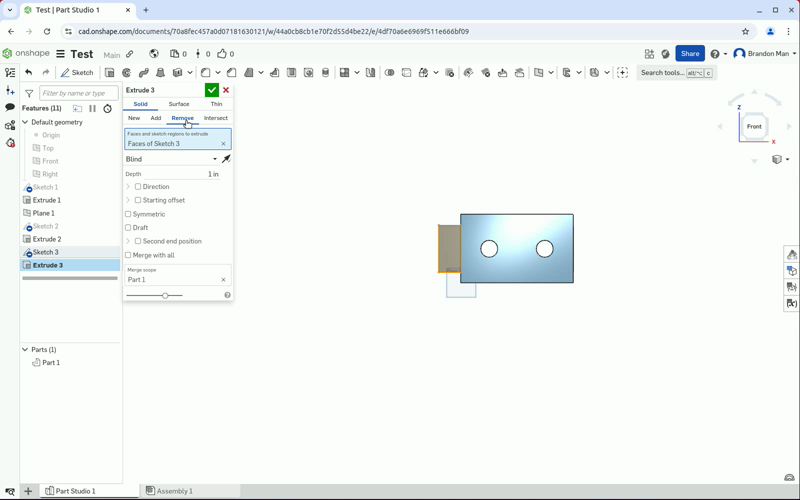
key(tab, 4)
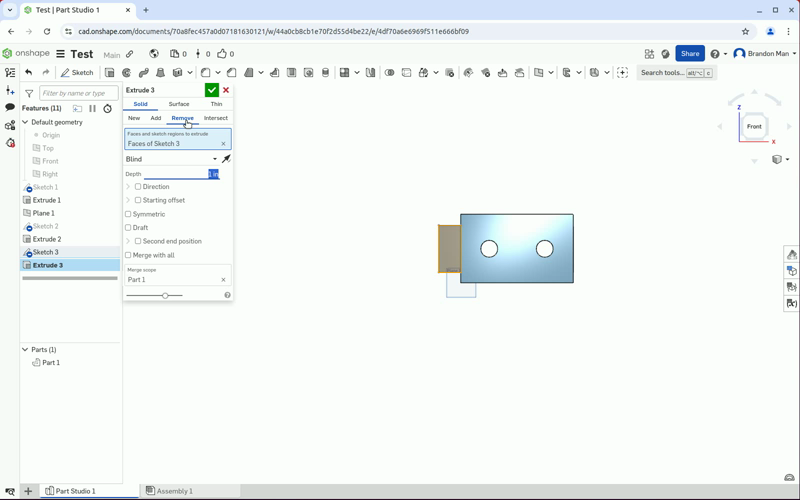
text(2.648)
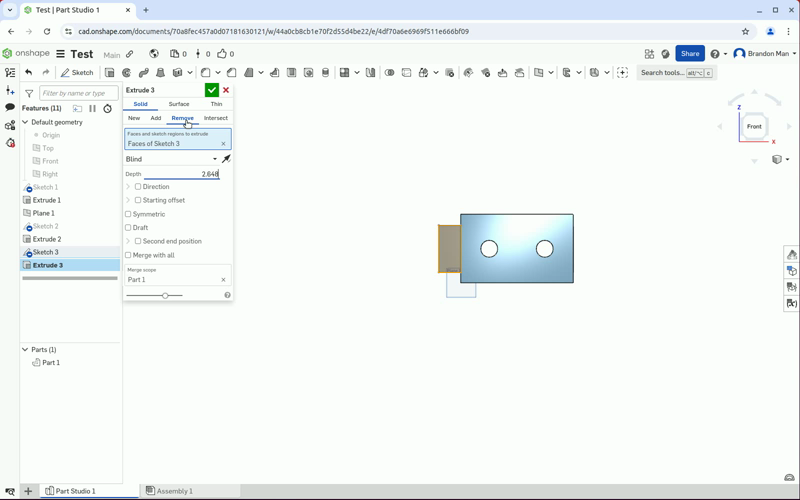
key(tab, 6)
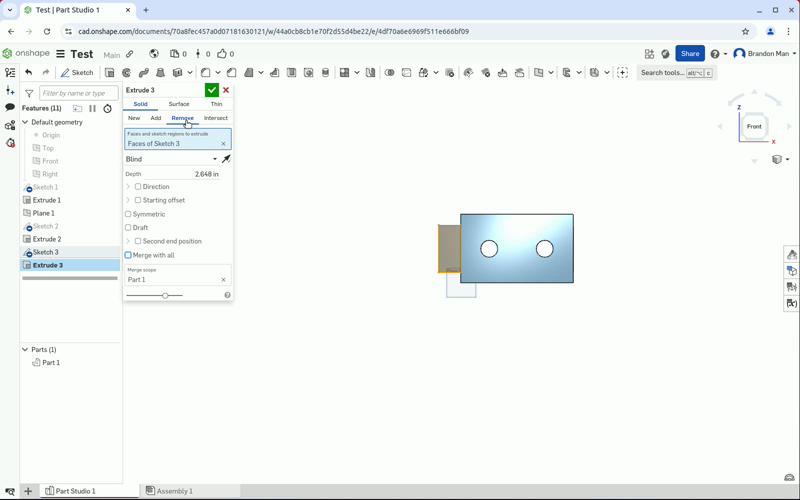
key(space)
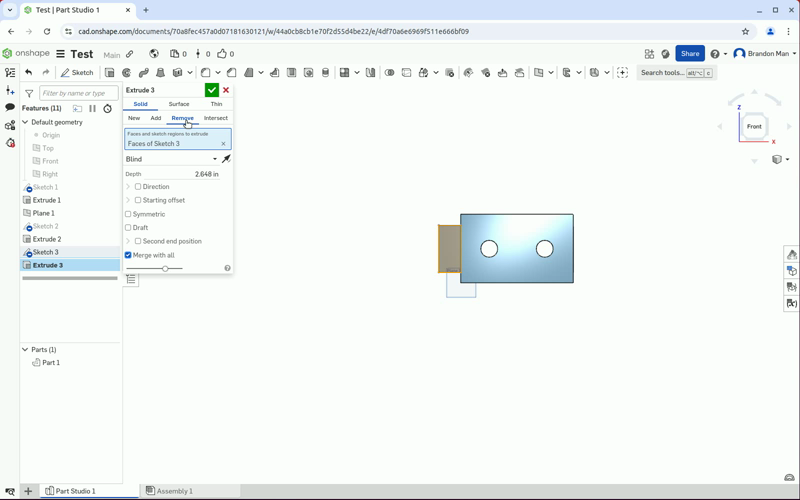
key(enter)
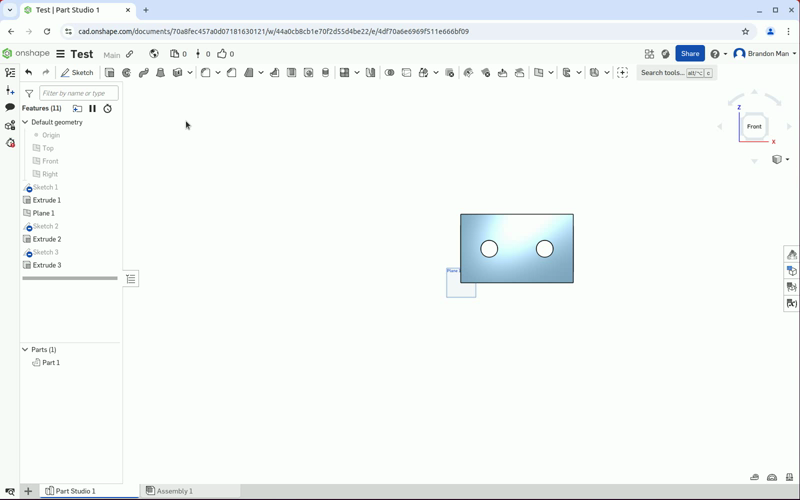
key(shift+h)
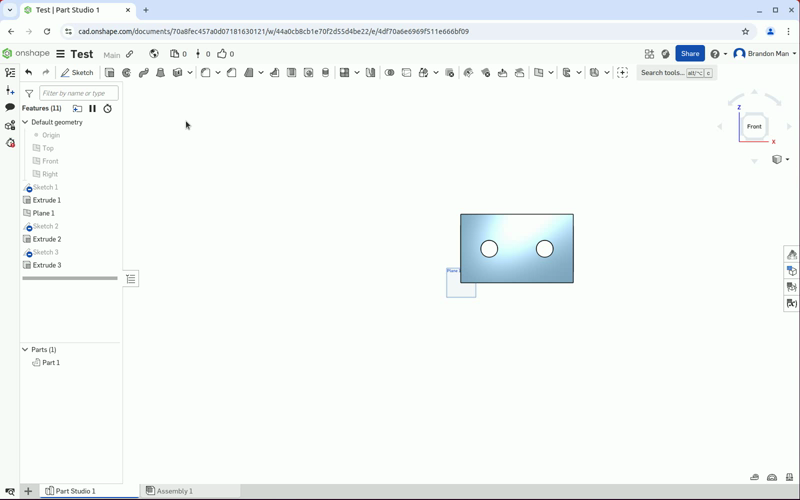
key(shift+h)
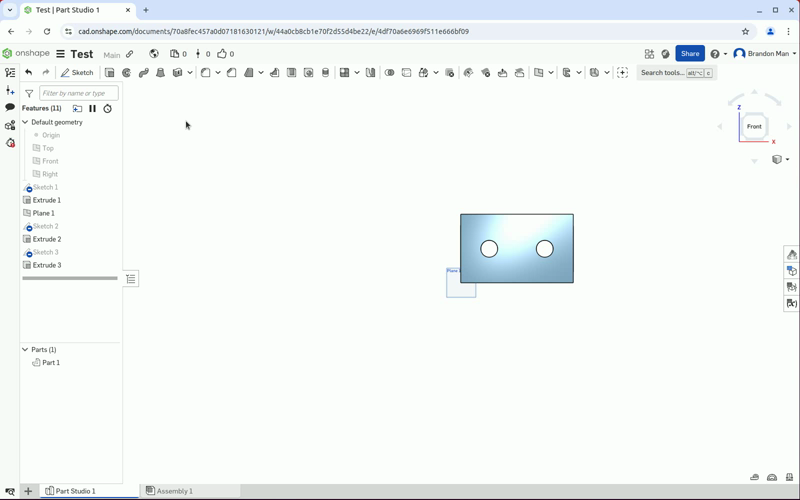
mouse_move(73, 189)
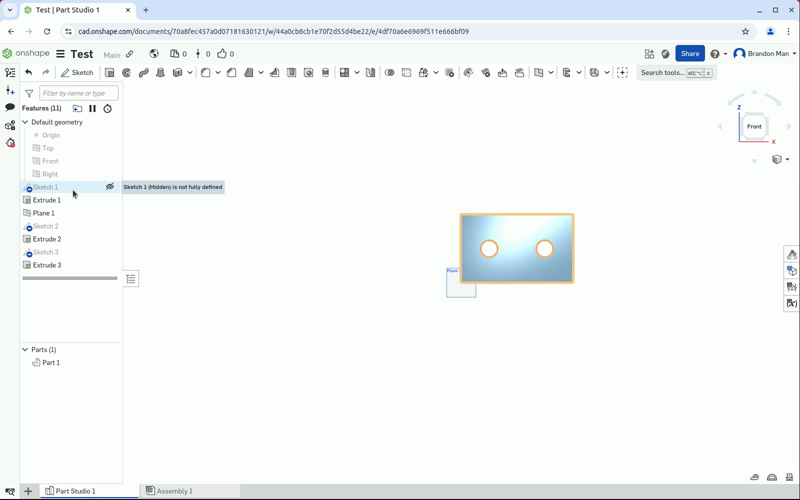
click(73, 189)
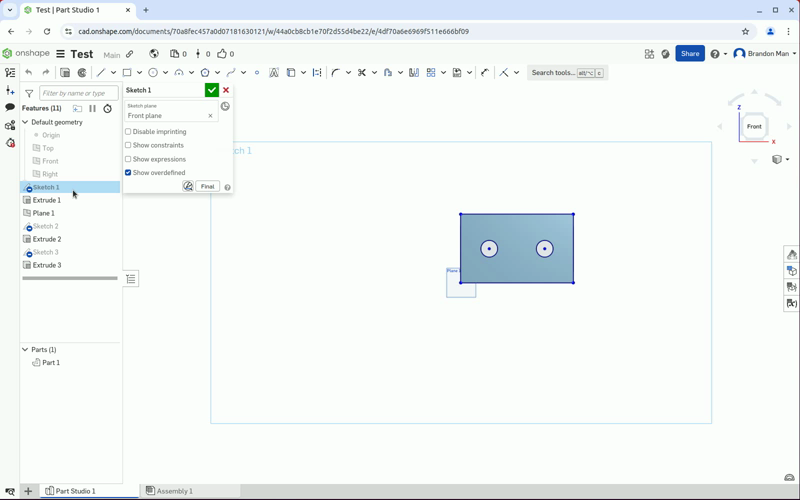
mouse_move(229, 92)
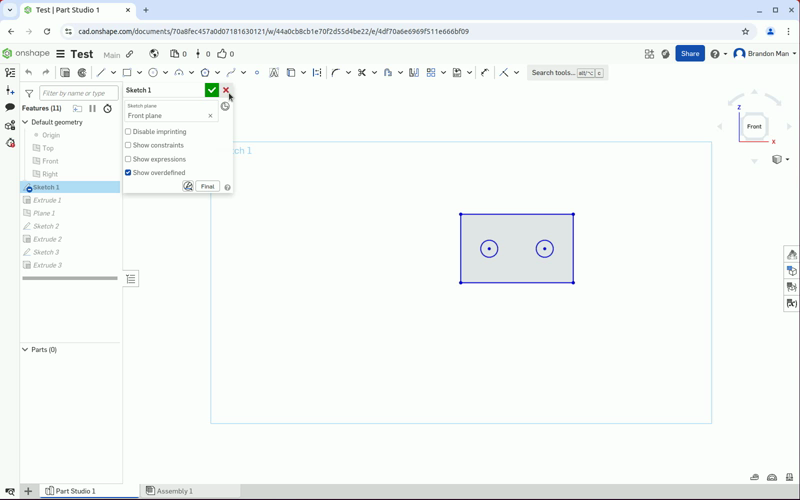
click(229, 92)
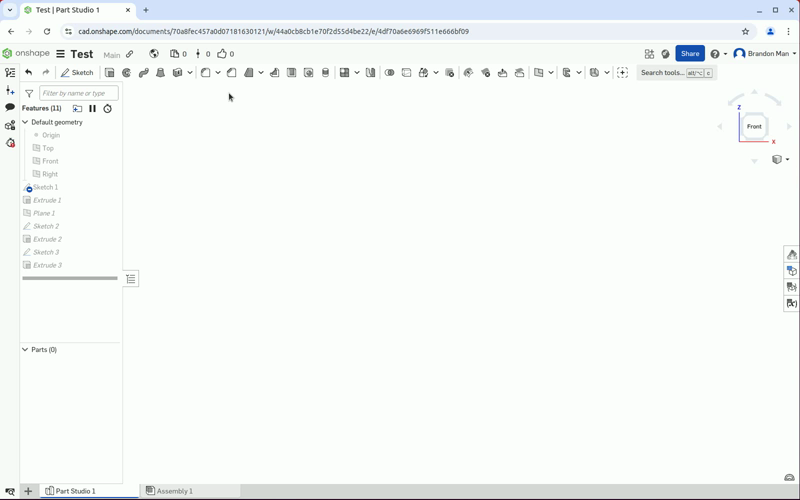
key(shift+s)
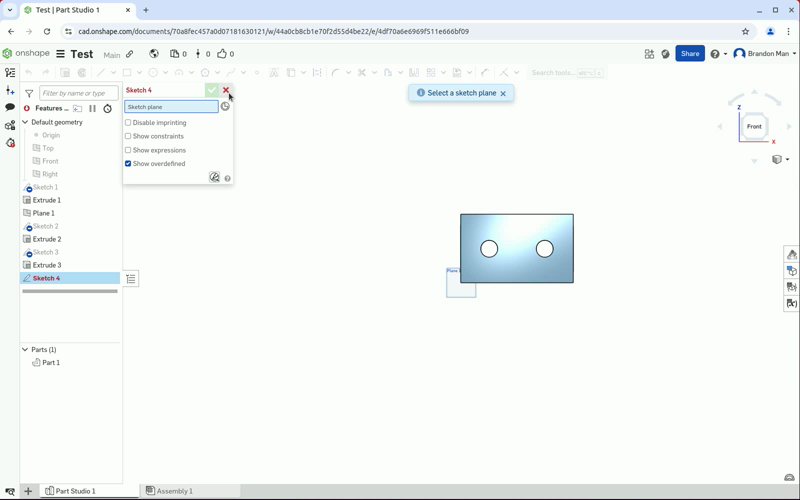
mouse_move(73, 215)
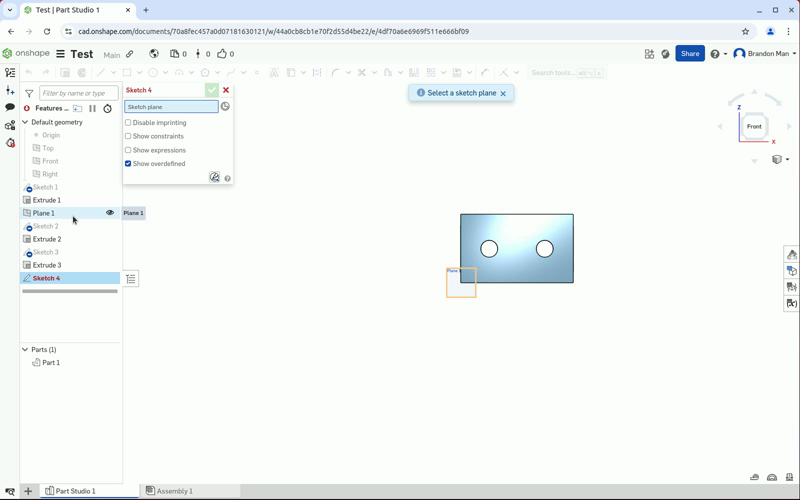
click(73, 215)
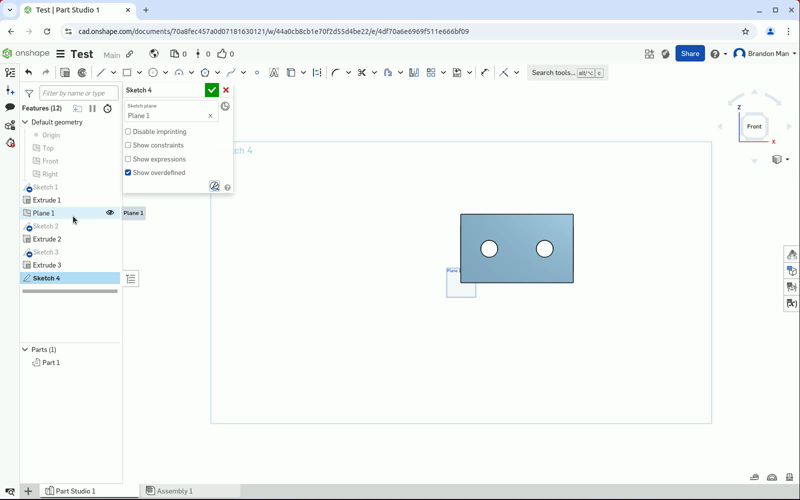
mouse_move(73, 352)
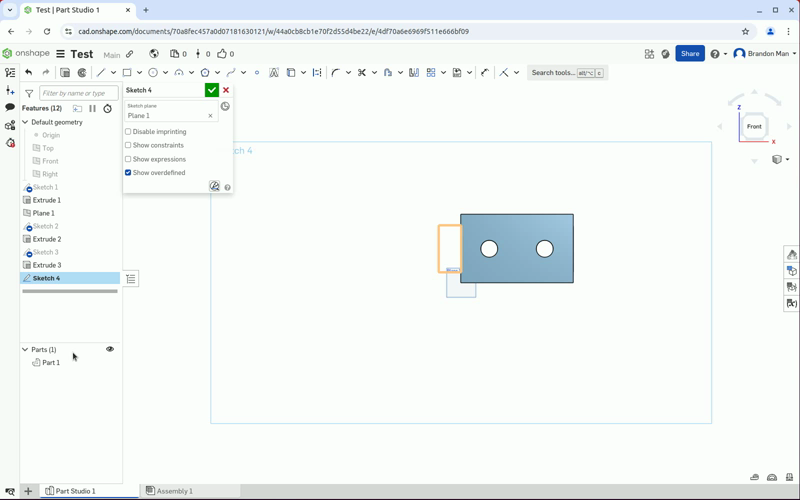
key(y)
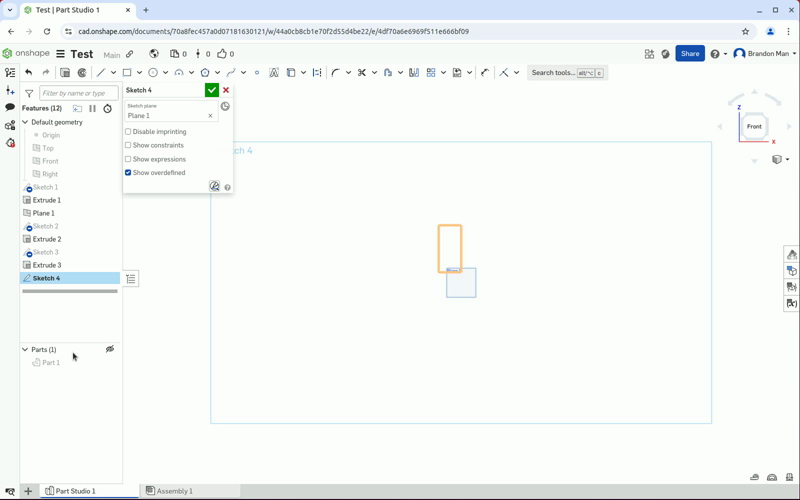
key(l)
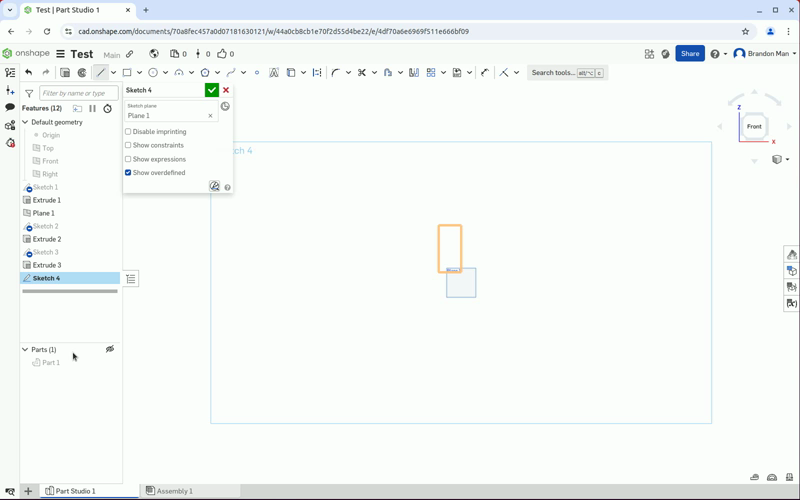
key_down(shift)
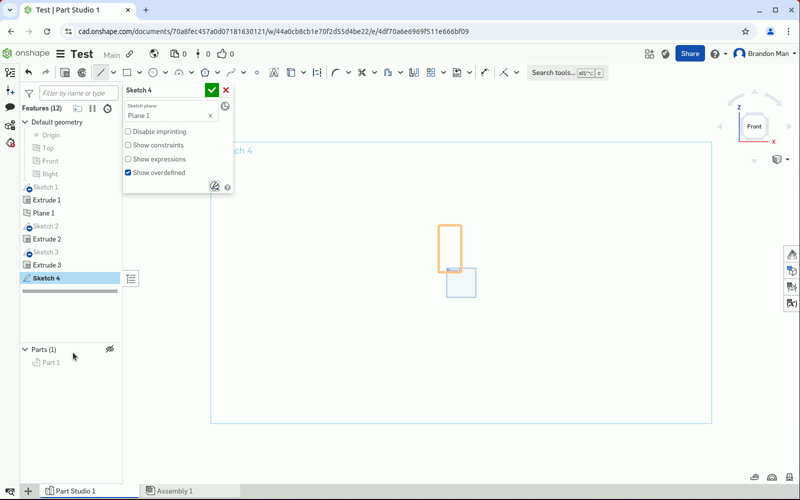
mouse_move(573, 272)
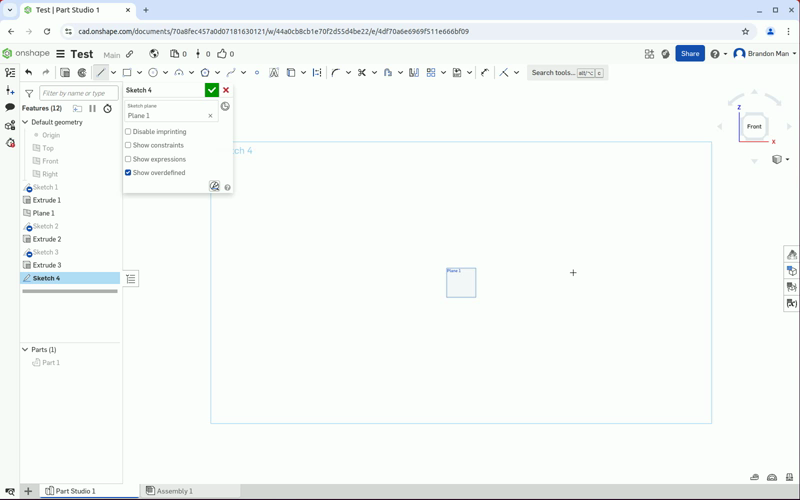
click(573, 272)
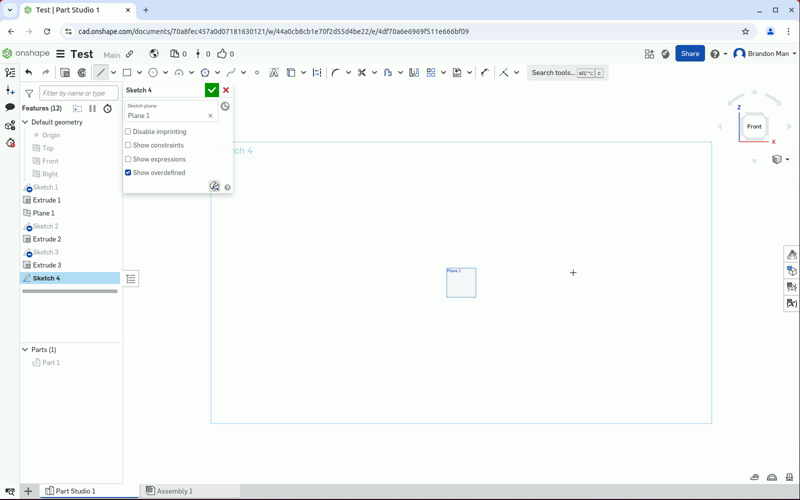
key_up(shift)
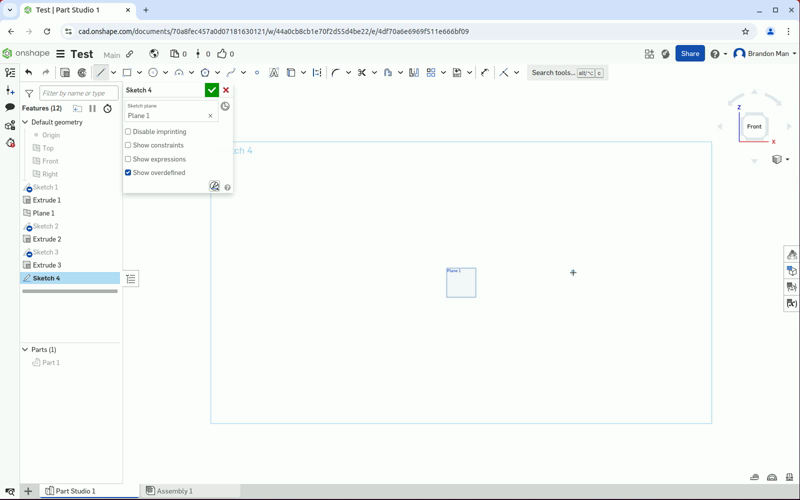
key_down(shift)
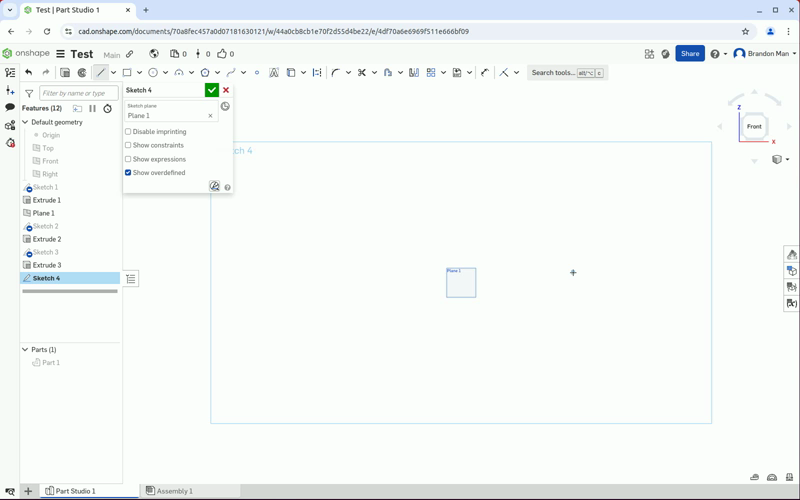
mouse_move(589, 272)
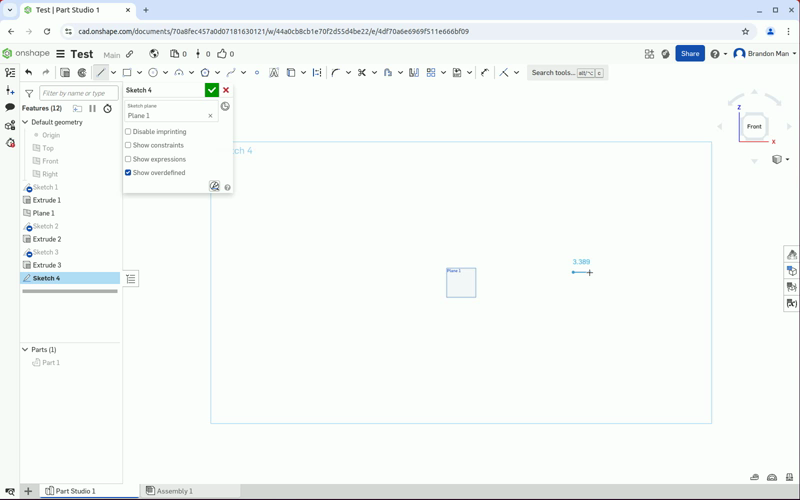
mouse_move(589, 272)
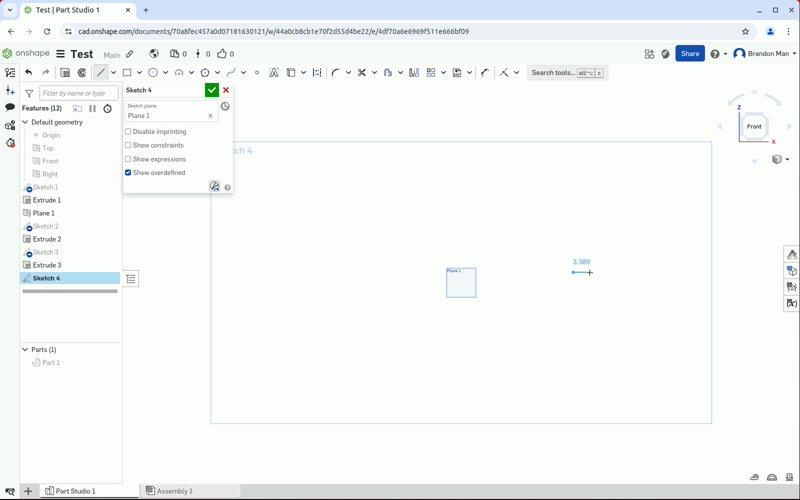
click(589, 272)
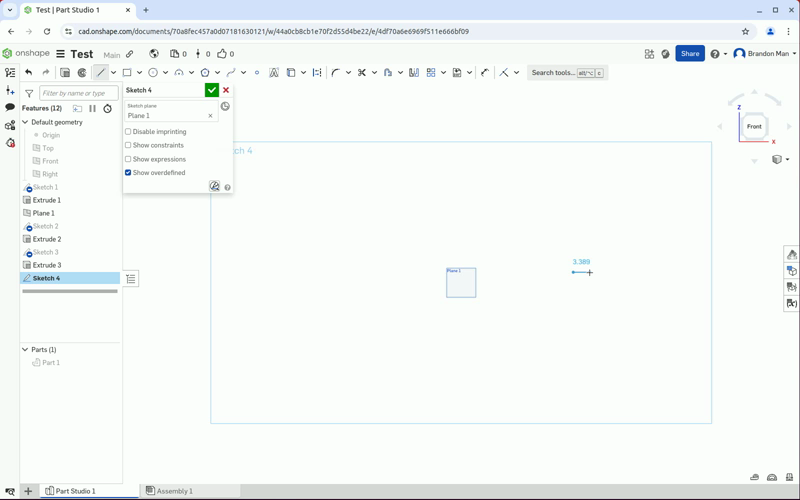
key_up(shift)
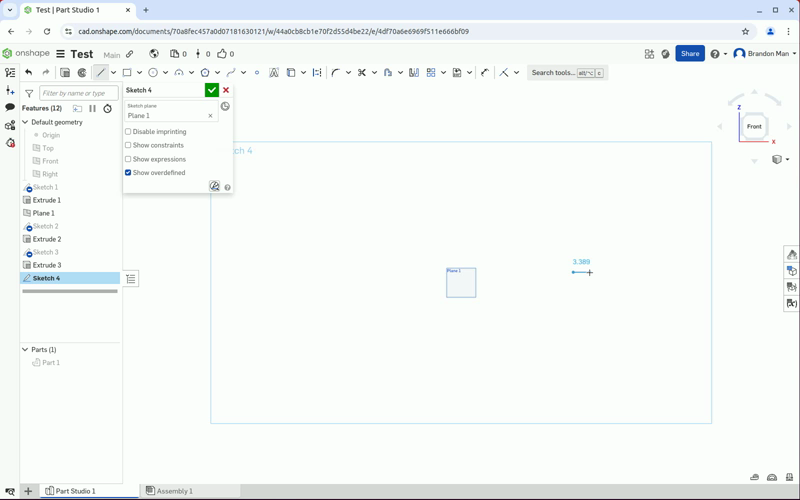
key_down(shift)
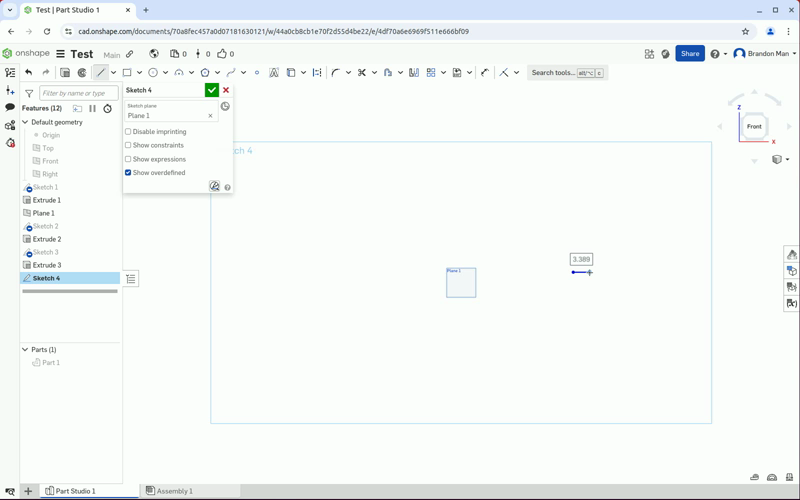
mouse_move(589, 272)
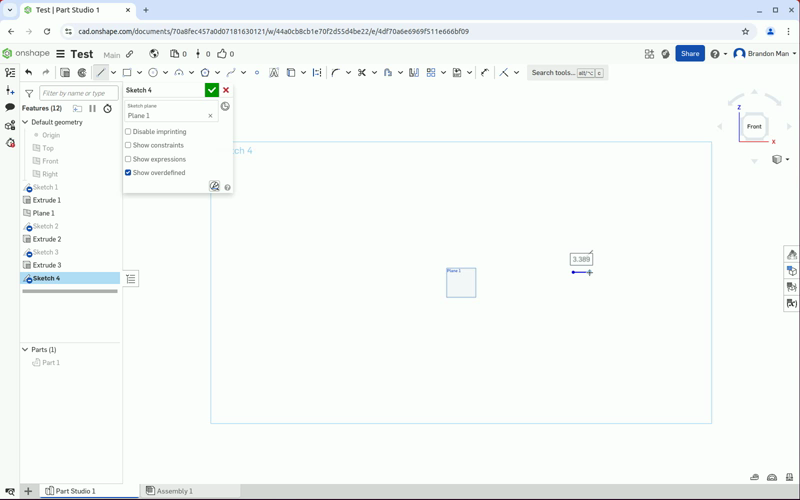
mouse_move(589, 225)
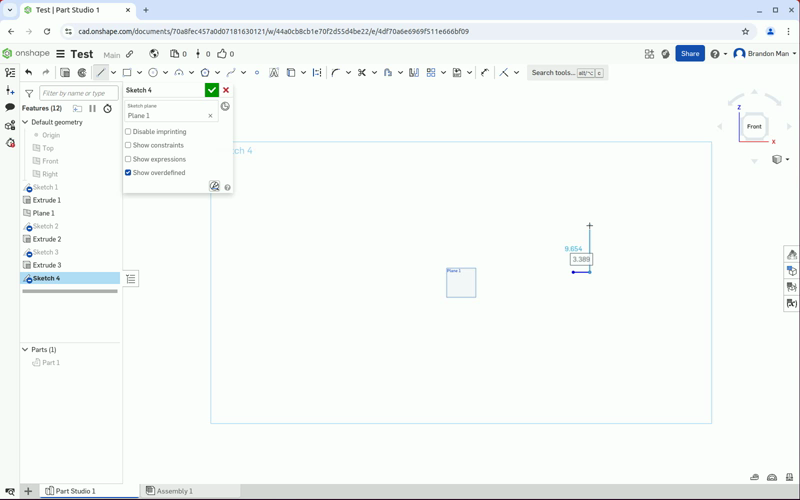
click(589, 225)
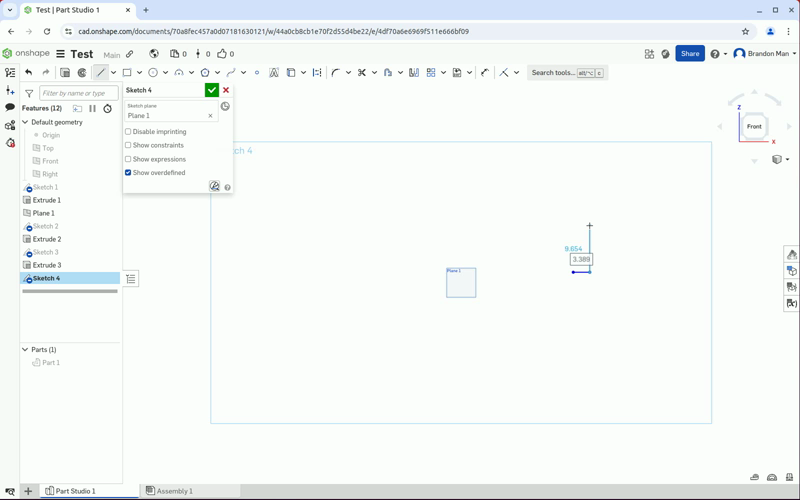
key_up(shift)
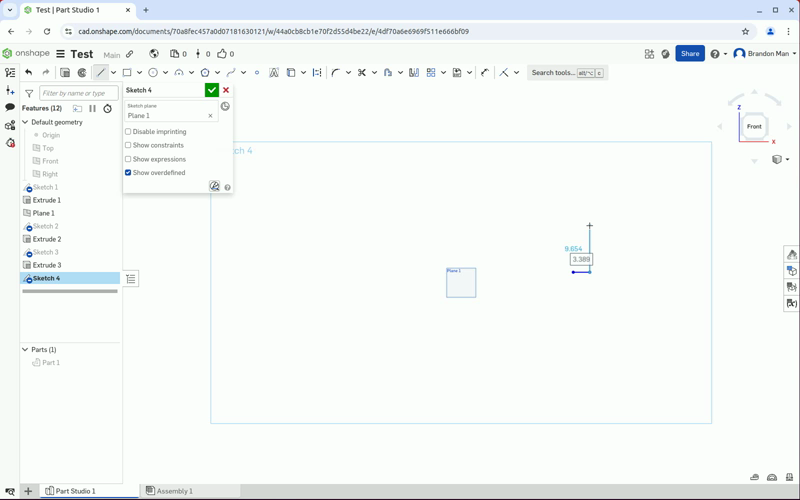
key_down(shift)
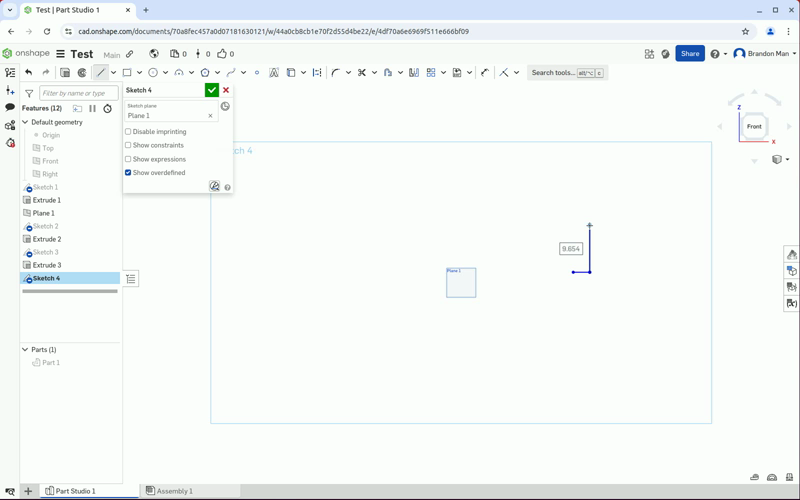
mouse_move(589, 225)
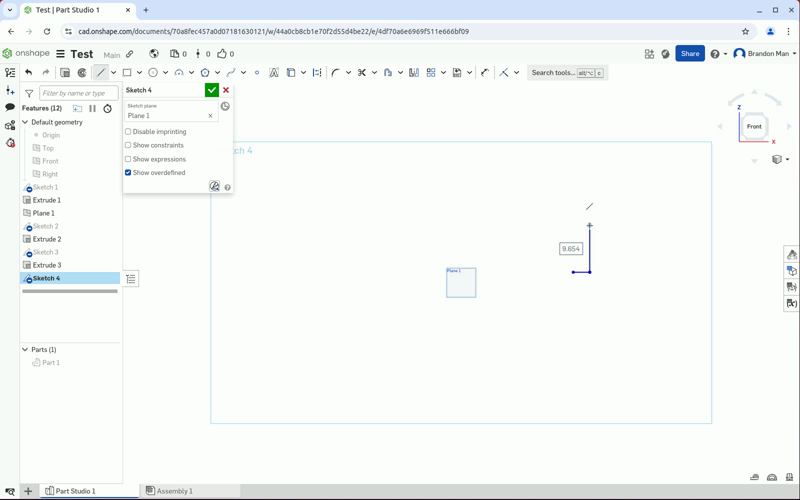
mouse_move(573, 225)
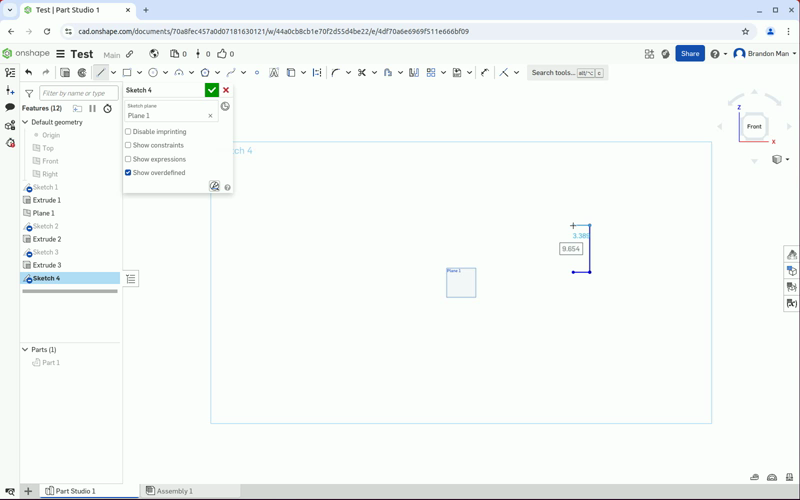
click(573, 225)
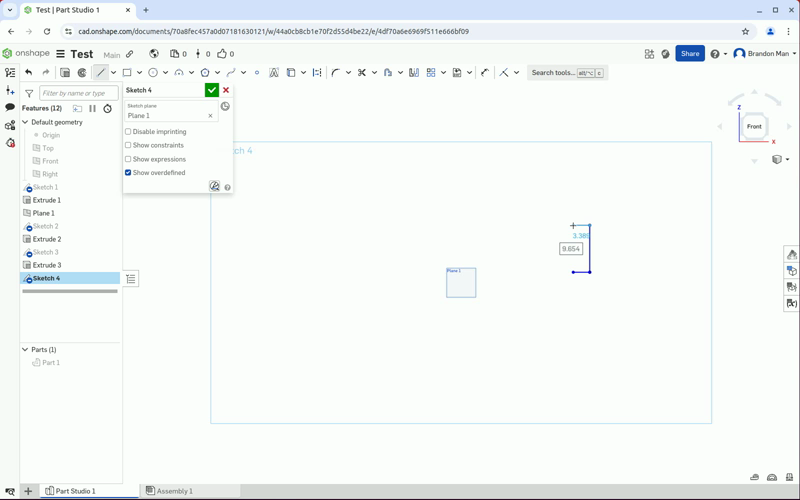
key_up(shift)
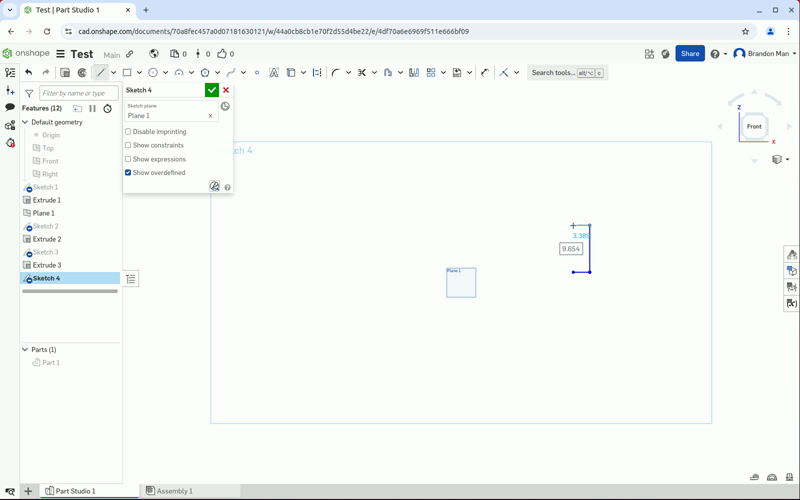
mouse_move(589, 225)
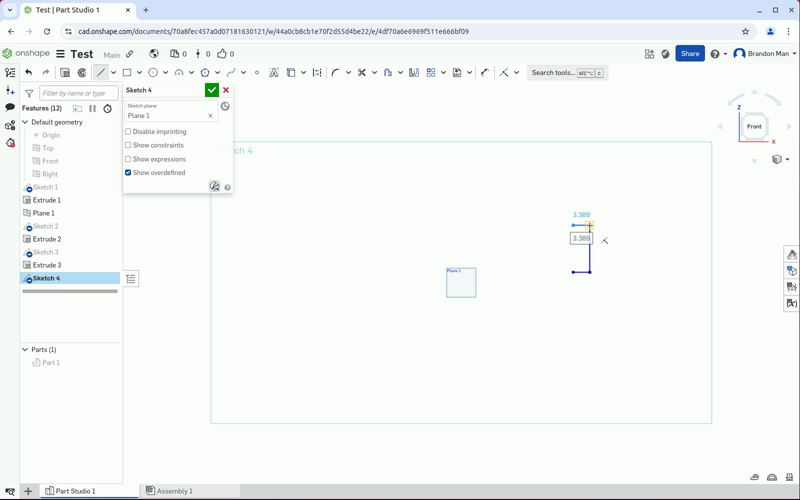
key_down(shift)
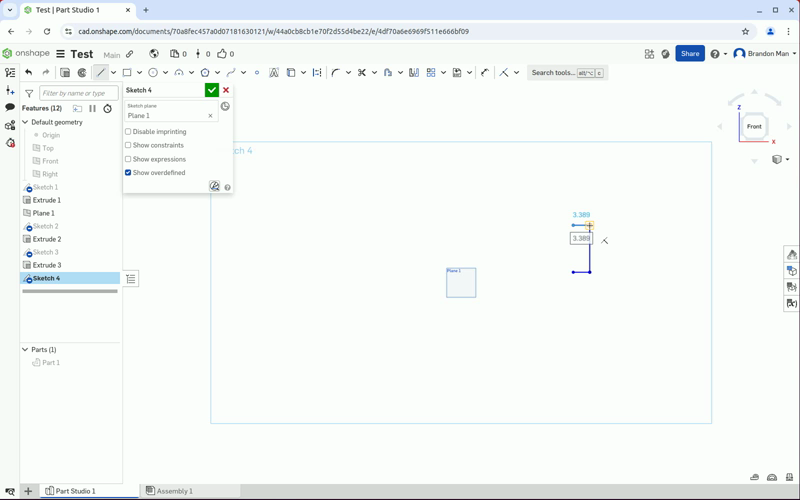
mouse_move(573, 272)
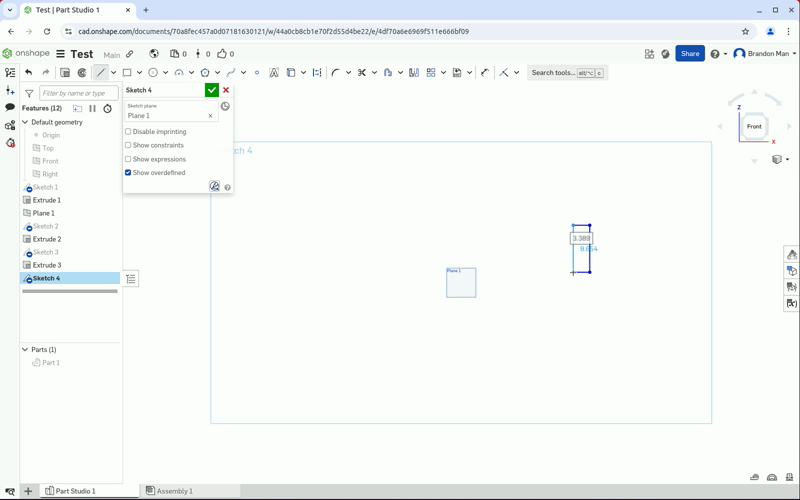
key_up(shift)
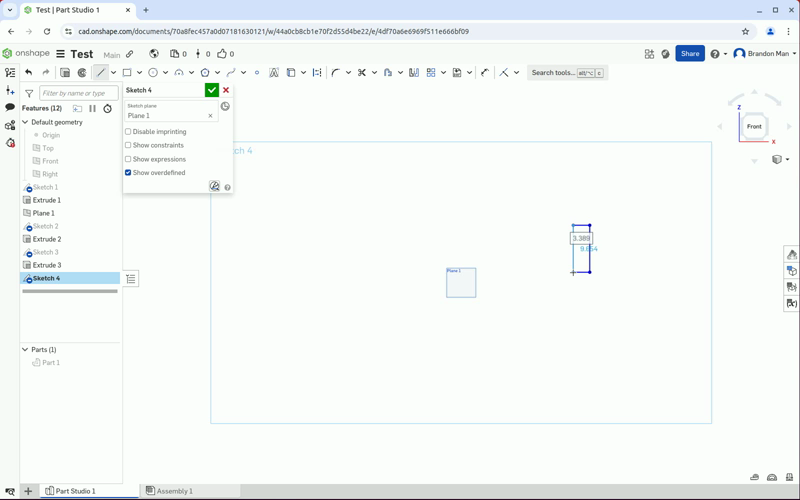
click(573, 272)
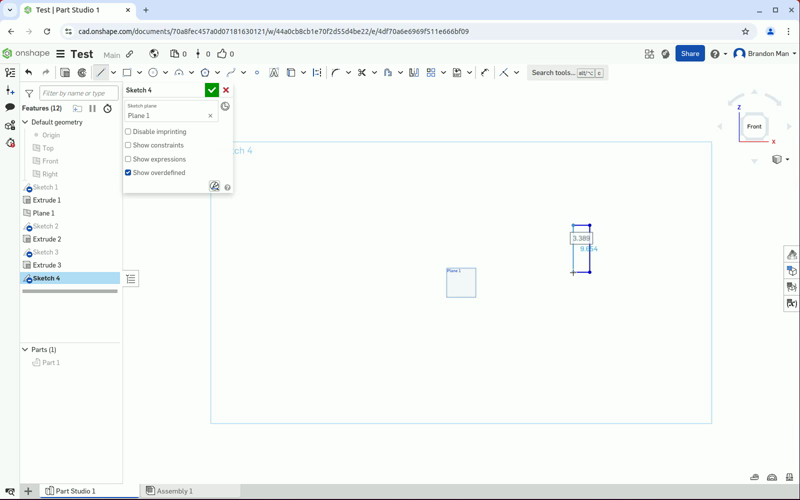
key(esc)
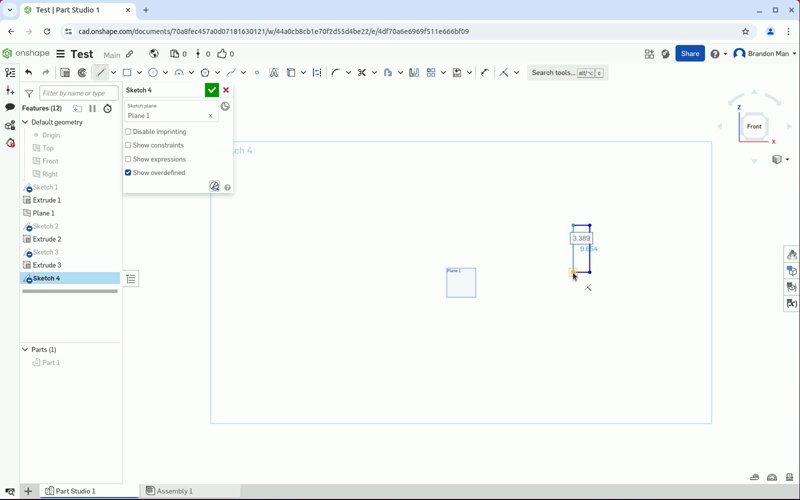
mouse_move(582, 237)
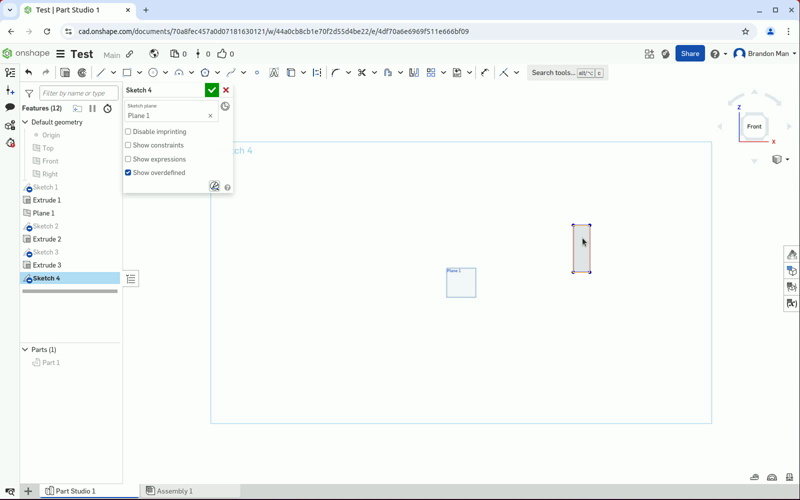
scroll(6)
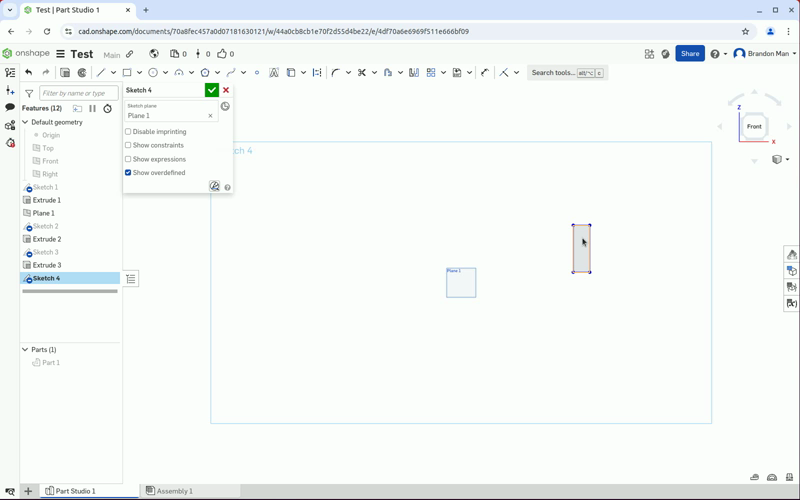
scroll(6)
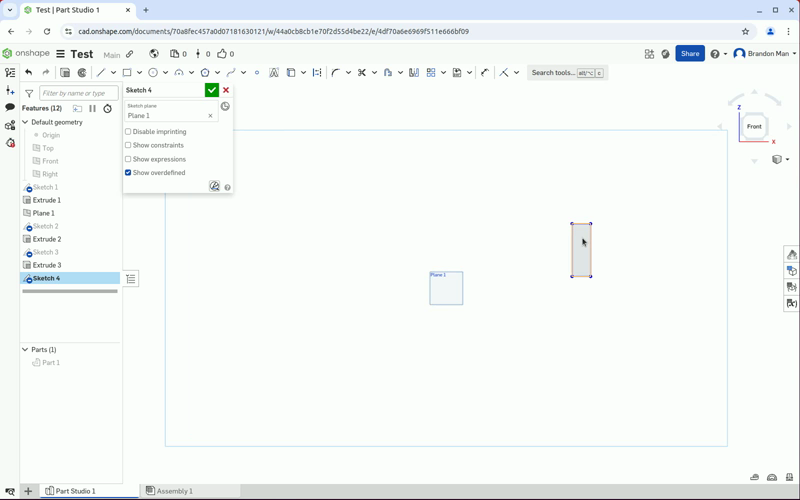
scroll(6)
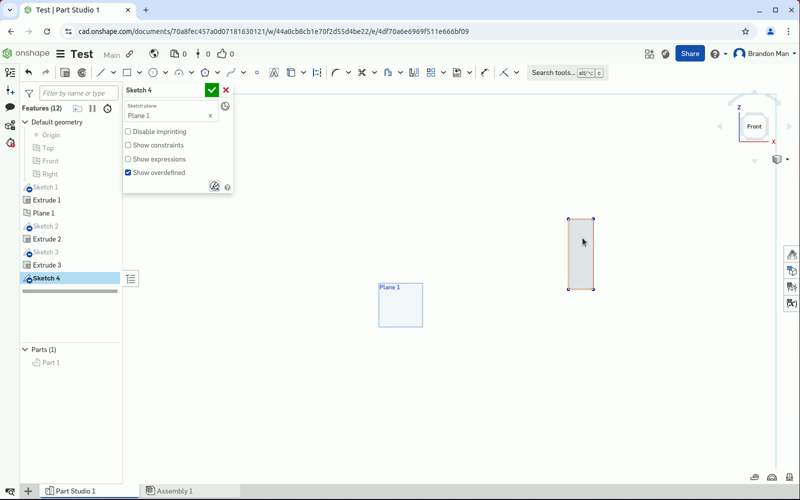
scroll(6)
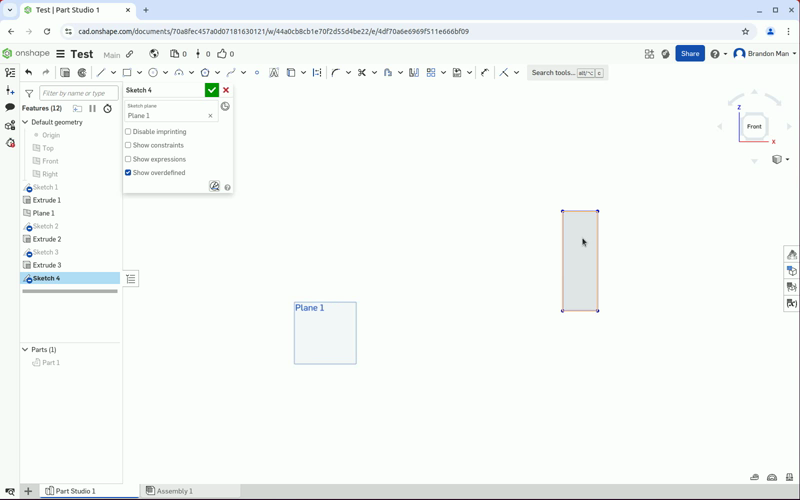
scroll(6)
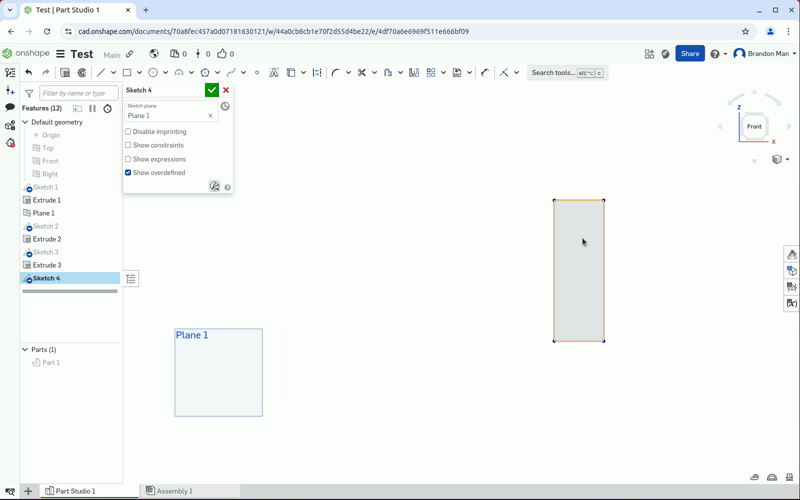
scroll(6)
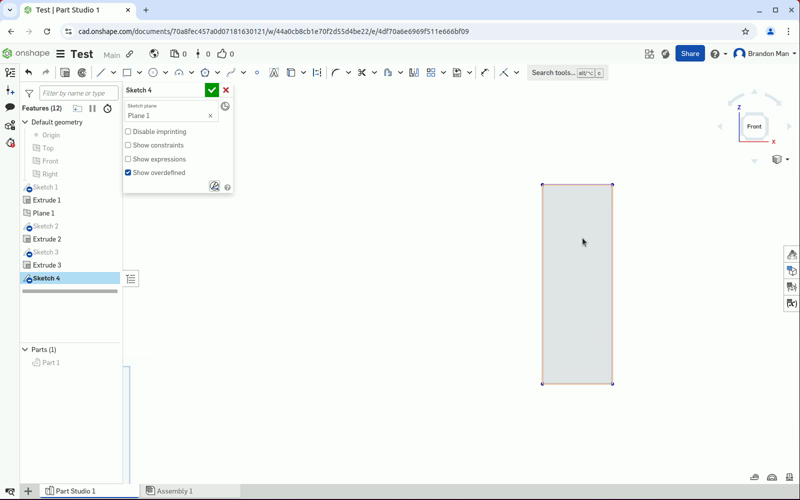
scroll(6)
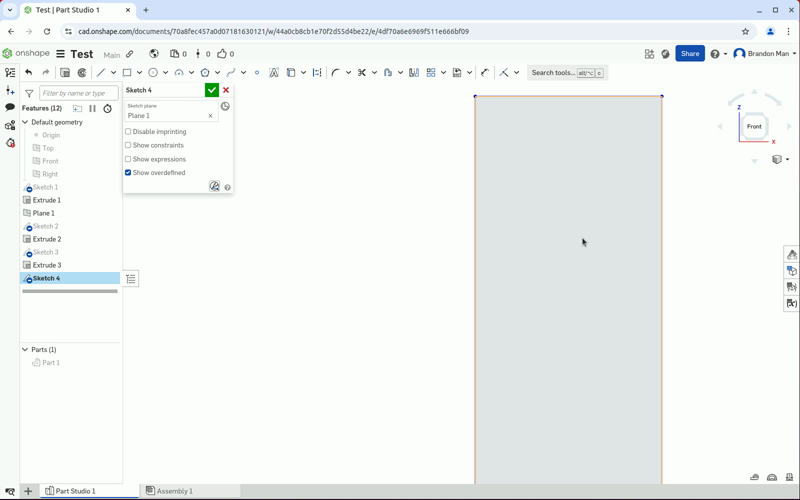
click(582, 237)
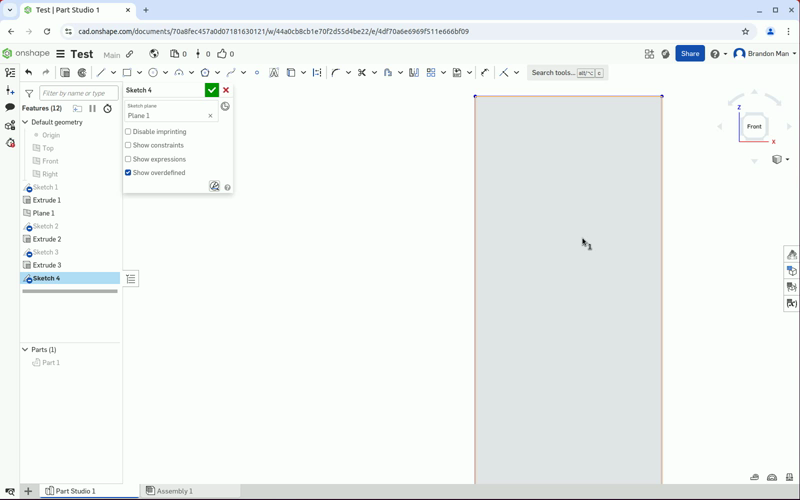
scroll(-6)
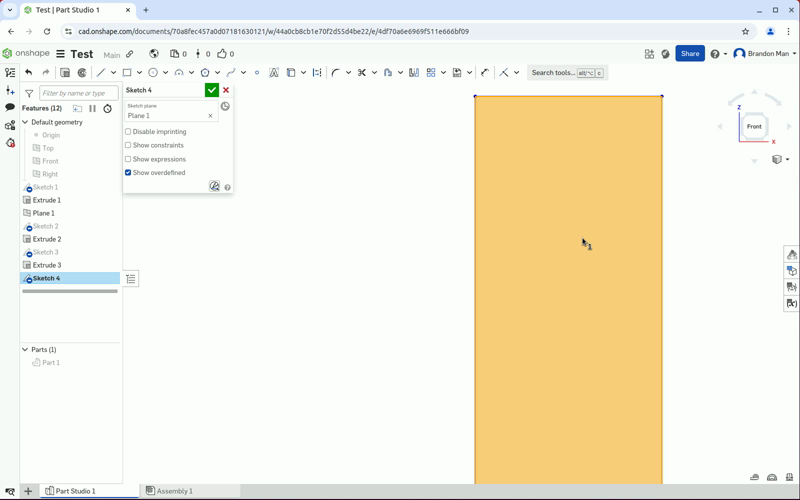
scroll(-6)
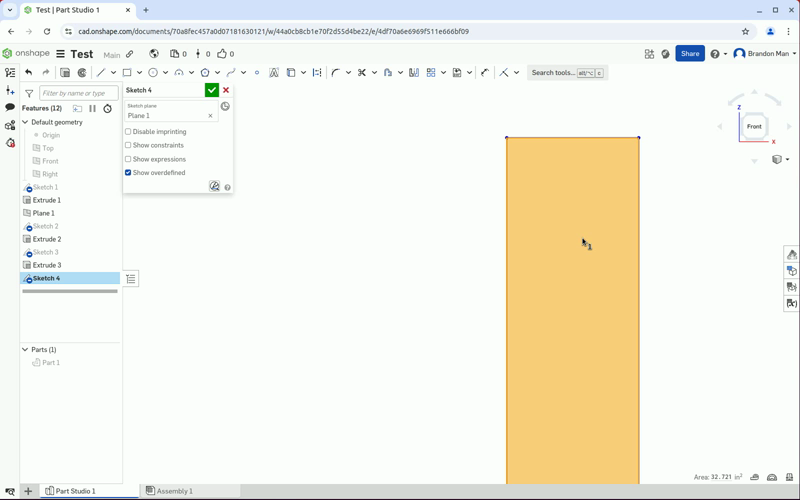
scroll(-6)
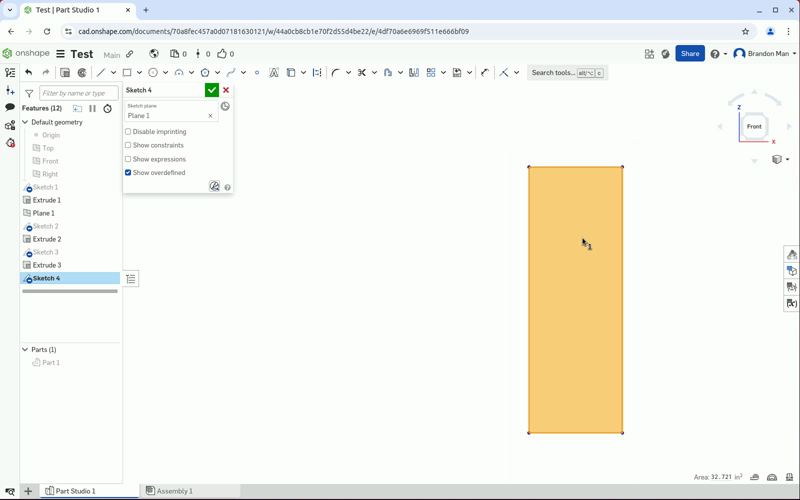
scroll(-6)
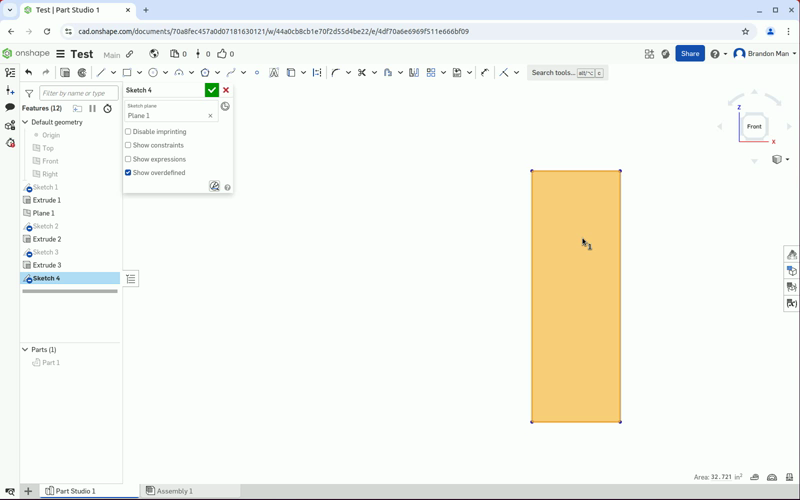
scroll(-6)
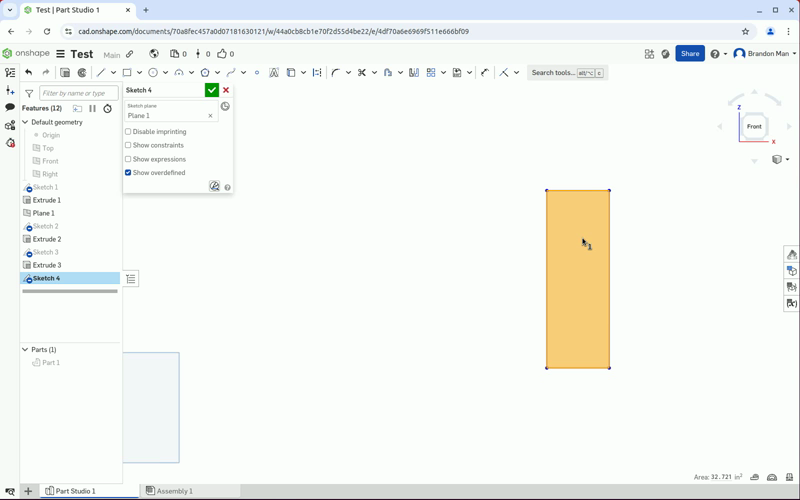
scroll(-6)
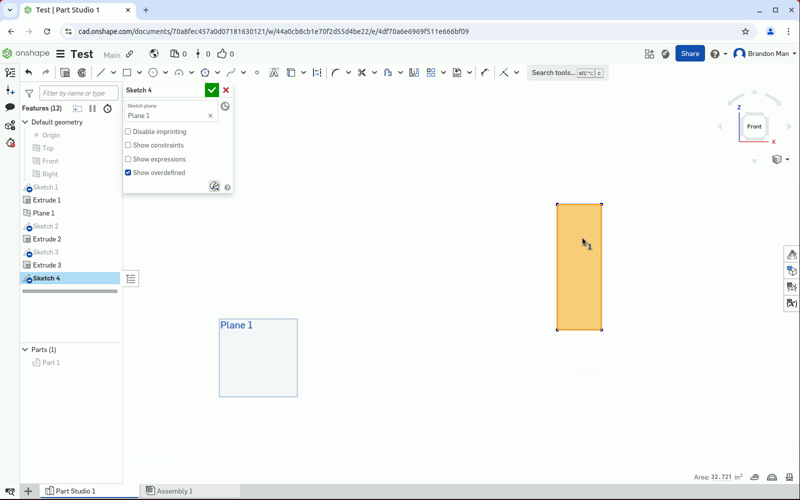
scroll(-6)
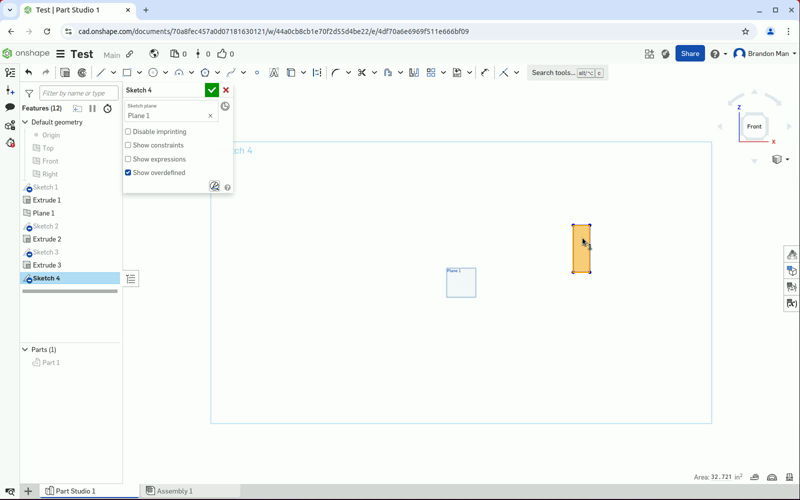
mouse_move(73, 352)
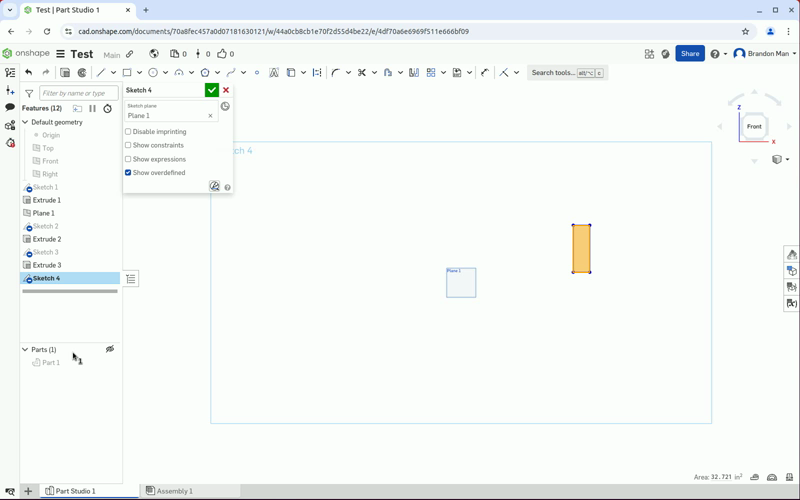
key(shift+y)
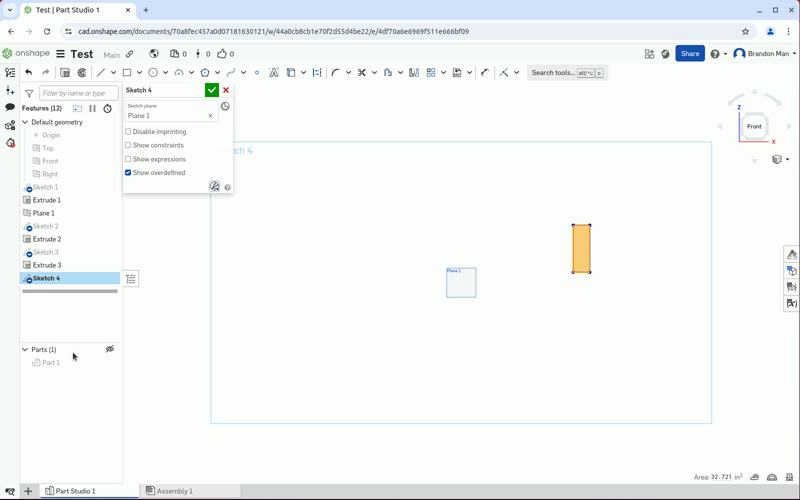
key(shift+e)
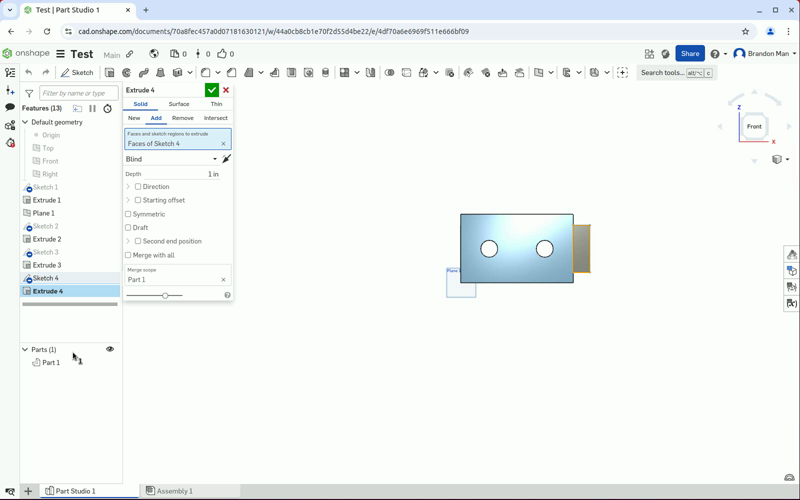
mouse_move(143, 106)
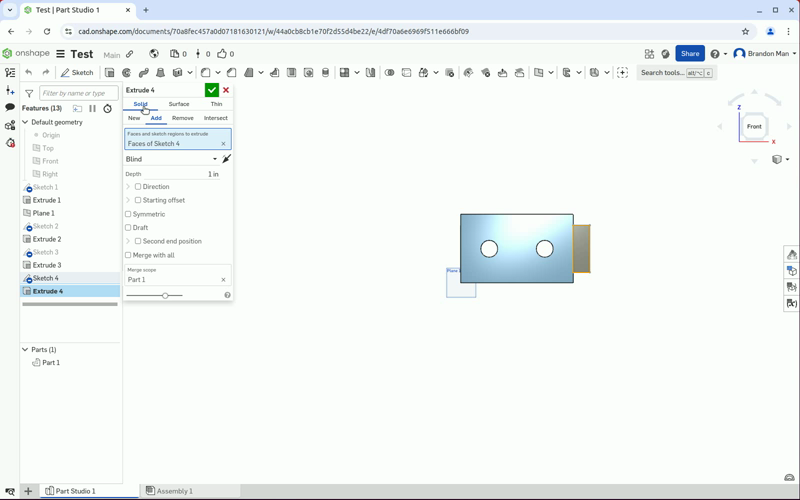
click(143, 106)
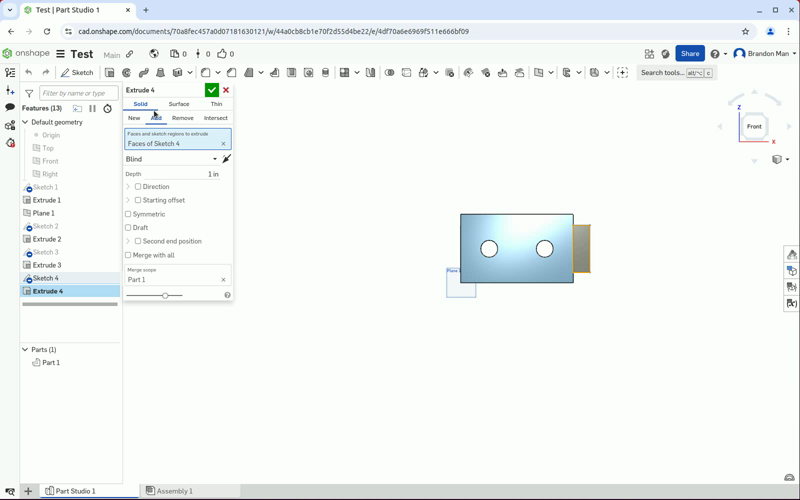
mouse_move(186, 120)
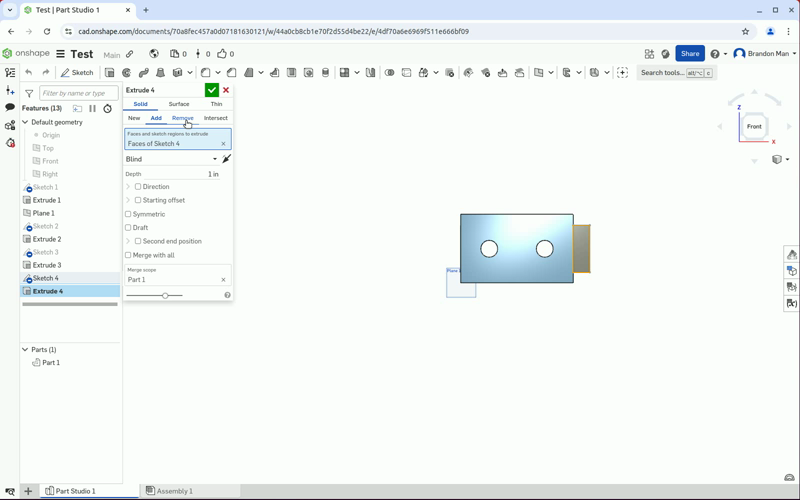
click(186, 120)
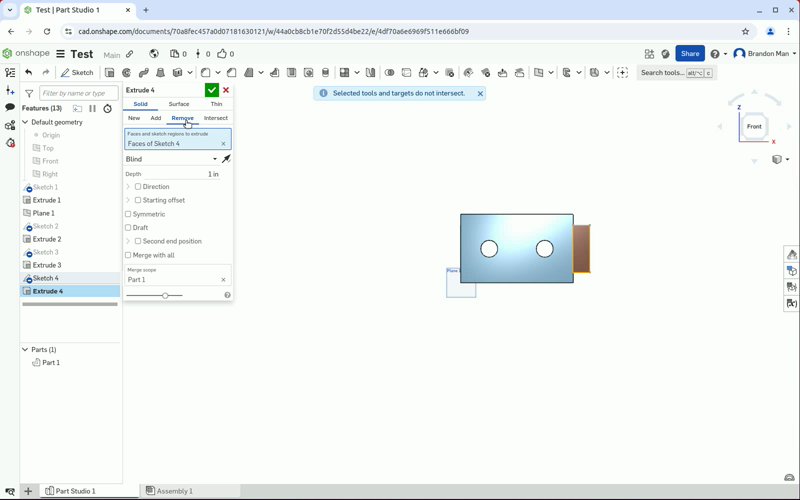
key(tab, 4)
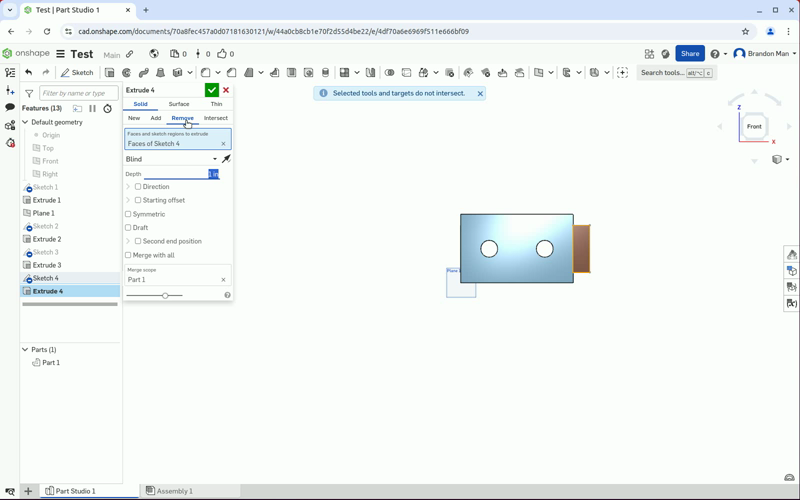
text(2.648)
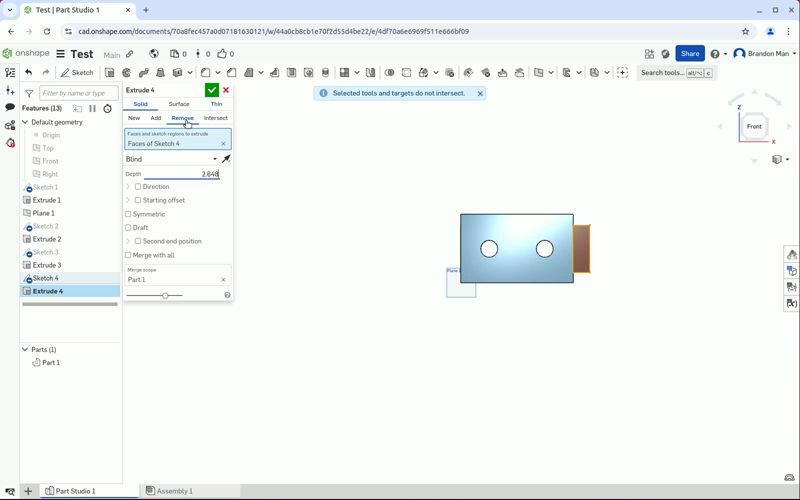
key(tab, 6)
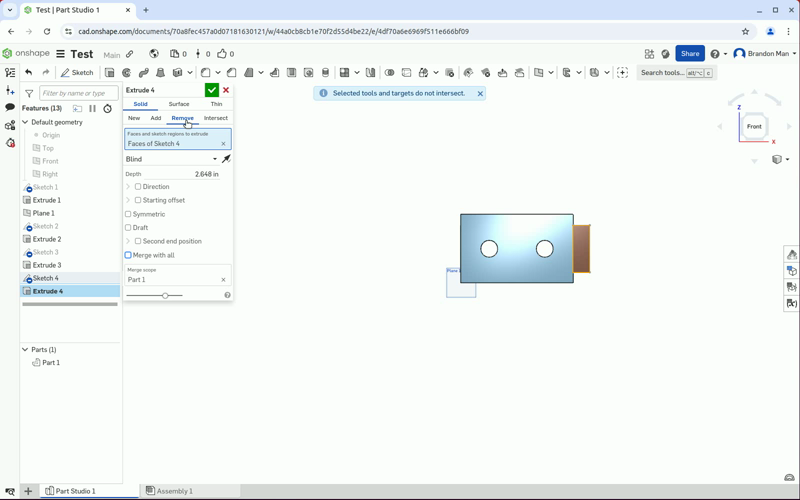
key(space)
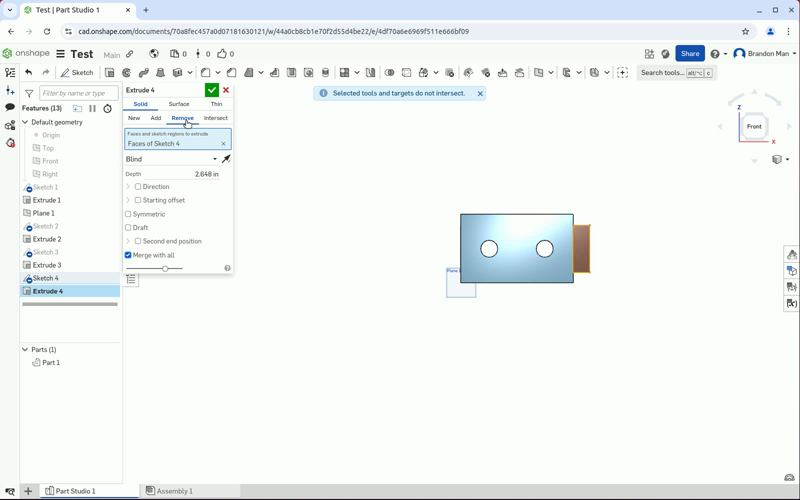
key(enter)
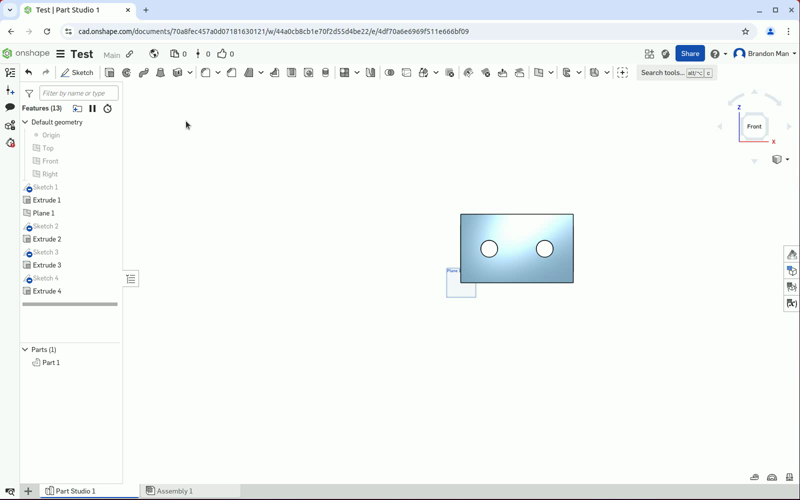
key(shift+h)
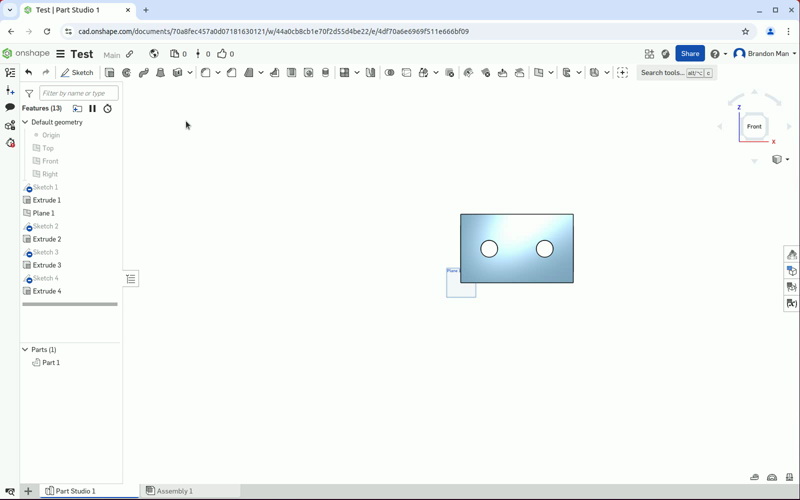
key(shift+h)
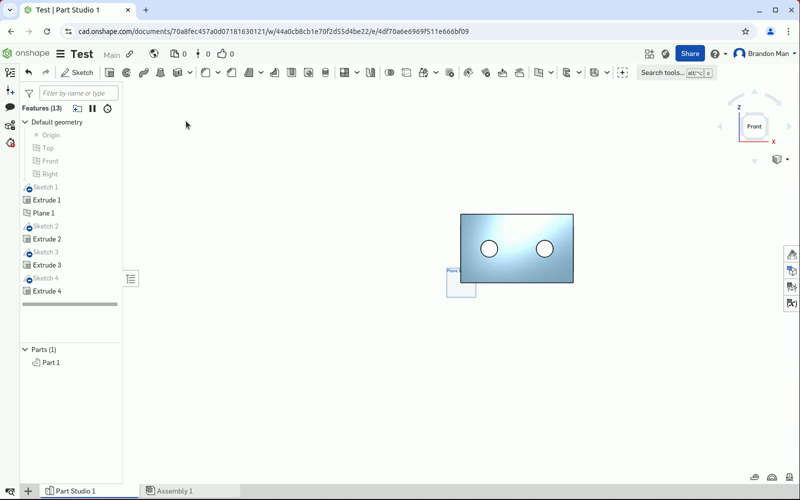
mouse_move(73, 189)
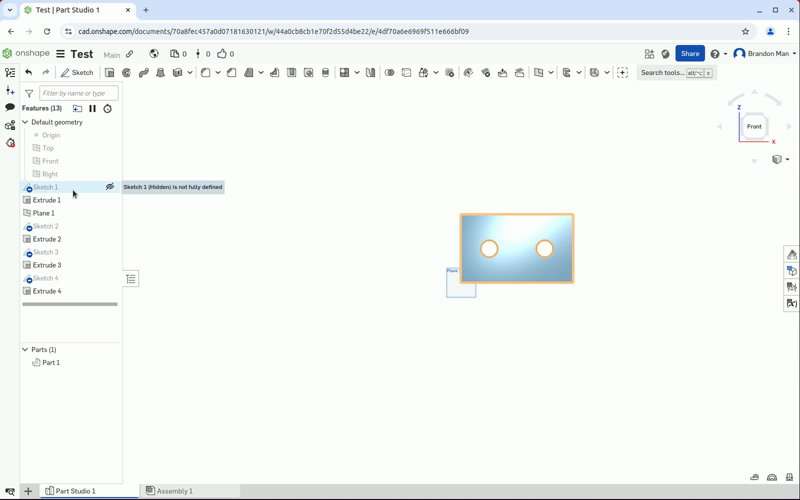
click(73, 189)
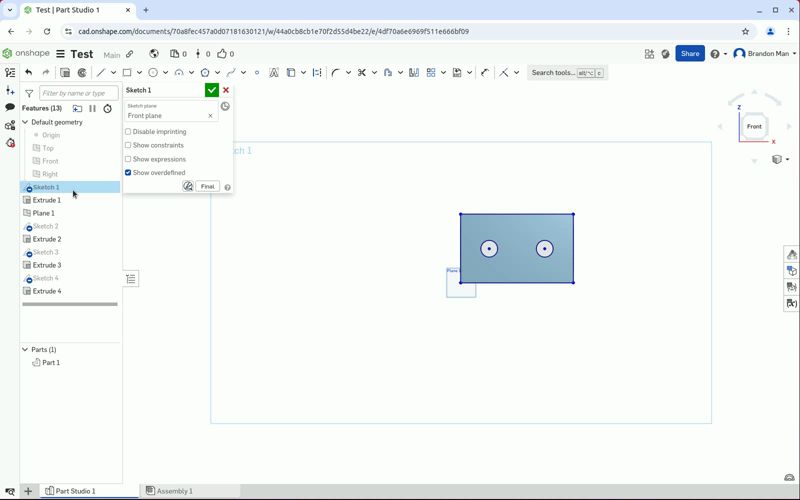
mouse_move(229, 92)
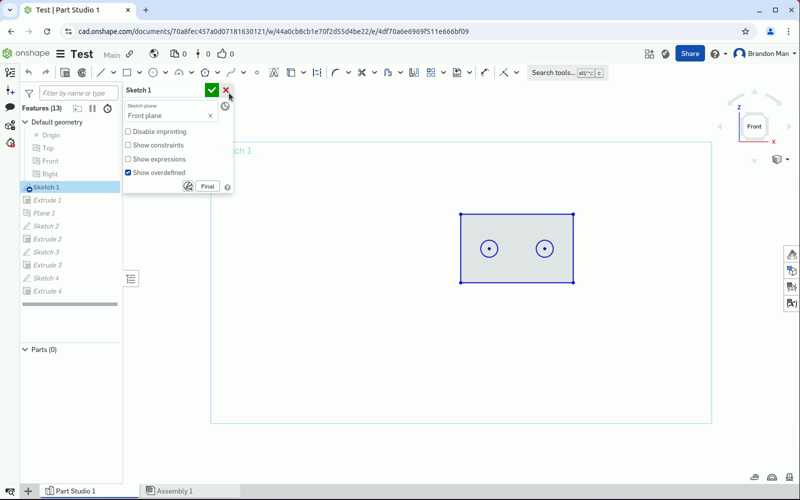
click(229, 92)
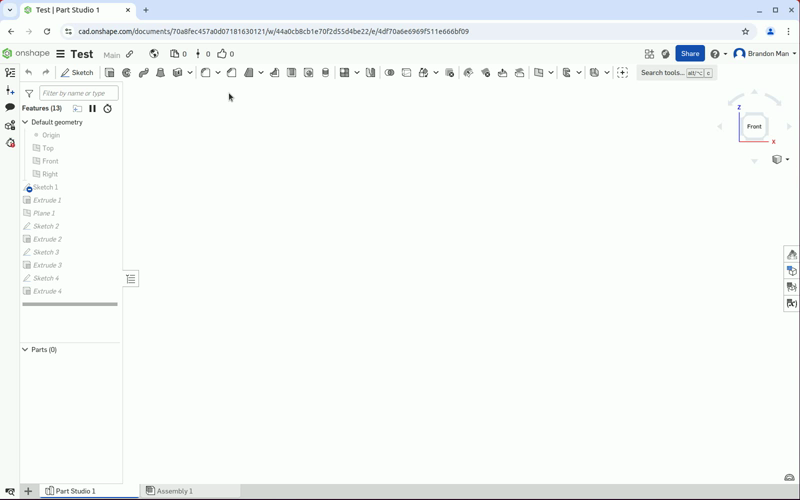
key(shift+s)
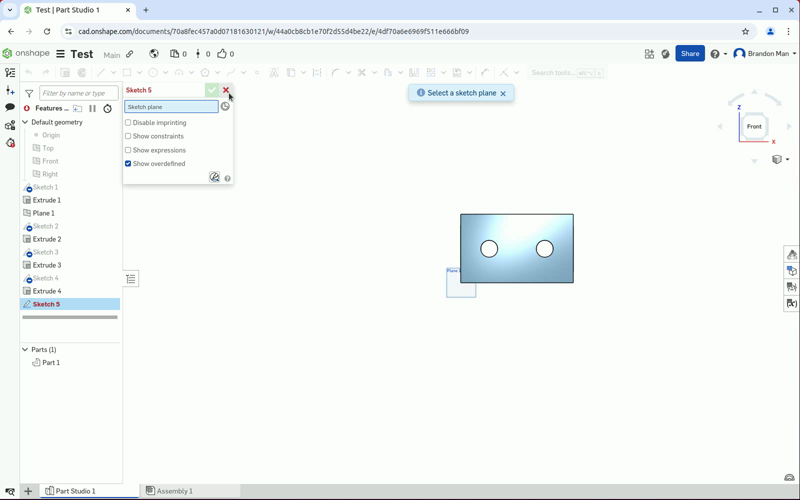
mouse_move(73, 215)
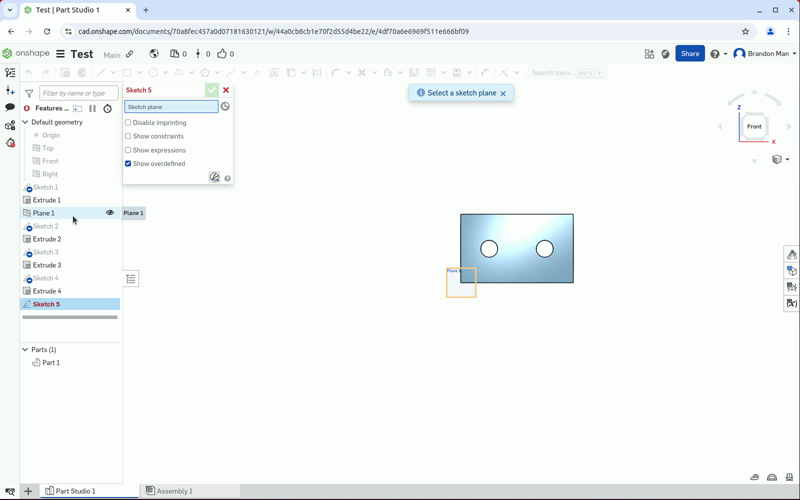
click(73, 215)
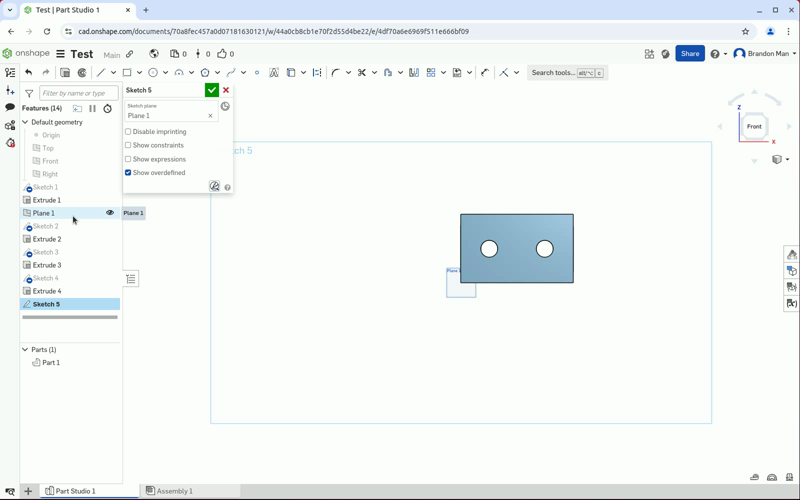
mouse_move(73, 352)
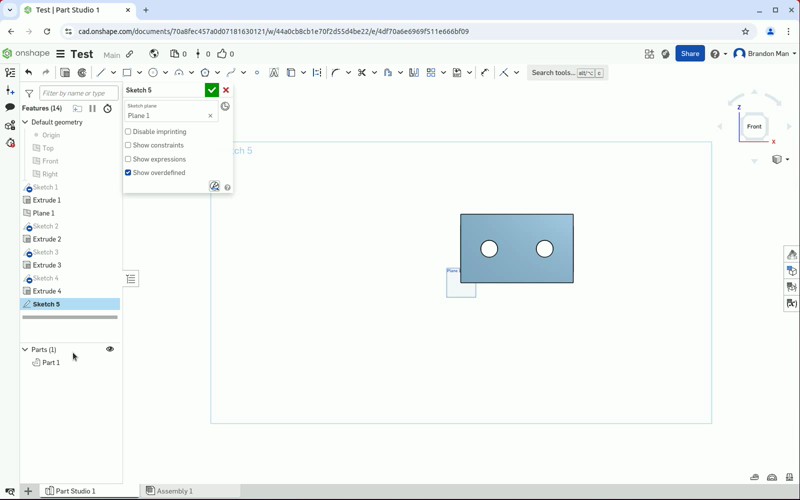
key(y)
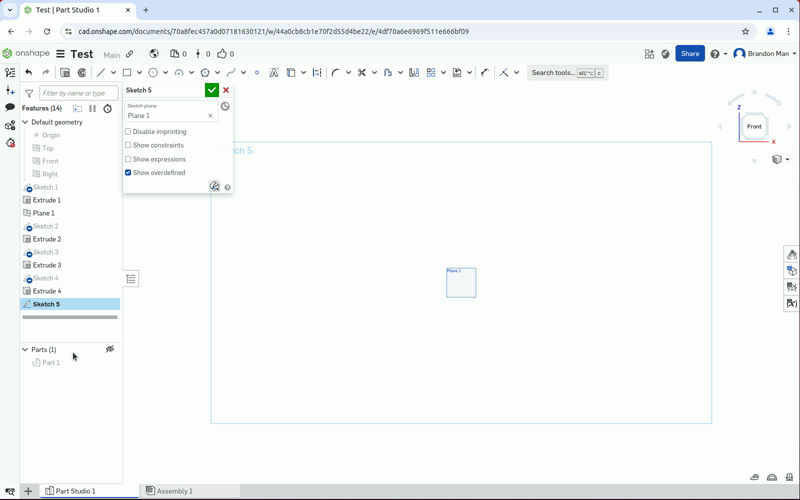
key(l)
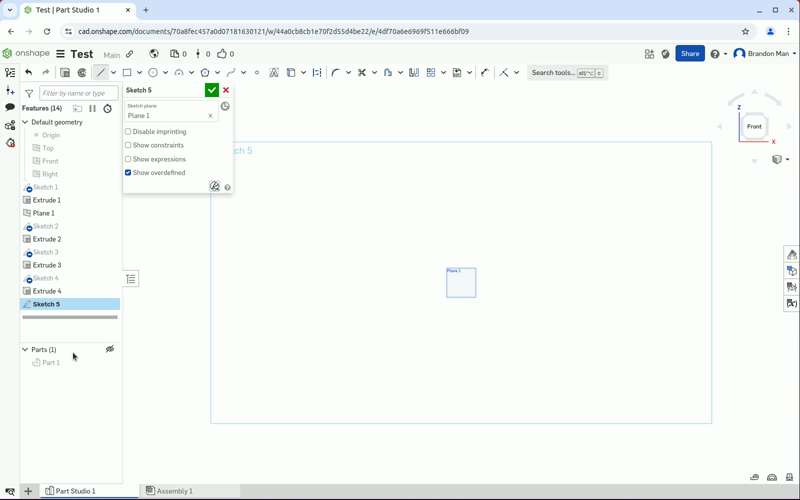
key_down(shift)
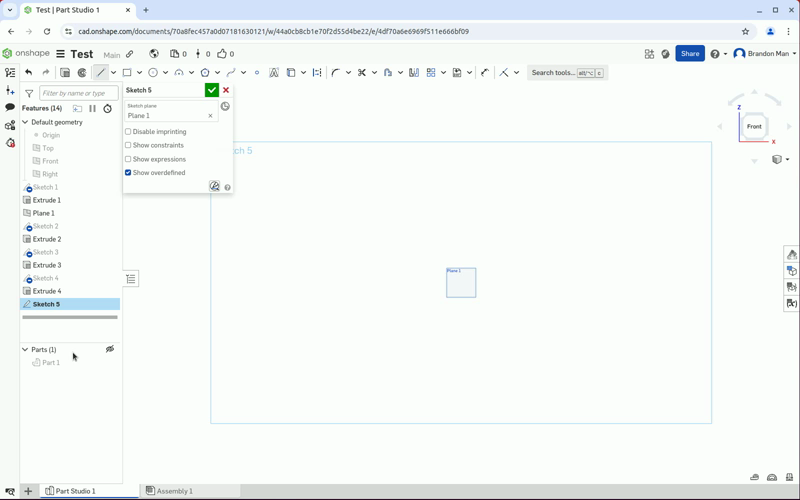
mouse_move(516, 215)
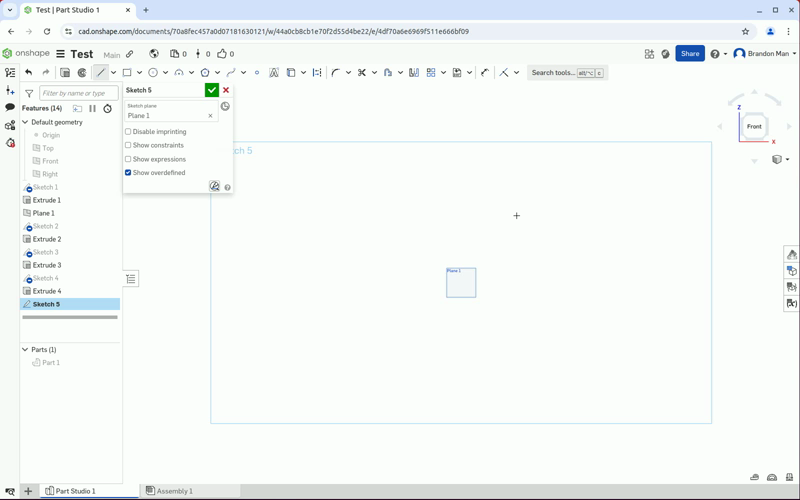
click(516, 215)
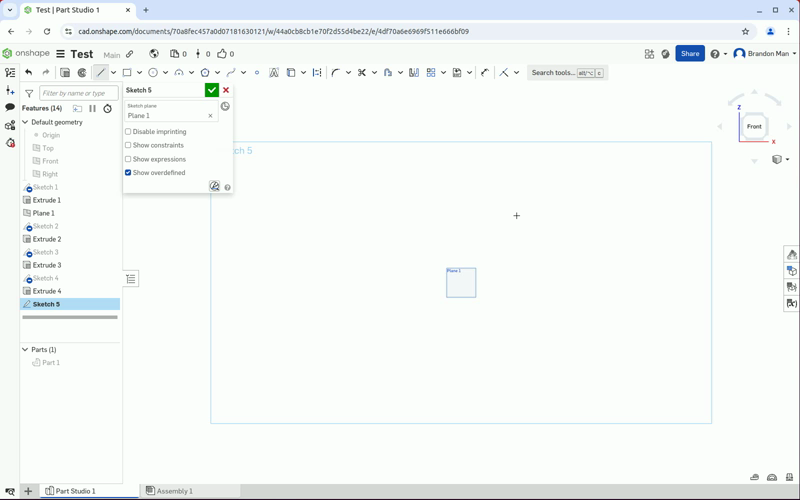
key_up(shift)
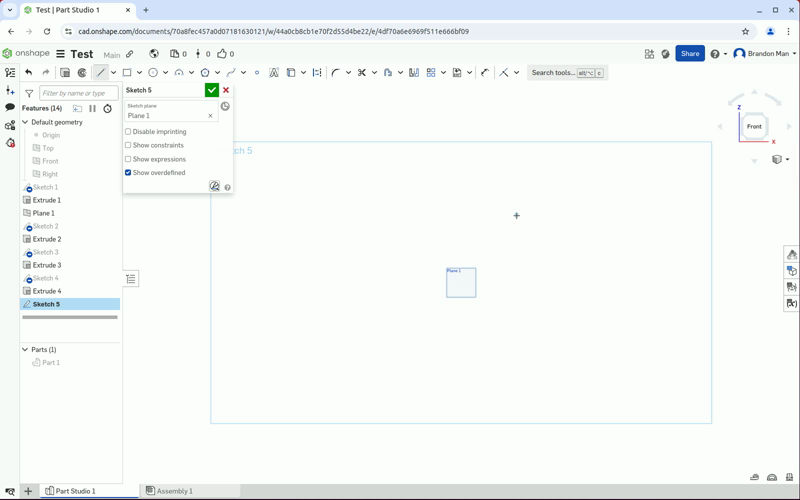
key_down(shift)
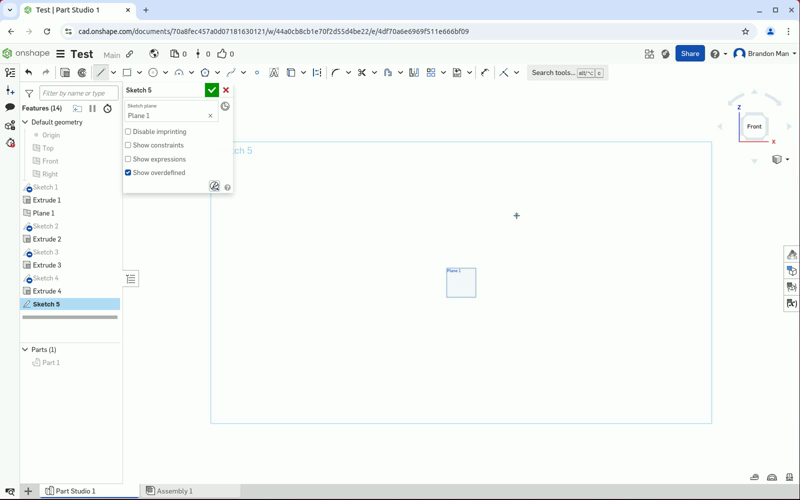
mouse_move(546, 215)
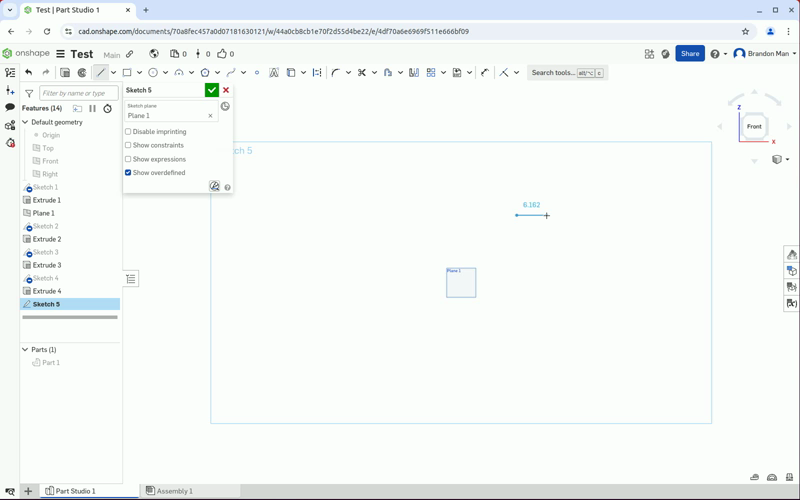
mouse_move(573, 215)
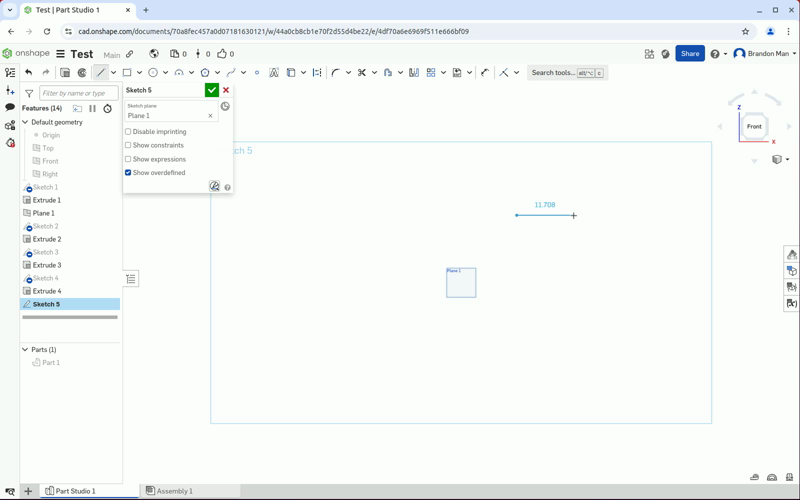
click(573, 215)
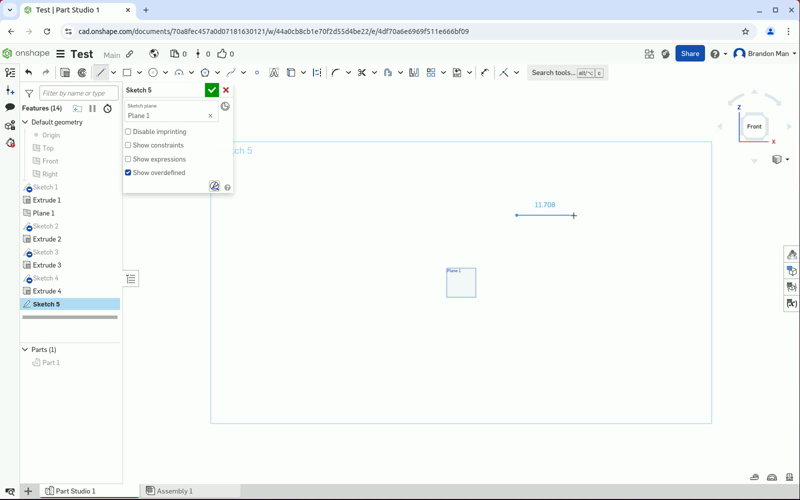
key_up(shift)
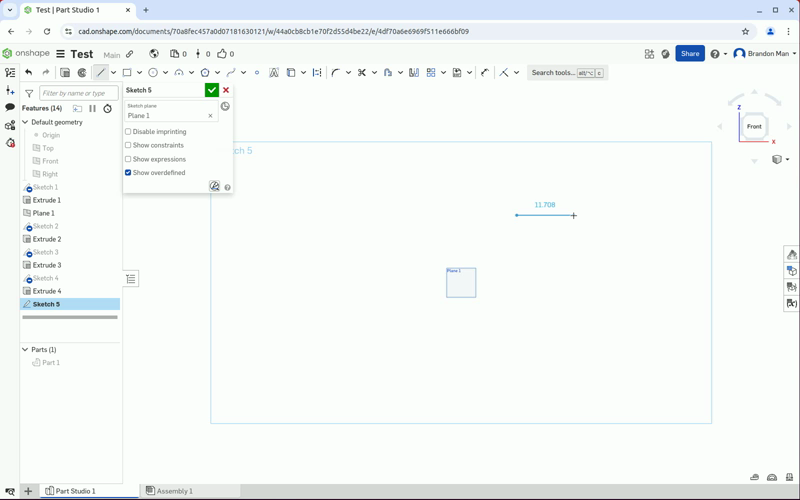
key_down(shift)
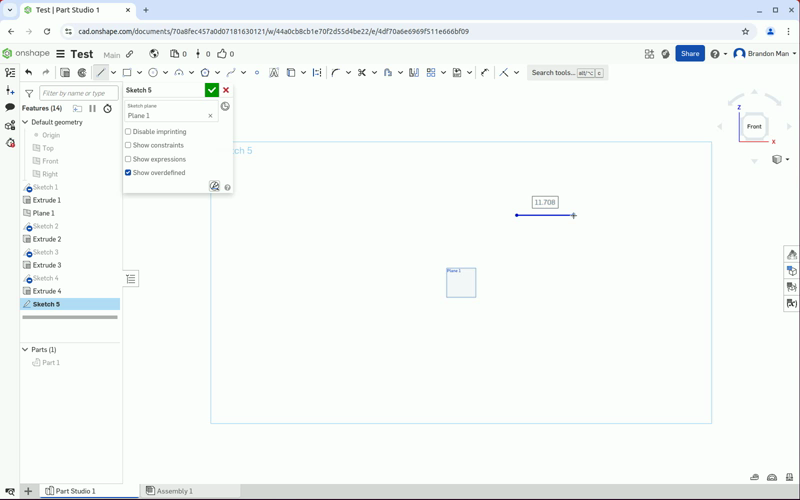
mouse_move(589, 215)
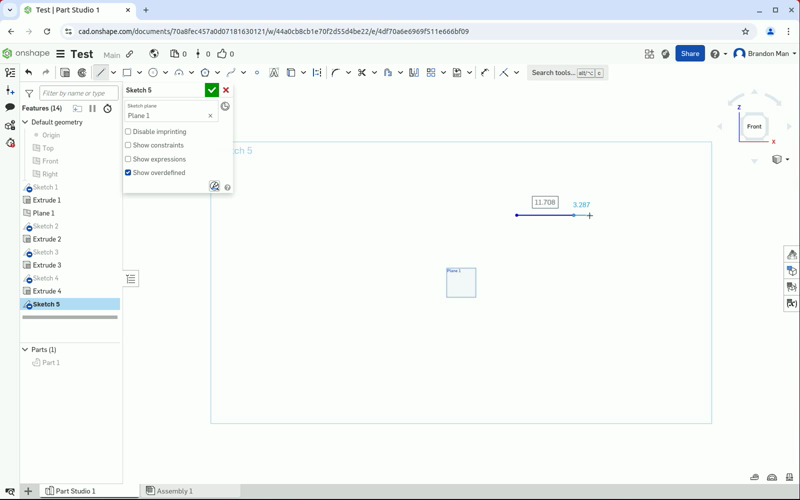
mouse_move(573, 225)
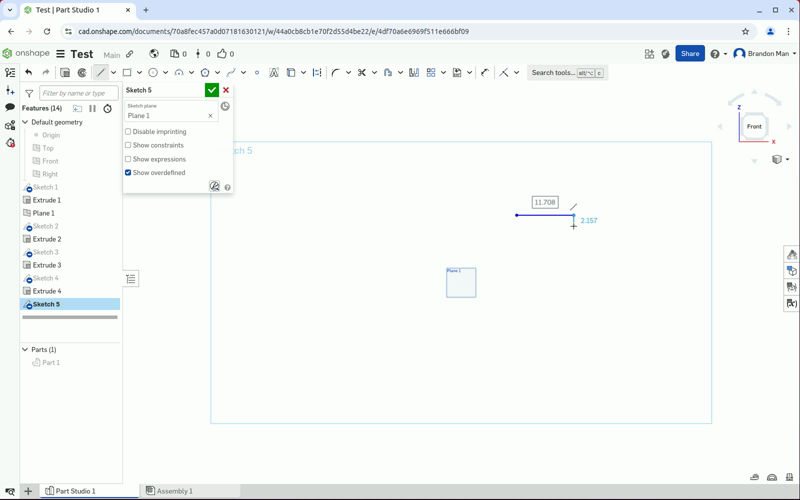
click(573, 225)
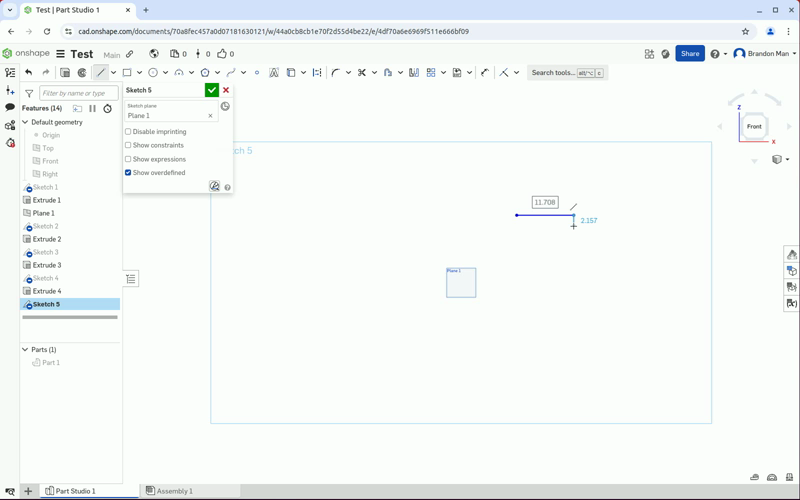
key_up(shift)
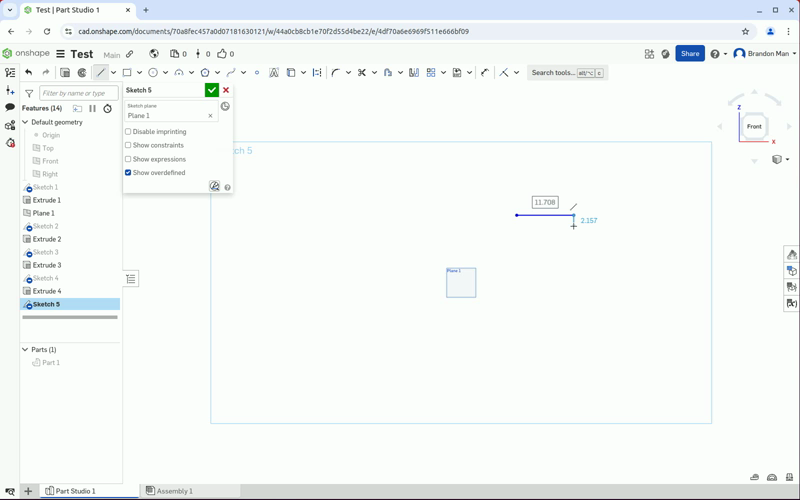
key_down(shift)
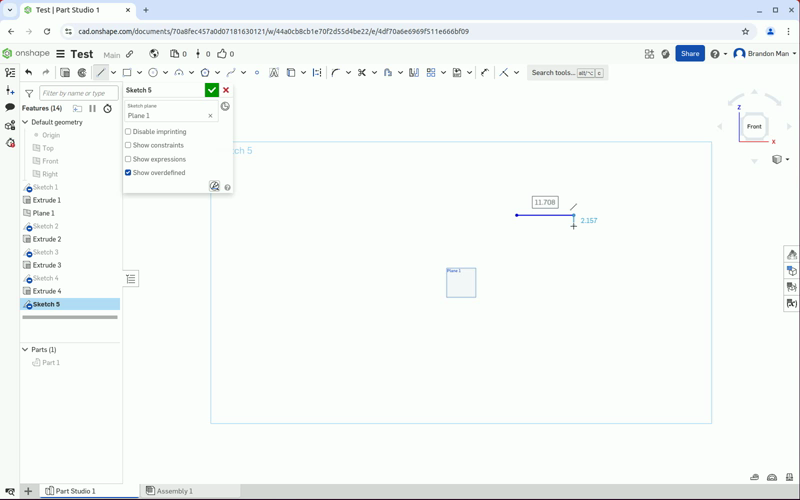
mouse_move(589, 225)
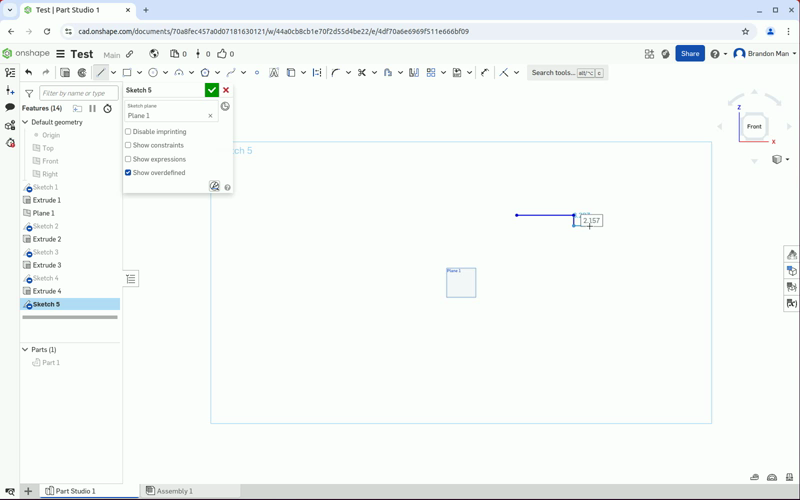
mouse_move(589, 225)
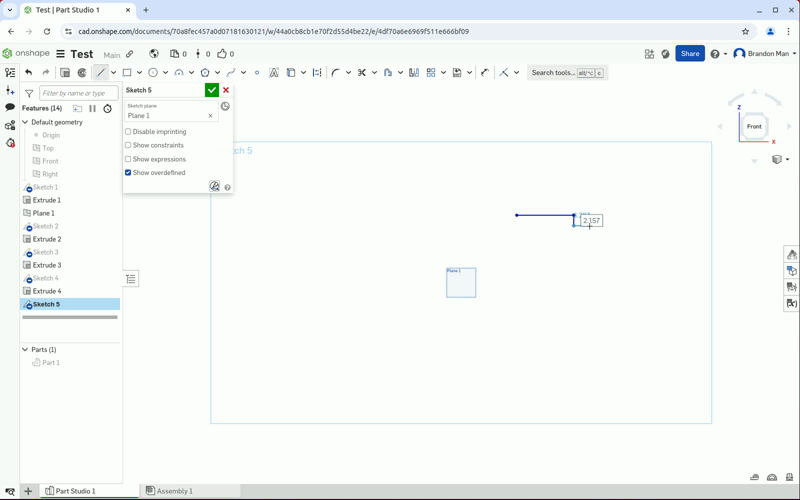
click(589, 225)
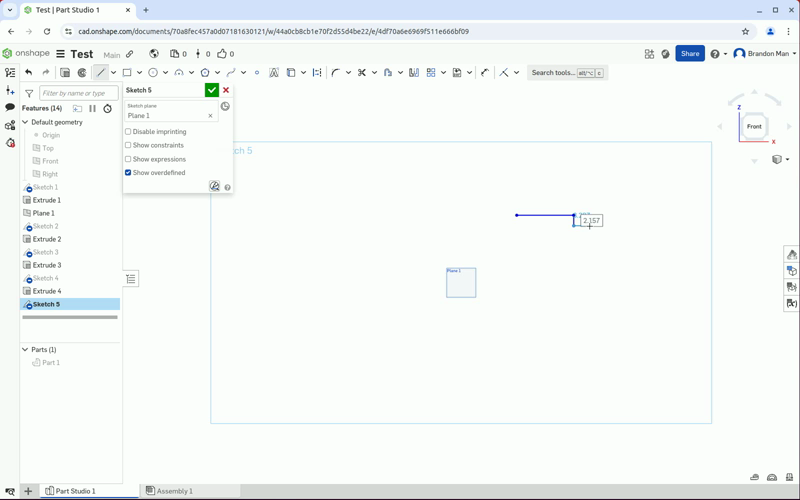
key_up(shift)
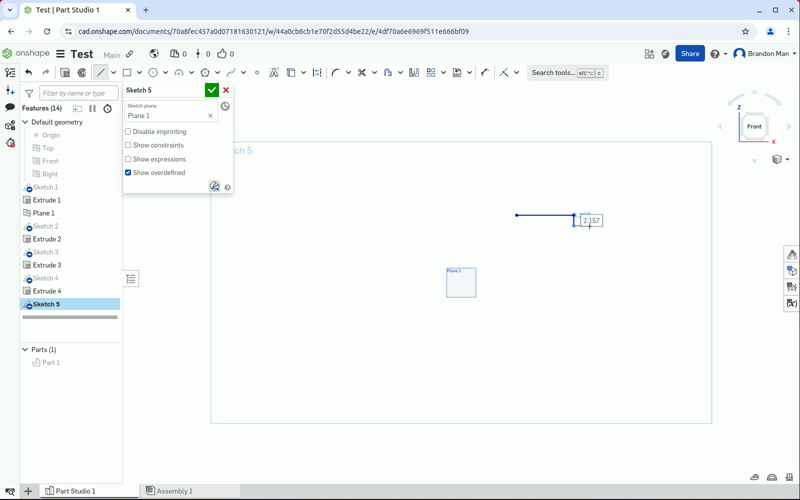
key_down(shift)
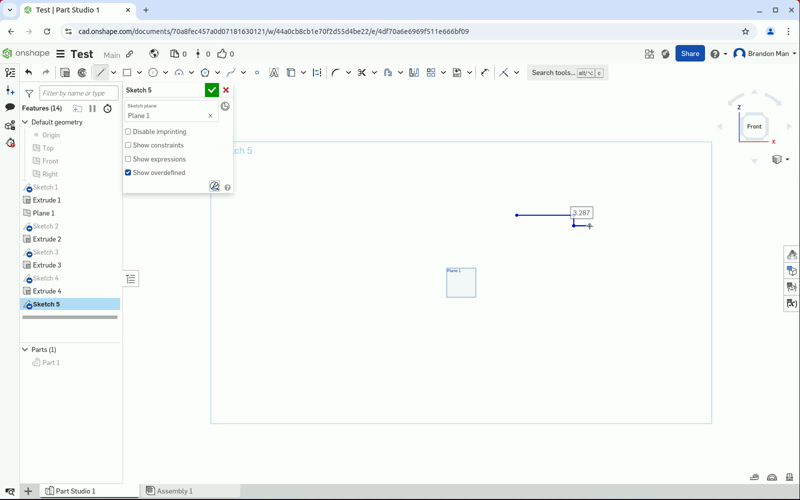
mouse_move(589, 225)
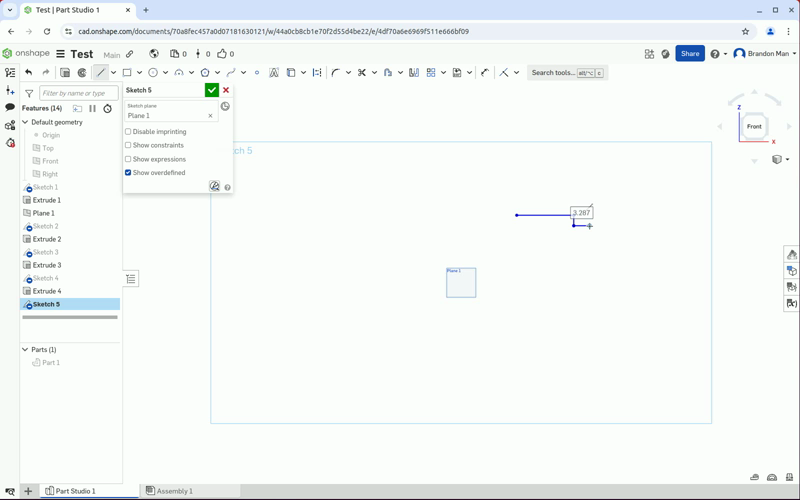
mouse_move(589, 199)
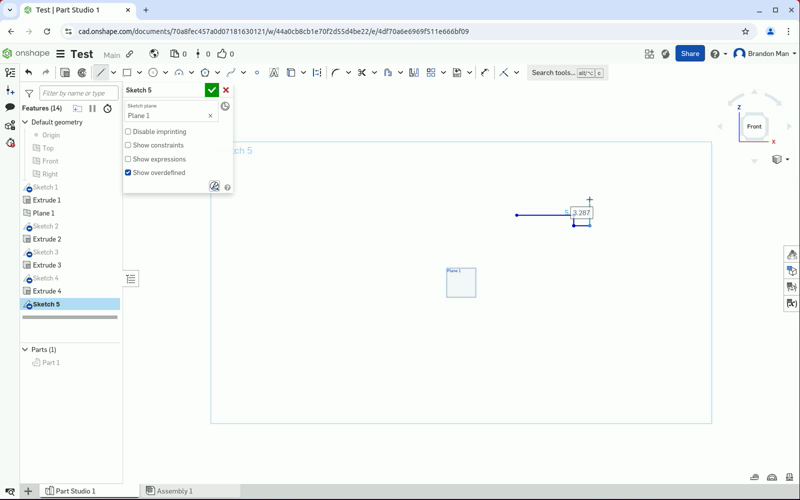
click(589, 199)
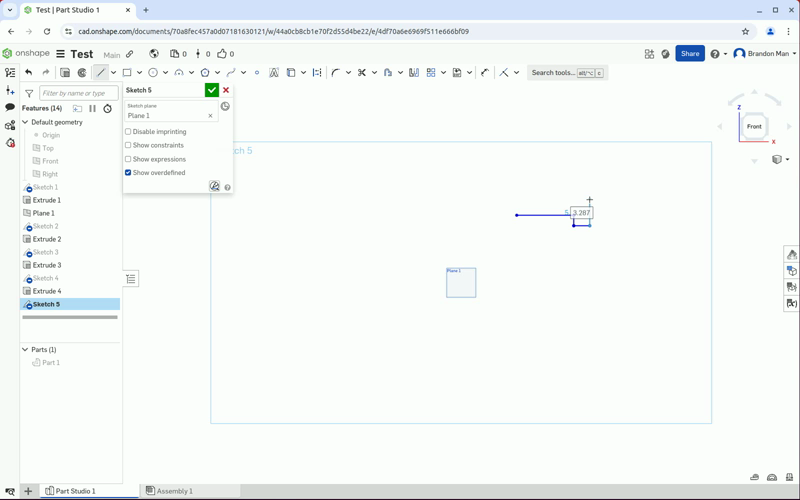
key_up(shift)
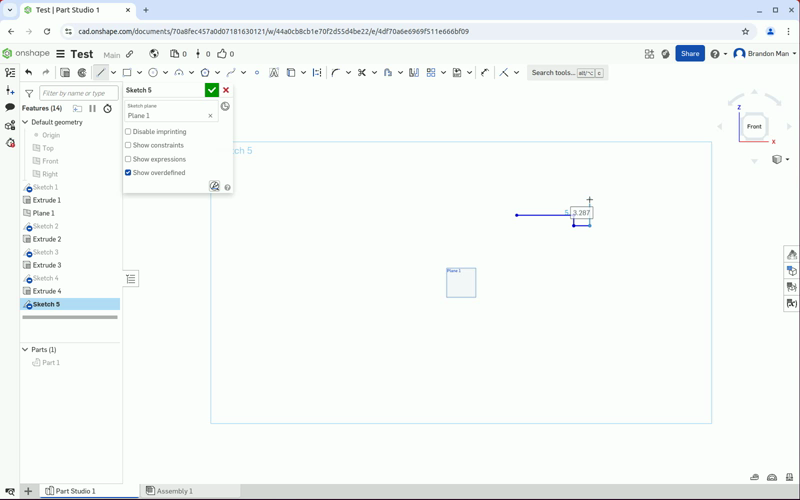
key_down(shift)
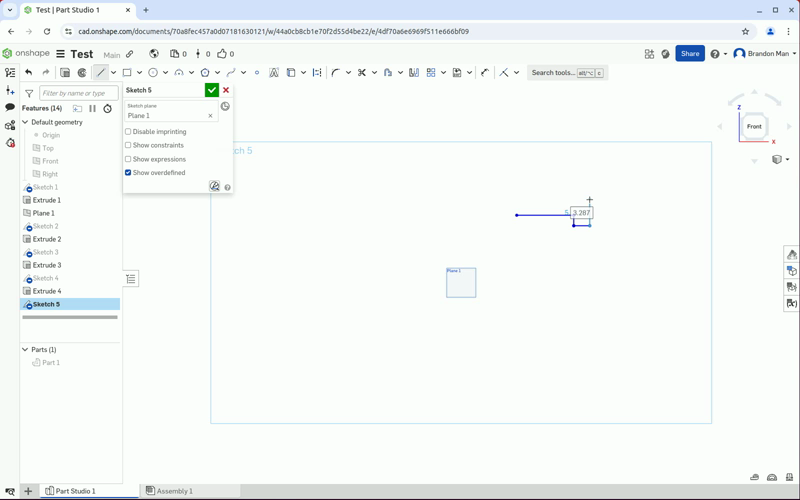
mouse_move(516, 199)
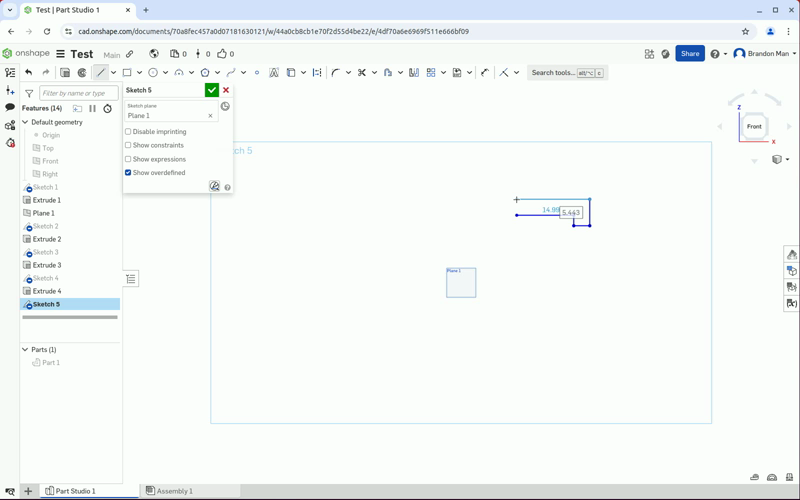
click(516, 199)
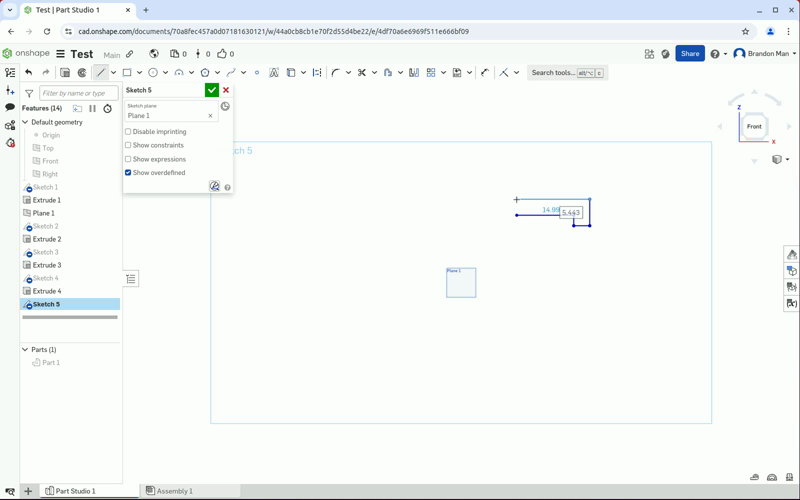
key_up(shift)
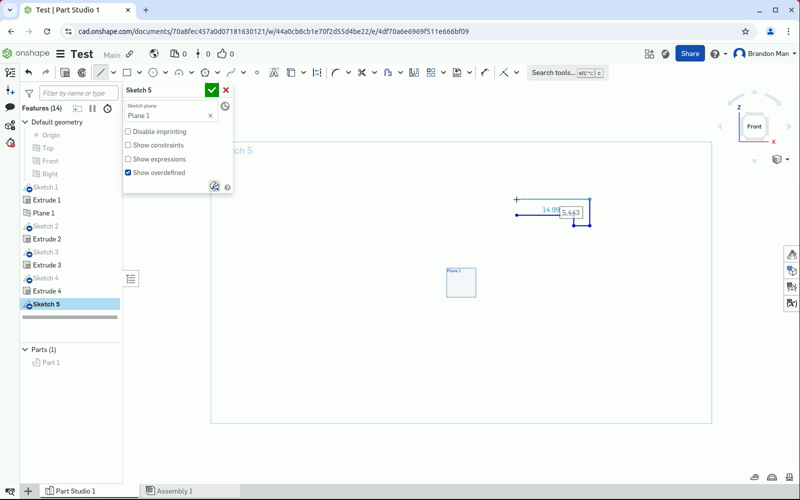
mouse_move(546, 199)
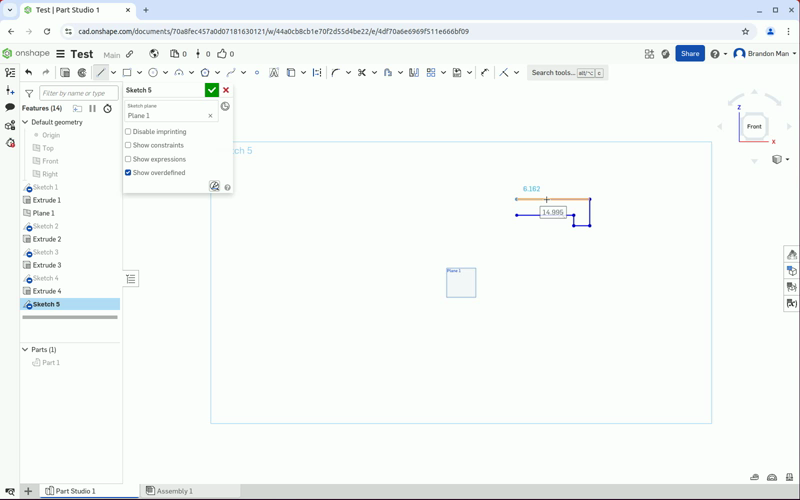
key_down(shift)
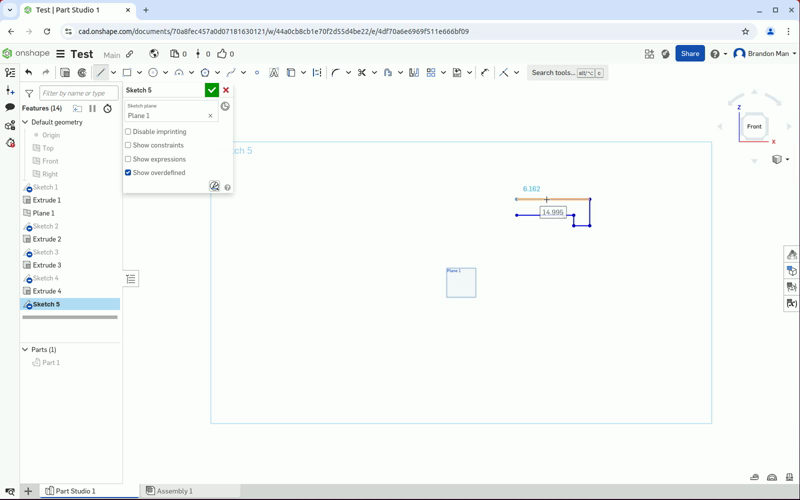
mouse_move(516, 215)
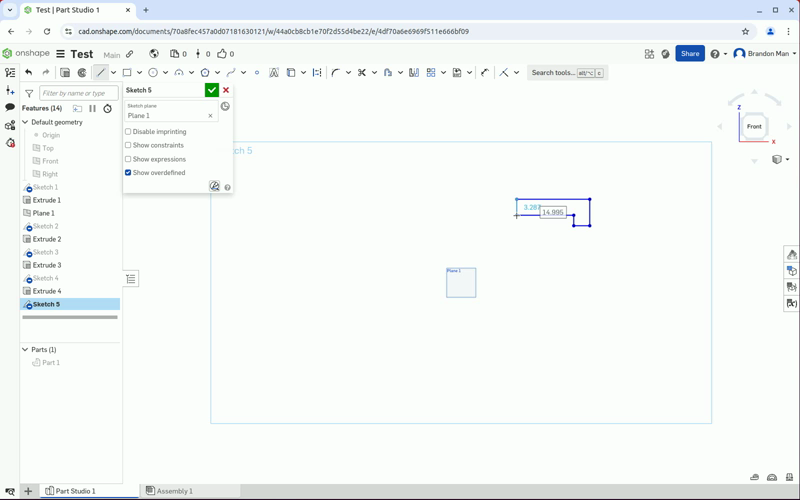
key_up(shift)
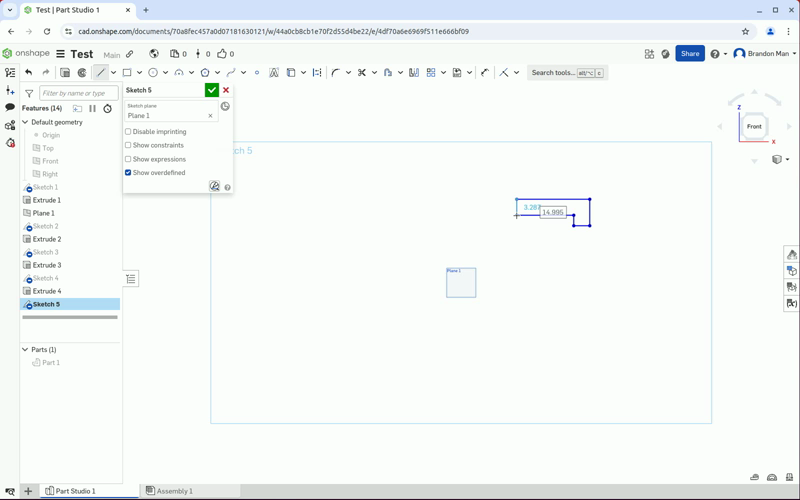
click(516, 215)
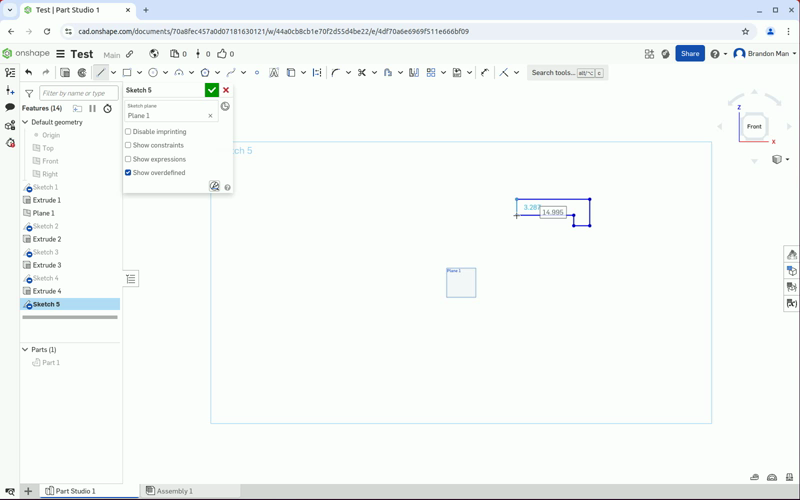
key(esc)
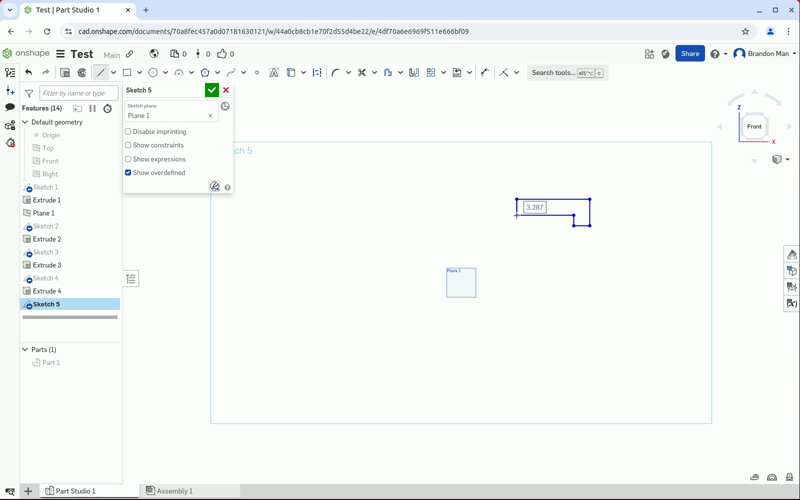
mouse_move(576, 206)
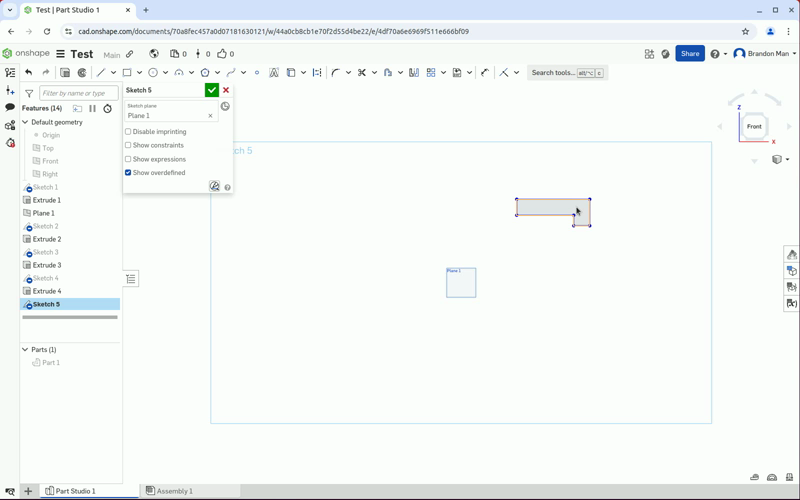
scroll(6)
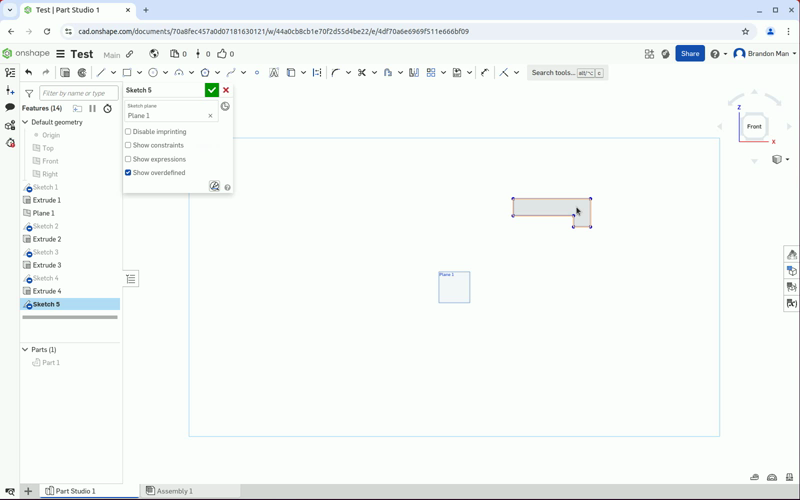
scroll(6)
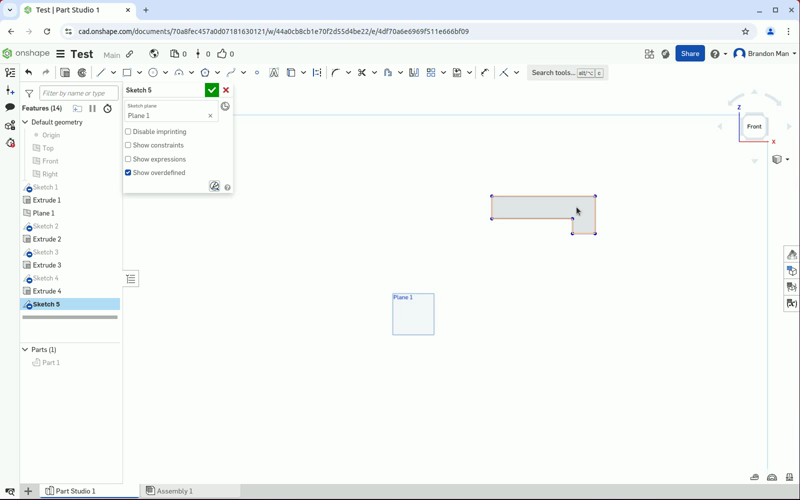
scroll(6)
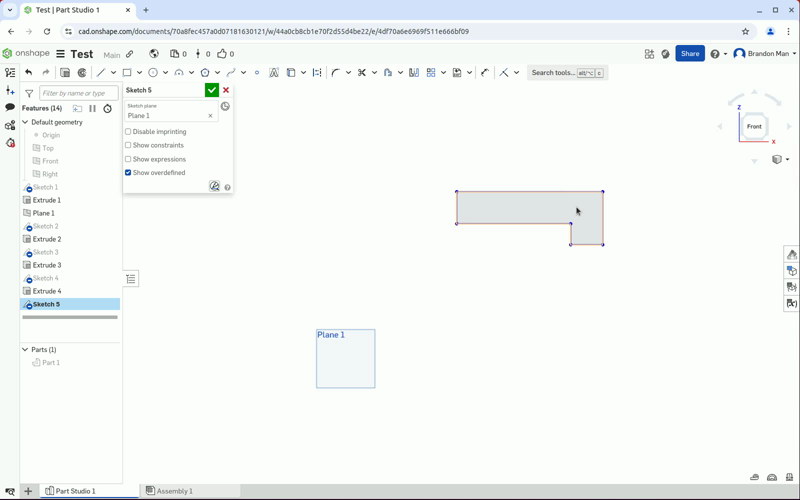
scroll(6)
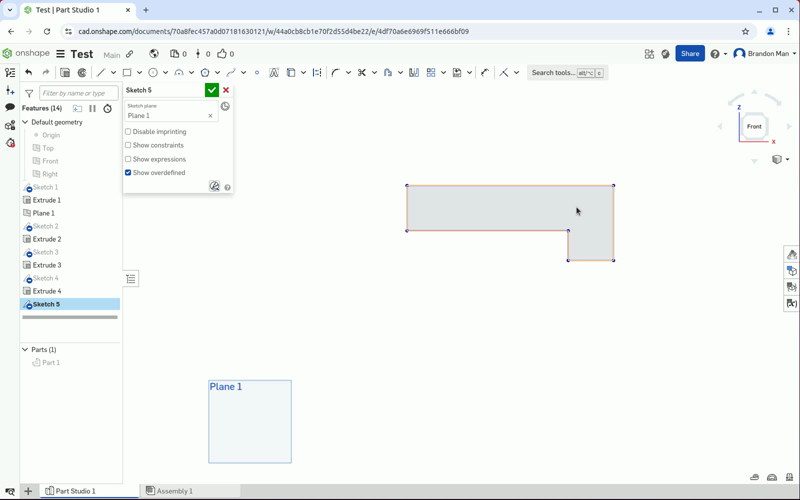
scroll(6)
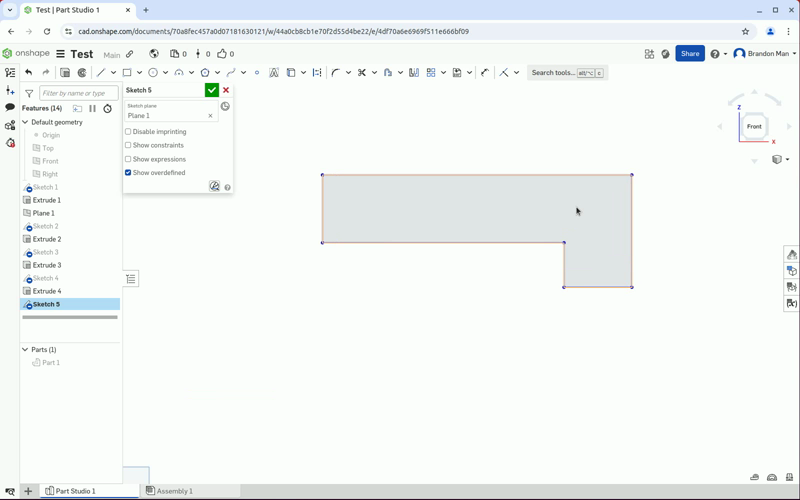
scroll(6)
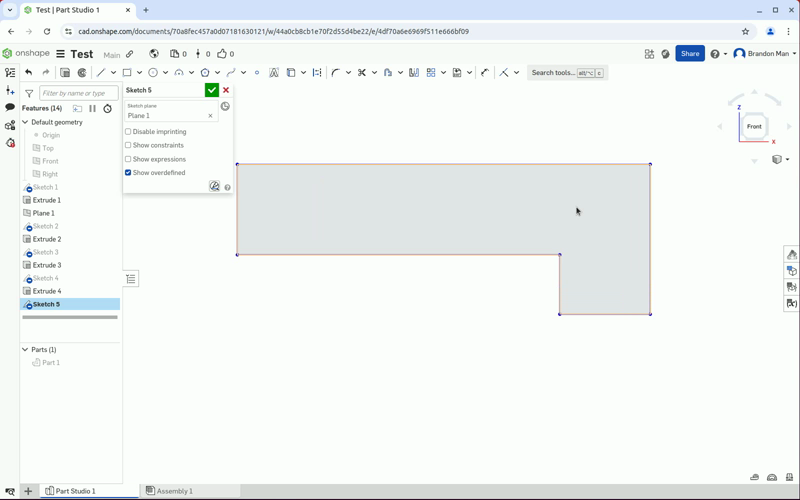
scroll(6)
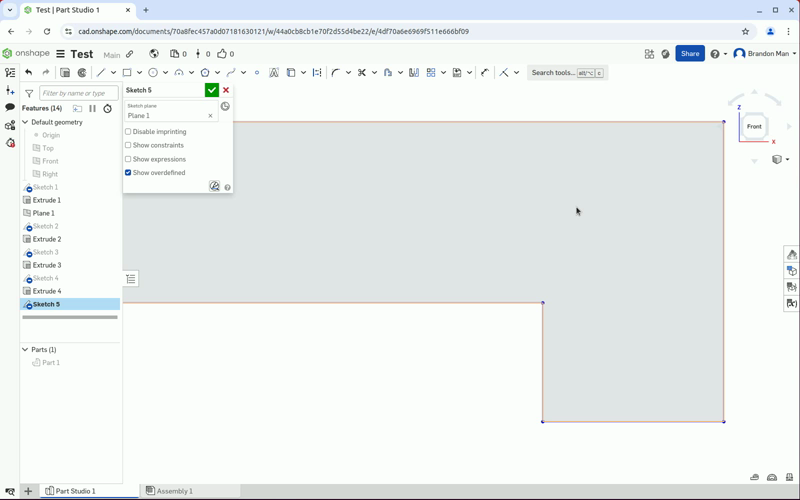
click(576, 206)
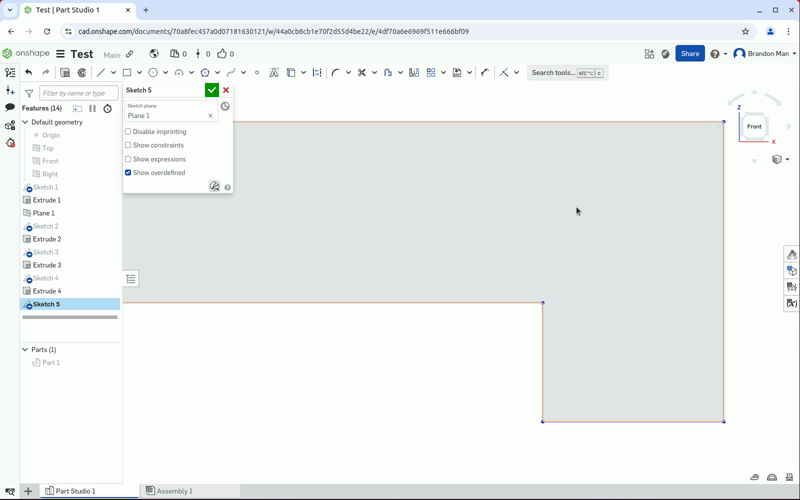
scroll(-6)
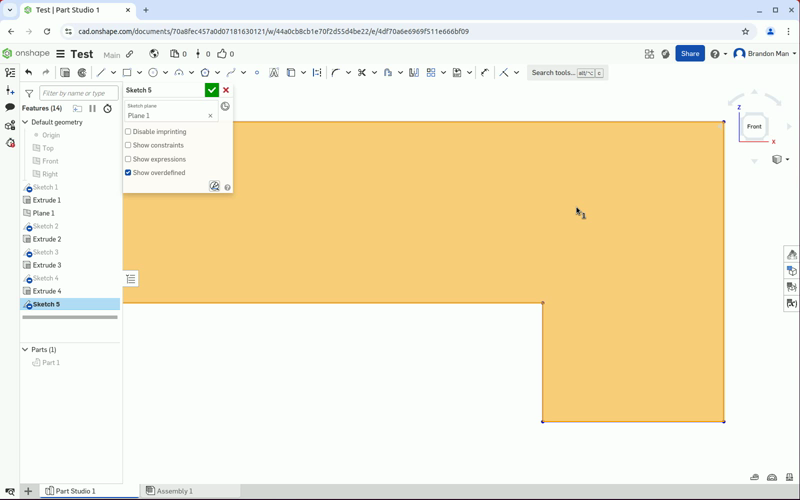
scroll(-6)
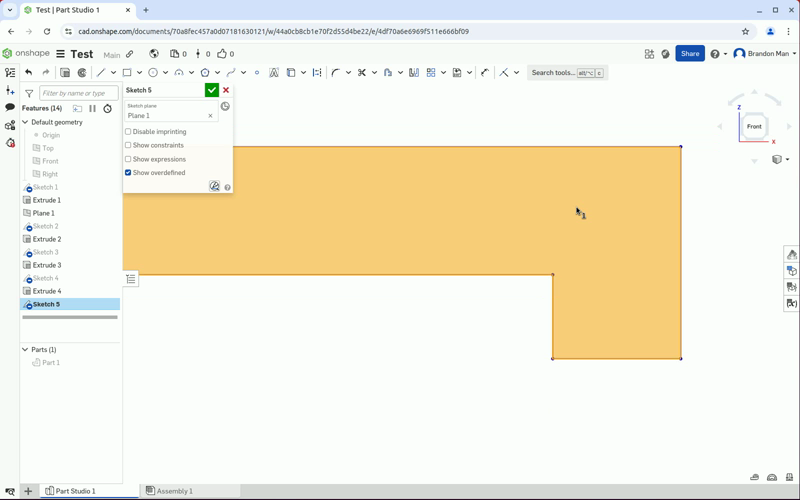
scroll(-6)
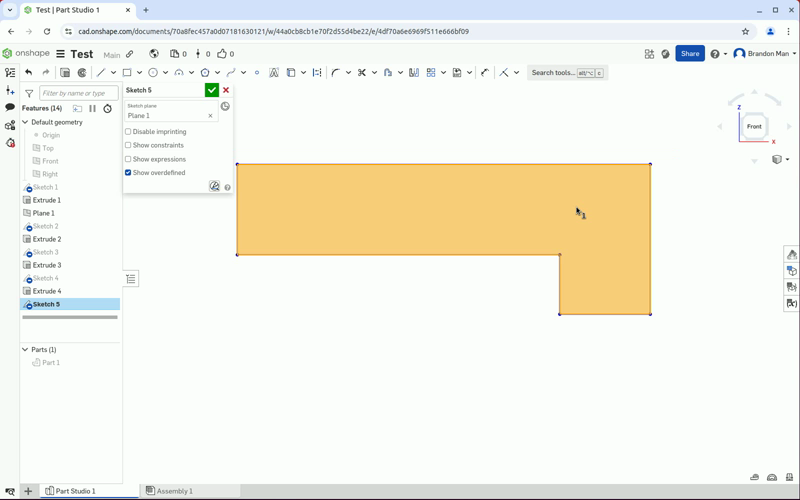
scroll(-6)
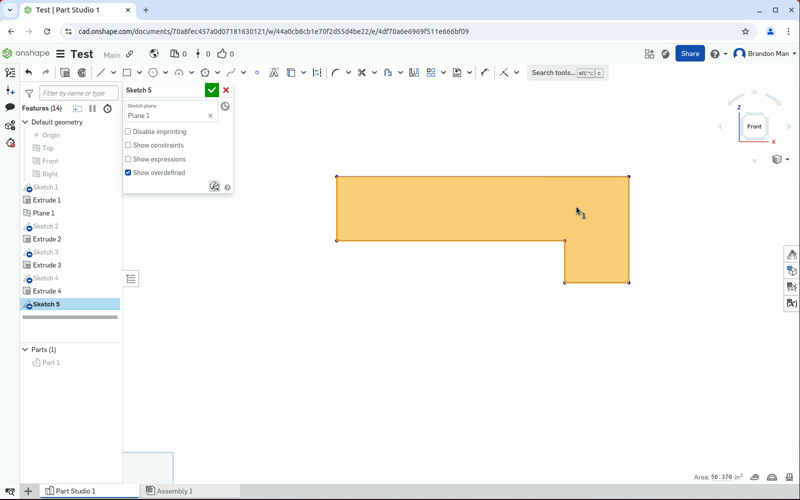
scroll(-6)
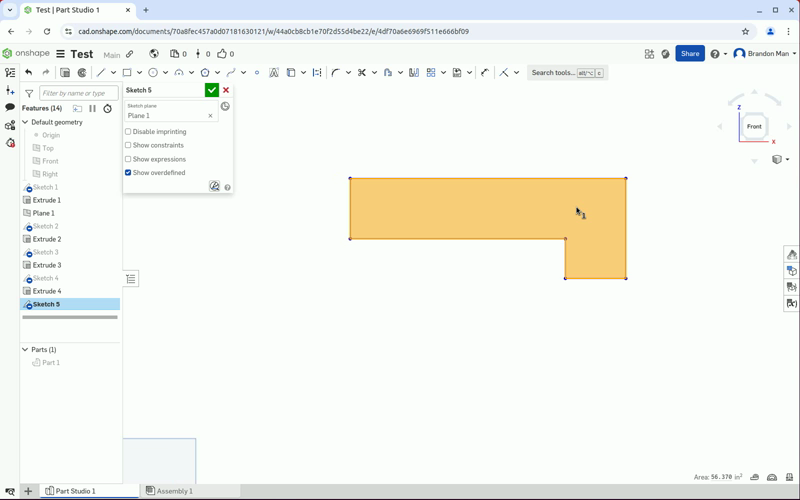
scroll(-6)
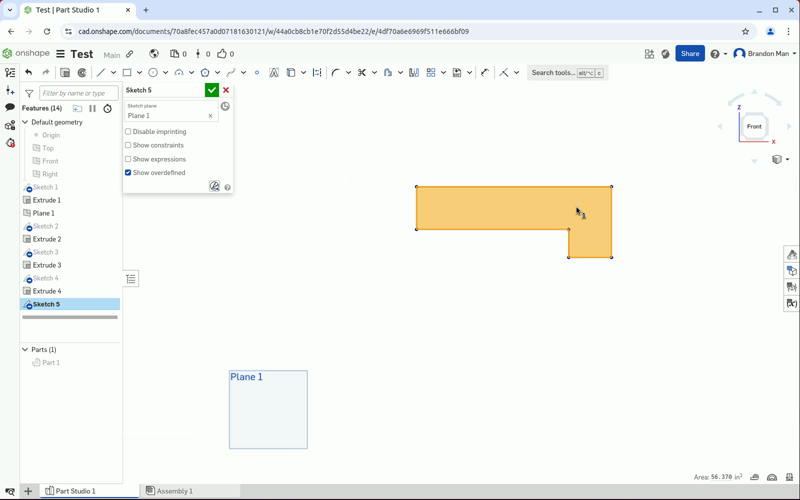
scroll(-6)
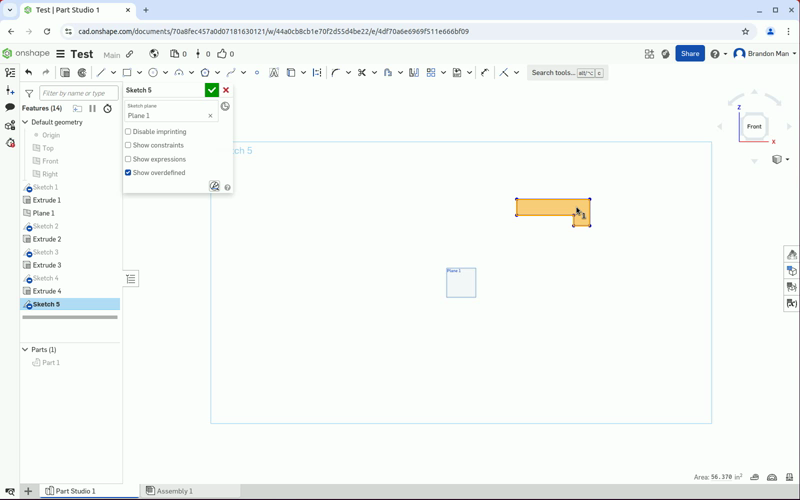
mouse_move(73, 352)
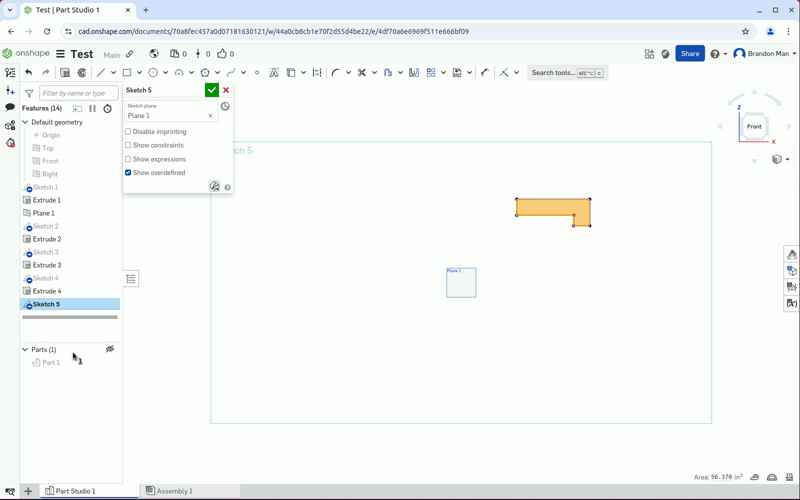
key(shift+y)
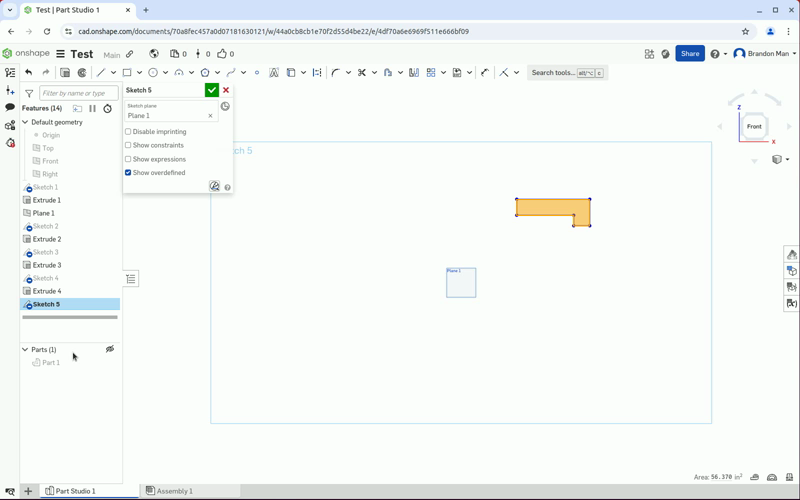
key(shift+e)
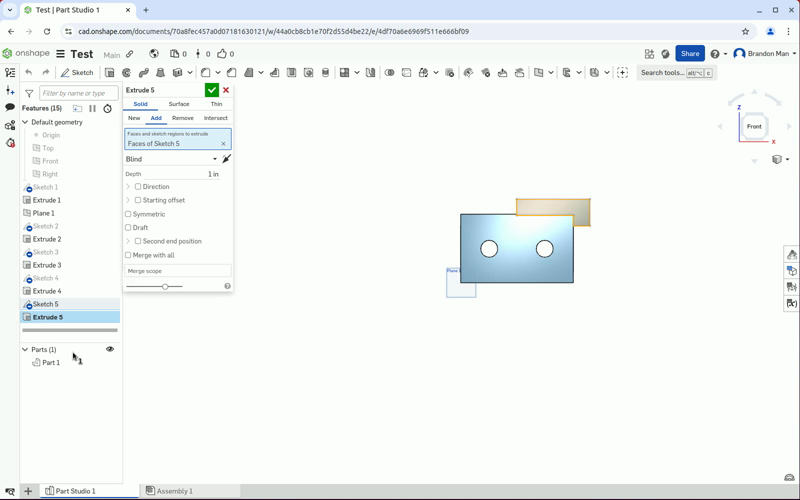
mouse_move(143, 106)
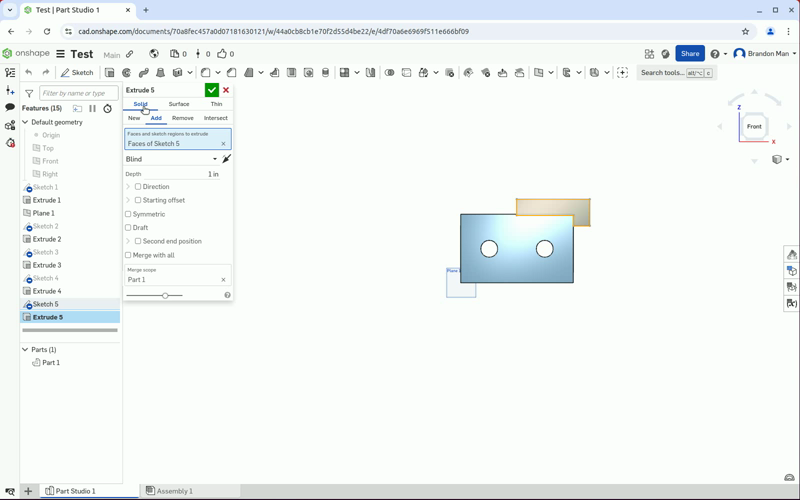
click(143, 106)
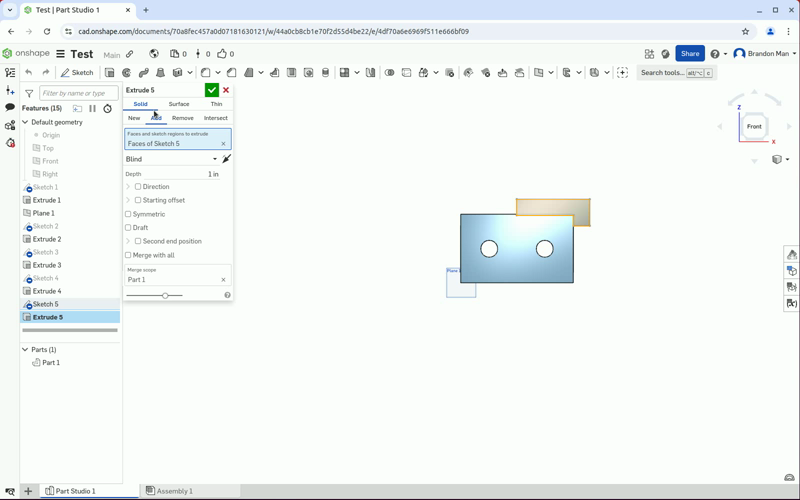
mouse_move(186, 120)
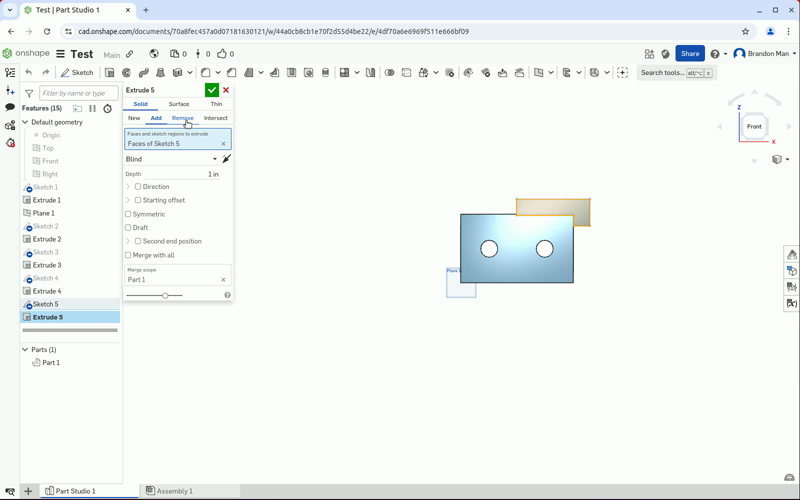
click(186, 120)
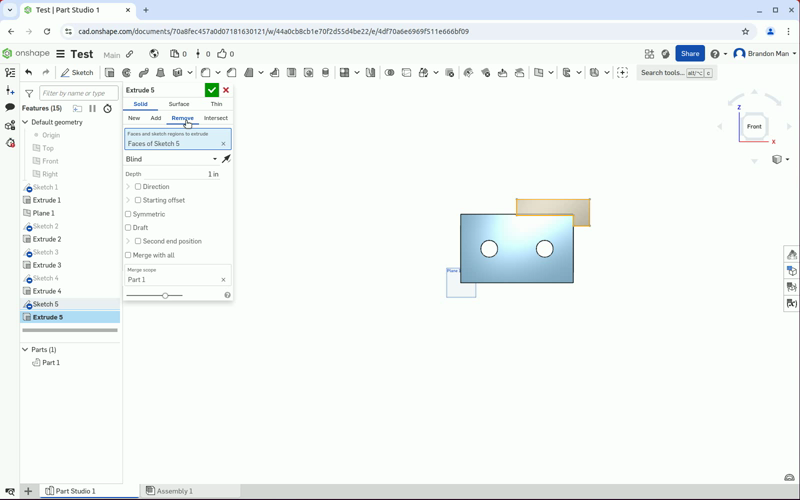
key(tab, 4)
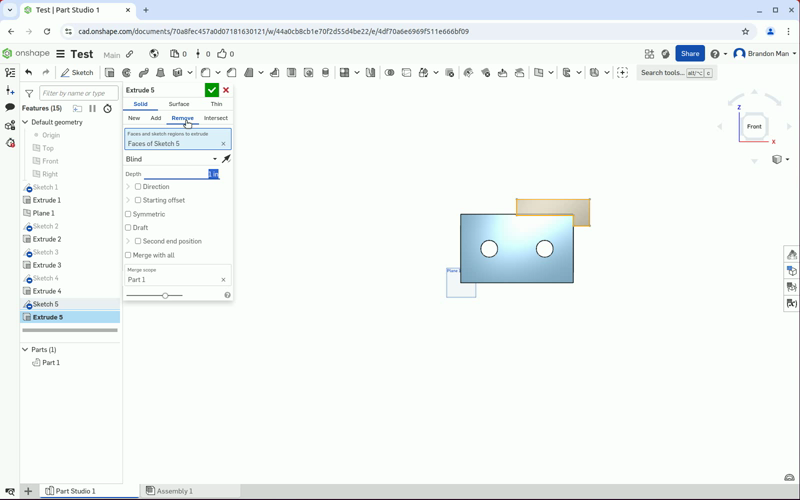
text(2.648)
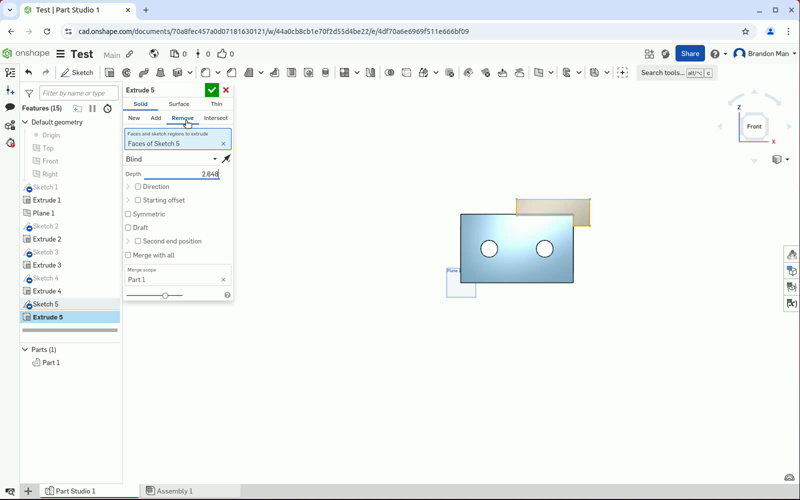
key(tab, 6)
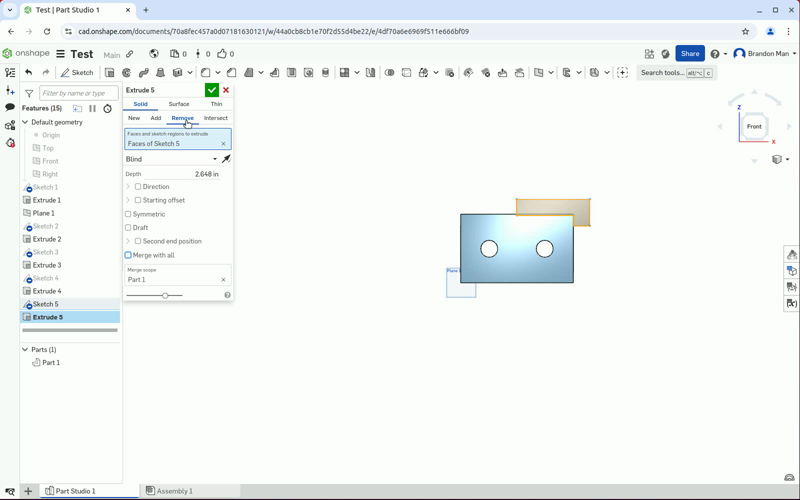
key(space)
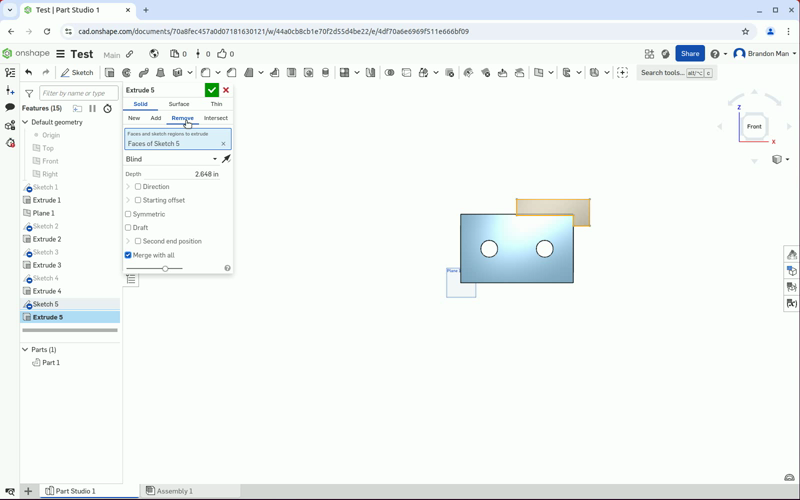
key(enter)
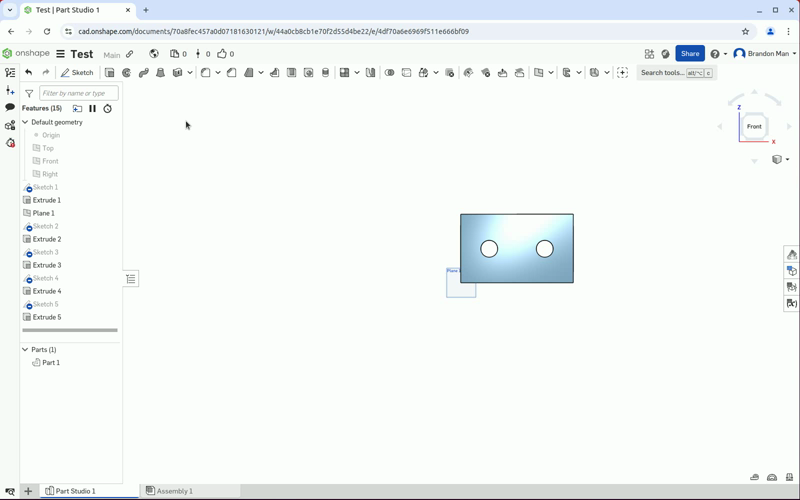
key(shift+h)
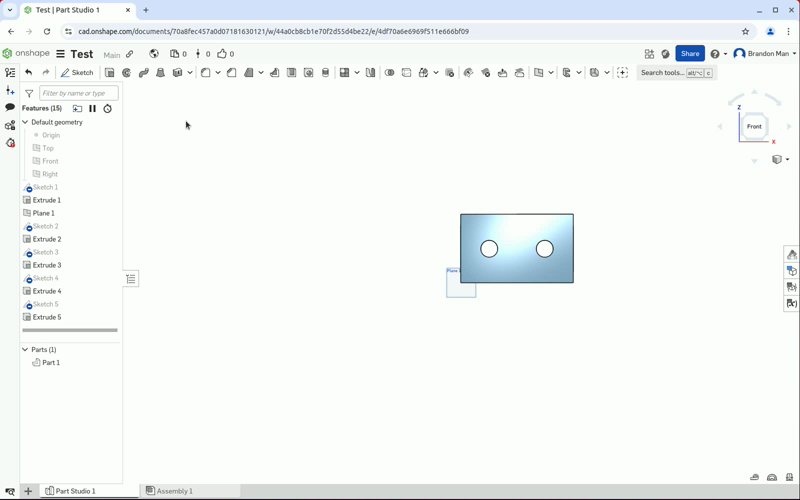
key(shift+h)
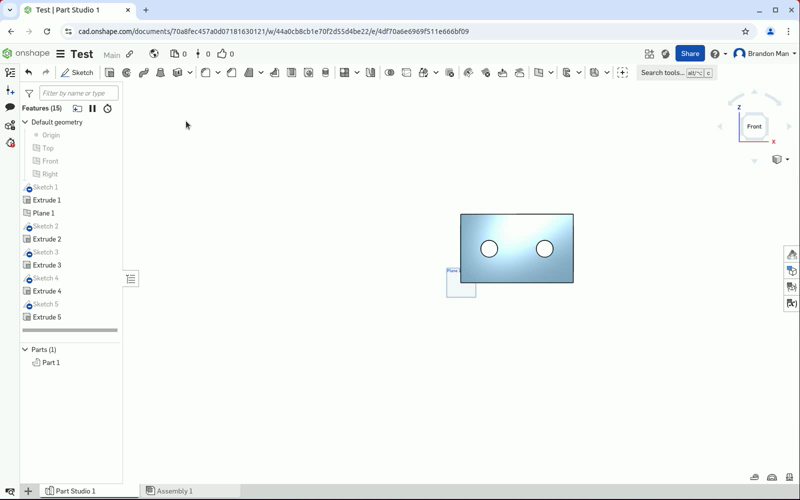
mouse_move(73, 189)
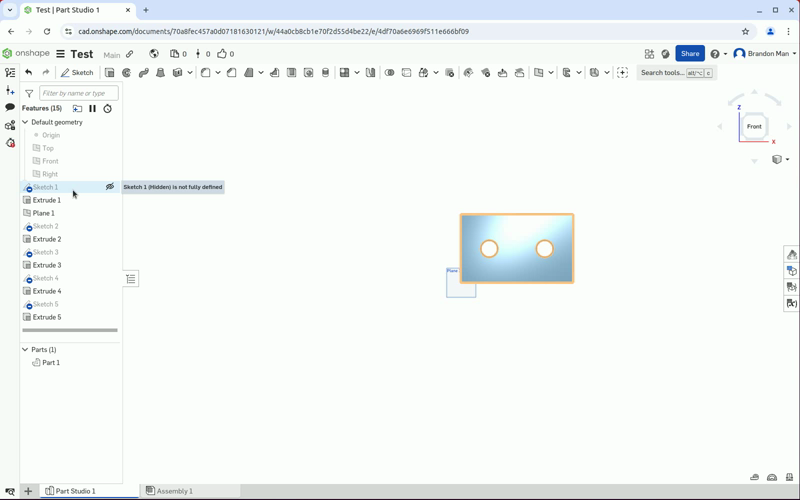
click(73, 189)
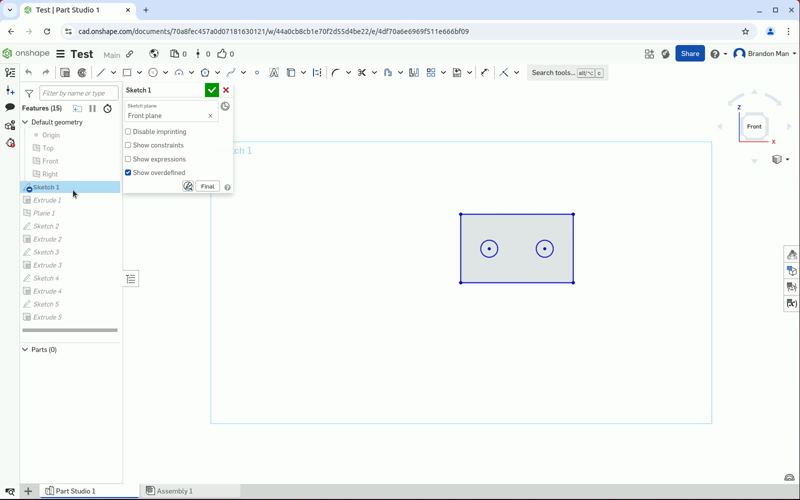
mouse_move(229, 92)
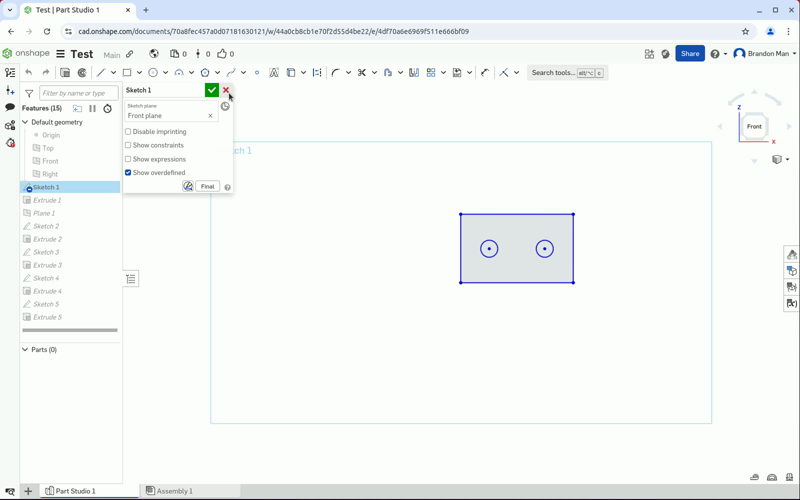
click(229, 92)
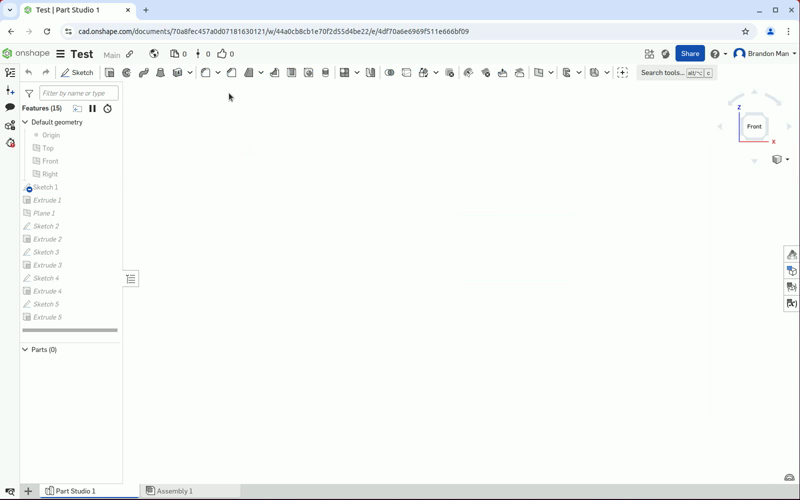
key(shift+s)
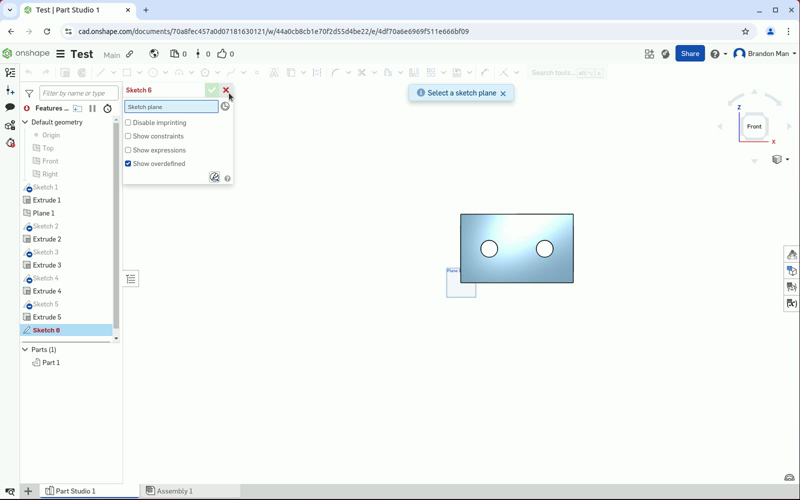
mouse_move(69, 215)
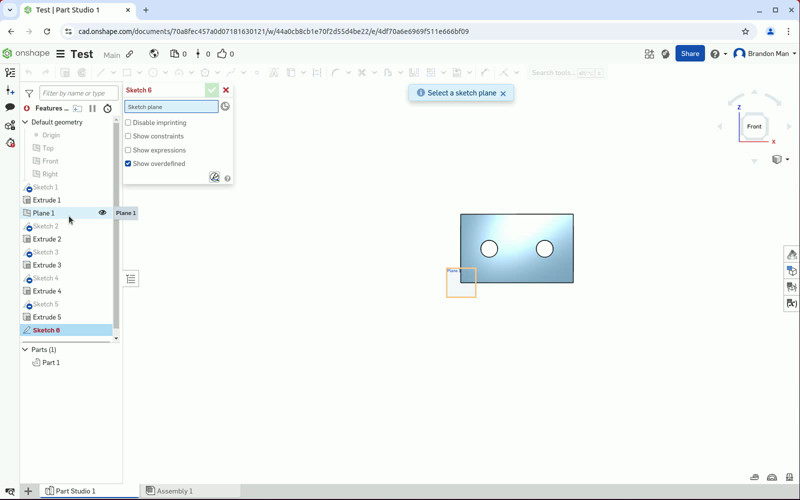
click(69, 215)
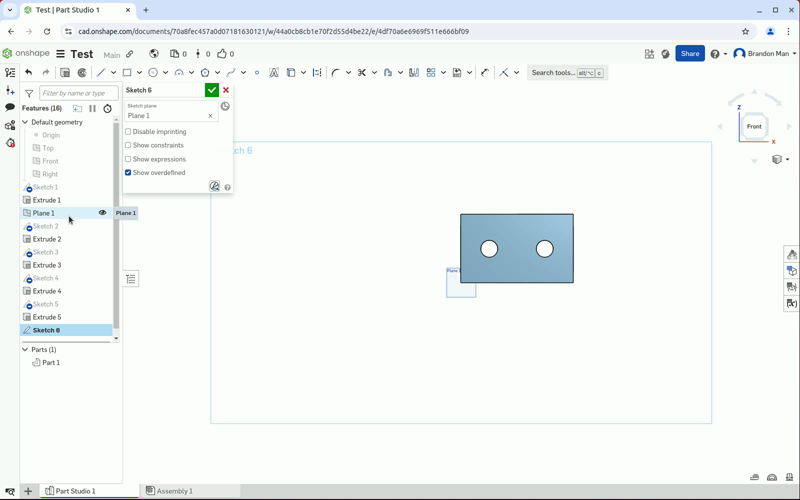
mouse_move(73, 352)
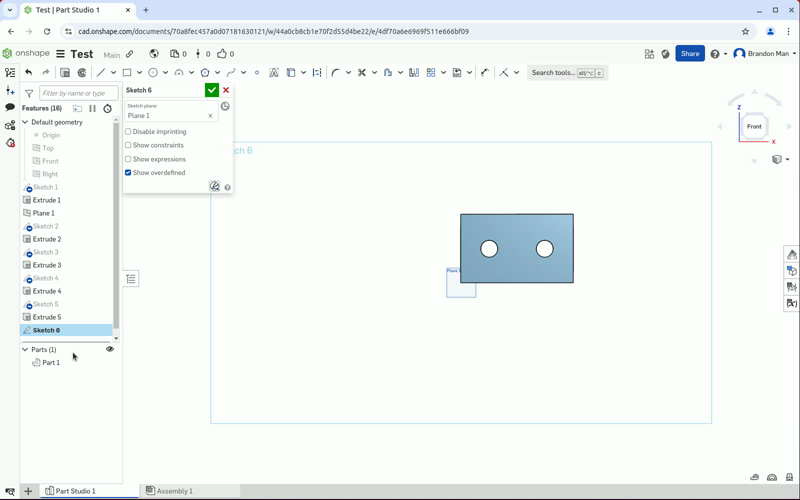
key(y)
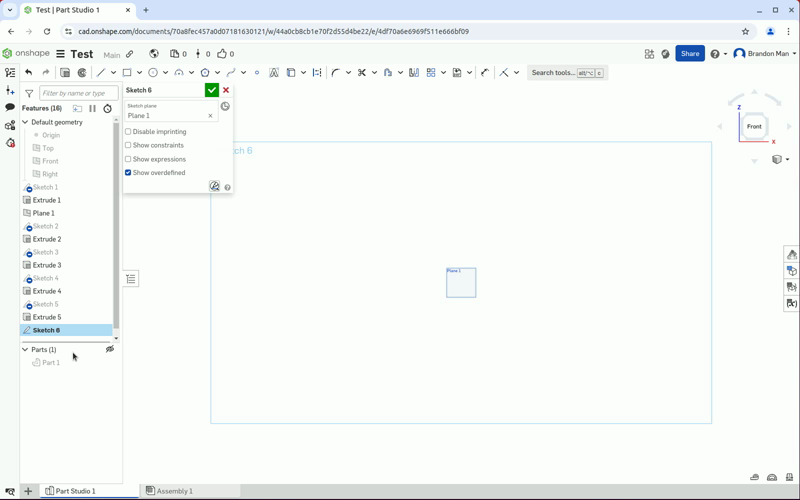
key(l)
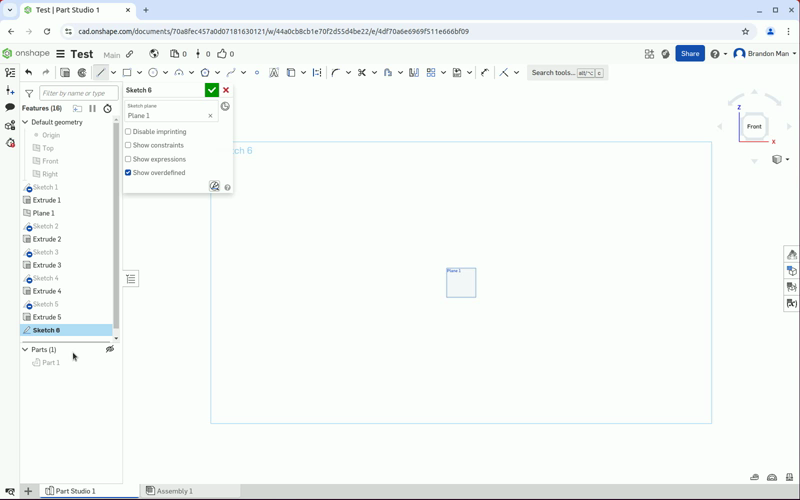
key_down(shift)
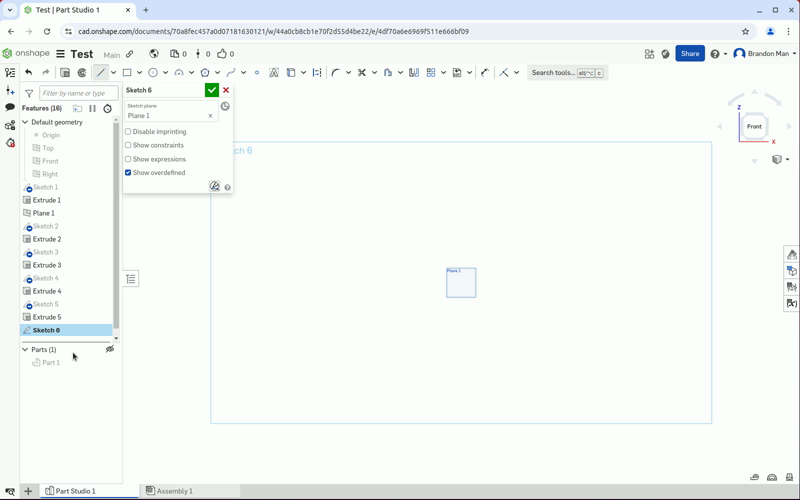
mouse_move(516, 225)
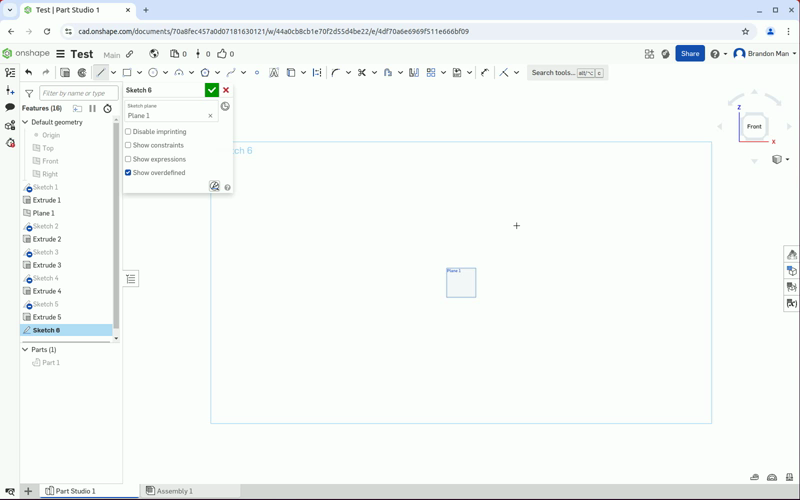
click(516, 225)
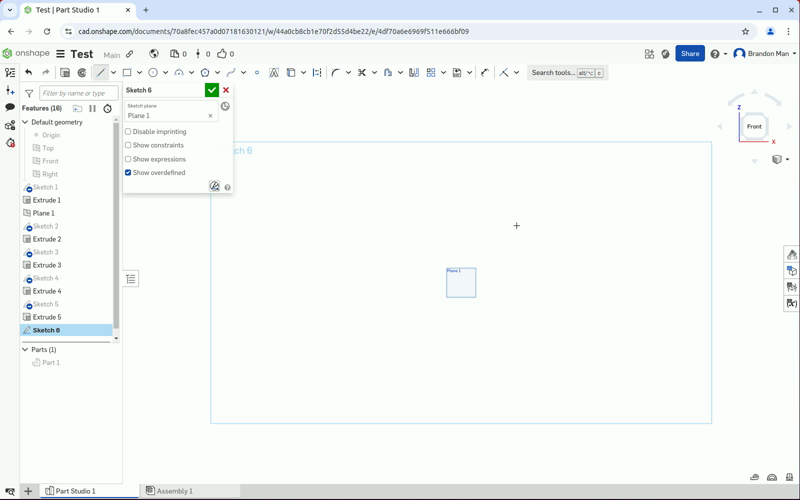
key_up(shift)
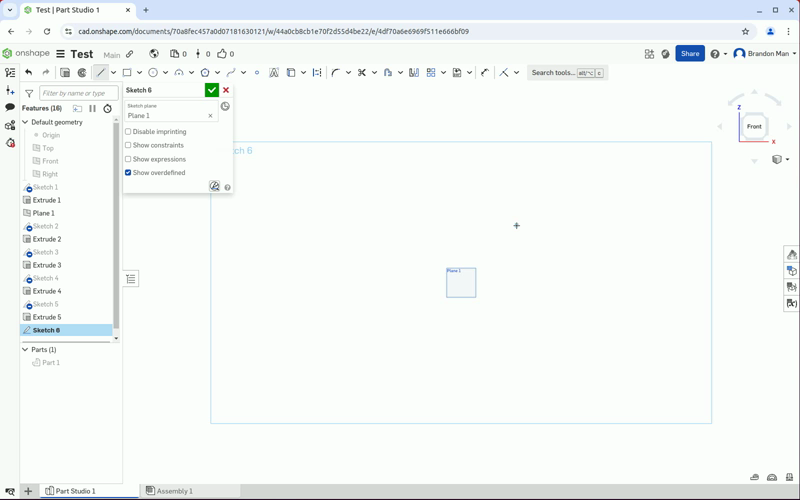
key_down(shift)
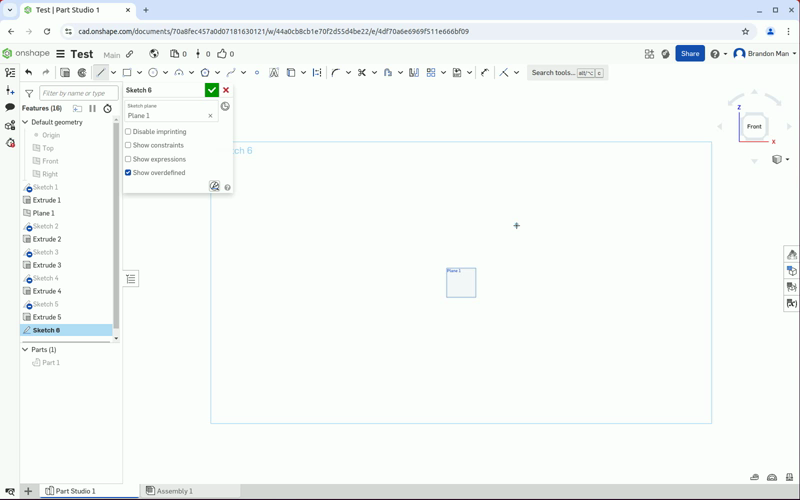
mouse_move(546, 225)
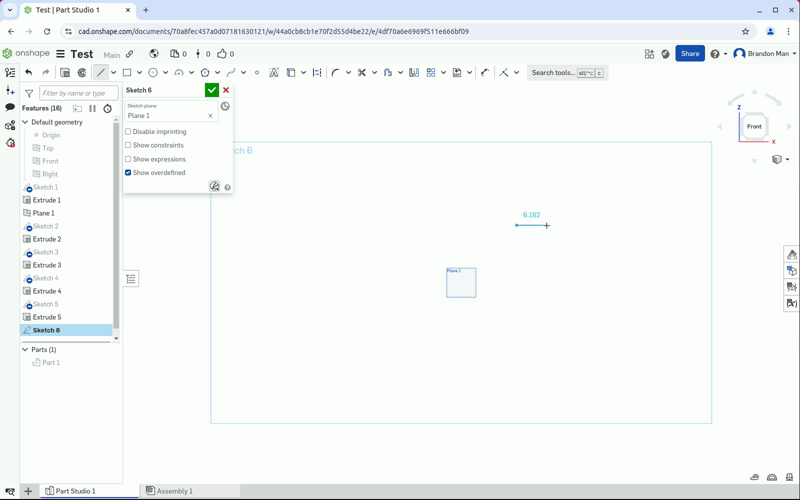
mouse_move(573, 225)
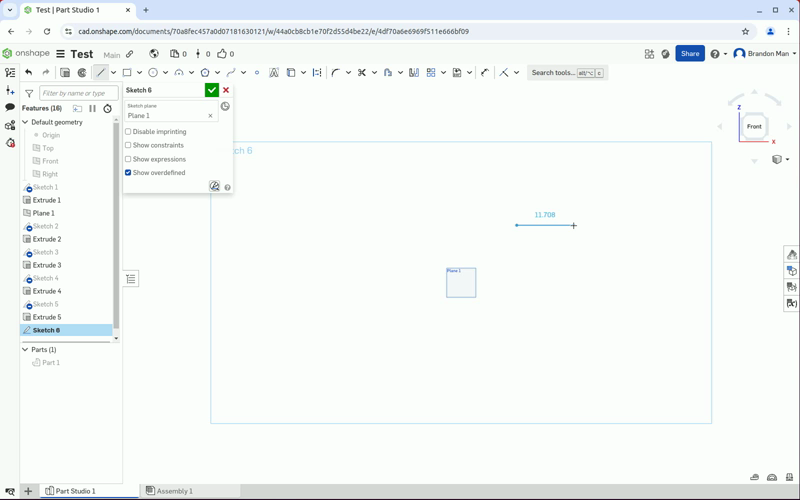
click(573, 225)
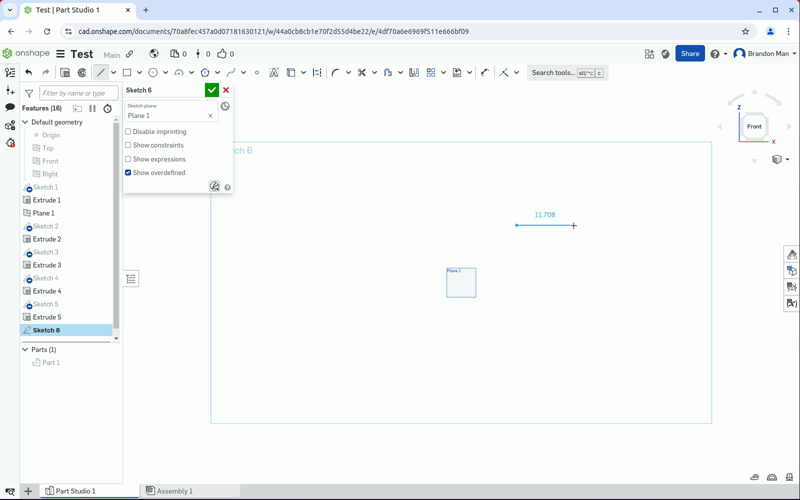
key_up(shift)
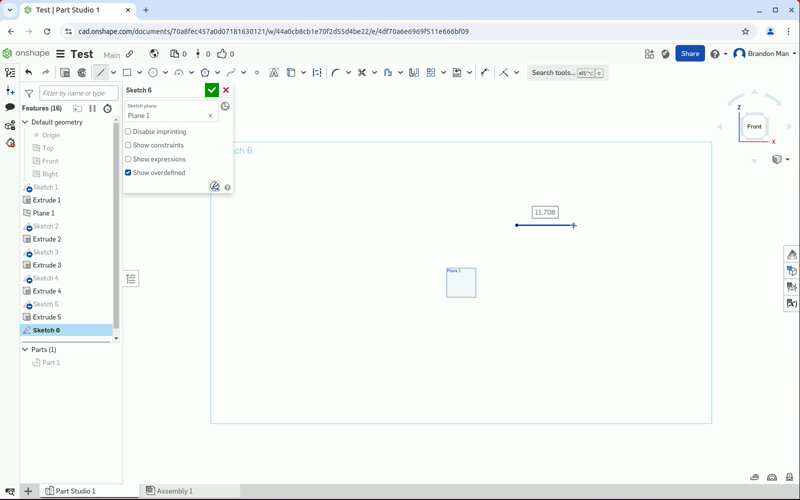
key_down(shift)
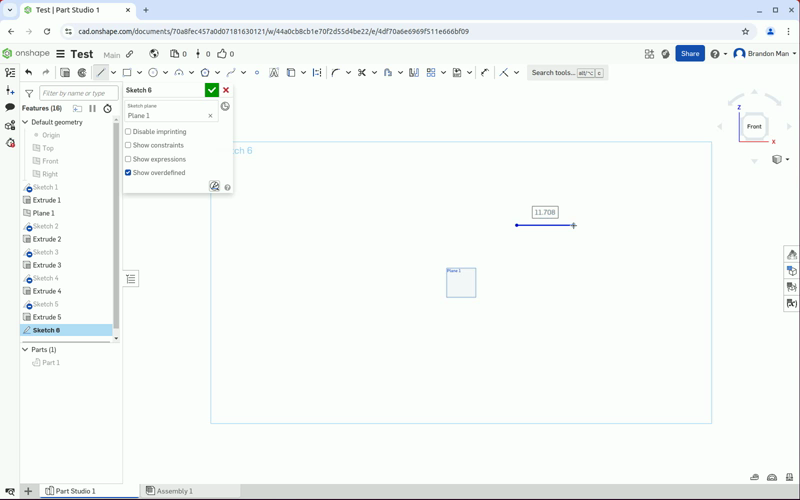
mouse_move(589, 225)
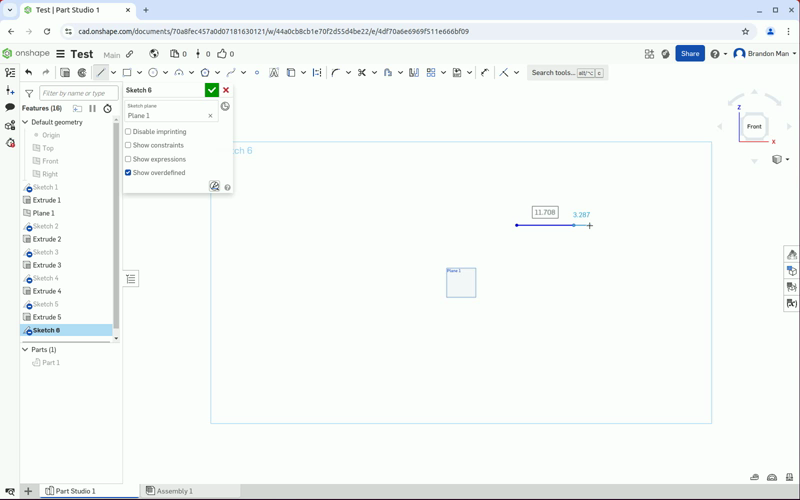
mouse_move(573, 214)
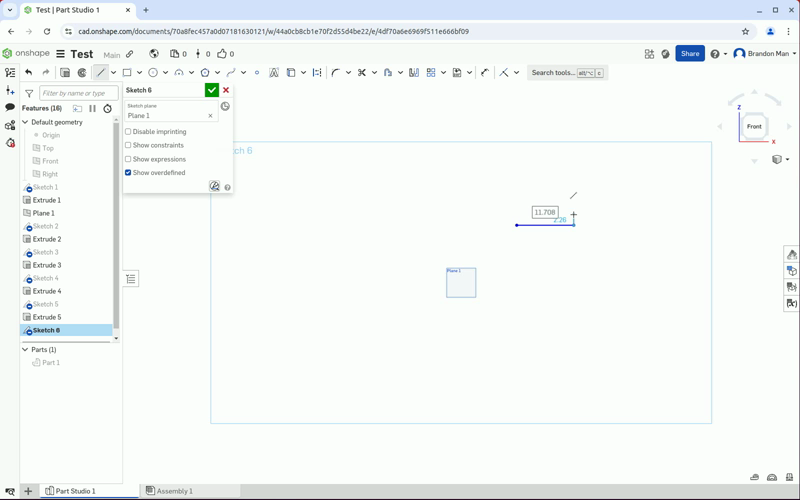
click(573, 214)
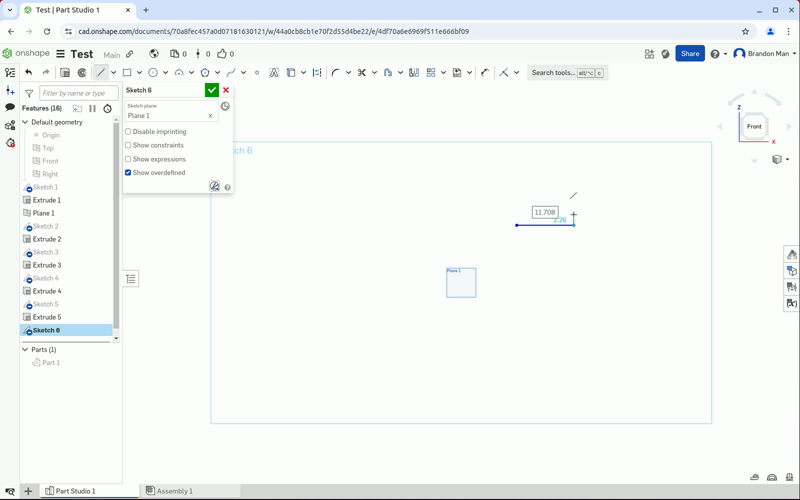
key_up(shift)
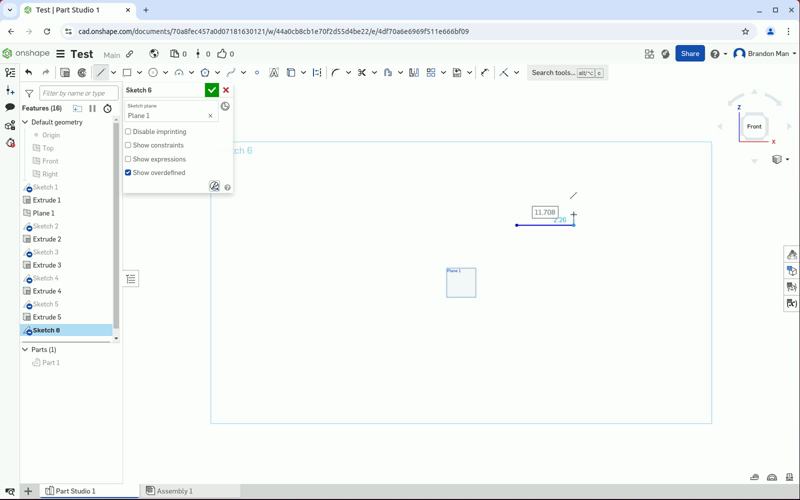
key_down(shift)
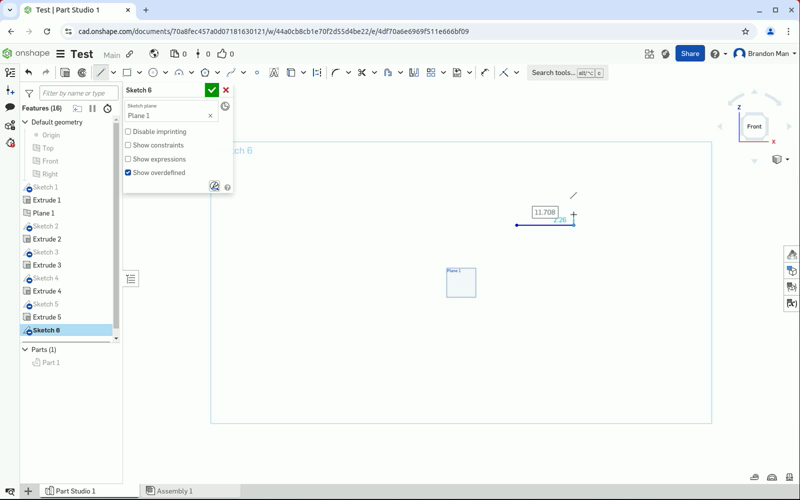
mouse_move(589, 214)
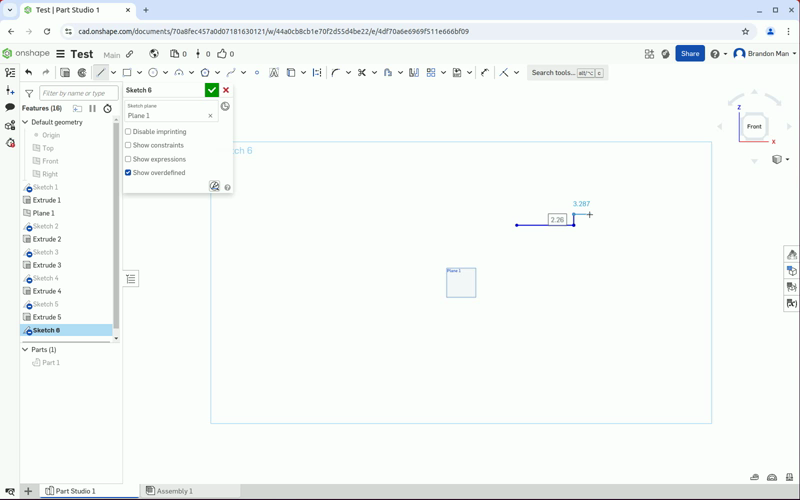
mouse_move(516, 214)
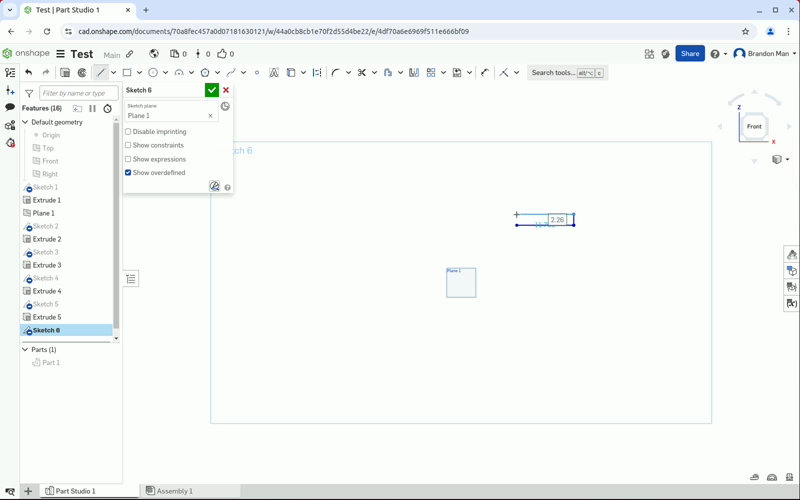
click(516, 214)
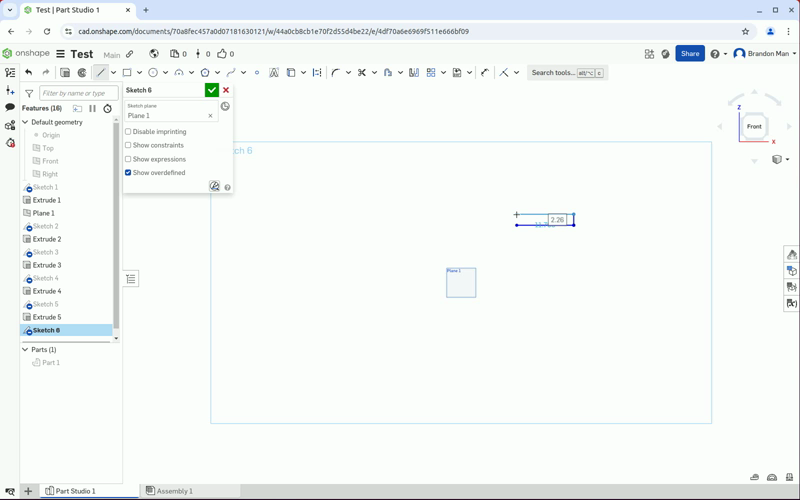
key_up(shift)
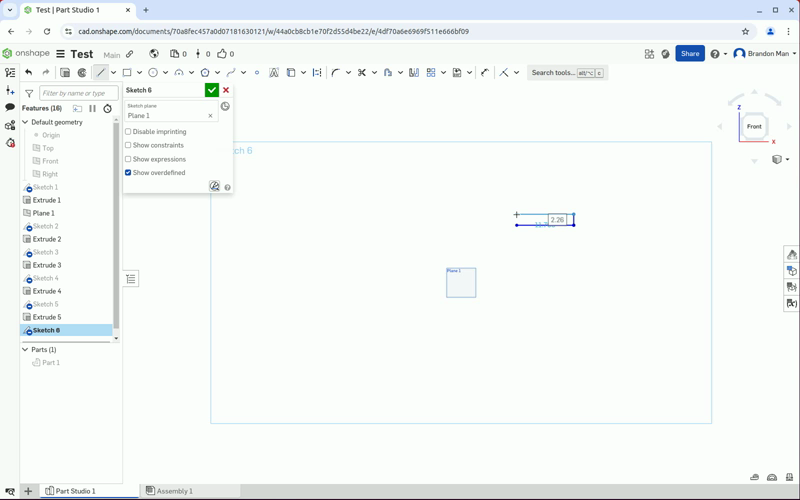
mouse_move(546, 214)
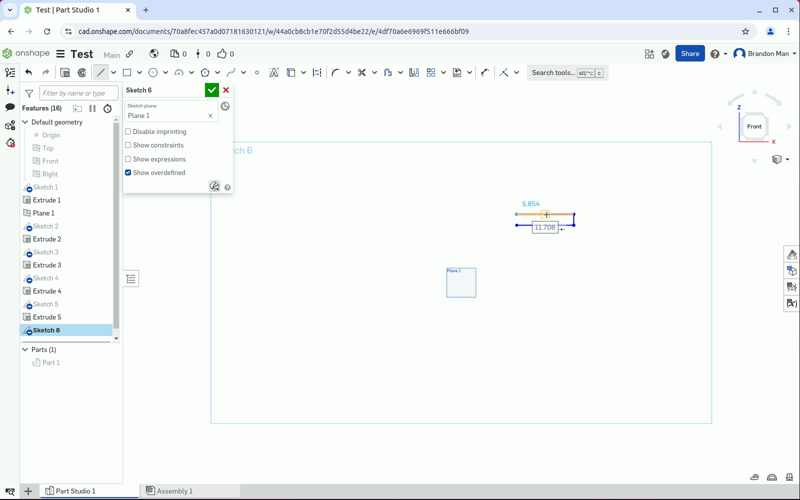
key_down(shift)
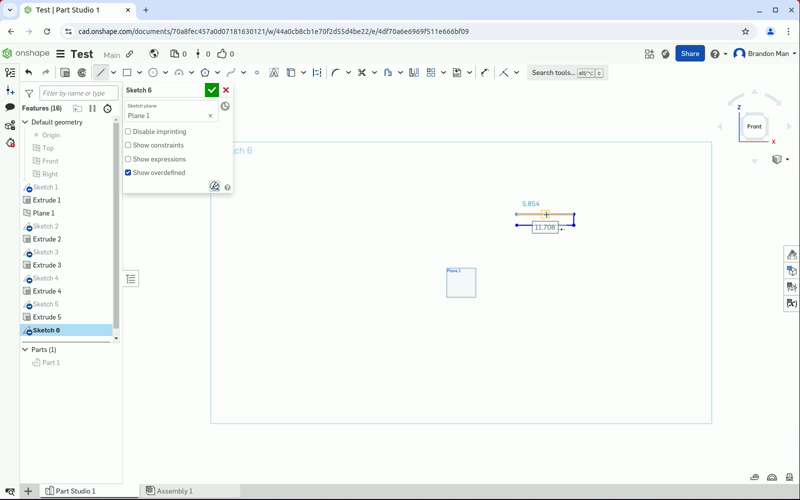
mouse_move(516, 225)
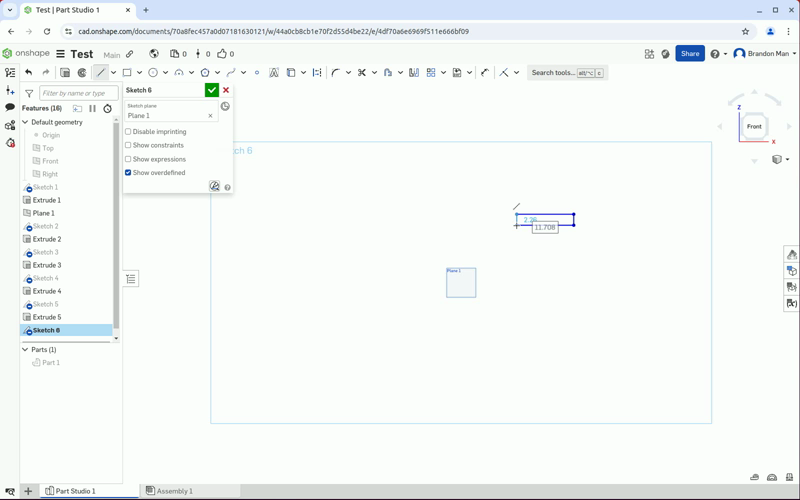
key_up(shift)
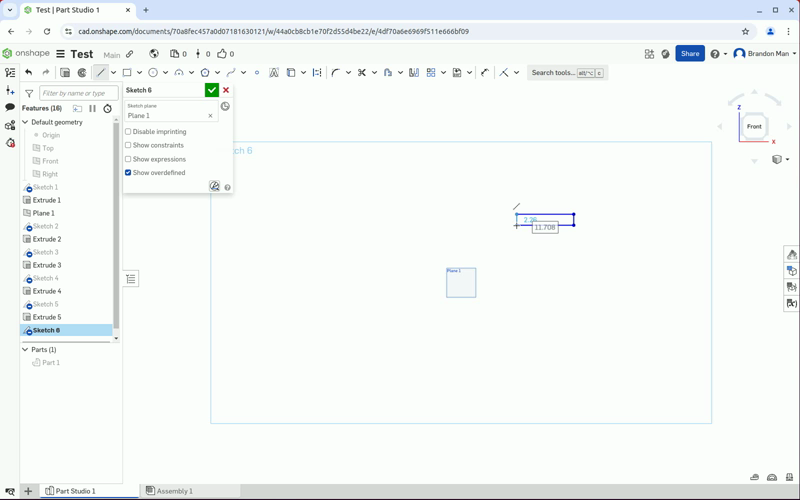
click(516, 225)
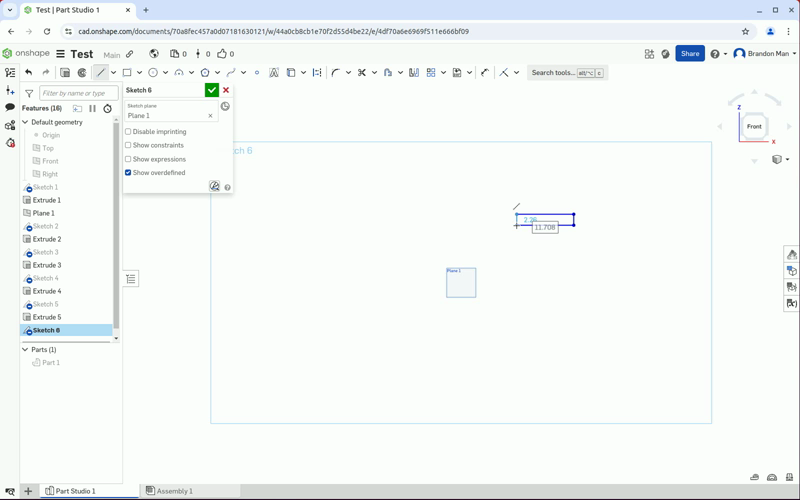
key(esc)
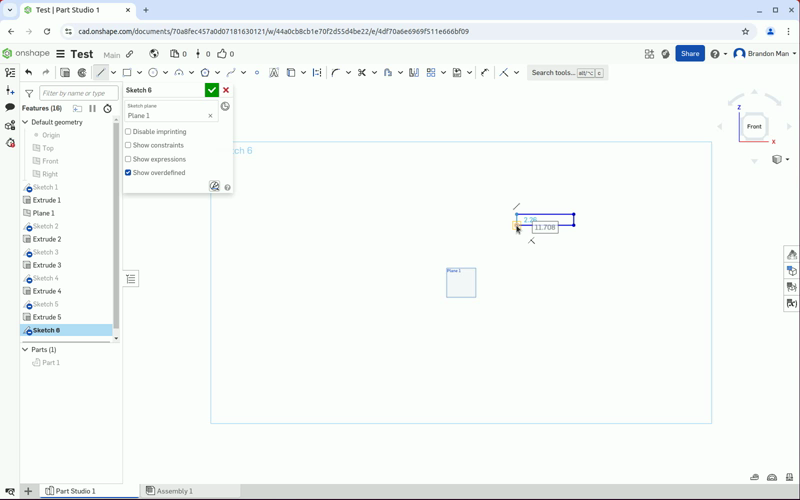
mouse_move(522, 223)
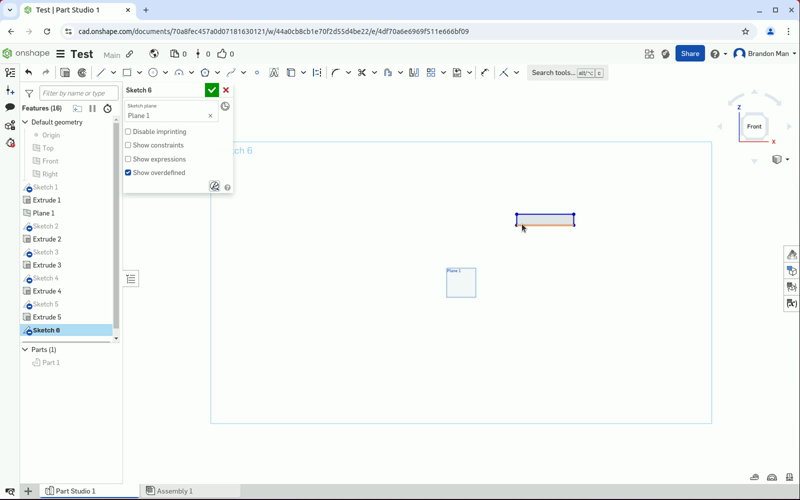
scroll(6)
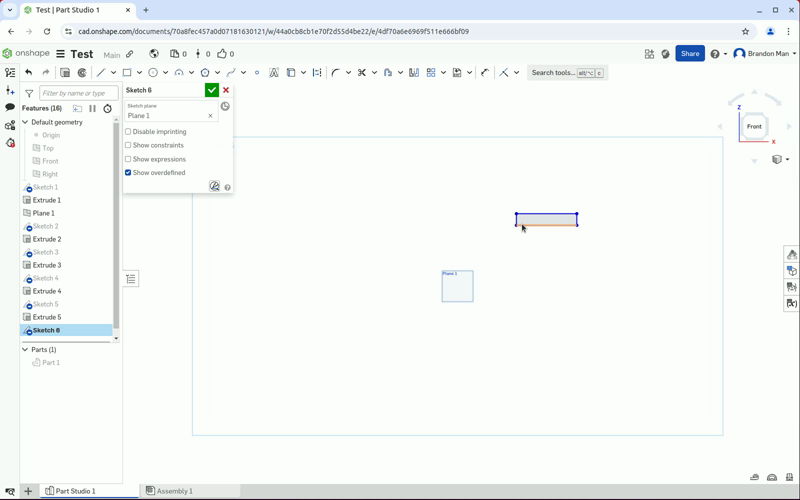
scroll(6)
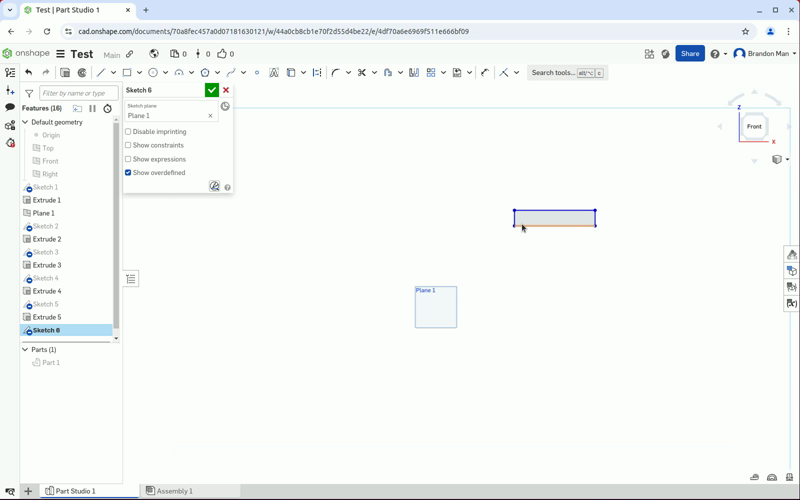
scroll(6)
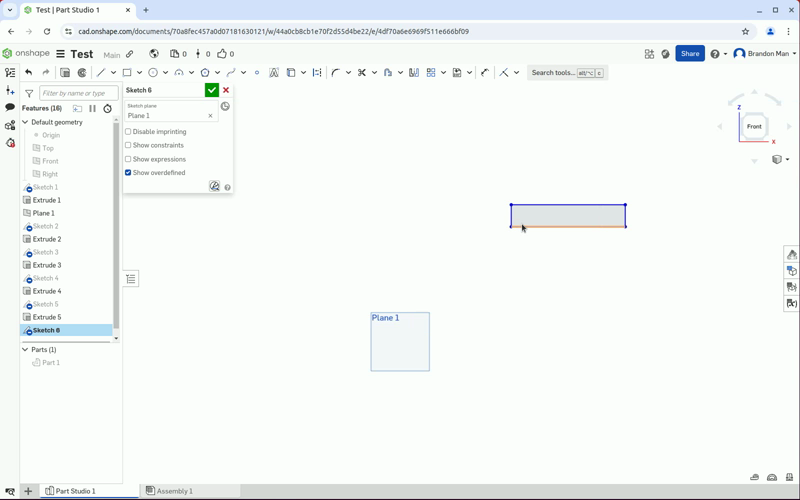
scroll(6)
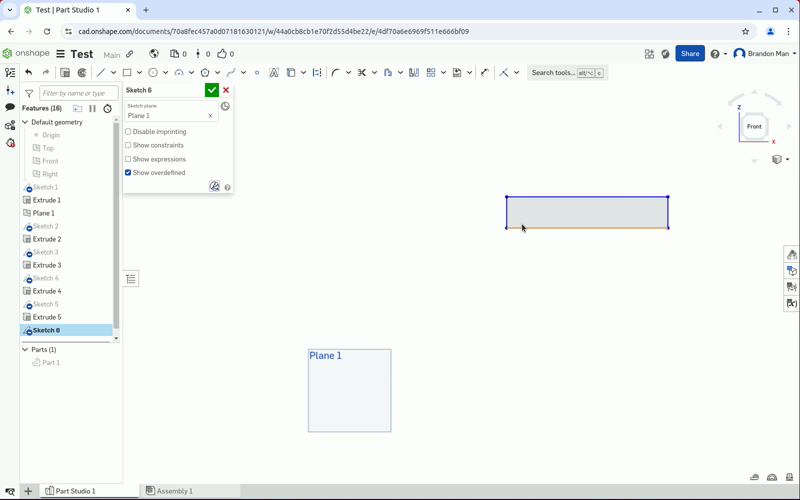
scroll(6)
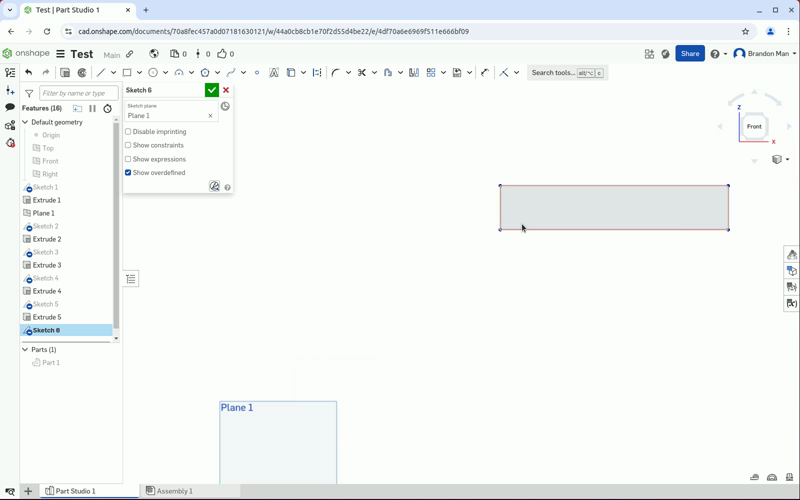
scroll(6)
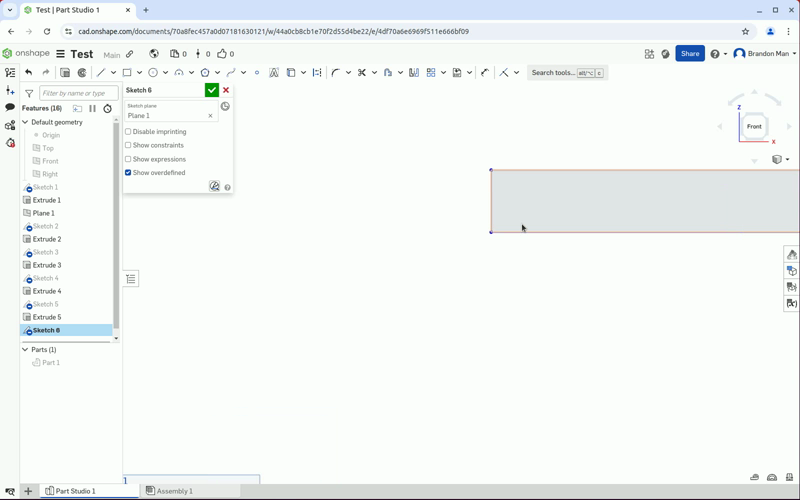
scroll(6)
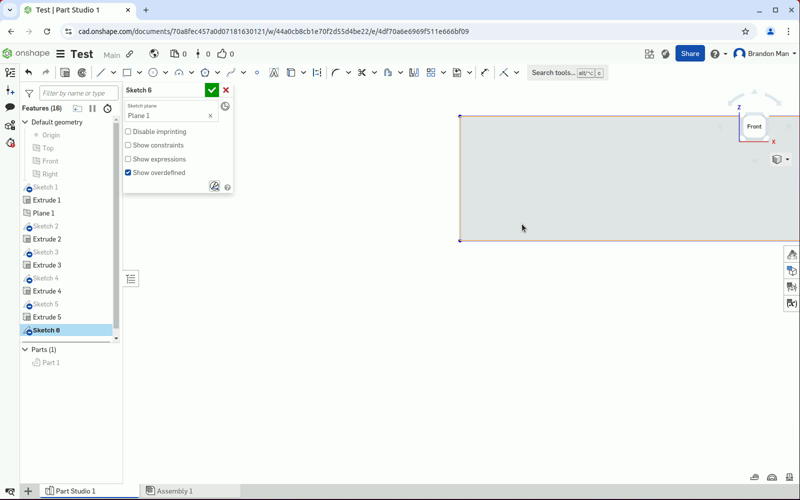
click(522, 223)
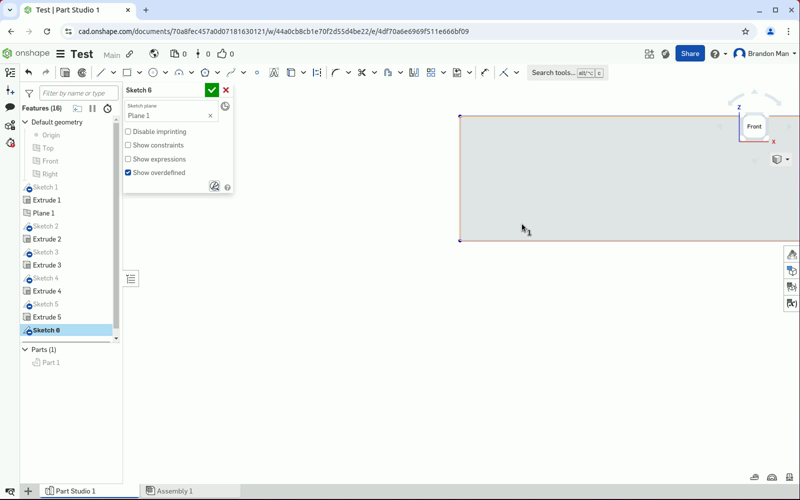
scroll(-6)
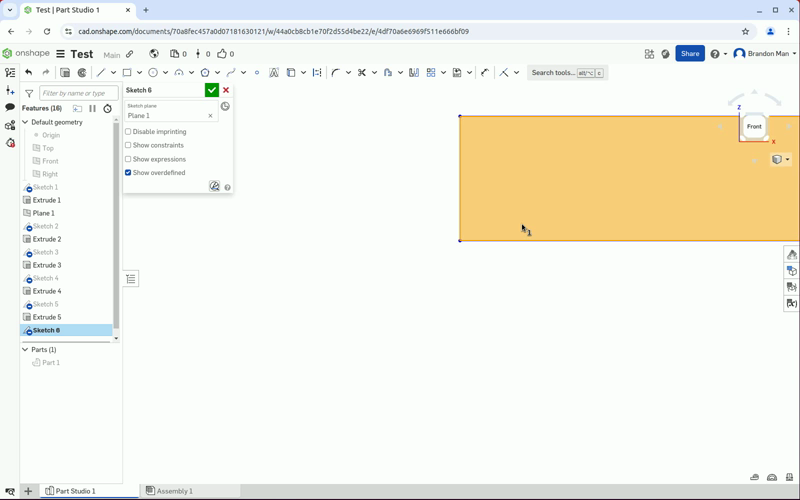
scroll(-6)
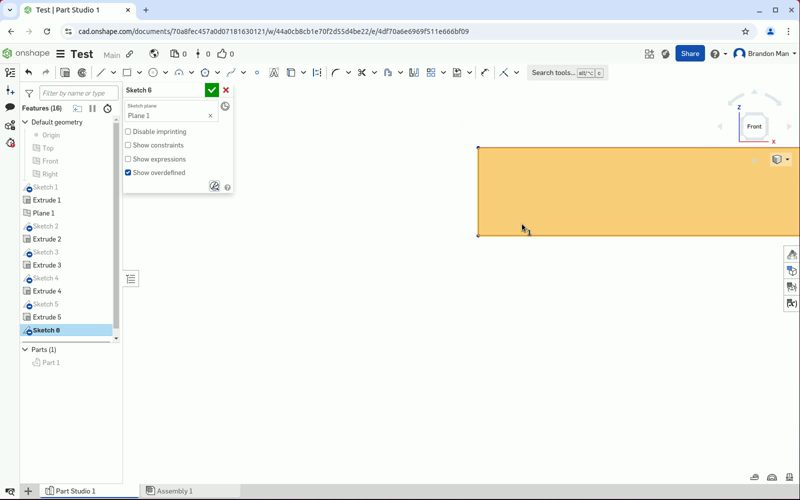
scroll(-6)
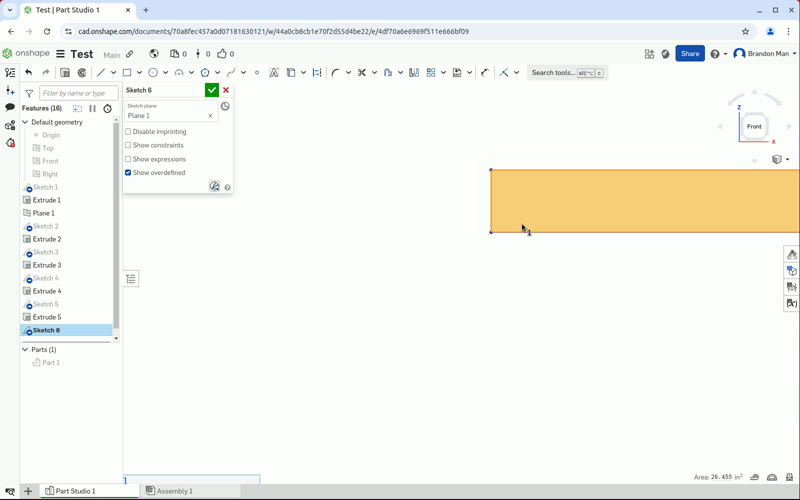
scroll(-6)
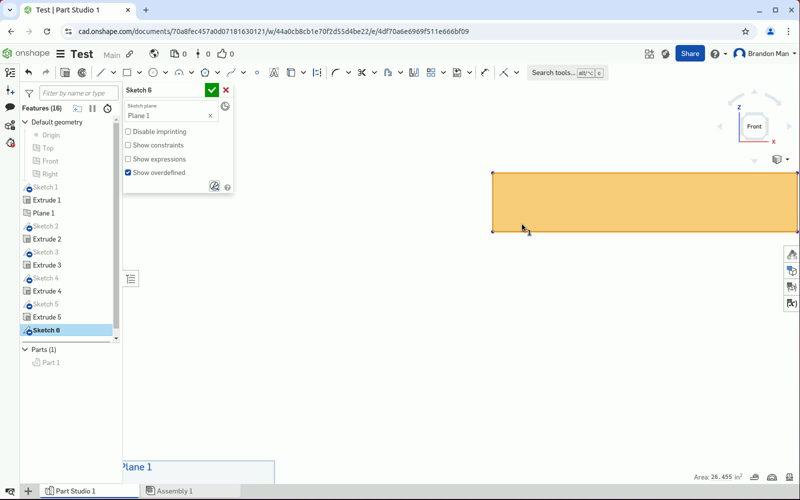
scroll(-6)
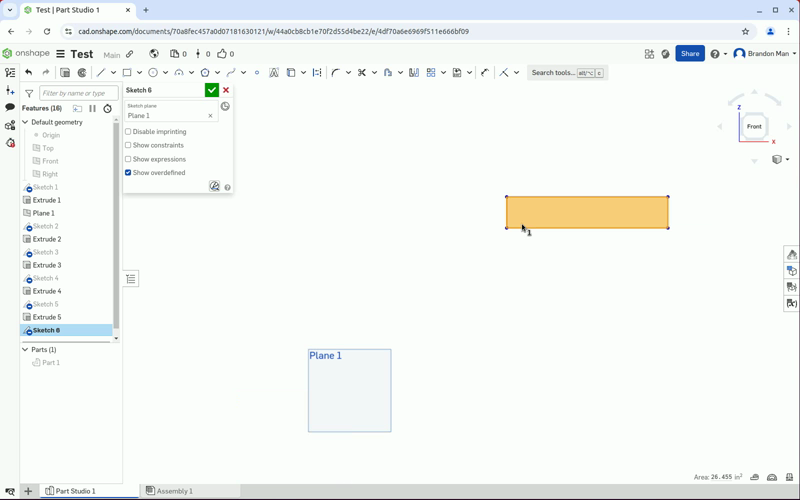
scroll(-6)
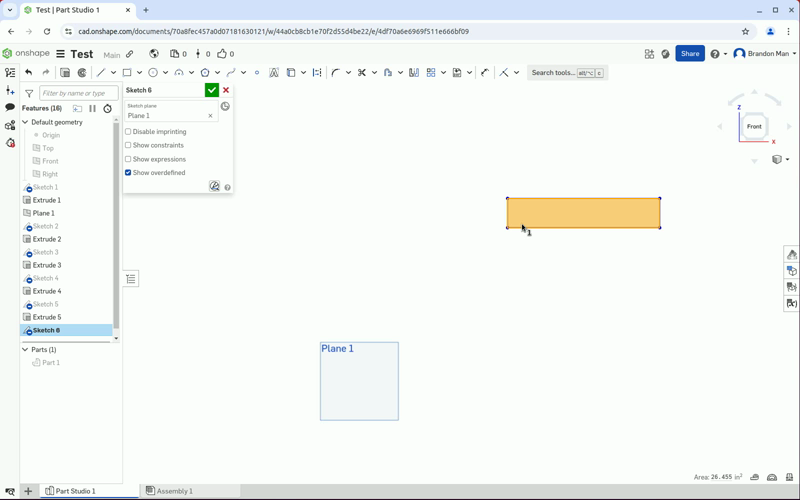
scroll(-6)
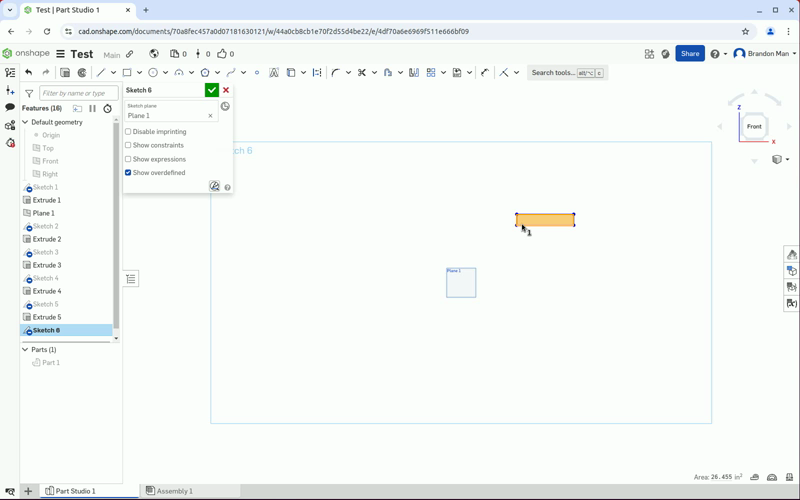
mouse_move(73, 352)
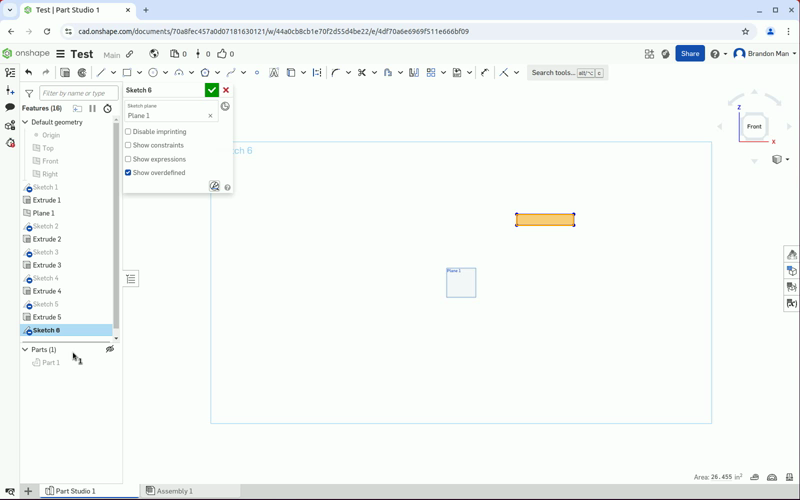
key(shift+y)
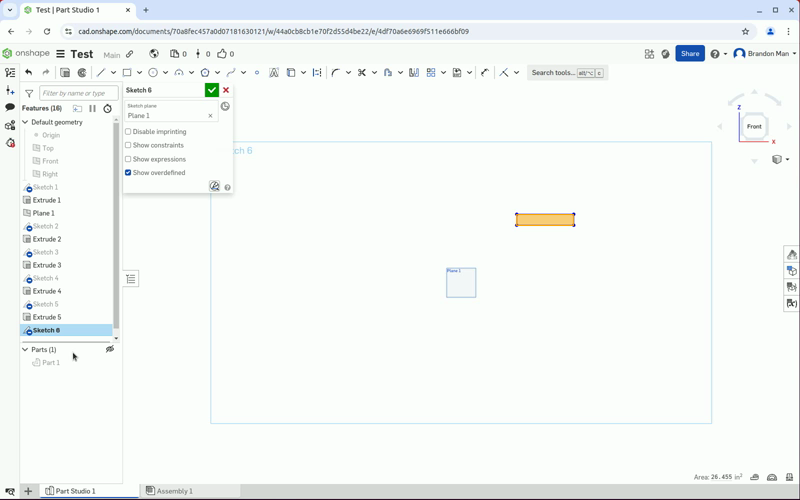
key(shift+e)
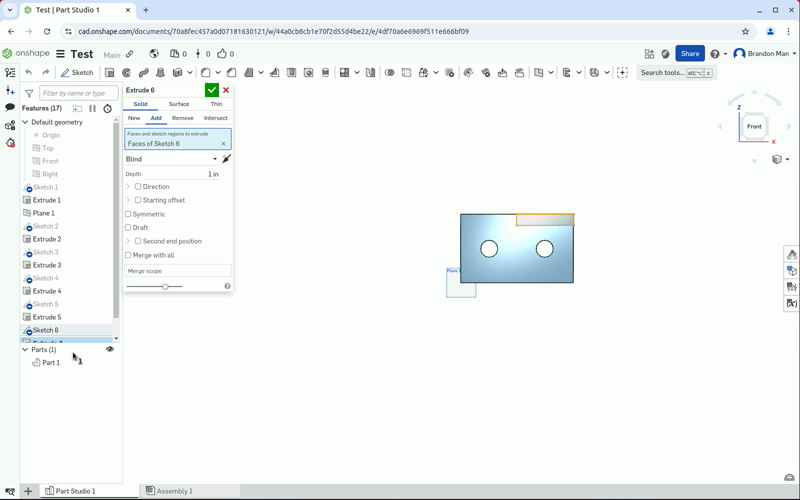
mouse_move(143, 106)
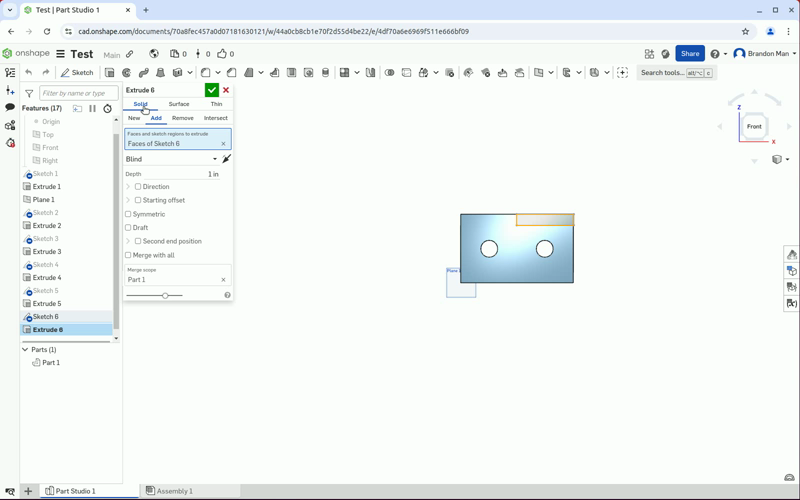
click(143, 106)
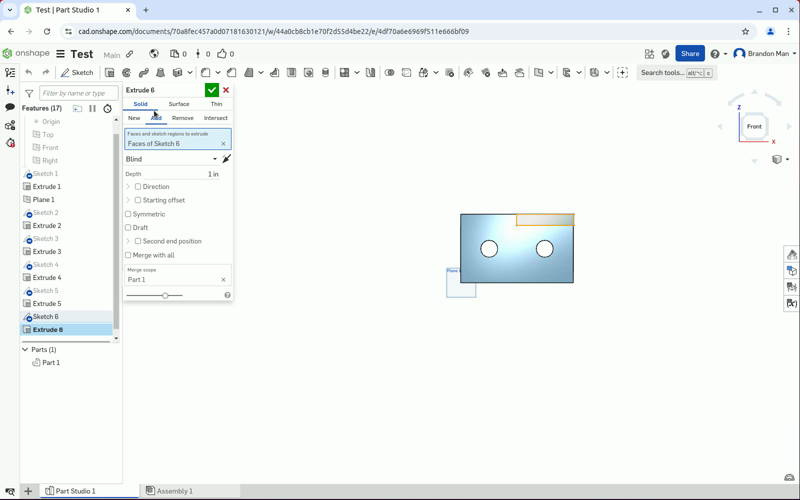
mouse_move(186, 120)
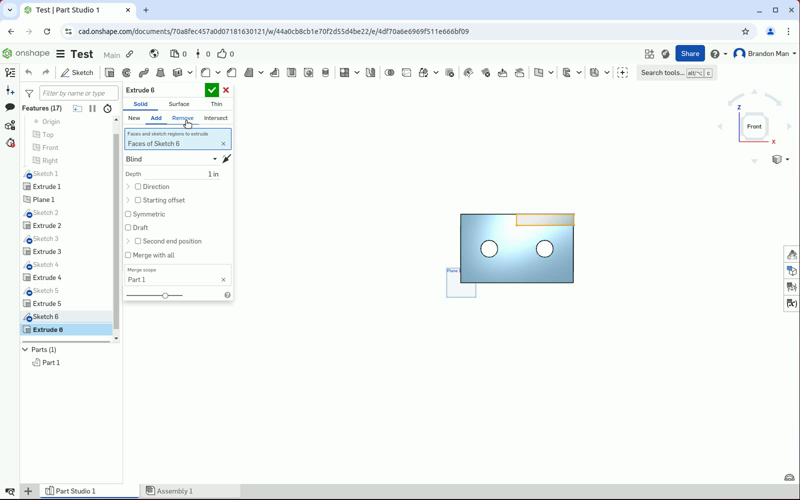
click(186, 120)
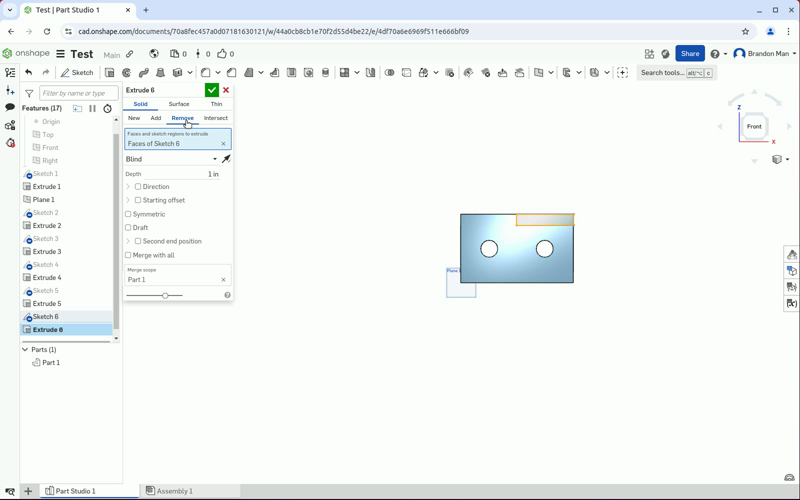
key(tab, 4)
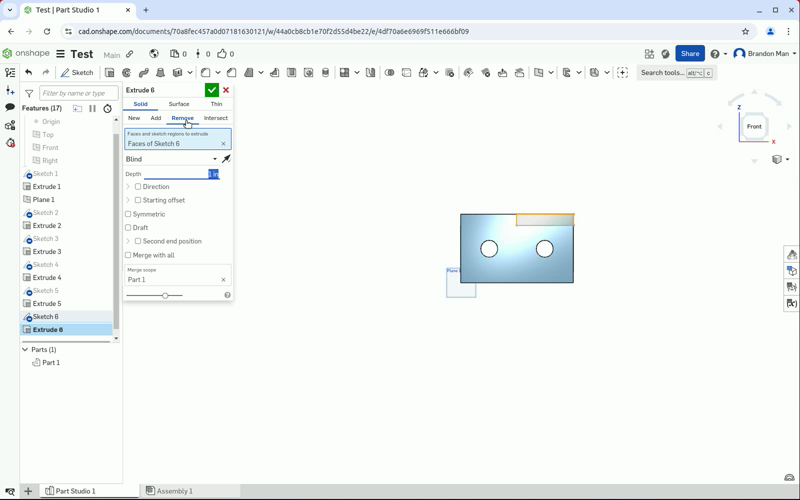
text(2.648)
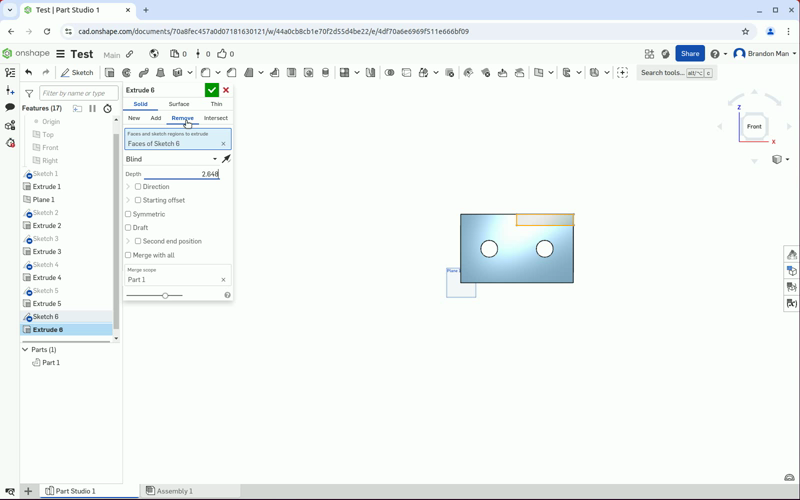
key(tab, 6)
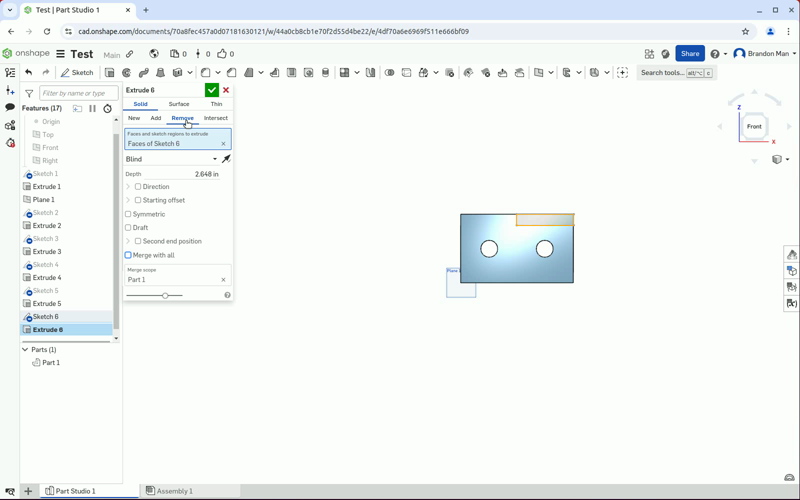
key(space)
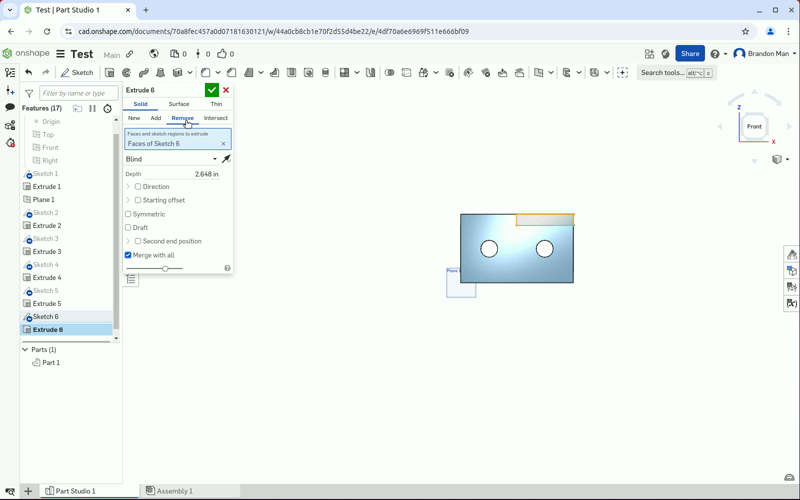
key(enter)
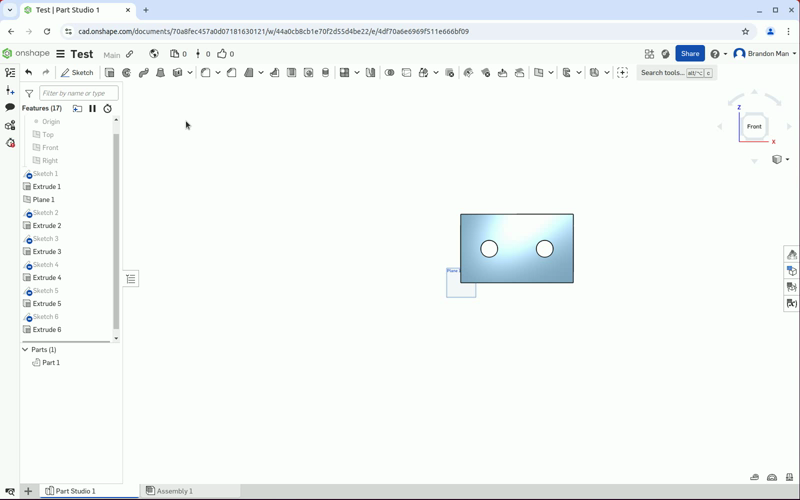
key(shift+h)
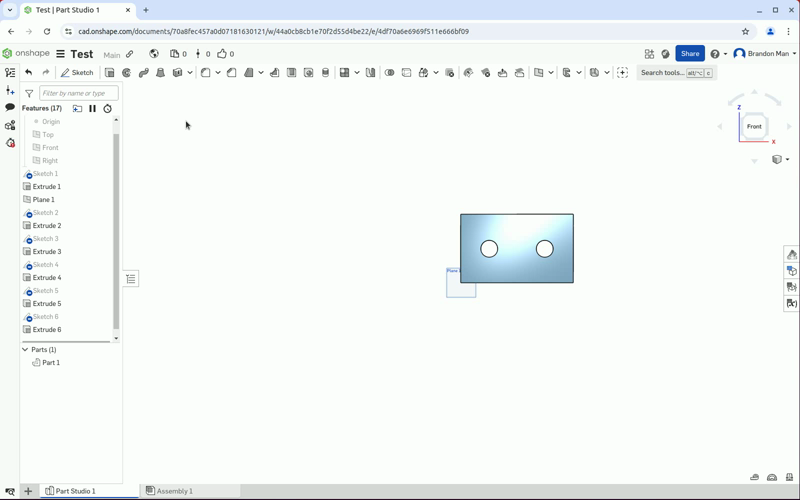
key(shift+h)
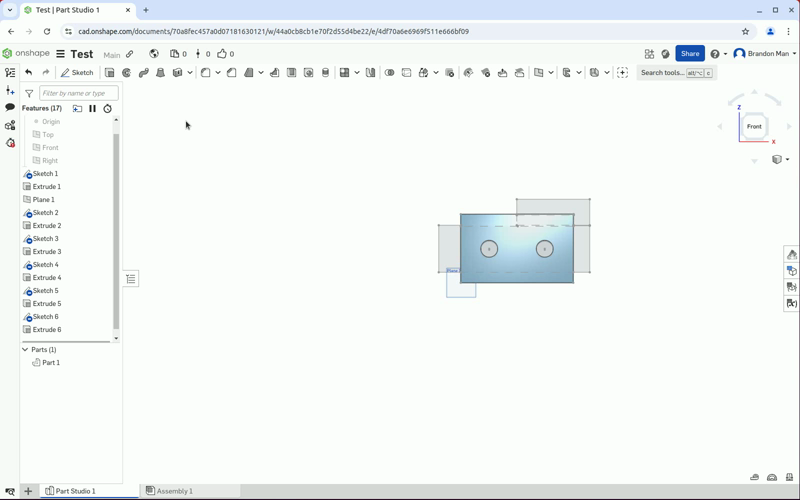
key(shift+7)
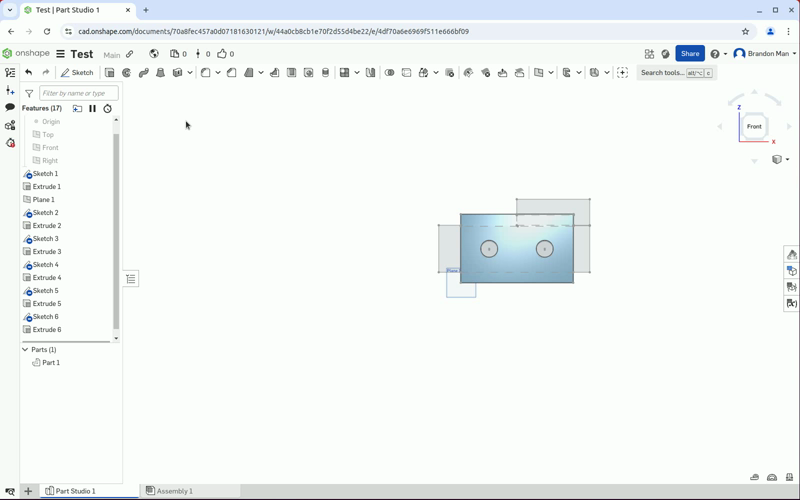
key(left, 2)
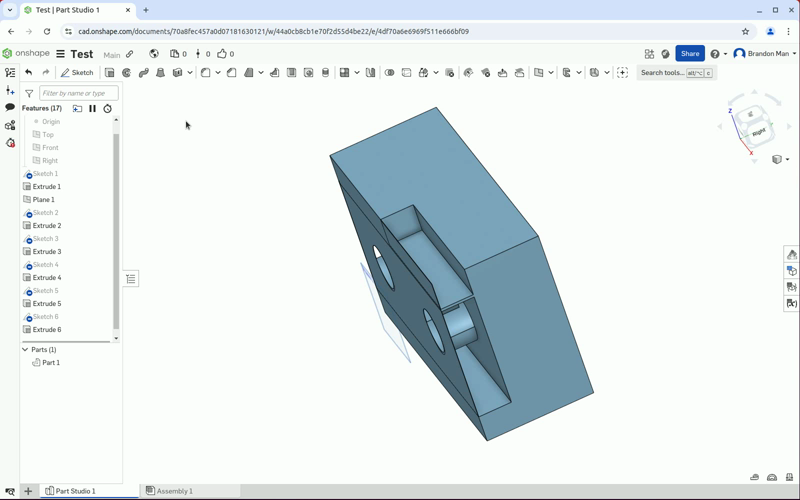
key(down, 2)
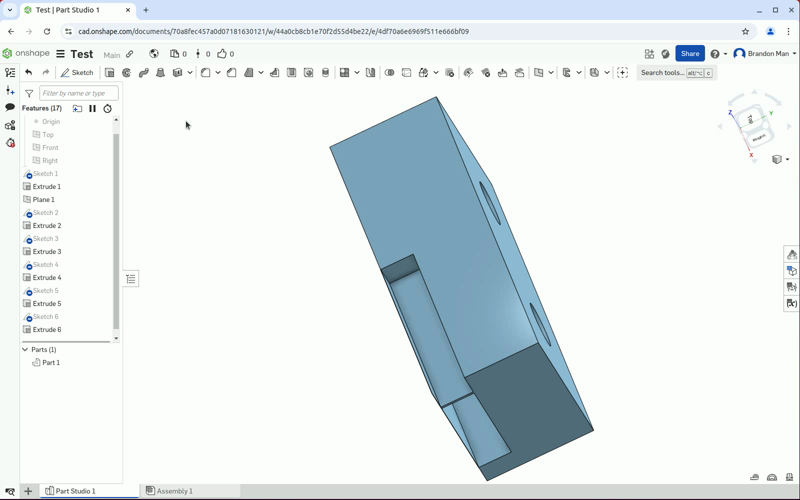
key(up, 2)
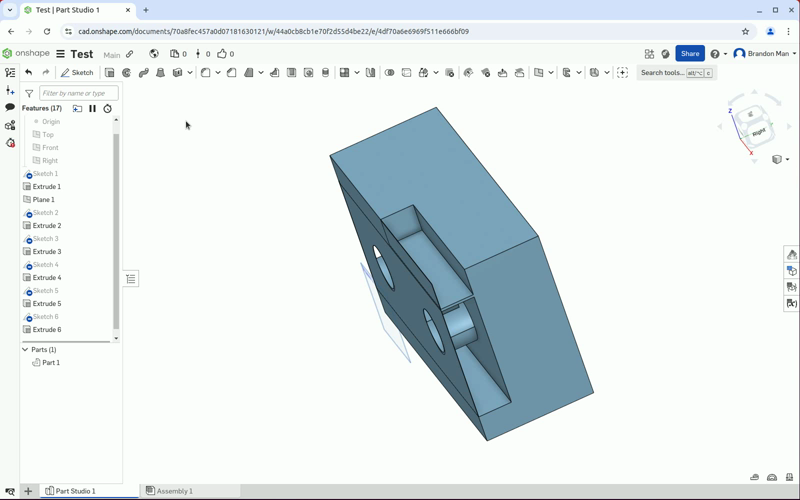
key(right, 2)
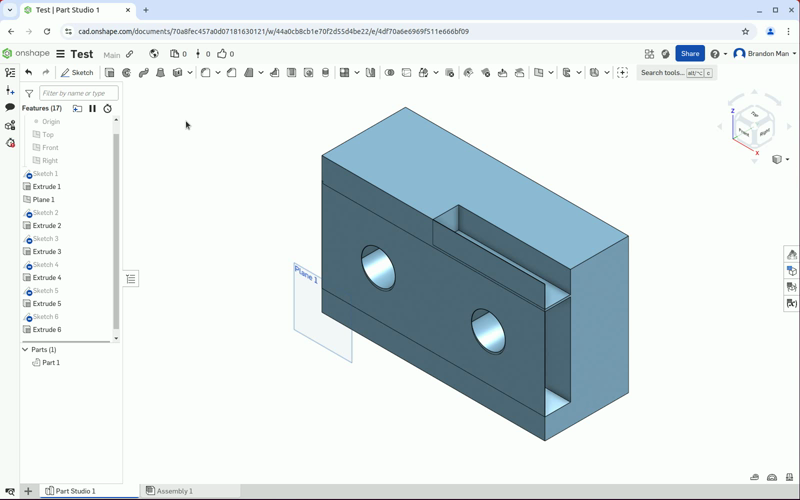
mouse_move(69, 176)
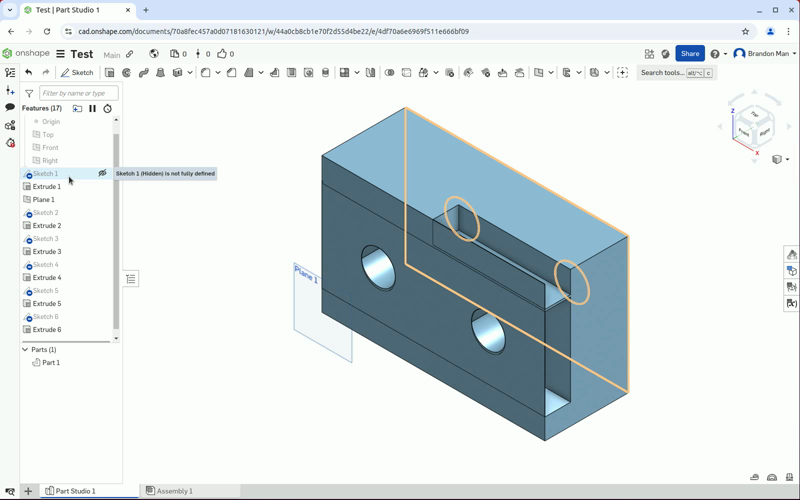
click(69, 176)